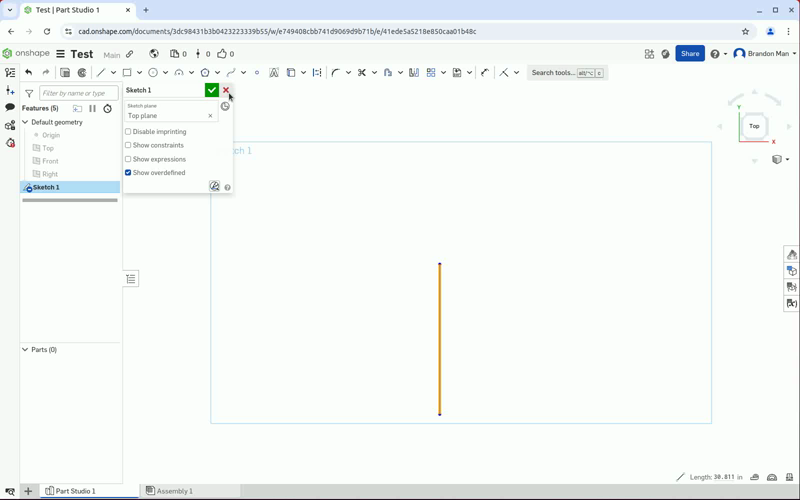
key(shift+h)
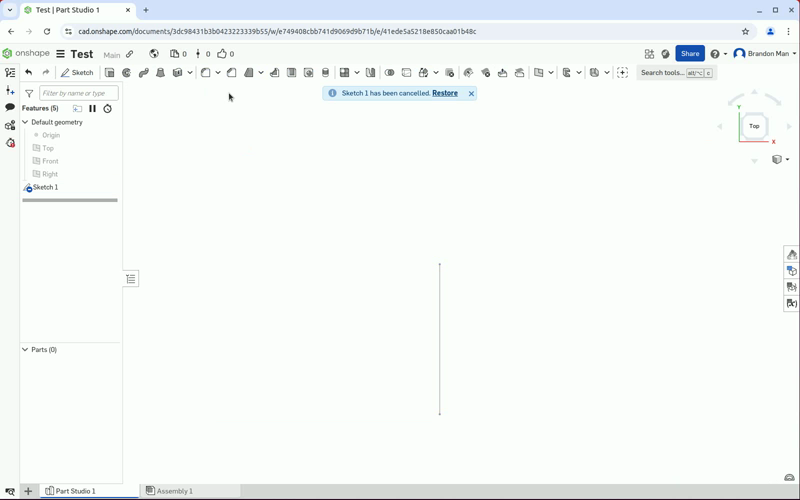
key(shift+s)
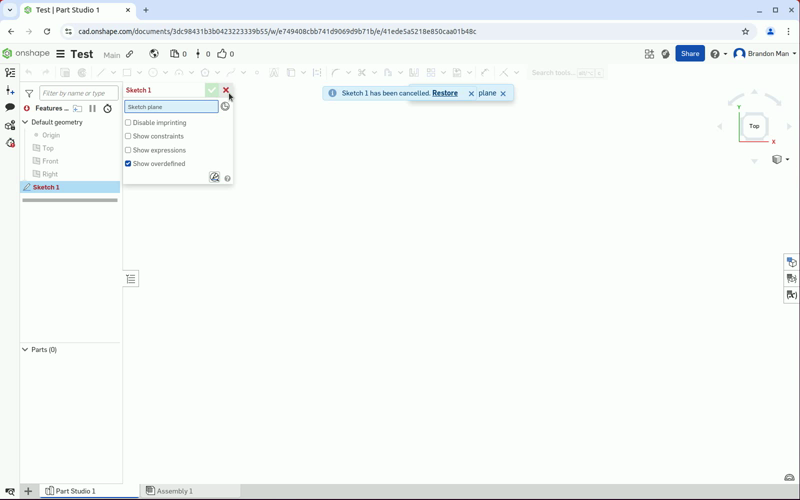
mouse_move(73, 150)
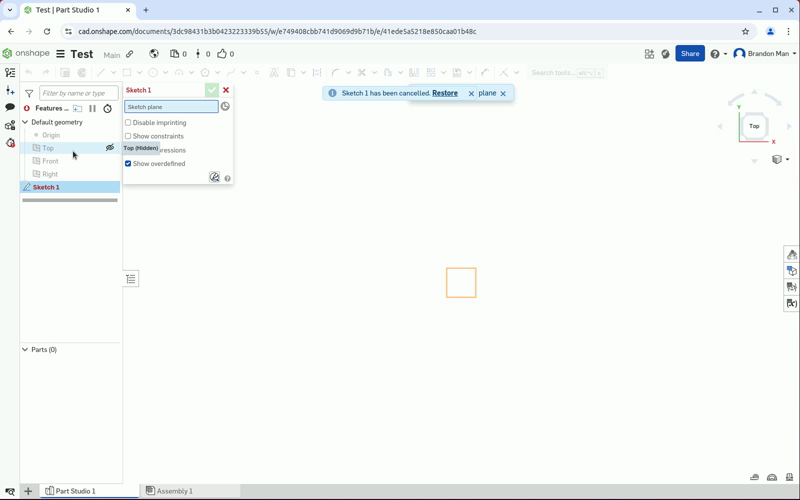
click(73, 150)
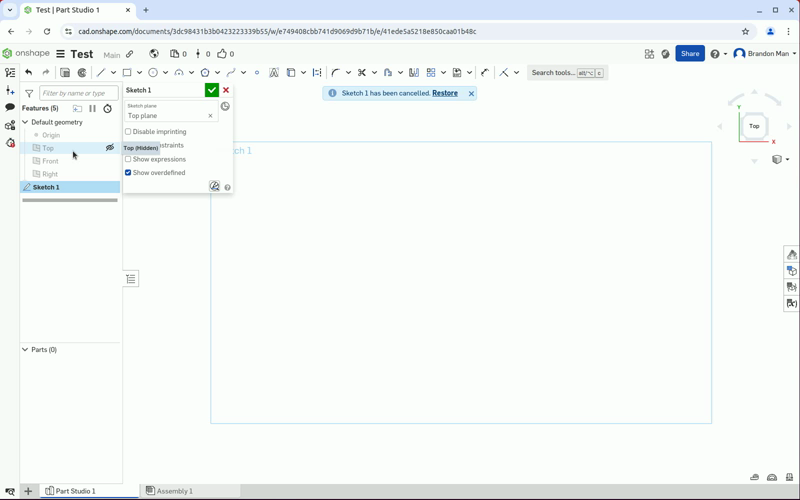
mouse_move(73, 352)
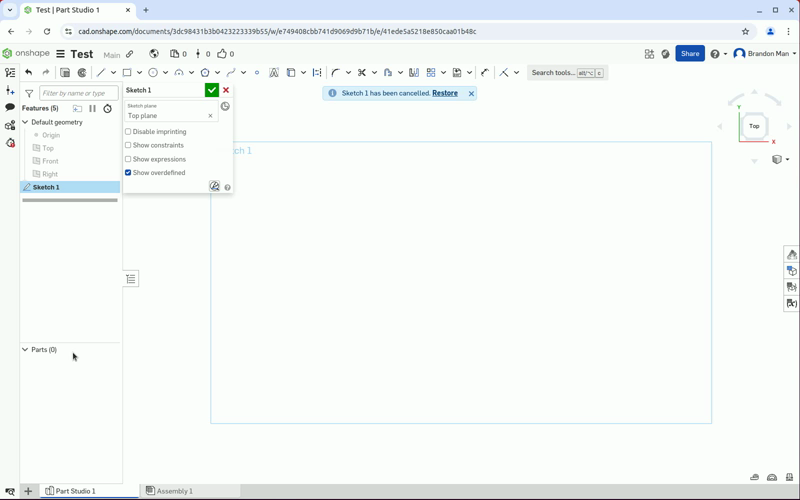
key(y)
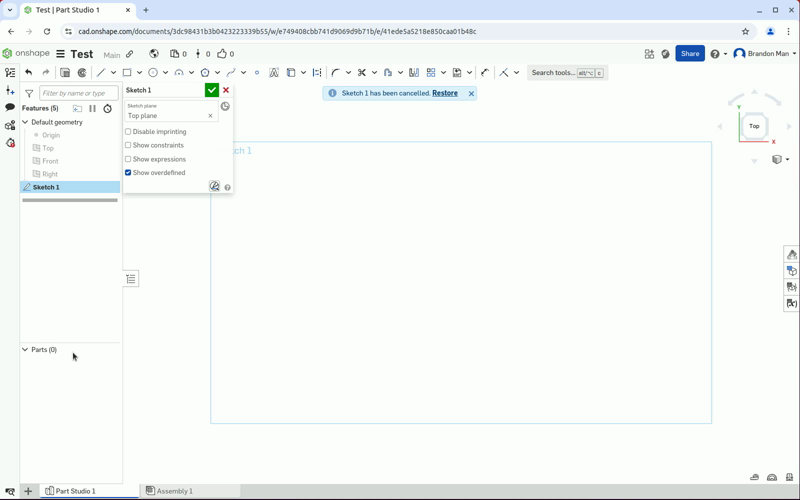
key(l)
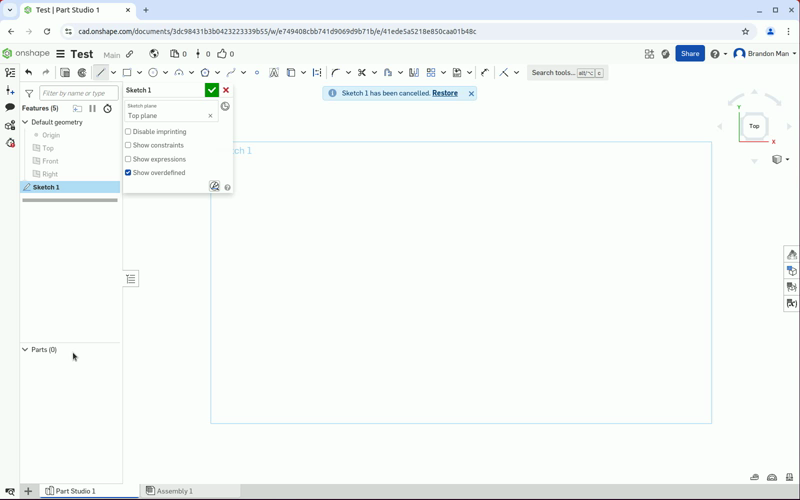
key_down(shift)
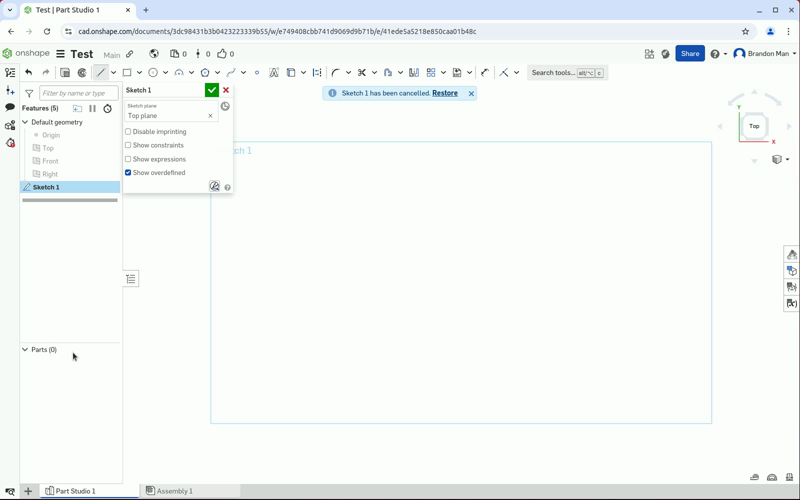
mouse_move(353, 292)
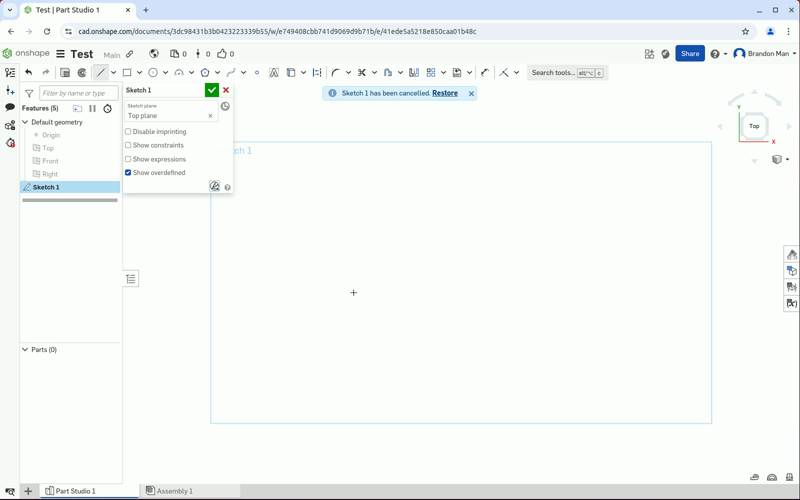
click(353, 292)
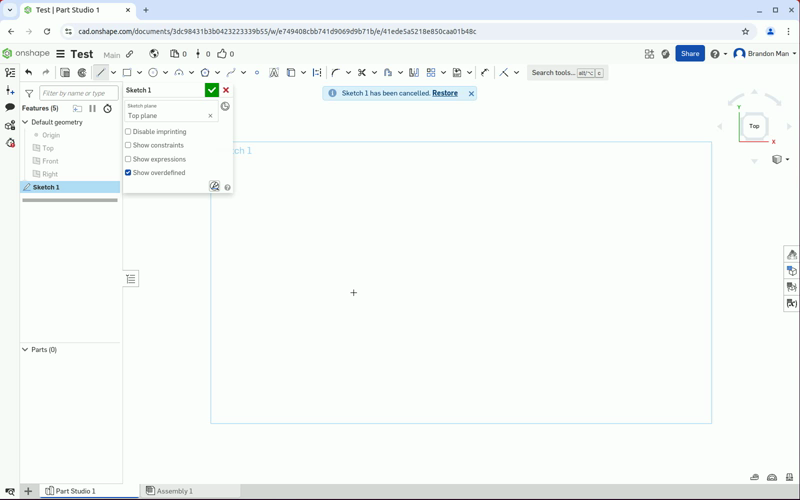
key_up(shift)
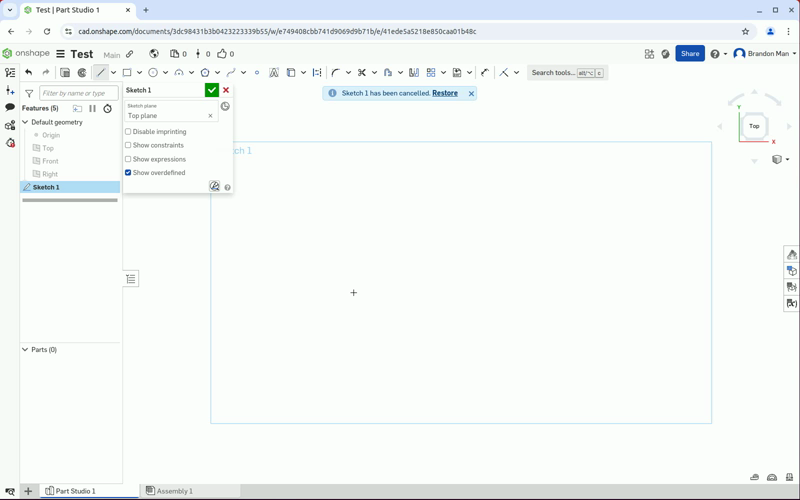
key_down(shift)
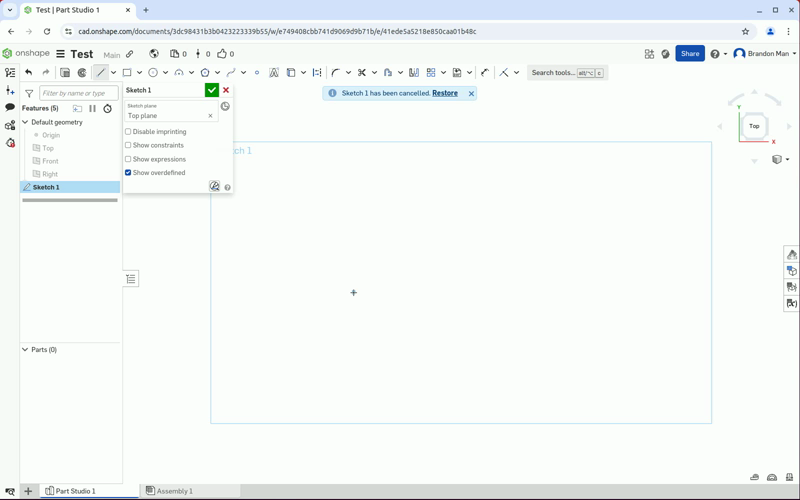
mouse_move(383, 292)
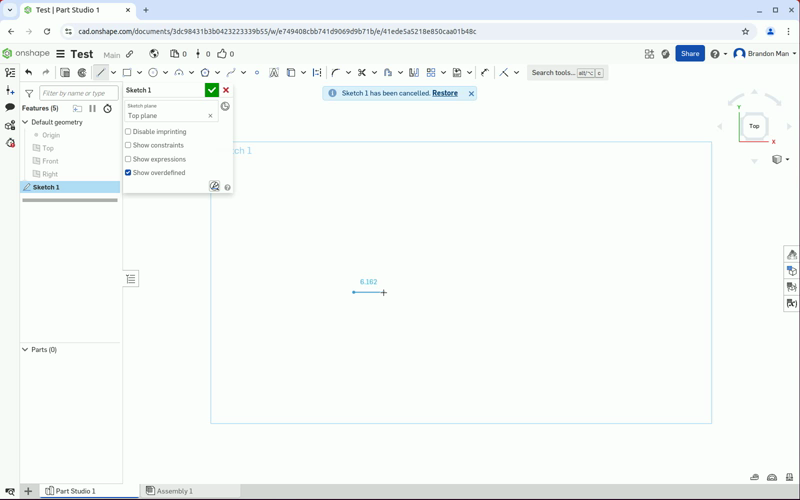
mouse_move(359, 292)
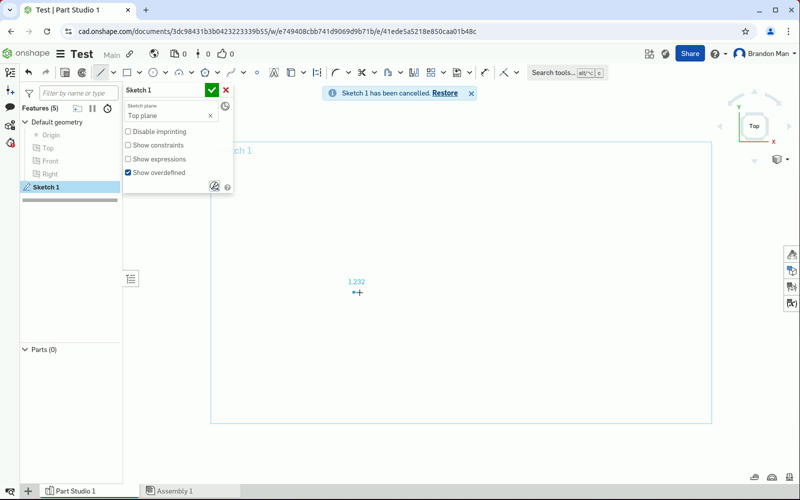
scroll(6)
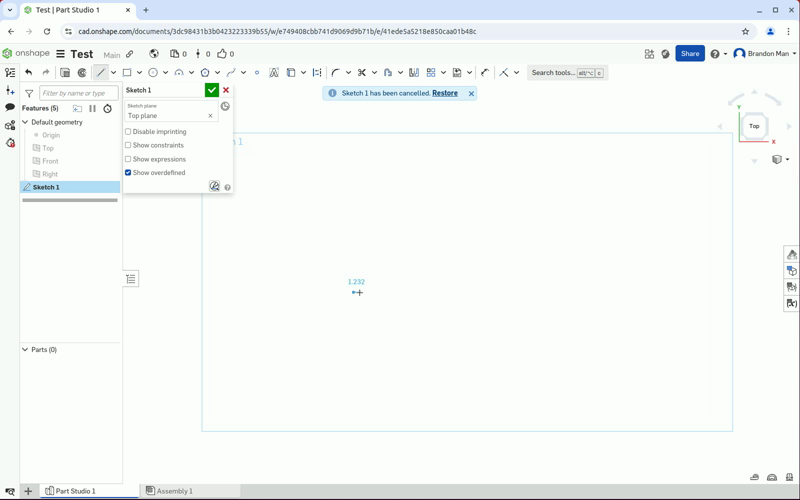
scroll(6)
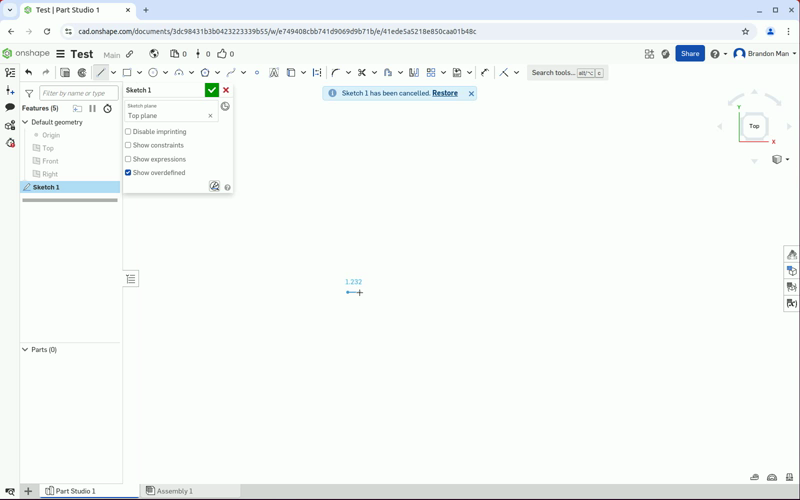
scroll(6)
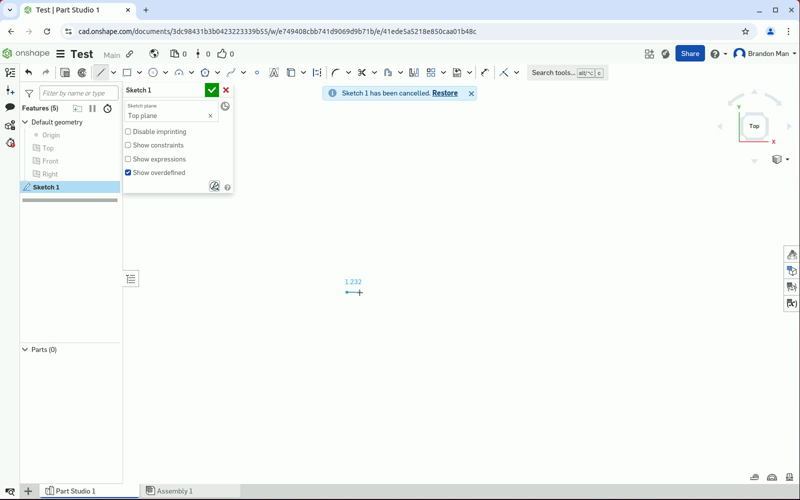
scroll(6)
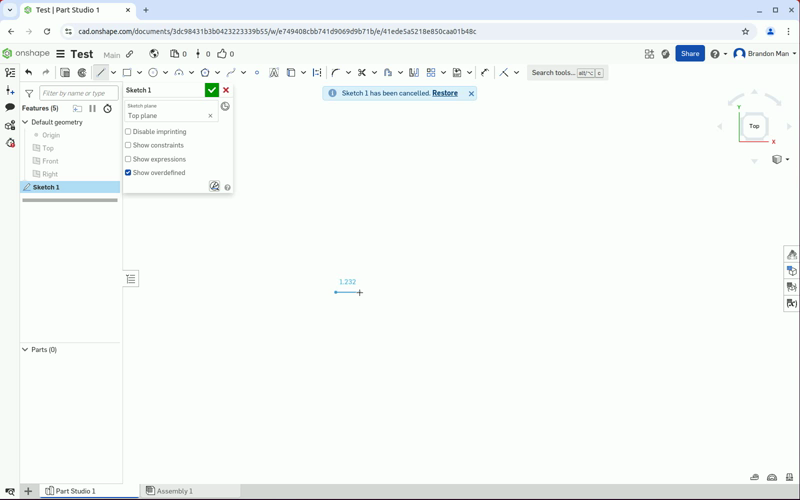
scroll(6)
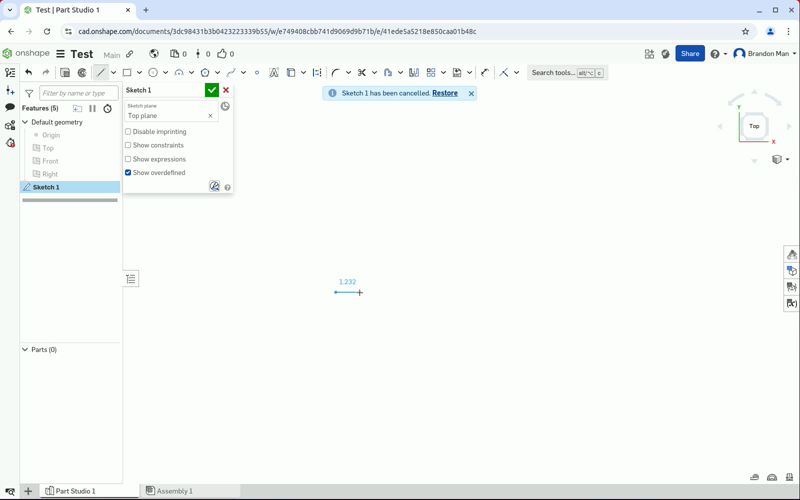
scroll(6)
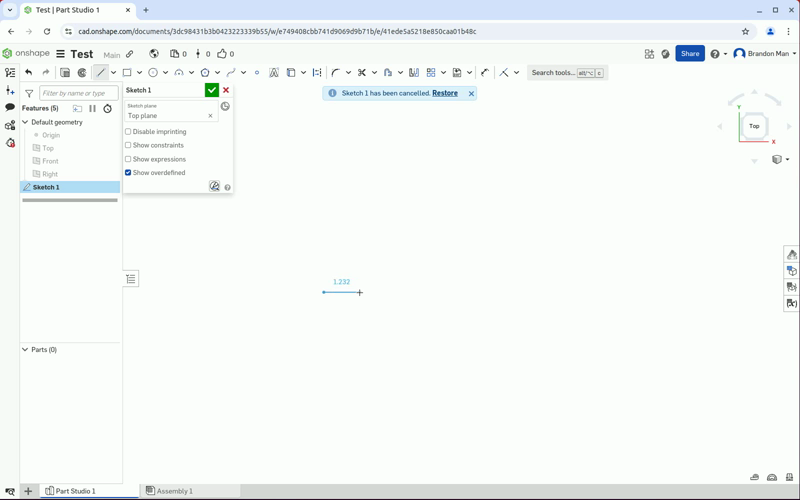
scroll(6)
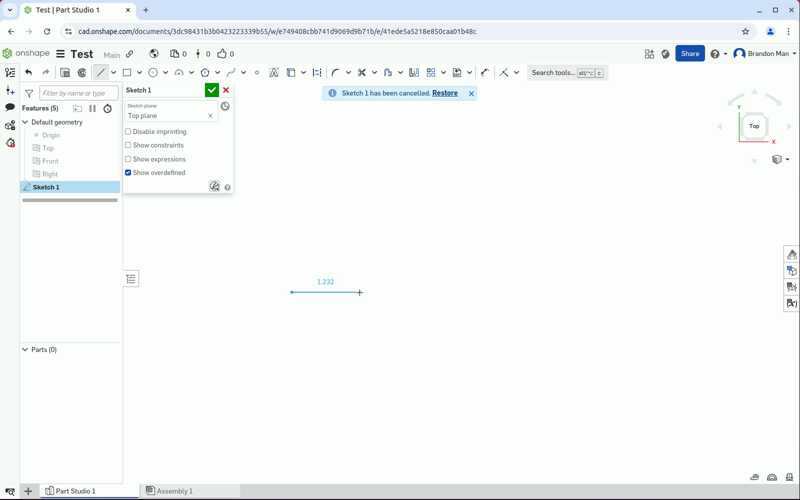
click(359, 292)
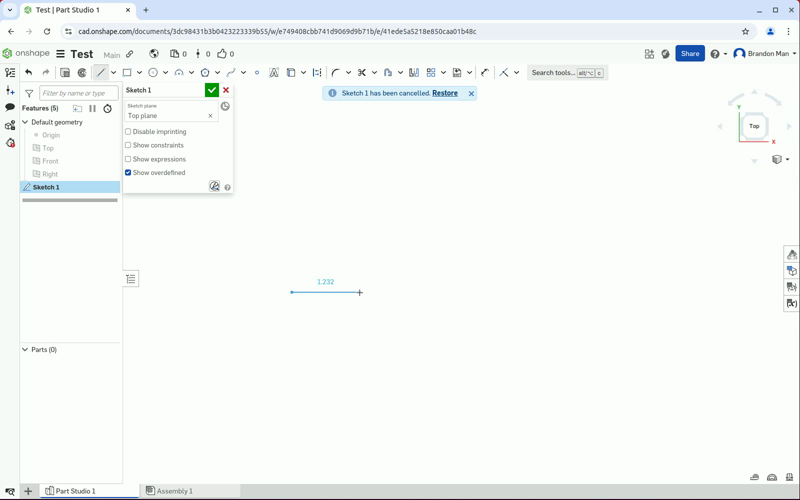
scroll(-6)
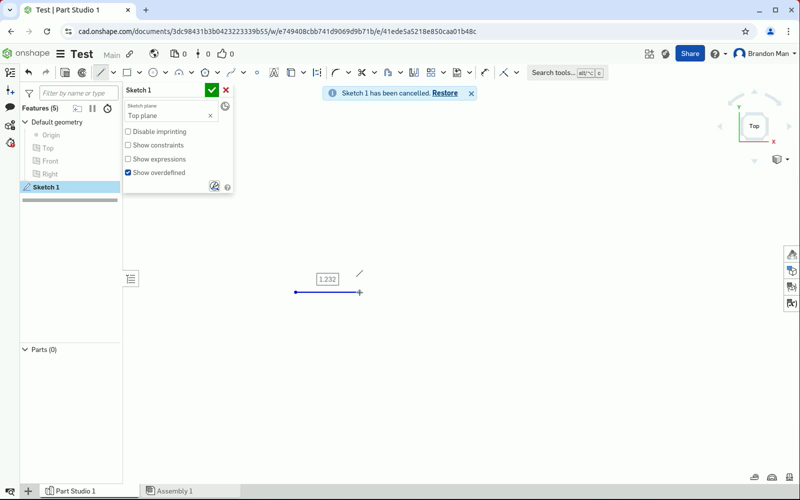
scroll(-6)
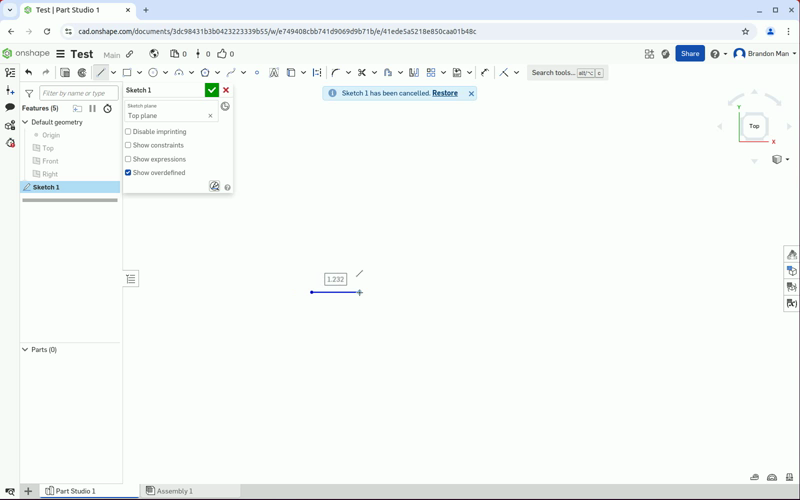
scroll(-6)
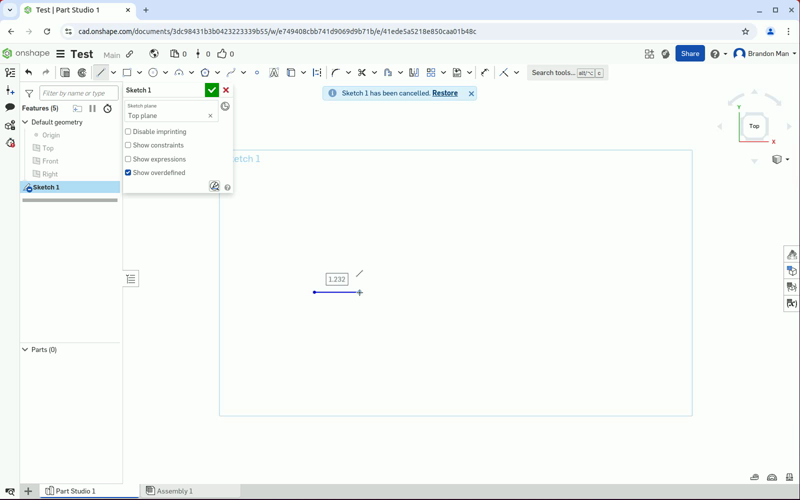
scroll(-6)
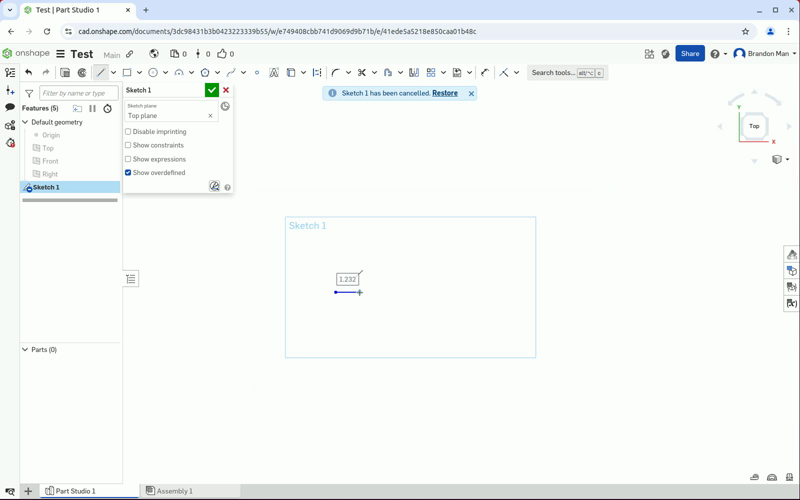
scroll(-6)
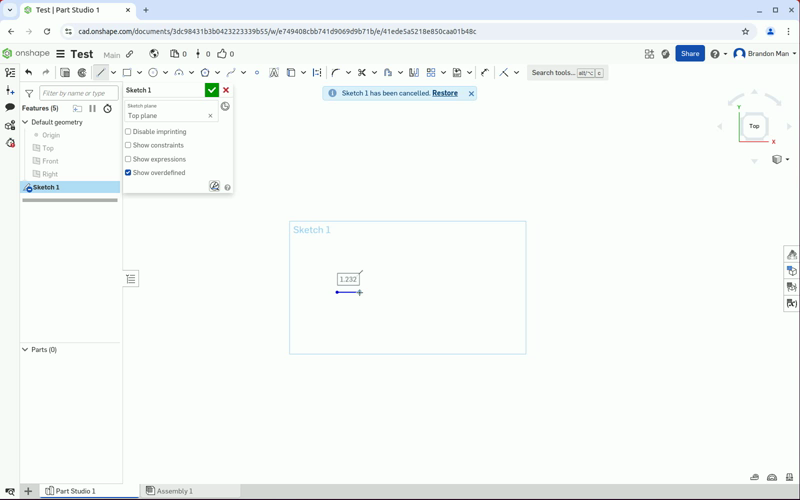
scroll(-6)
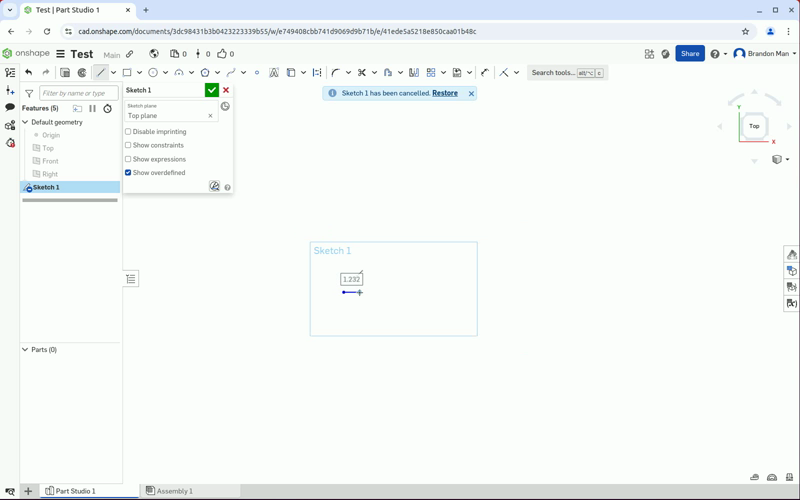
scroll(-6)
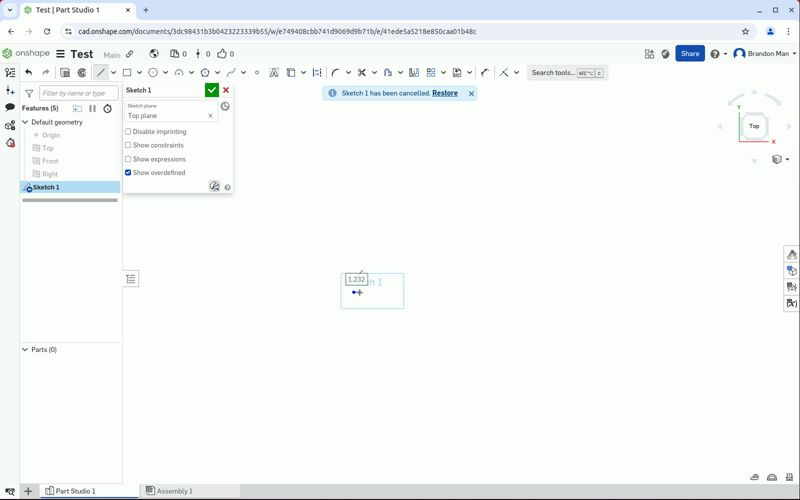
key_up(shift)
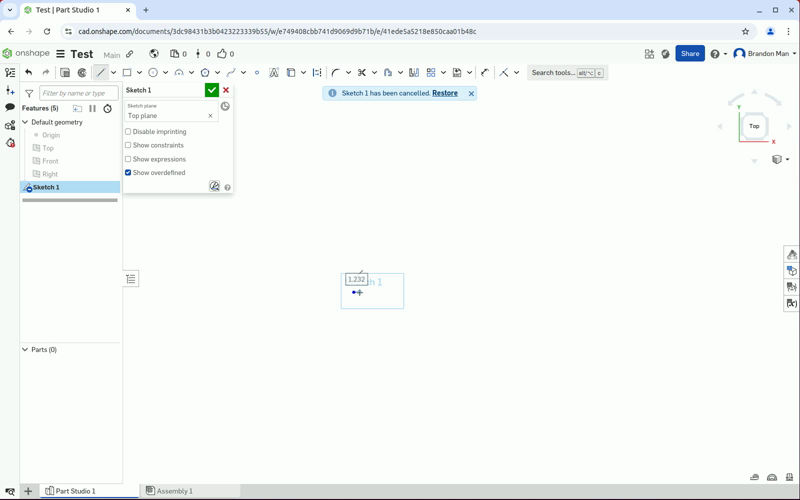
key_down(shift)
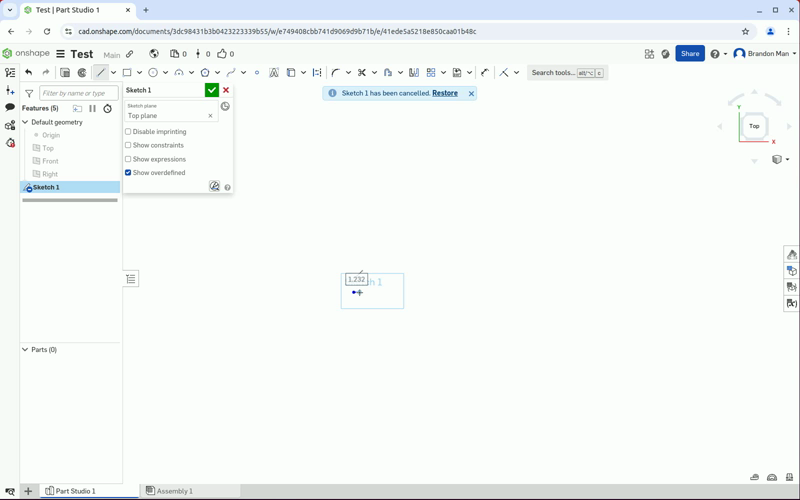
mouse_move(389, 292)
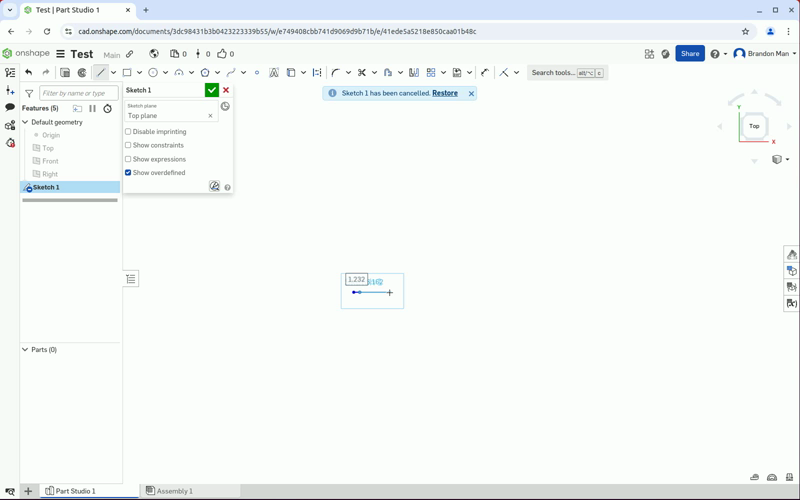
mouse_move(359, 281)
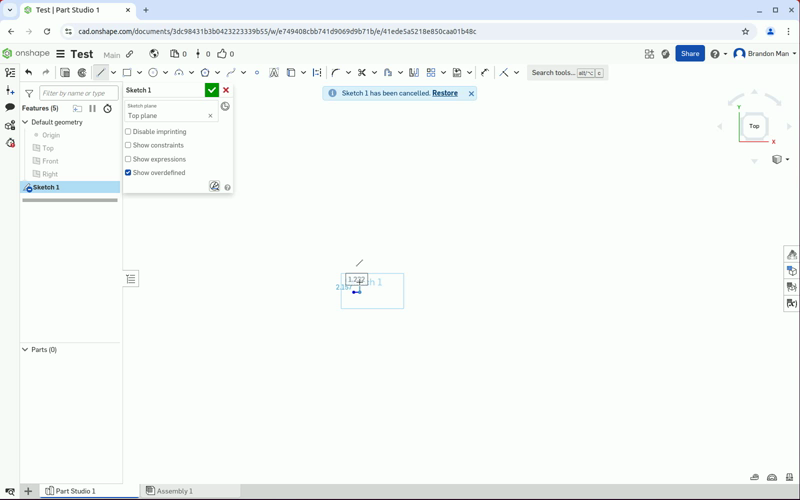
click(359, 281)
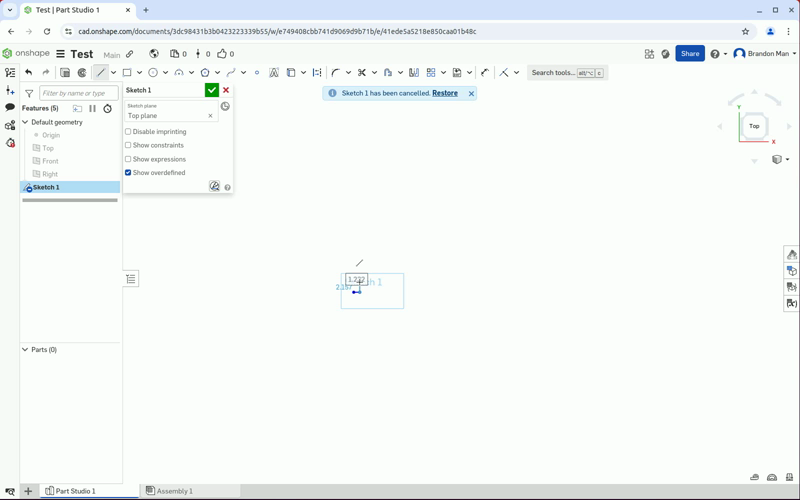
key_up(shift)
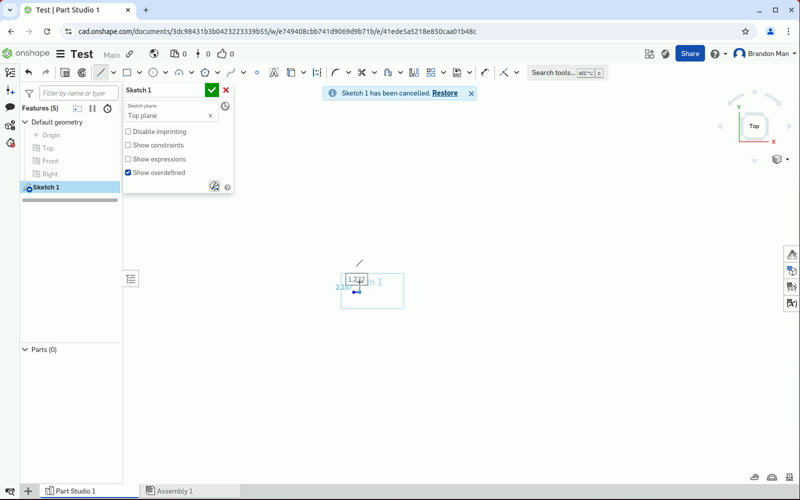
key_down(shift)
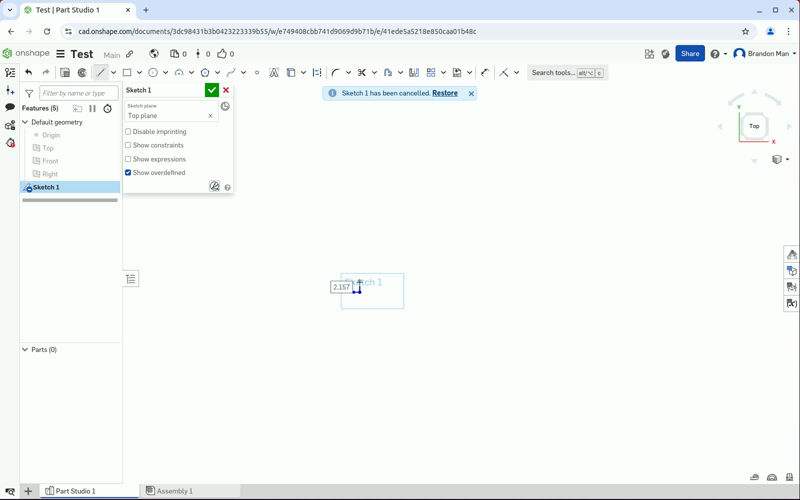
mouse_move(389, 281)
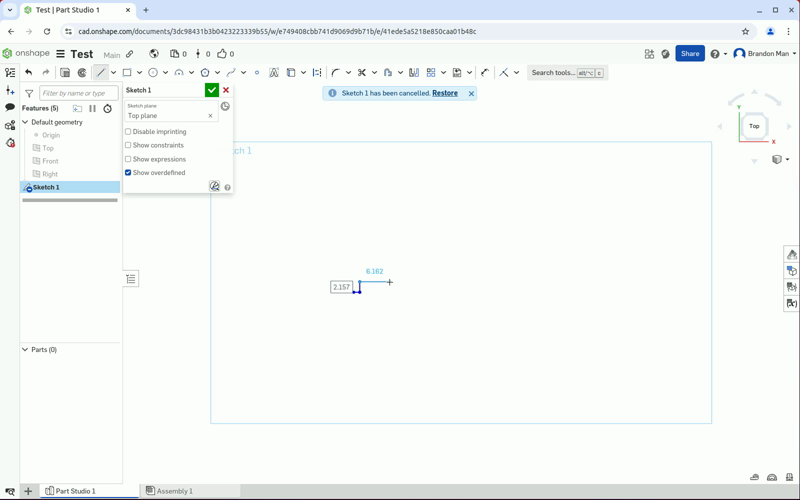
mouse_move(359, 271)
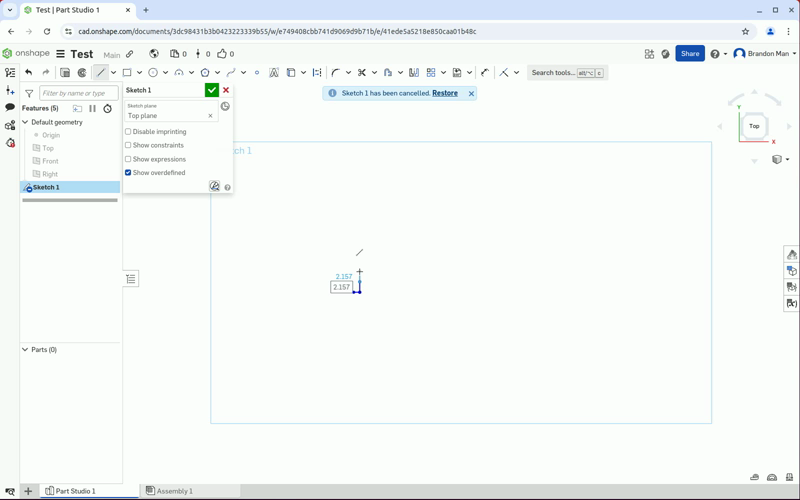
click(359, 271)
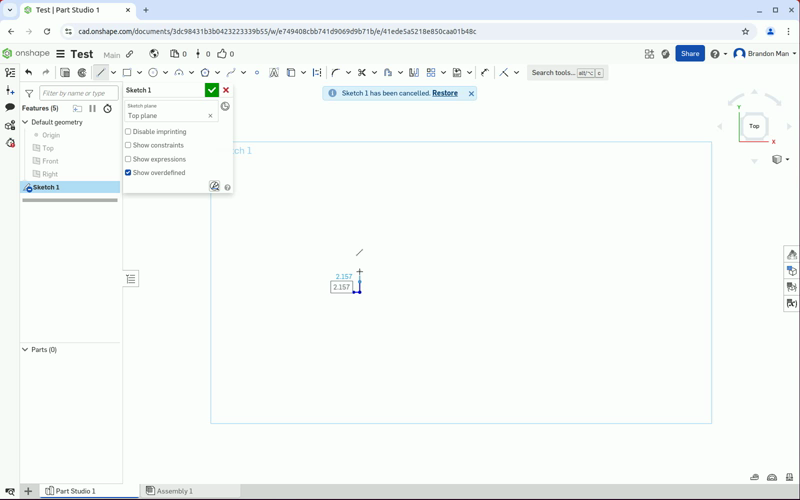
key_up(shift)
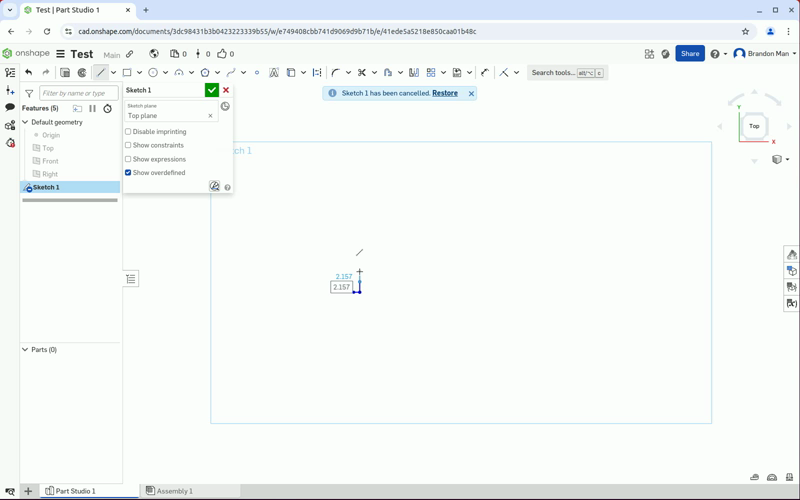
key_down(shift)
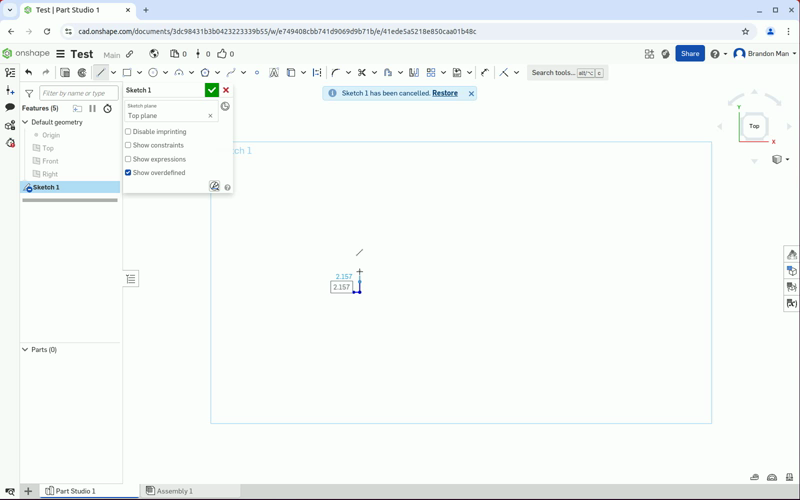
mouse_move(389, 271)
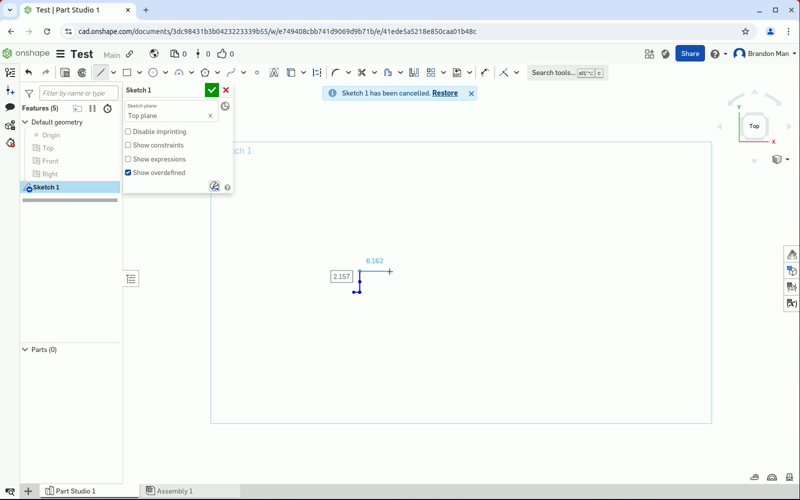
mouse_move(353, 271)
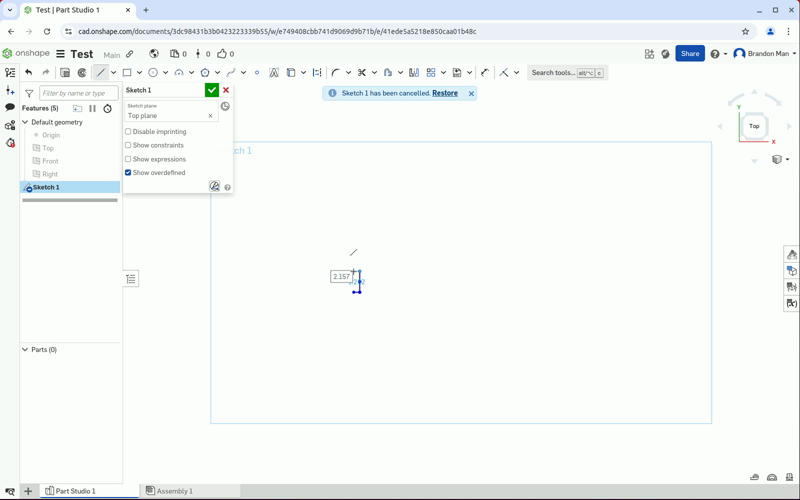
scroll(6)
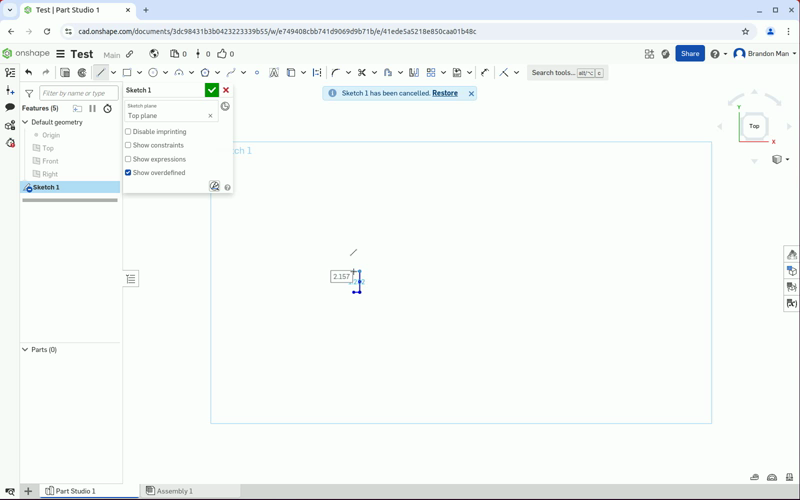
scroll(6)
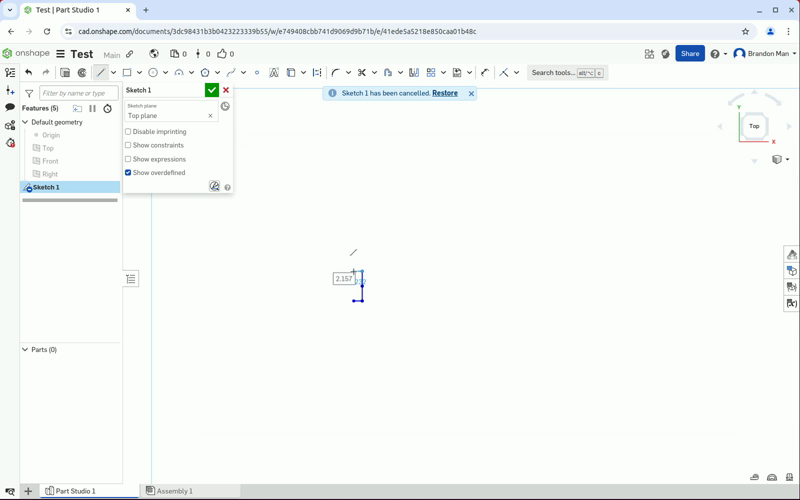
scroll(6)
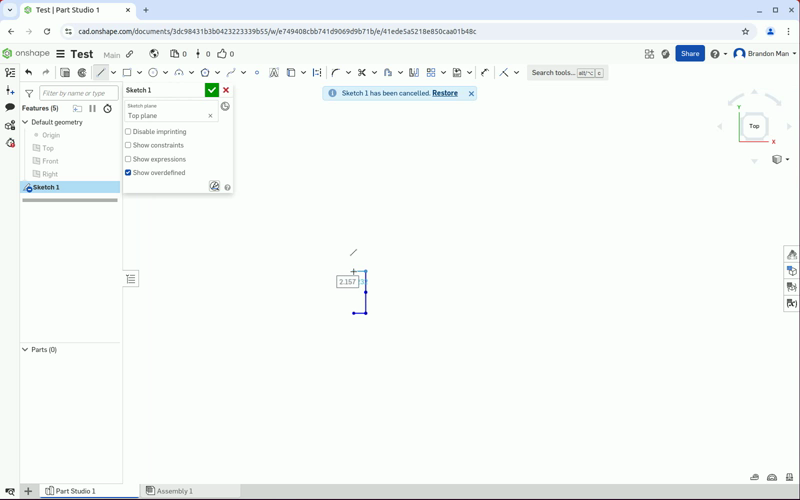
scroll(6)
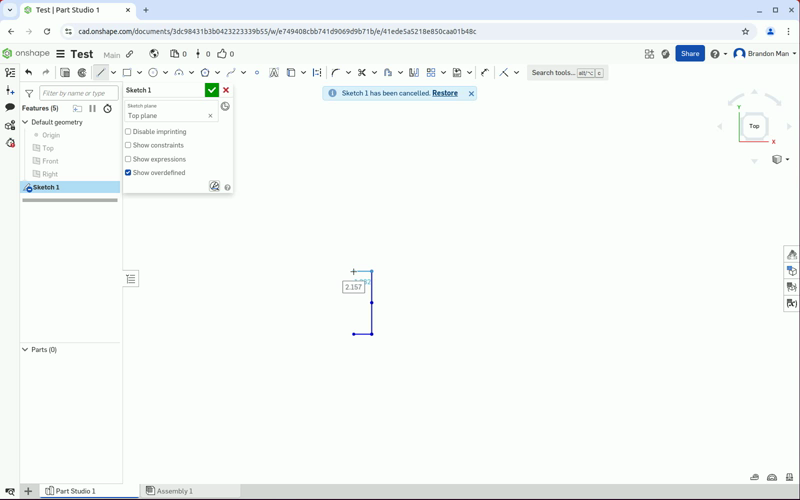
scroll(6)
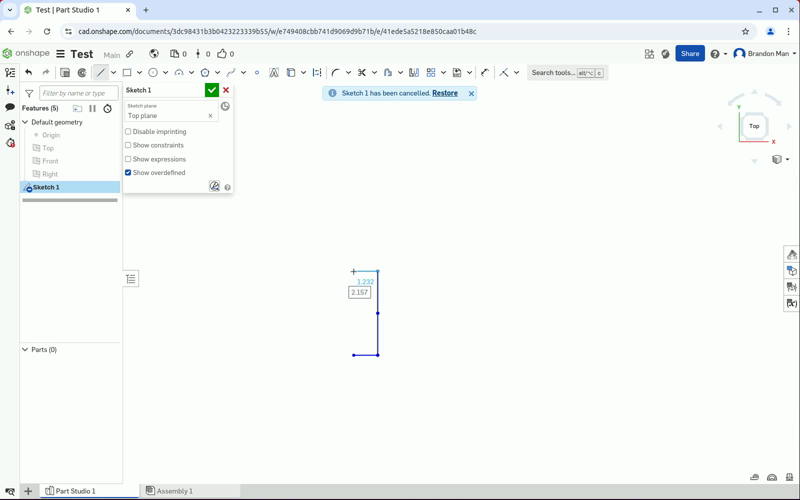
scroll(6)
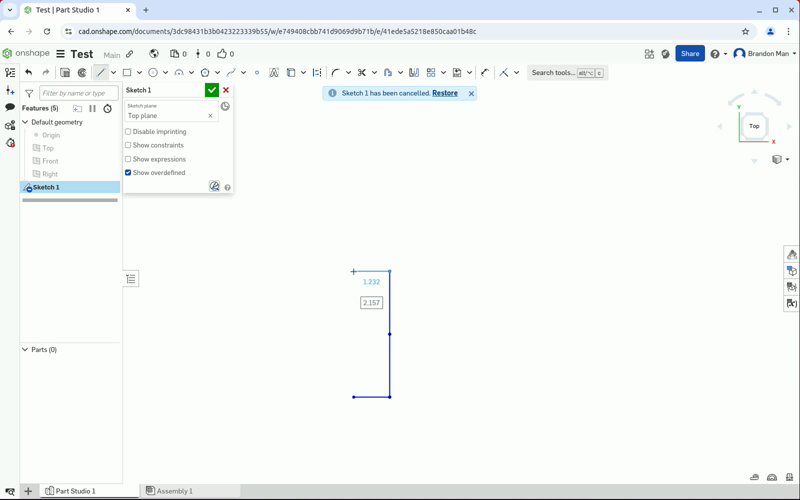
scroll(6)
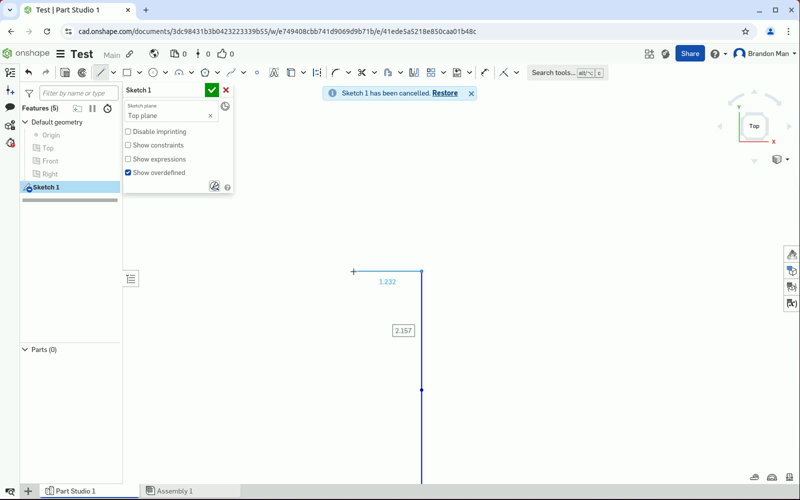
click(353, 271)
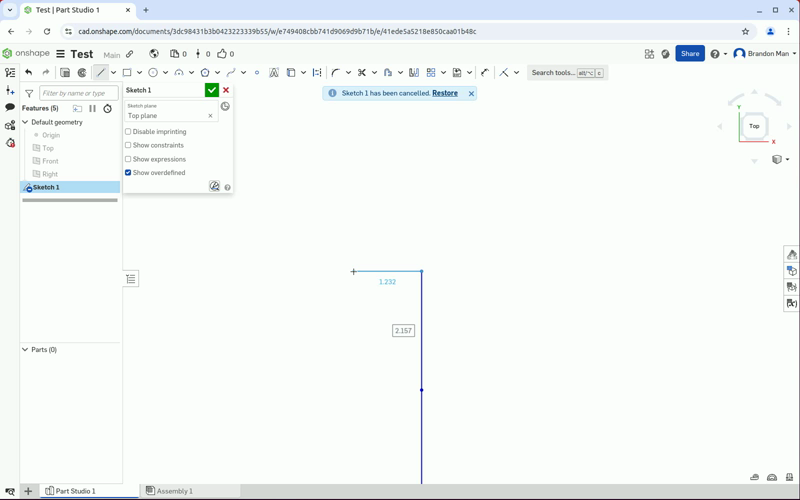
scroll(-6)
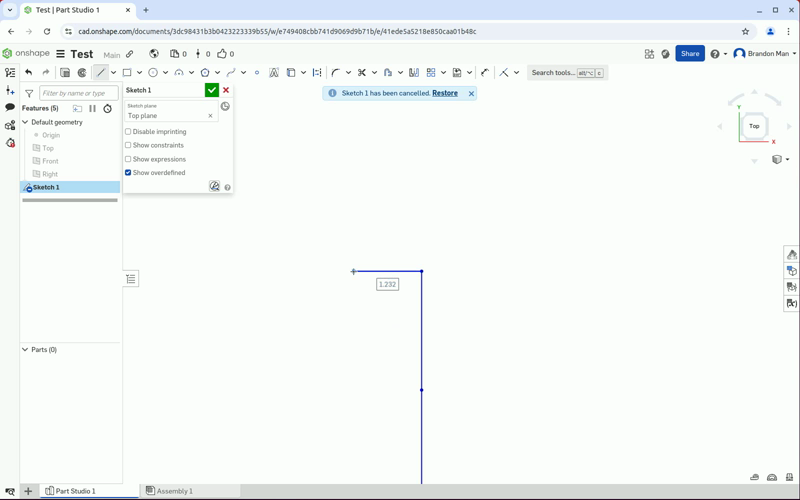
scroll(-6)
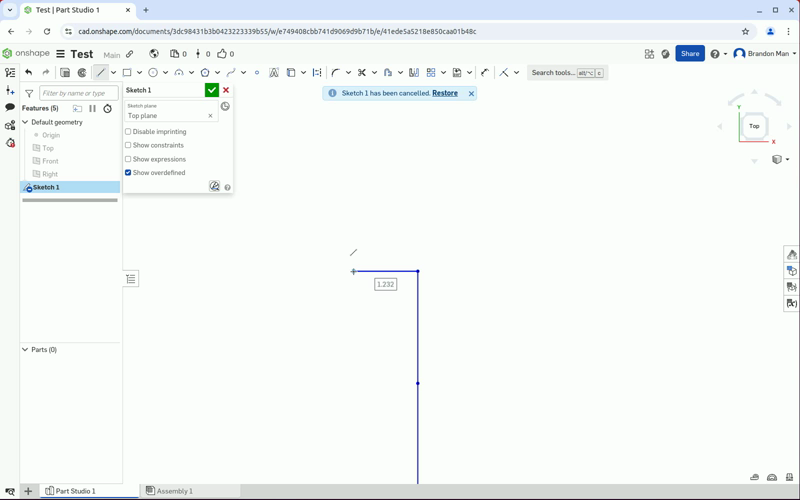
scroll(-6)
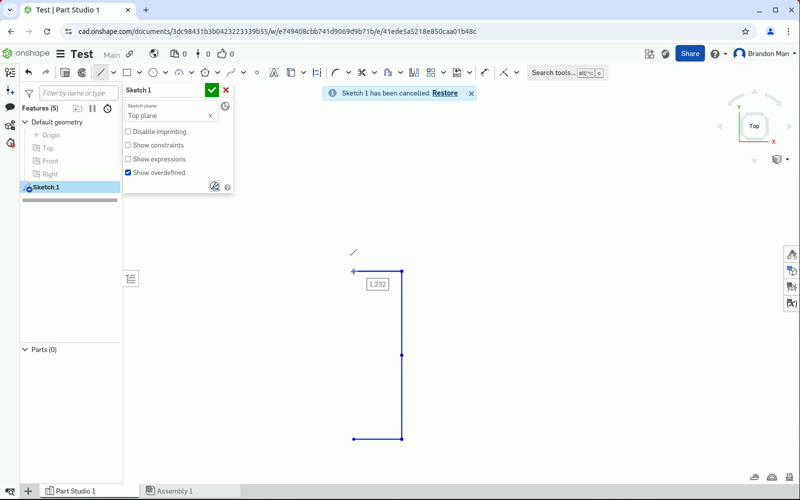
scroll(-6)
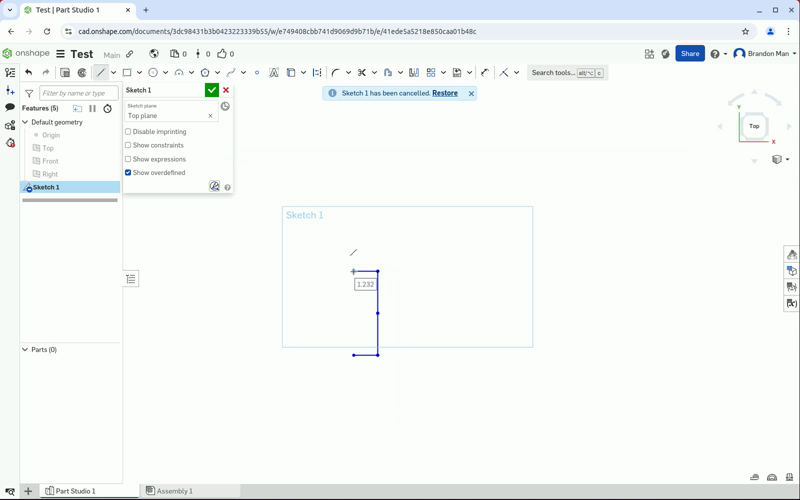
scroll(-6)
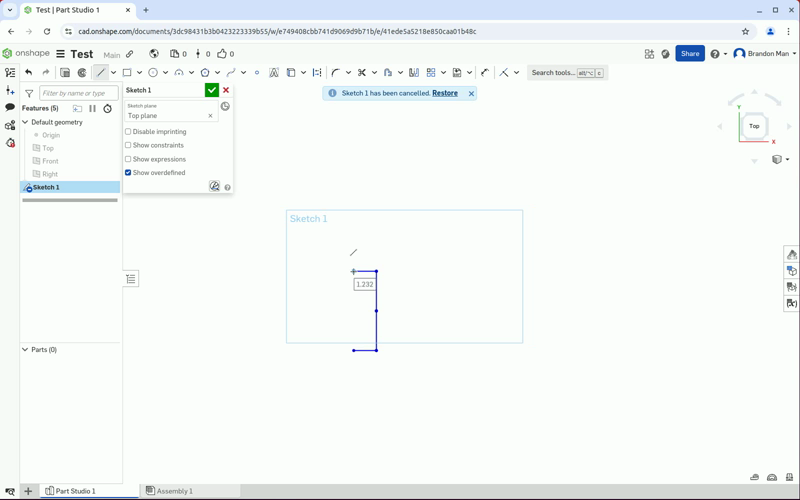
scroll(-6)
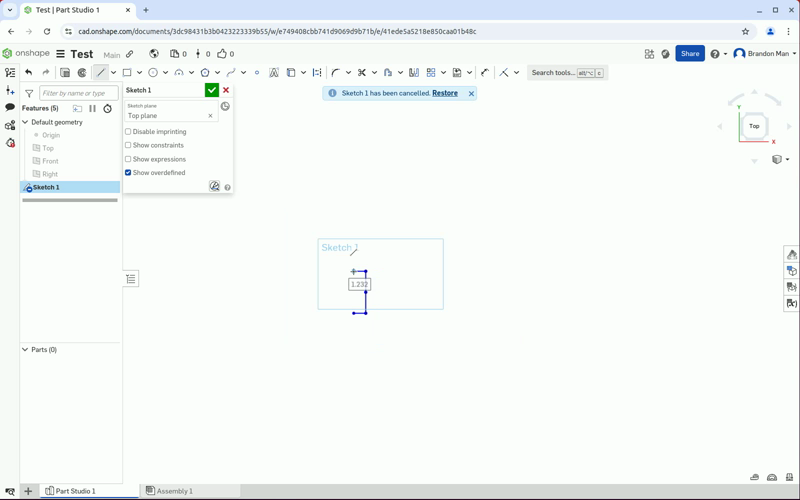
scroll(-6)
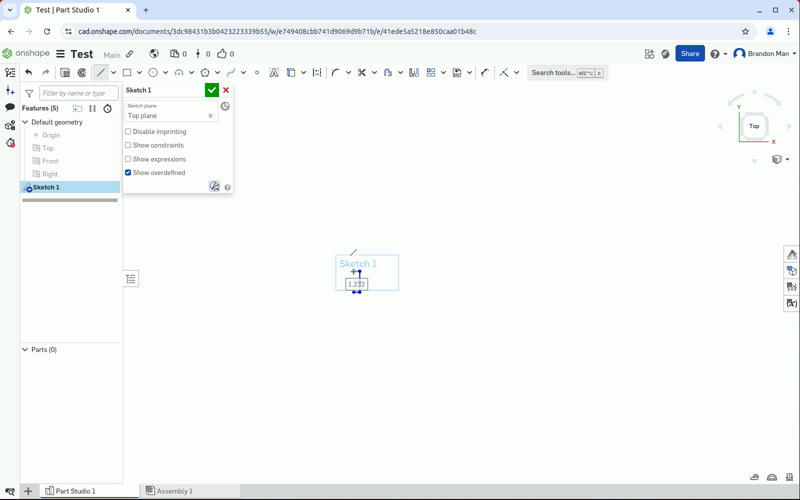
key_up(shift)
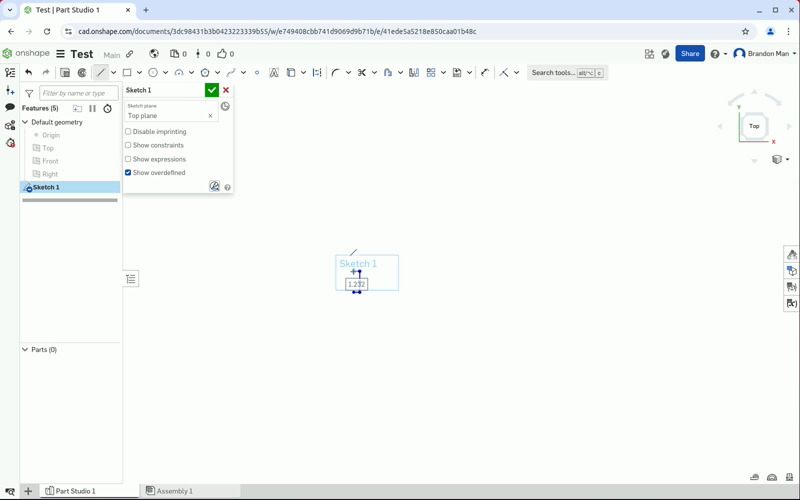
mouse_move(383, 271)
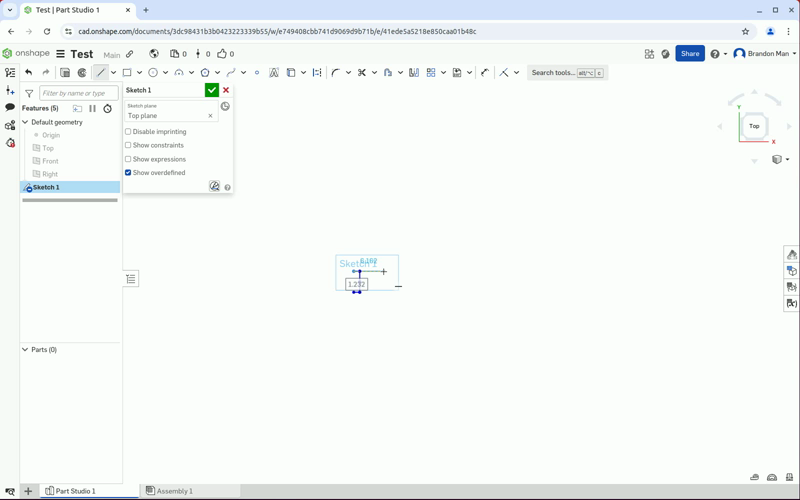
key_down(shift)
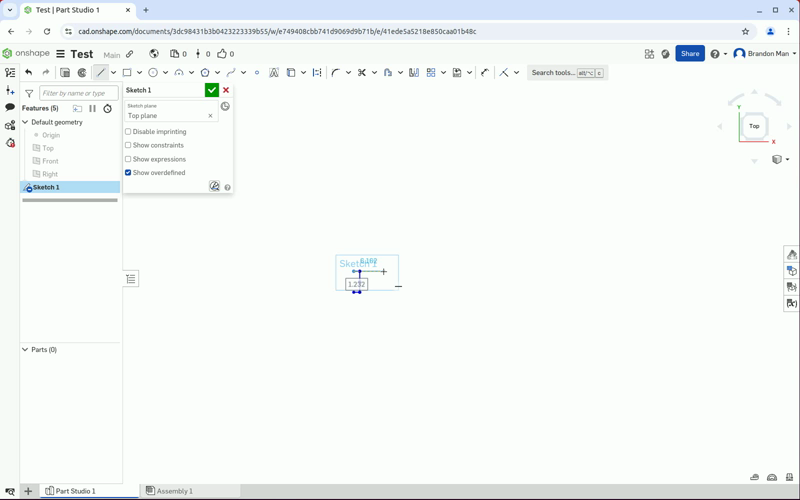
mouse_move(353, 292)
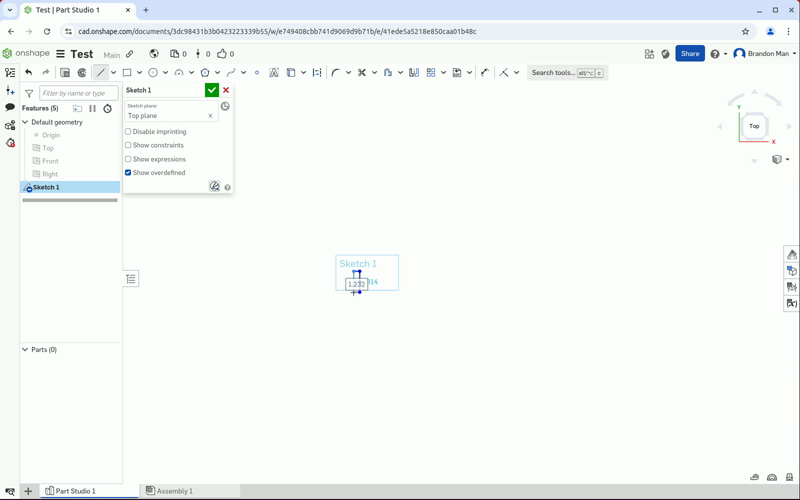
key_up(shift)
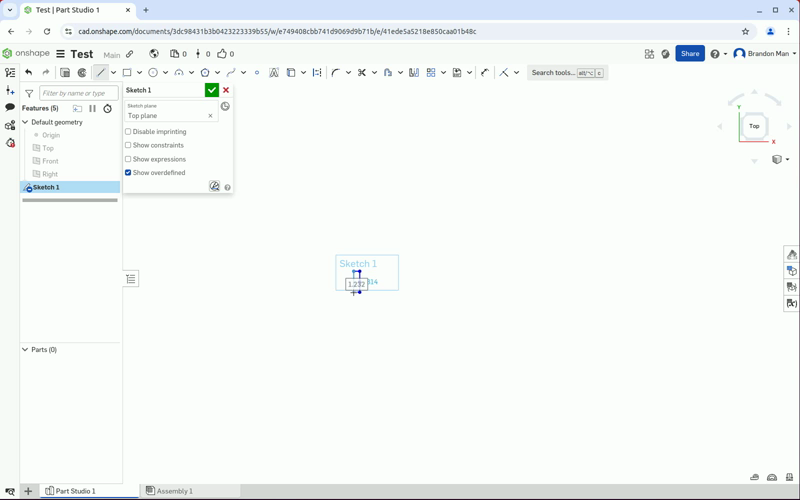
click(353, 292)
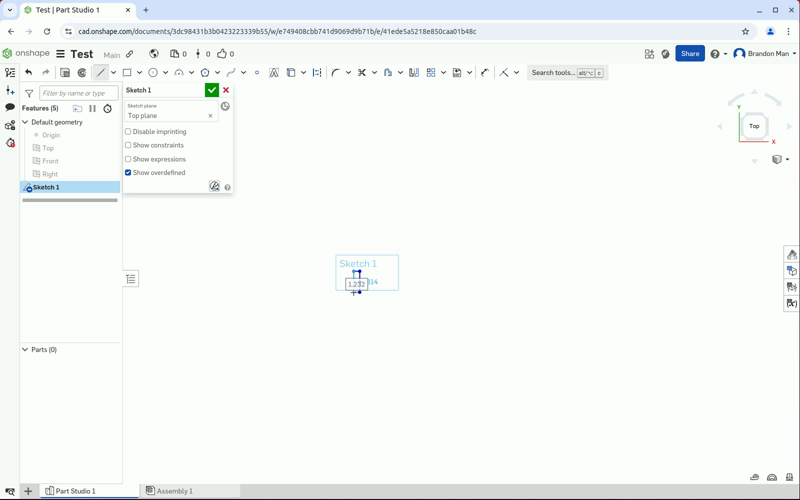
key(esc)
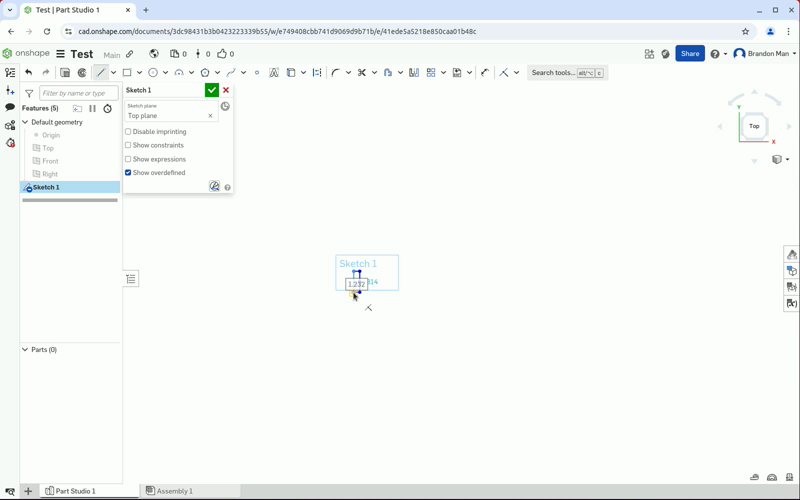
mouse_move(357, 273)
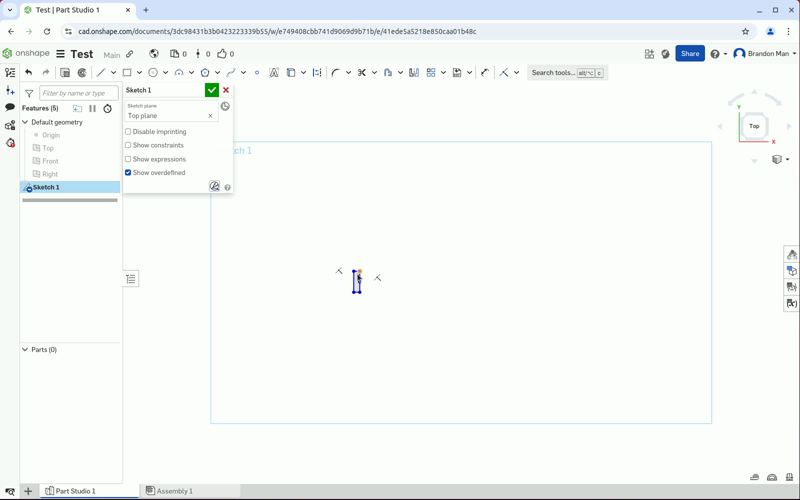
scroll(6)
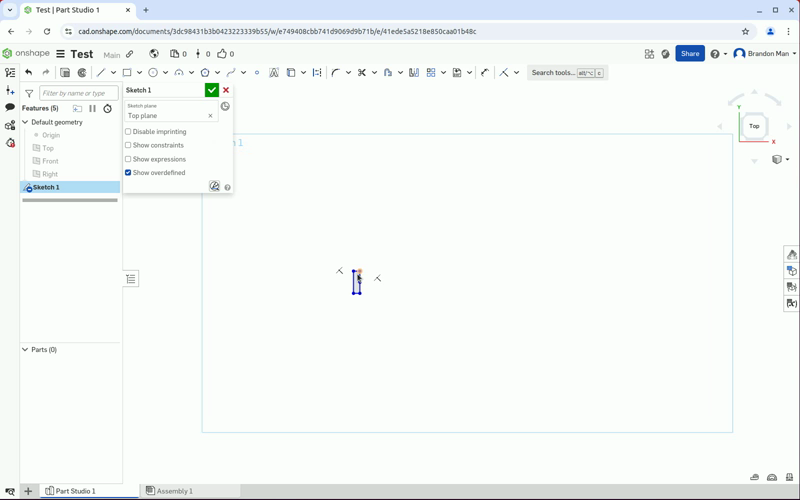
scroll(6)
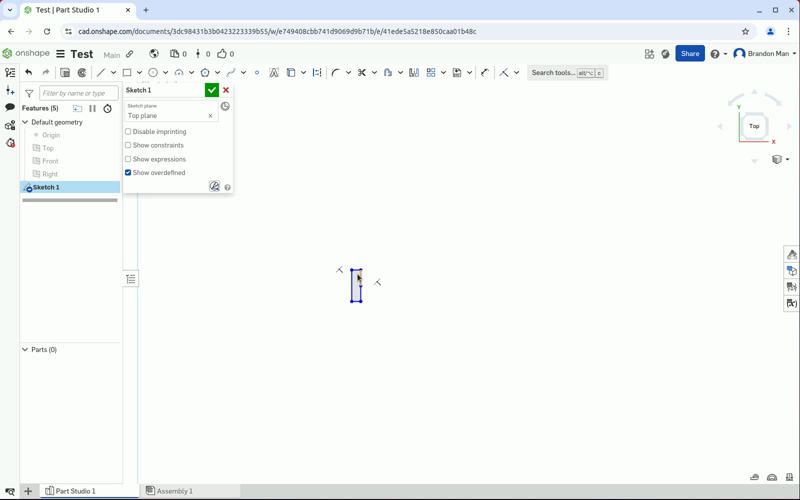
scroll(6)
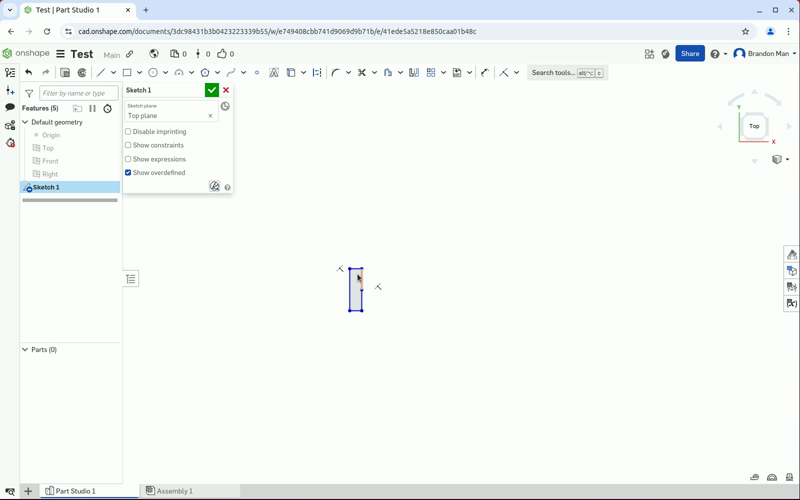
scroll(6)
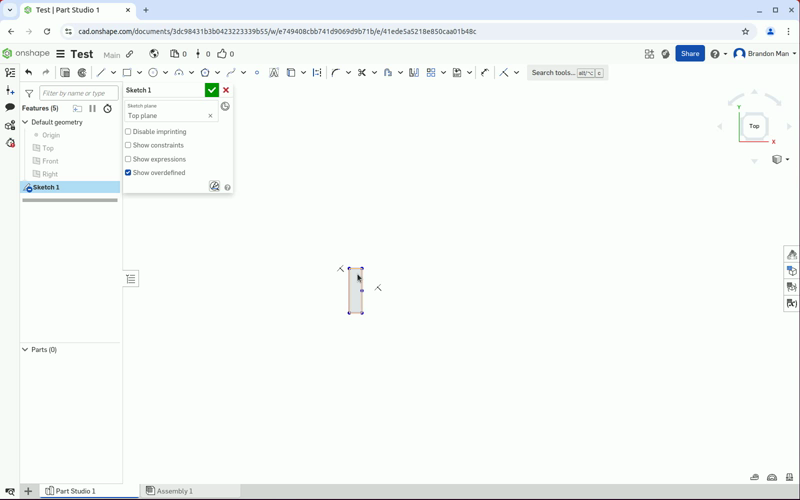
scroll(6)
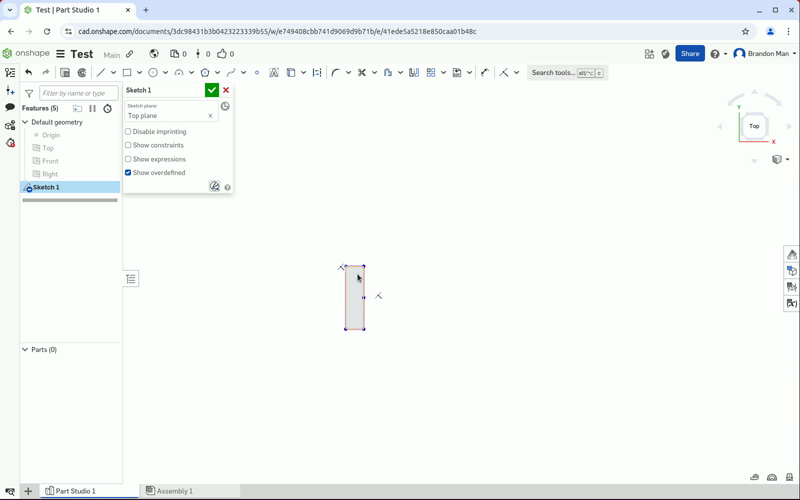
scroll(6)
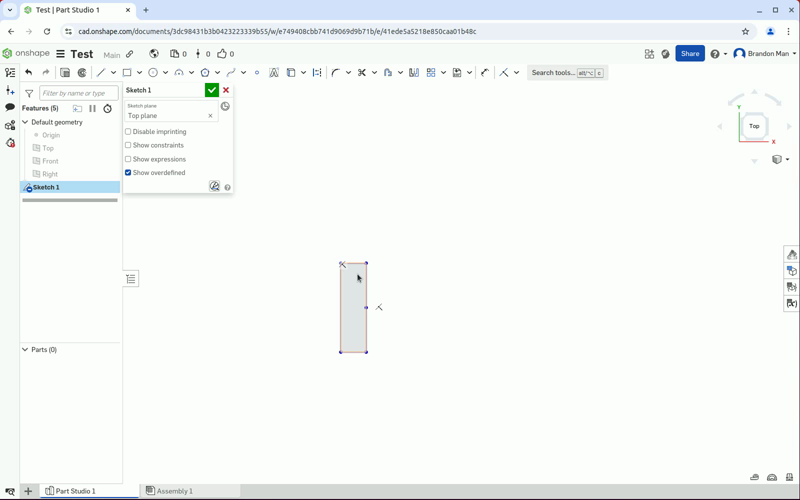
scroll(6)
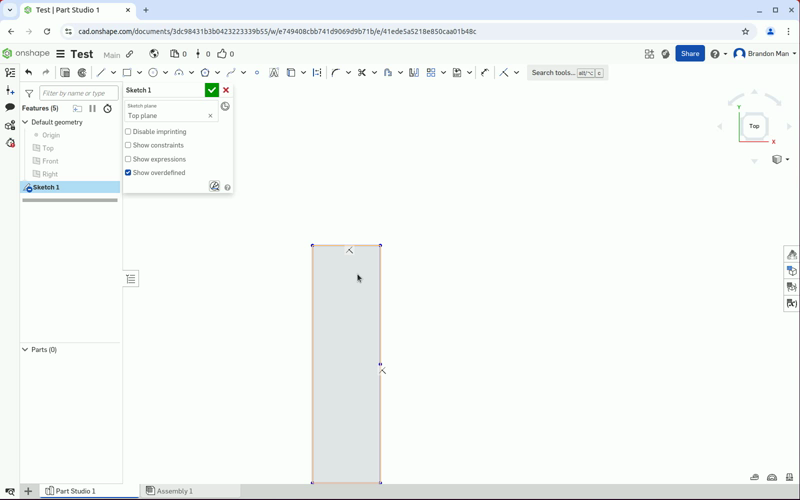
click(357, 273)
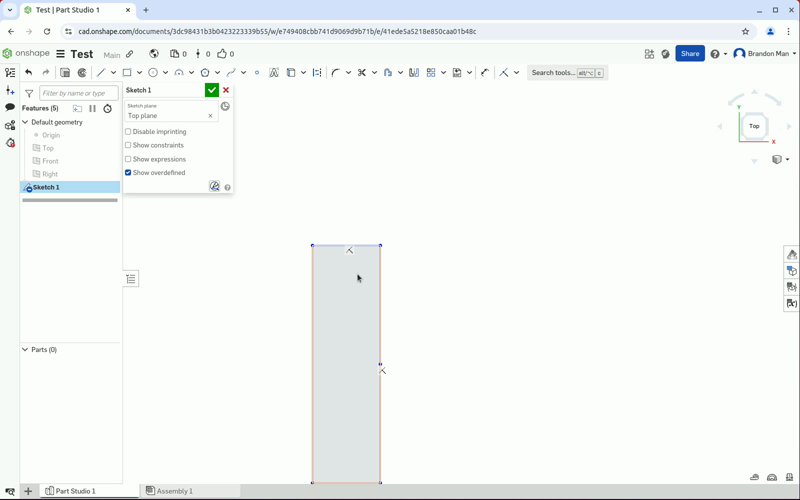
scroll(-6)
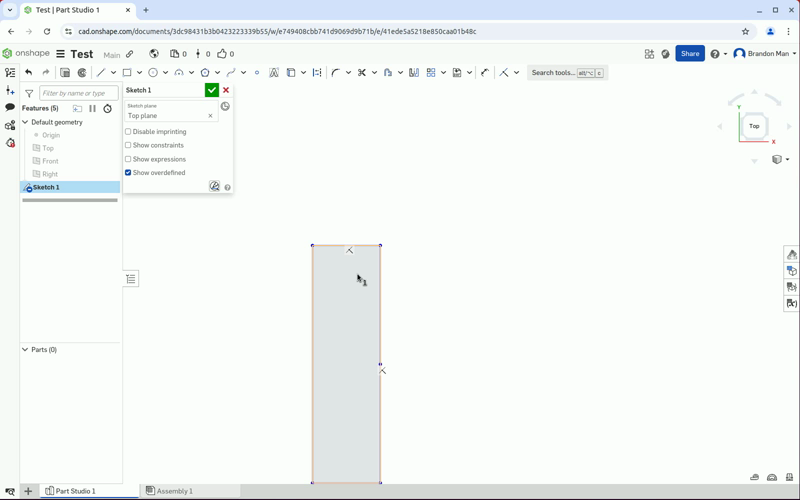
scroll(-6)
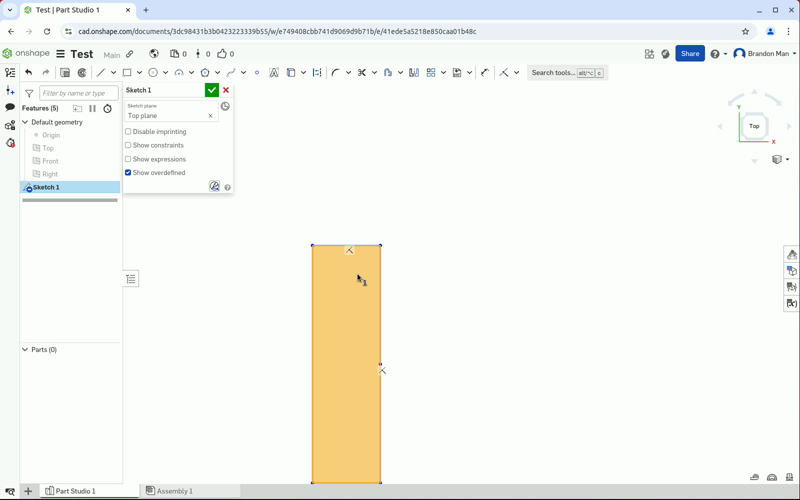
scroll(-6)
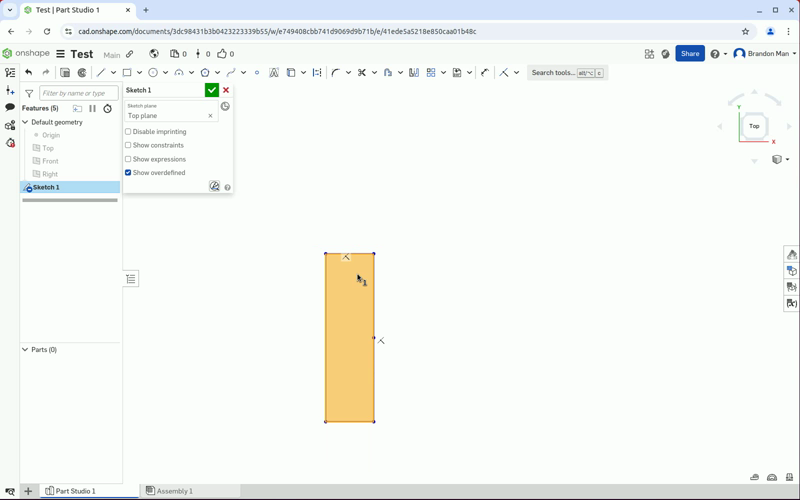
scroll(-6)
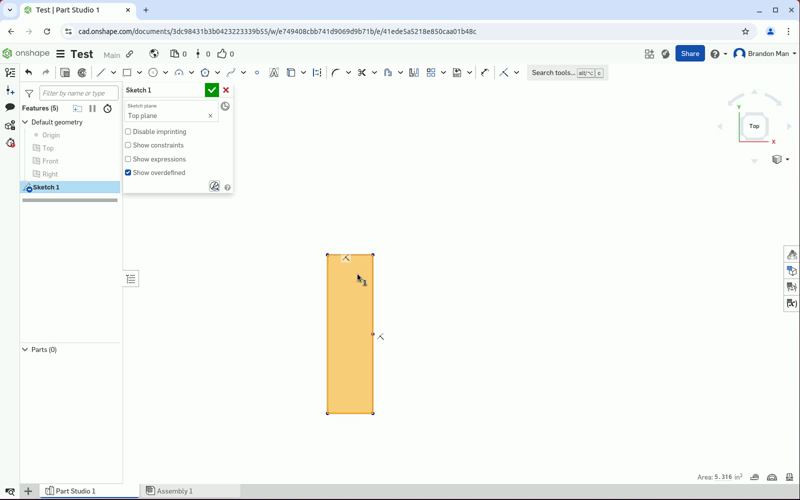
scroll(-6)
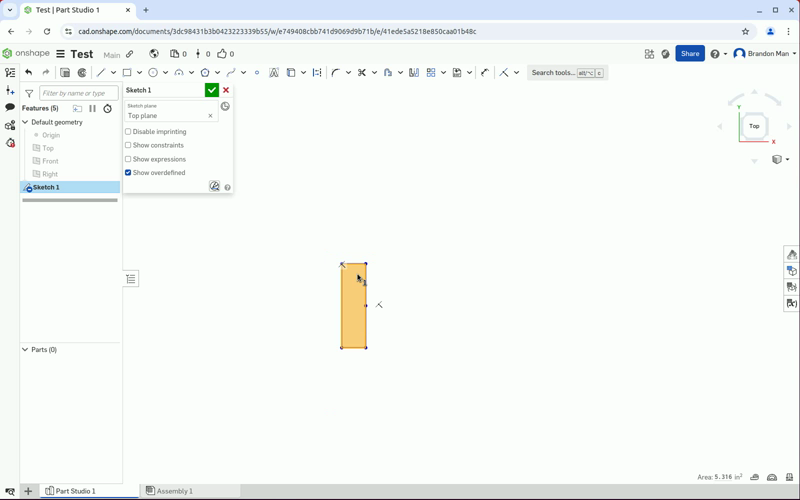
scroll(-6)
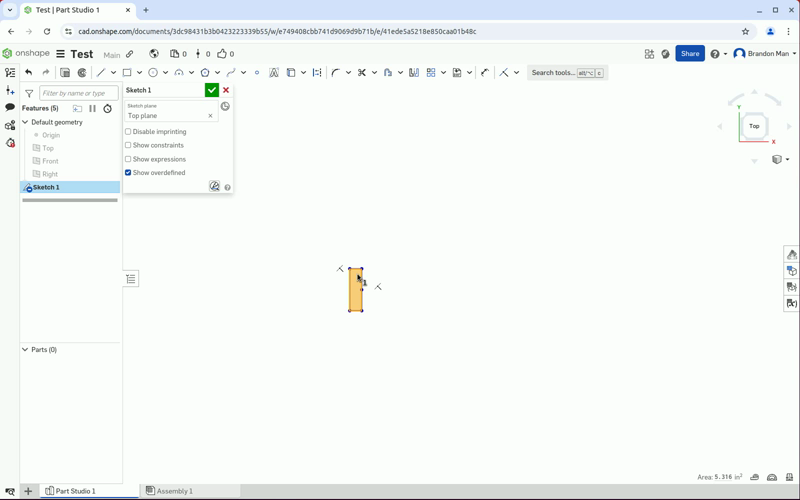
scroll(-6)
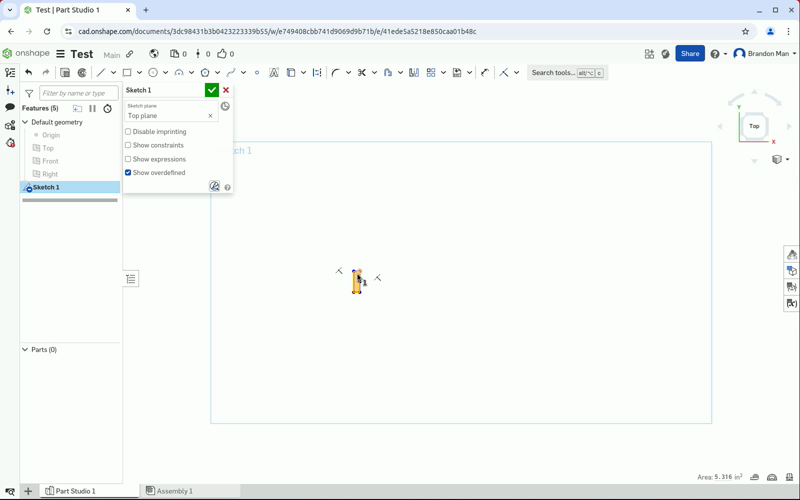
mouse_move(73, 352)
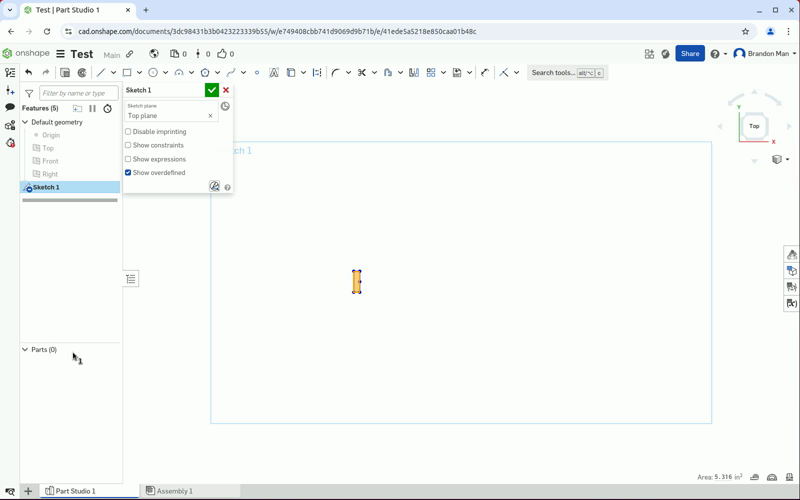
key(shift+y)
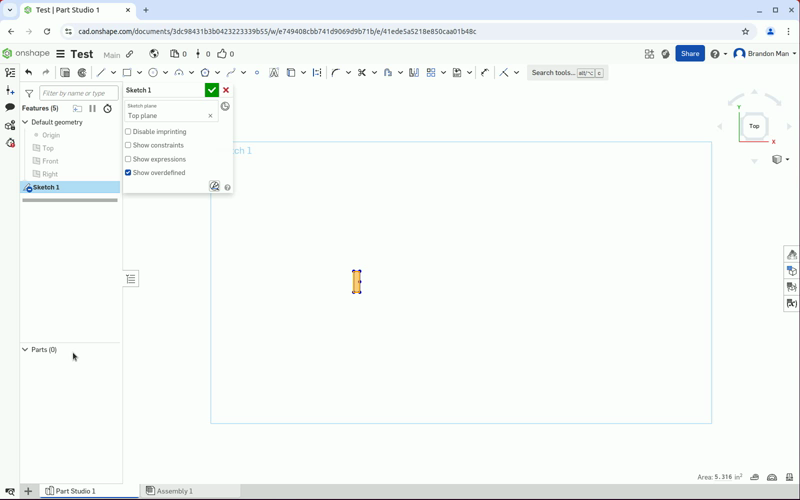
key(shift+e)
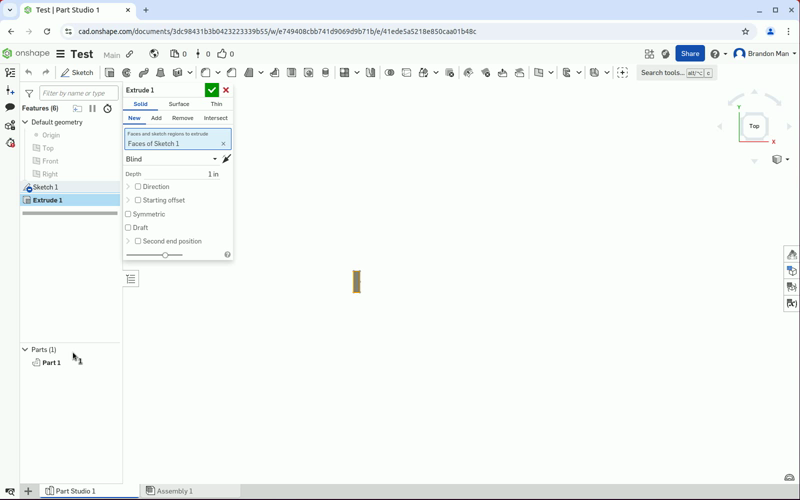
mouse_move(143, 106)
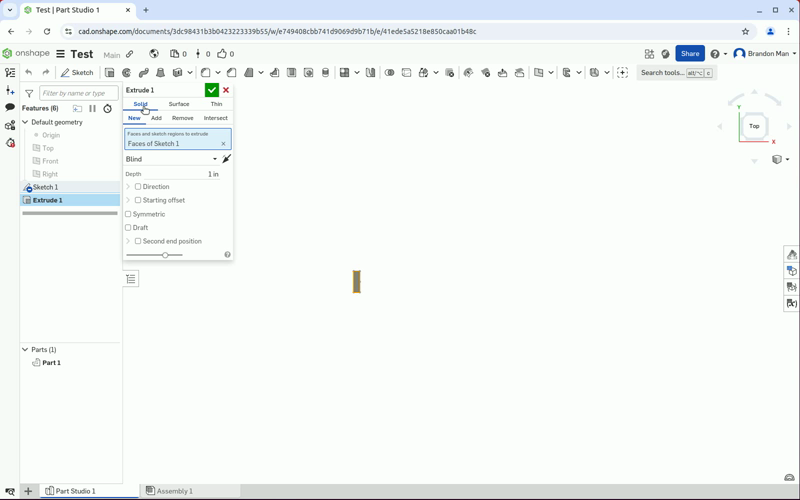
click(143, 106)
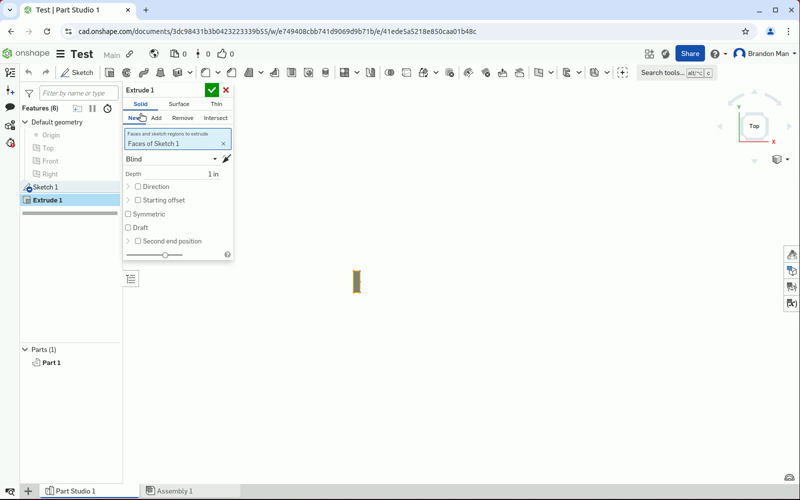
mouse_move(137, 120)
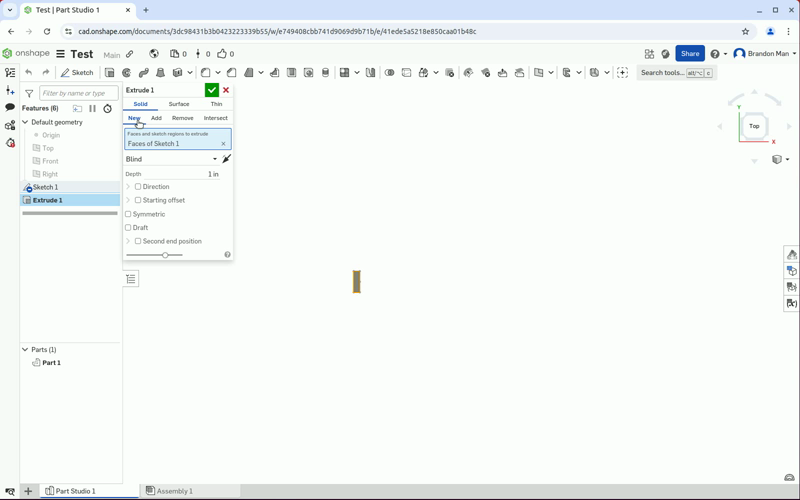
click(137, 120)
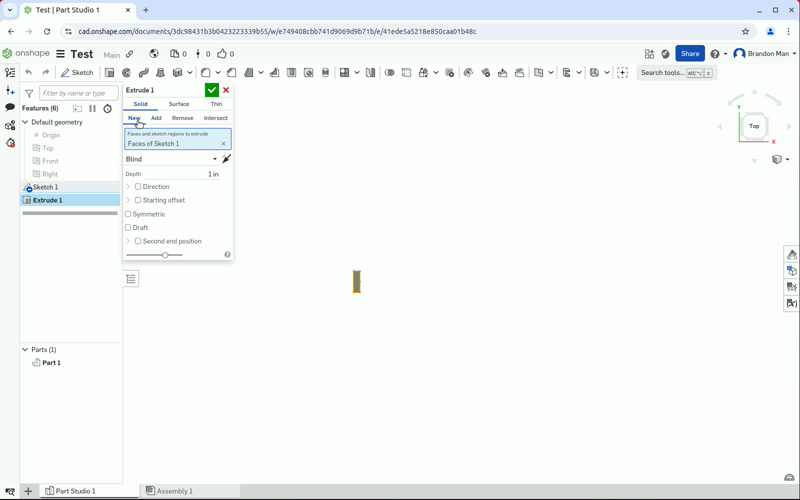
key(tab, 4)
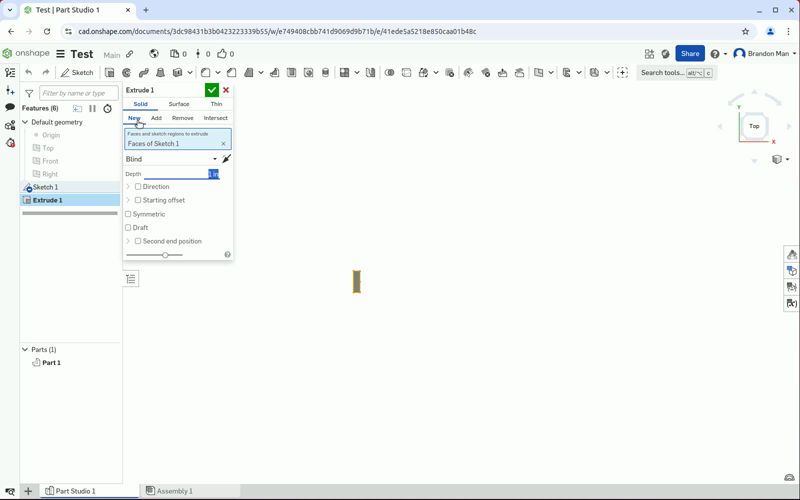
text(-0.241)
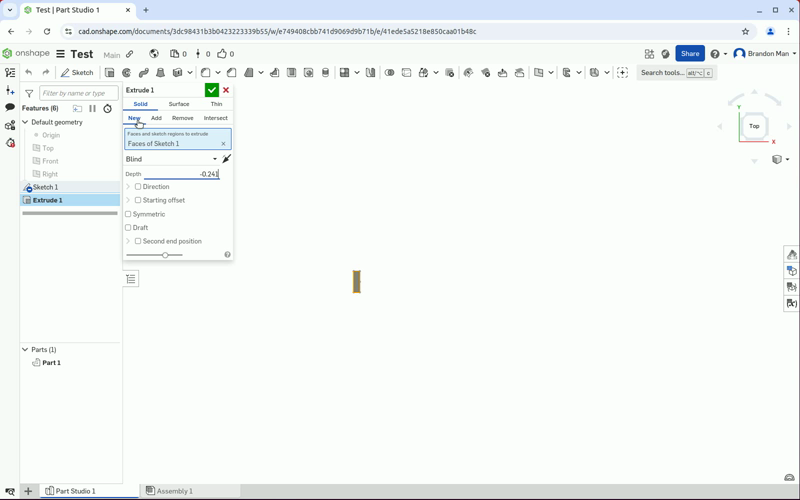
key(enter)
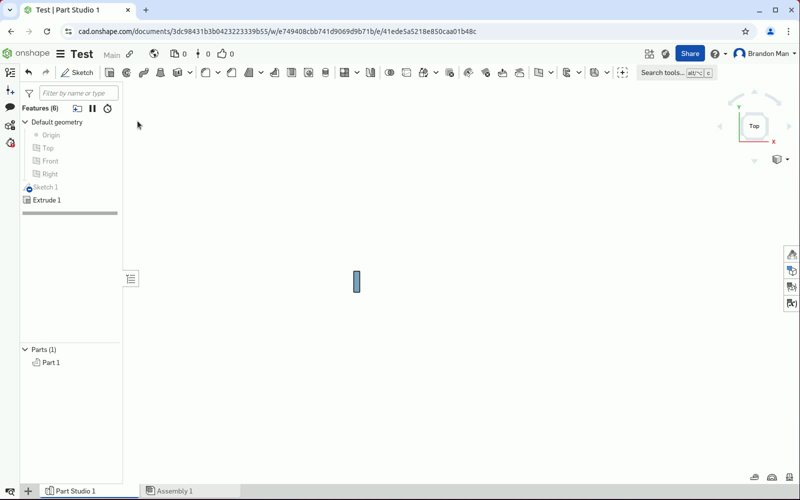
key(shift+h)
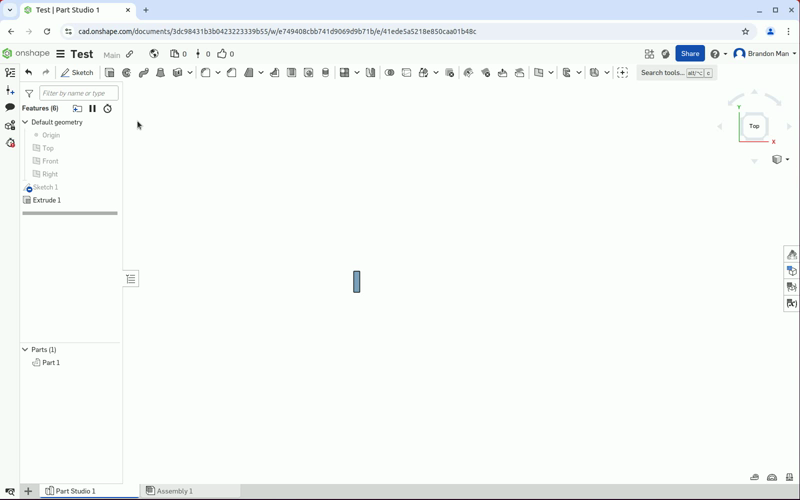
key(shift+h)
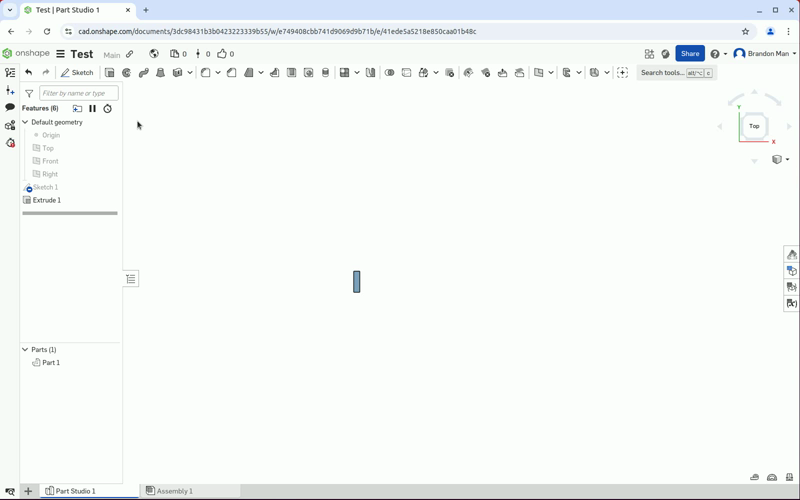
mouse_move(73, 189)
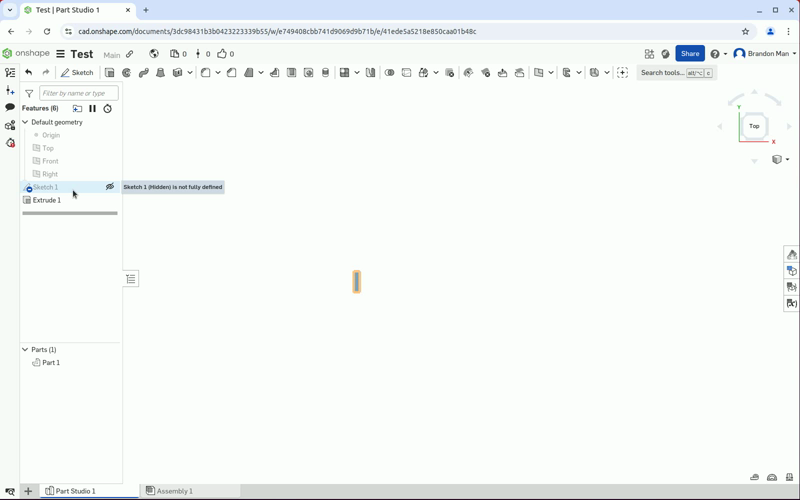
click(73, 189)
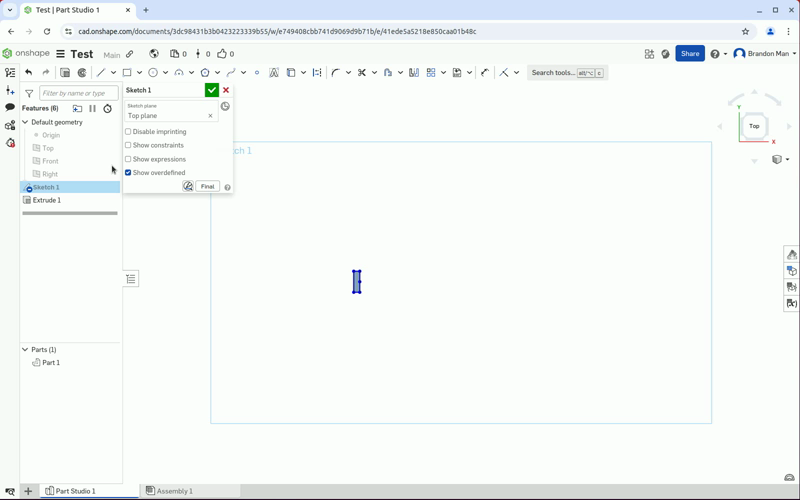
mouse_move(229, 92)
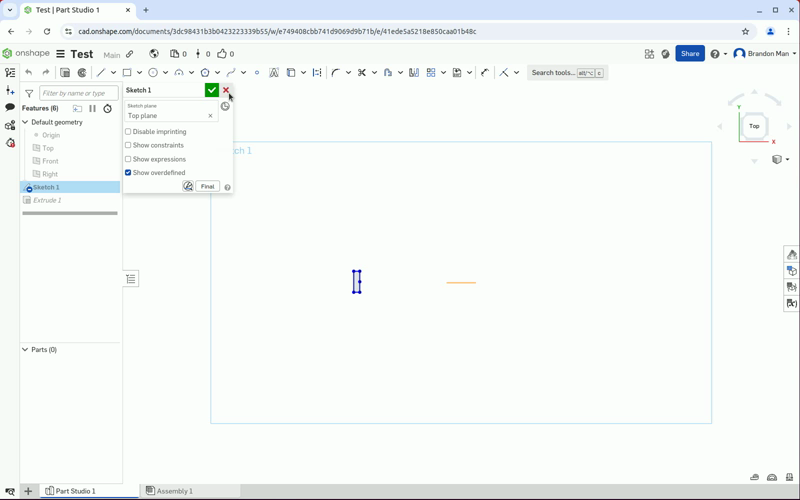
click(229, 92)
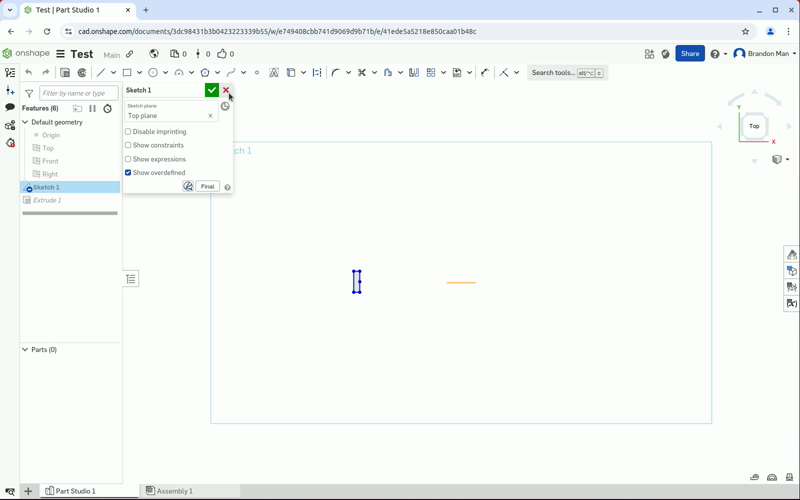
key(shift+s)
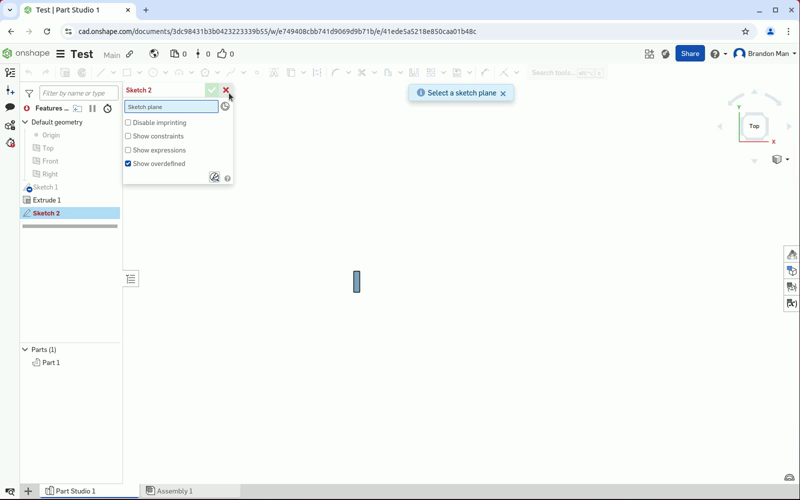
mouse_move(73, 150)
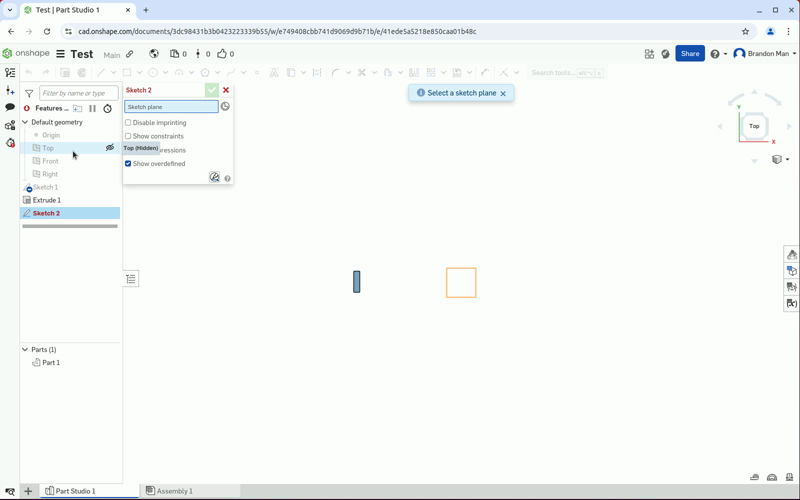
click(73, 150)
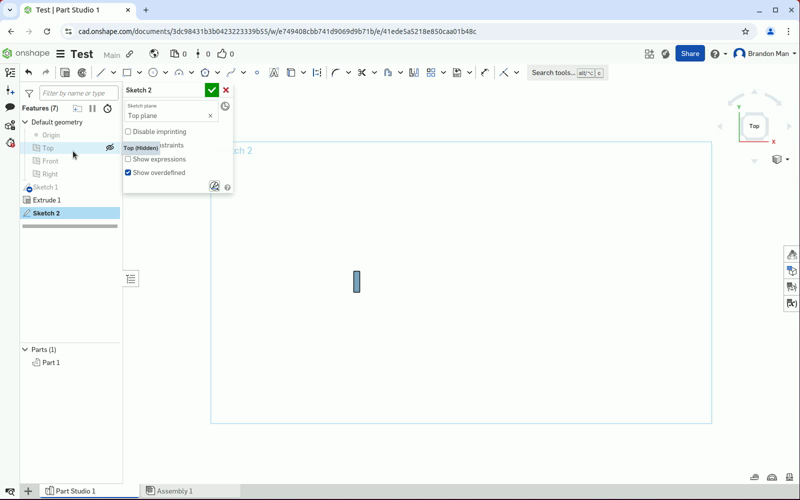
mouse_move(73, 352)
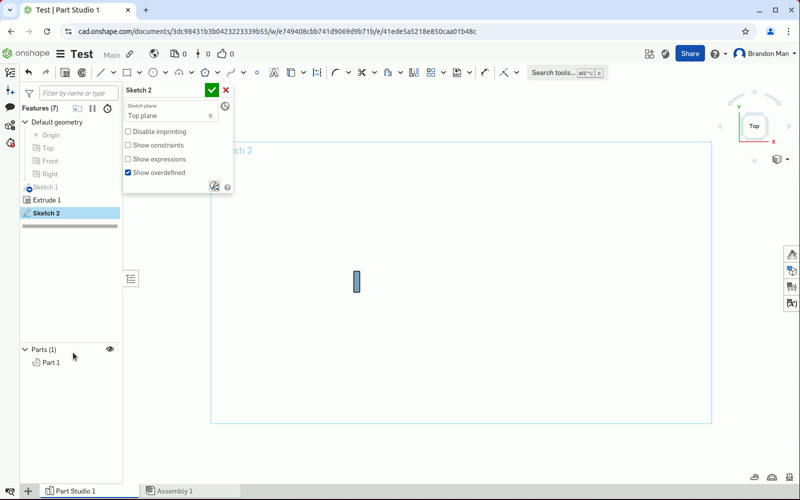
key(y)
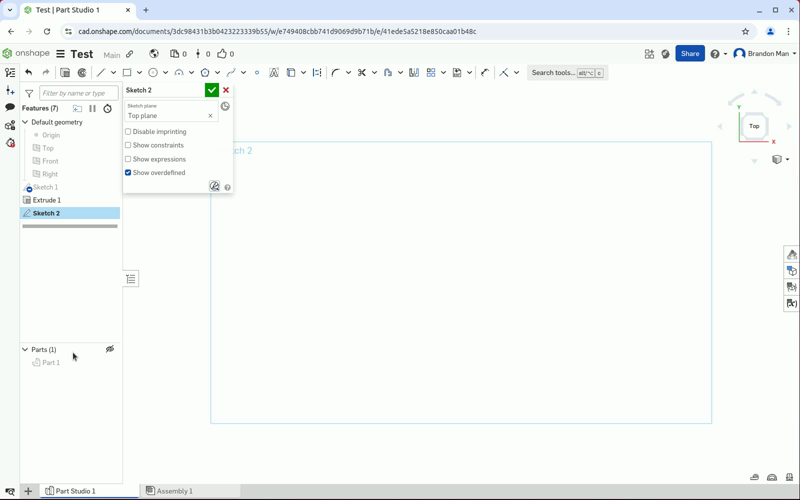
key(l)
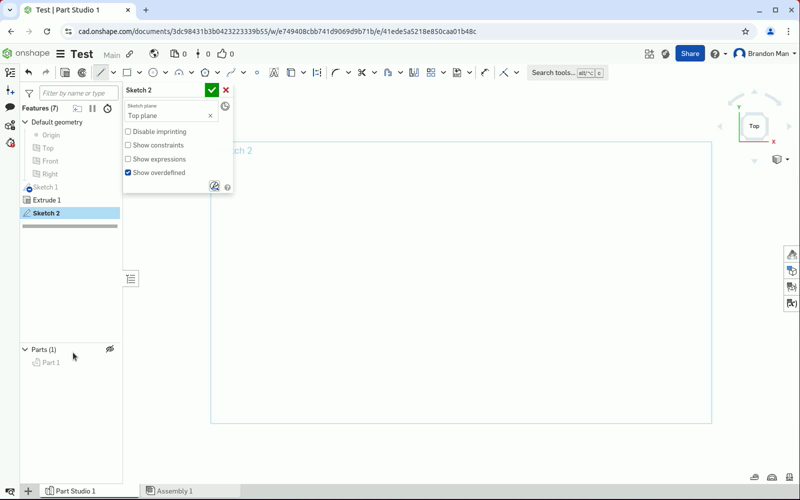
key_down(shift)
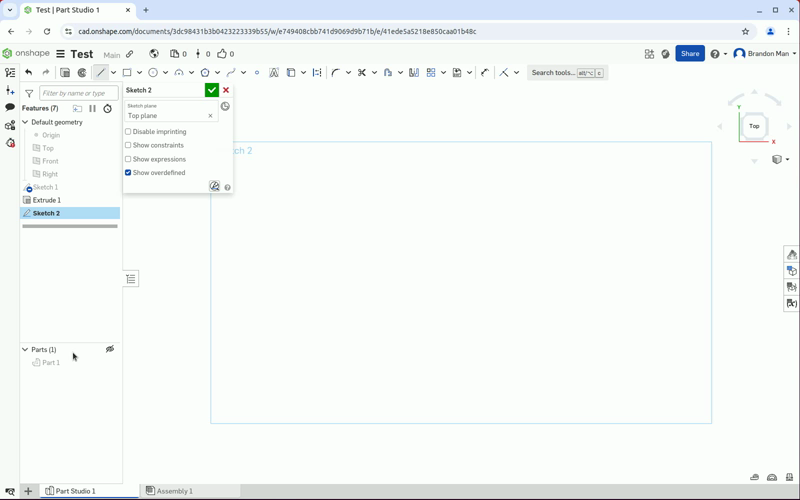
mouse_move(358, 291)
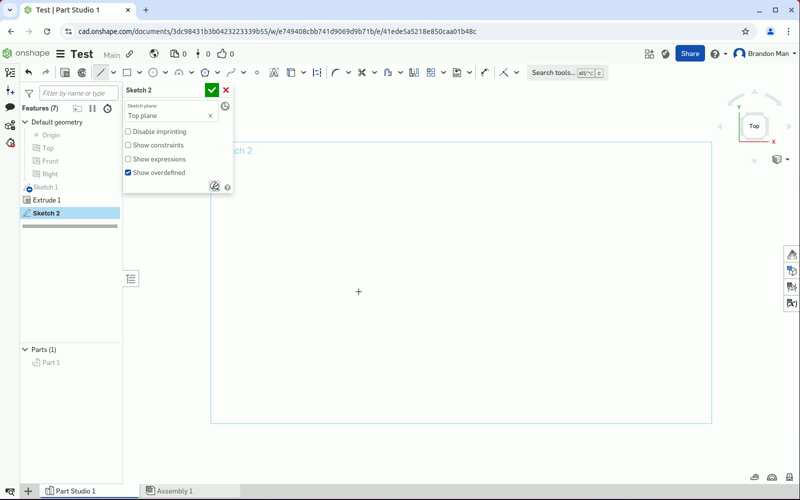
click(358, 291)
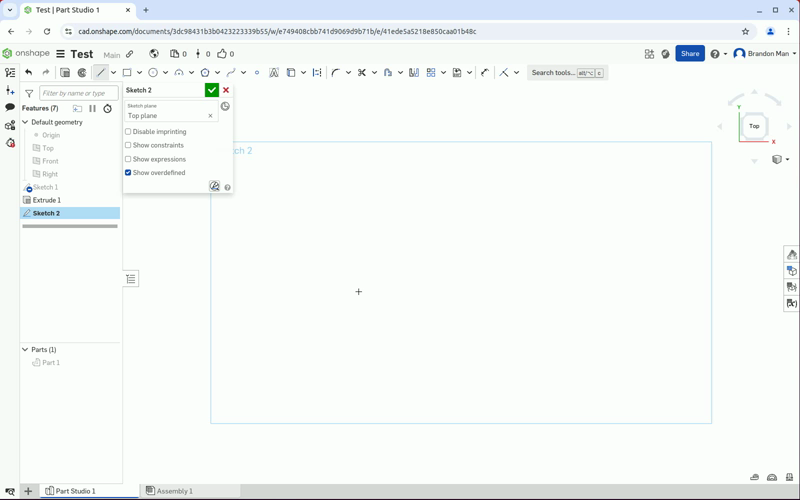
key_up(shift)
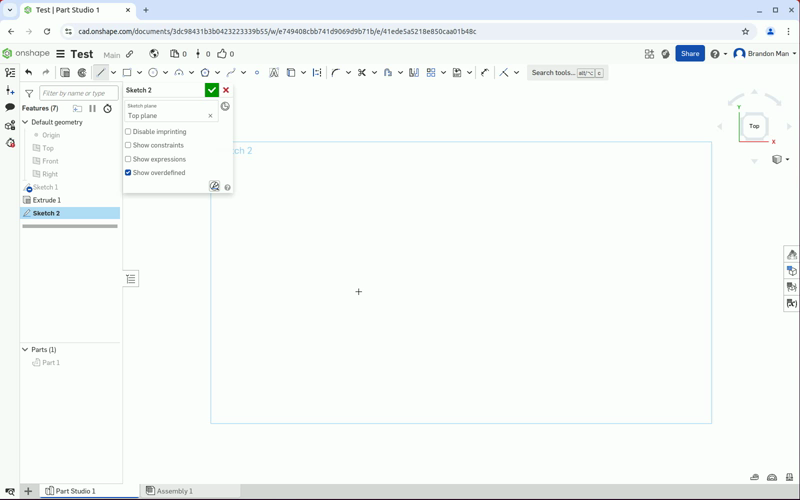
key_down(shift)
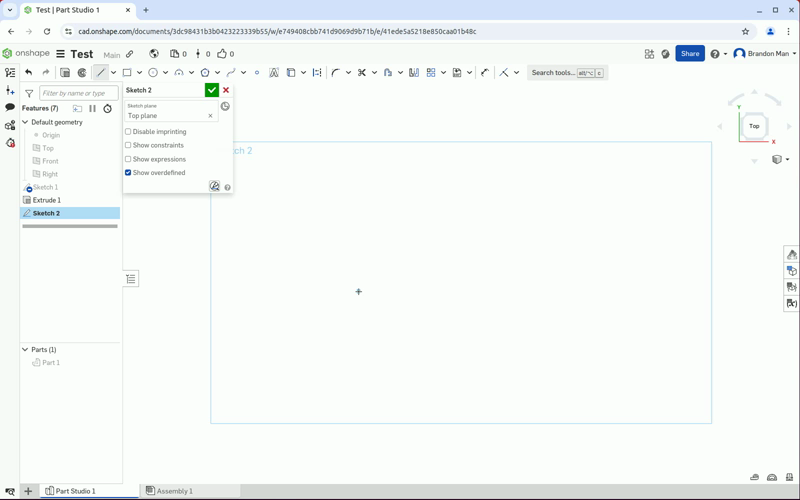
mouse_move(388, 291)
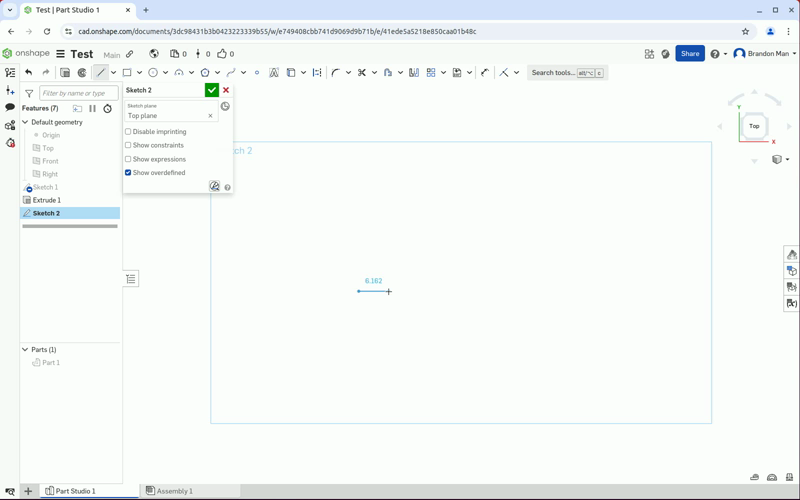
mouse_move(364, 291)
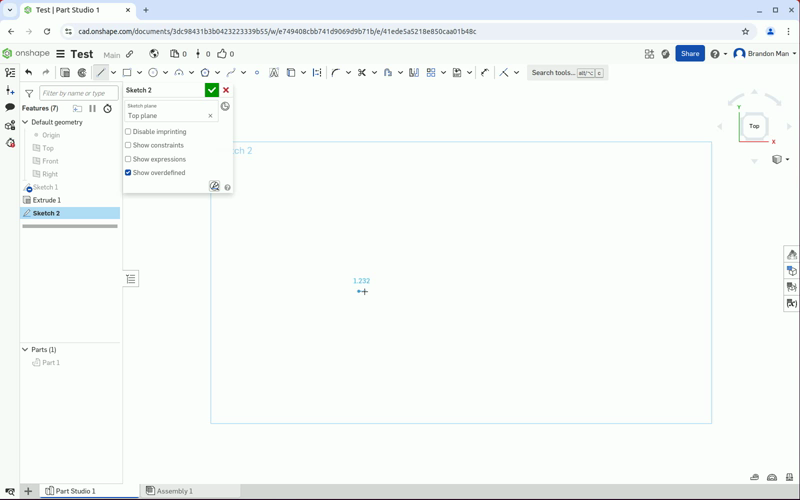
scroll(6)
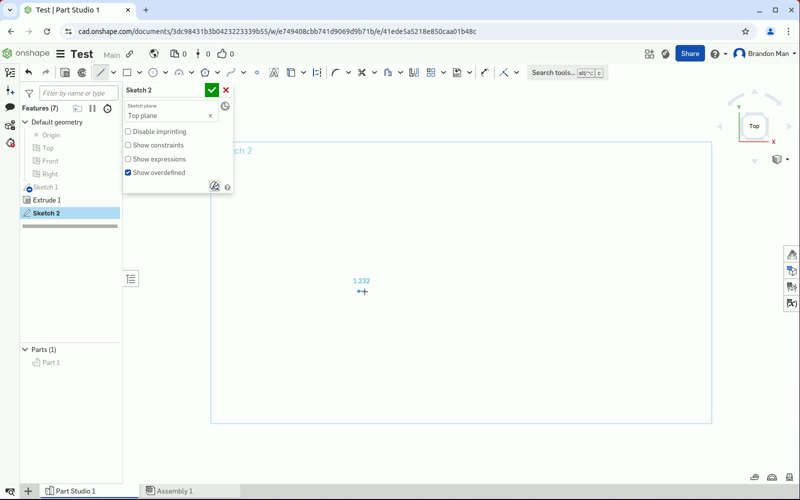
scroll(6)
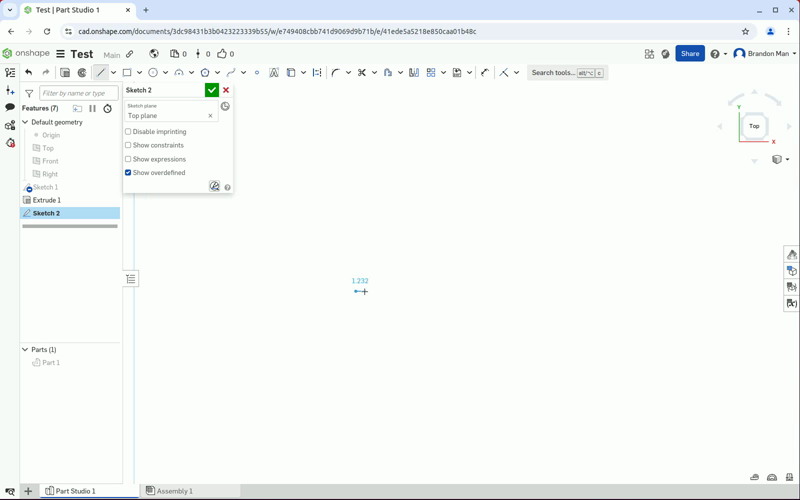
scroll(6)
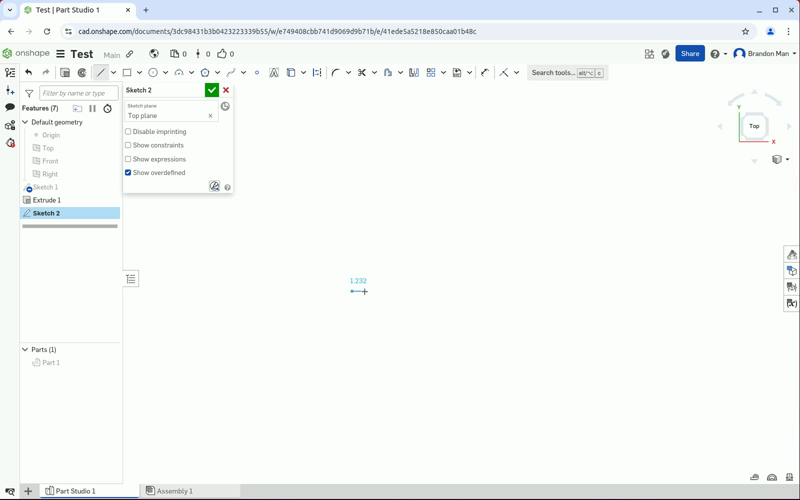
scroll(6)
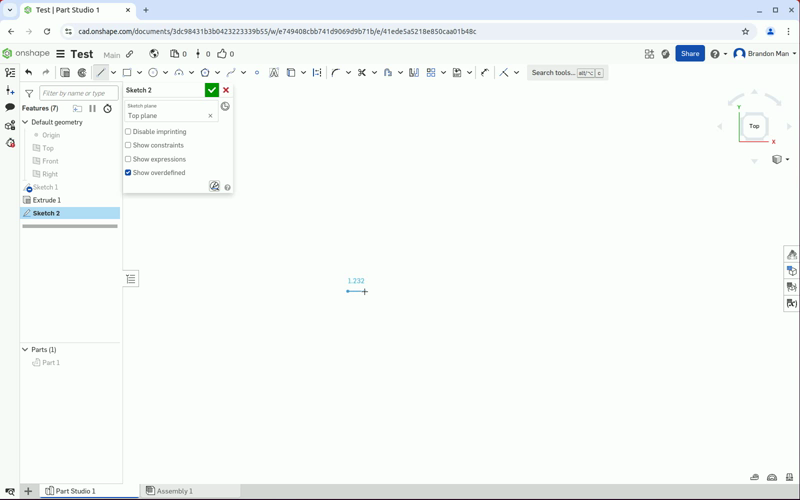
scroll(6)
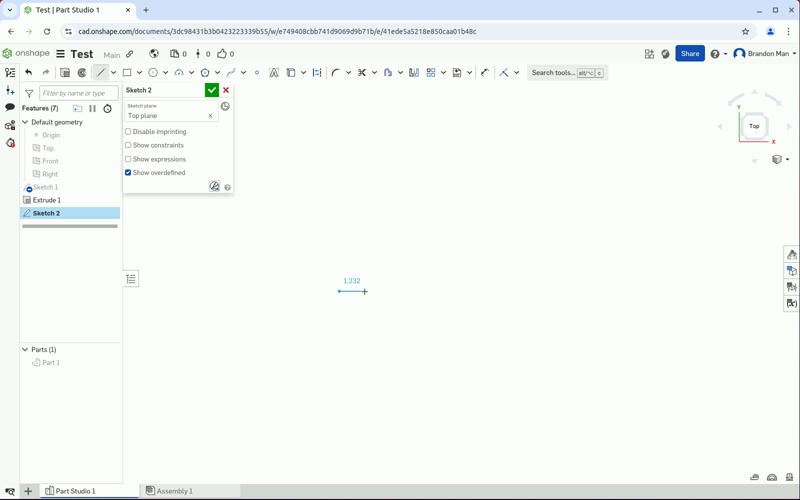
scroll(6)
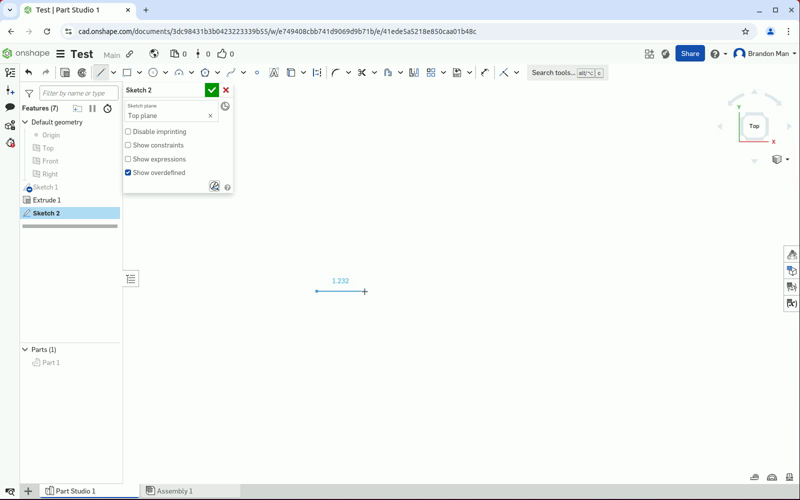
scroll(6)
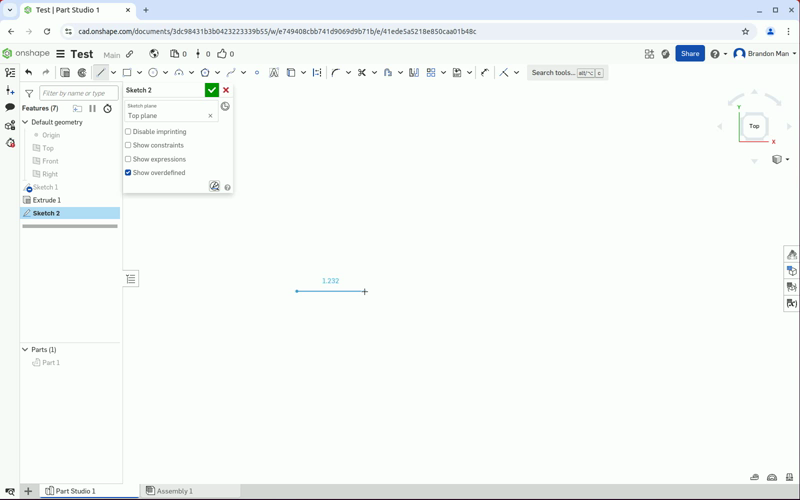
click(364, 291)
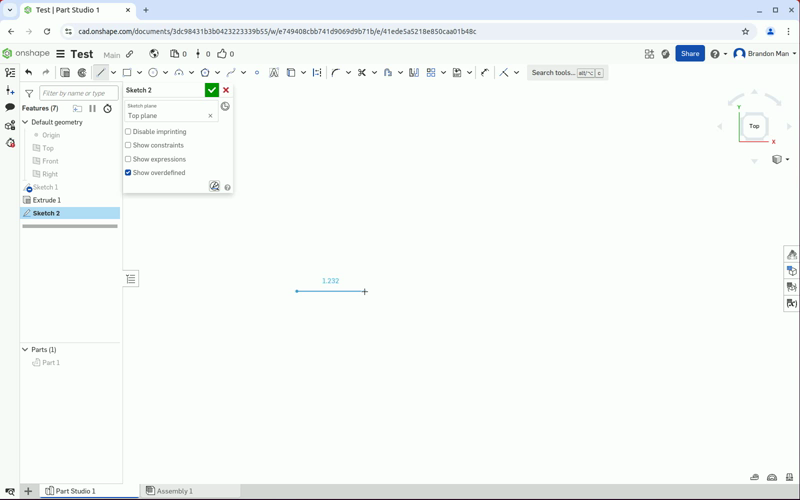
scroll(-6)
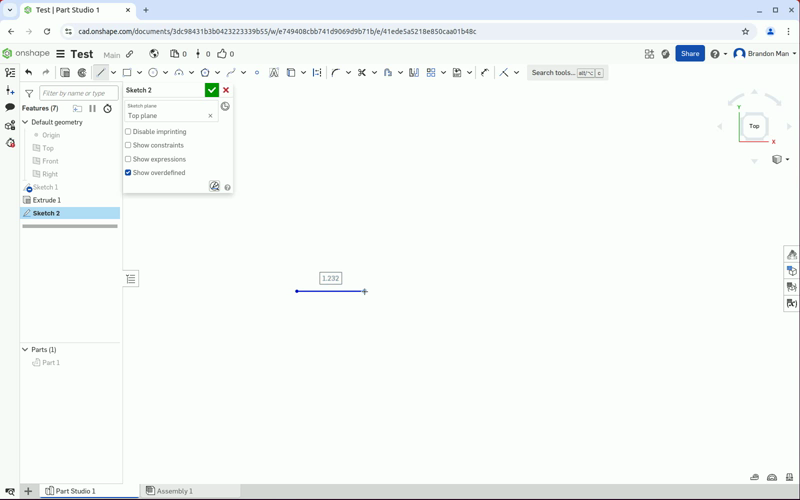
scroll(-6)
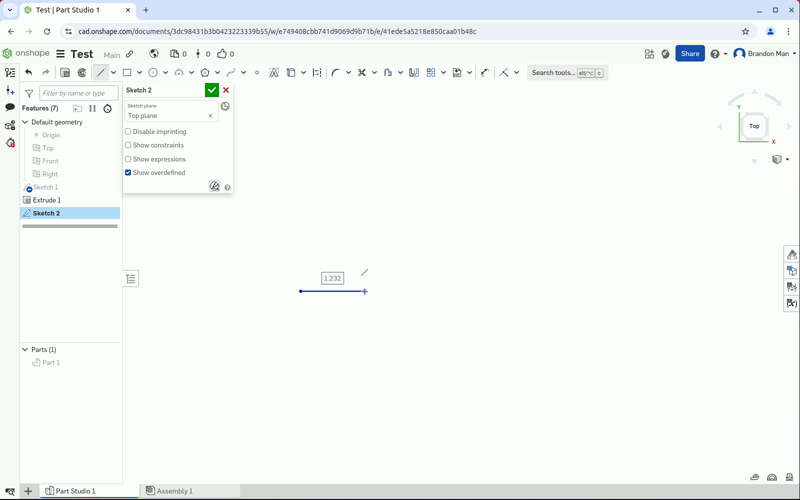
scroll(-6)
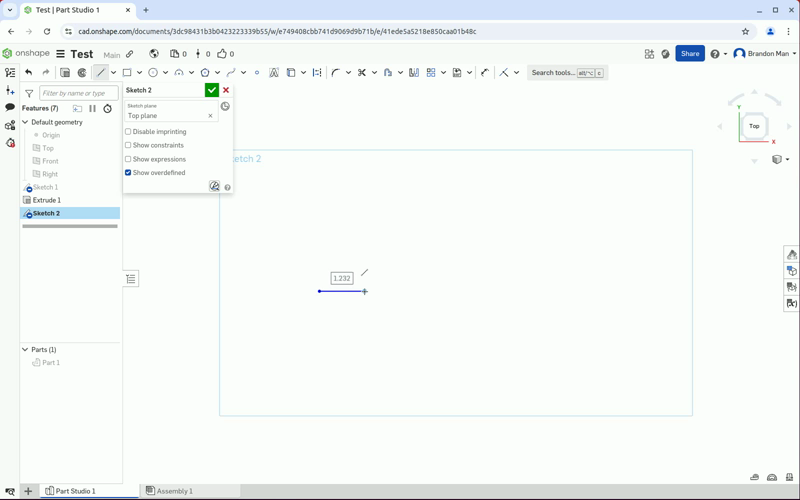
scroll(-6)
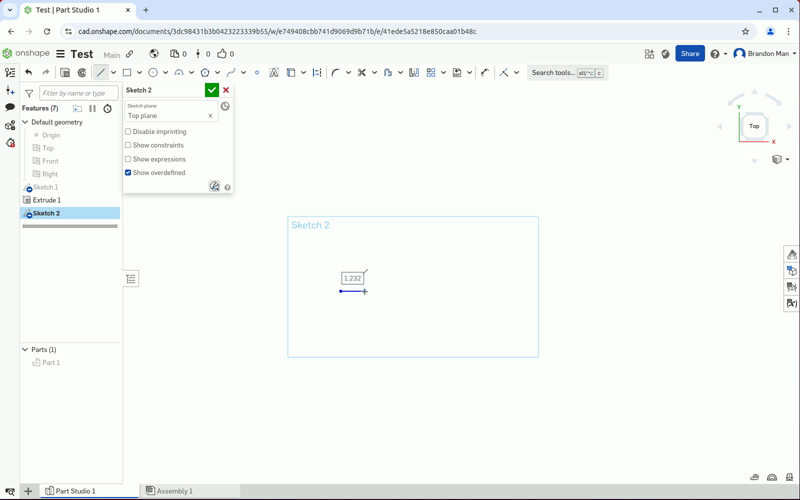
scroll(-6)
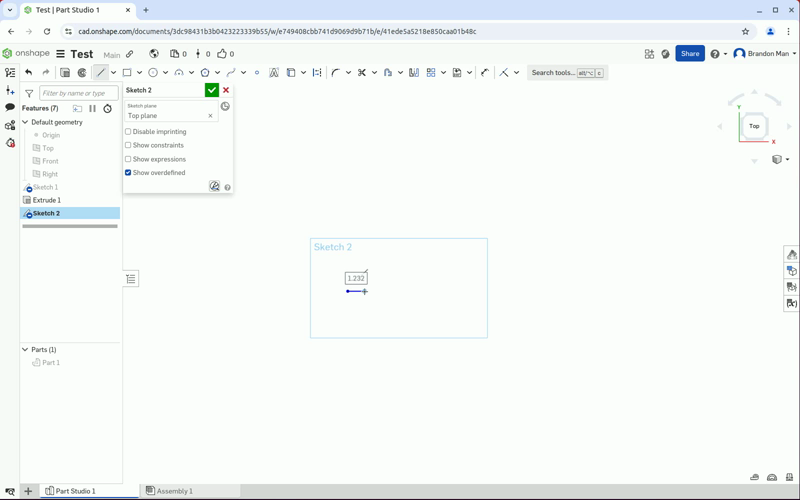
scroll(-6)
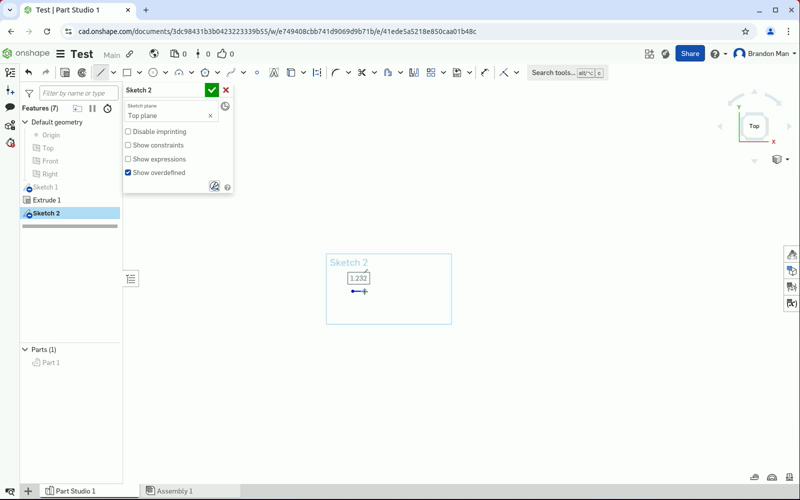
scroll(-6)
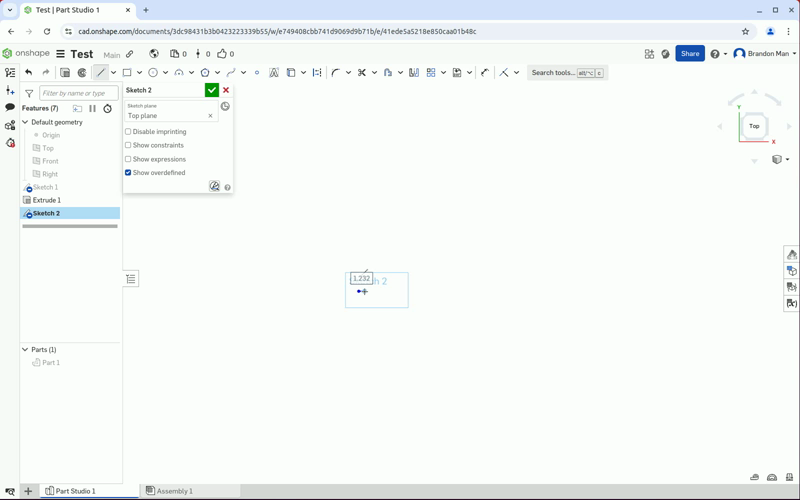
key_up(shift)
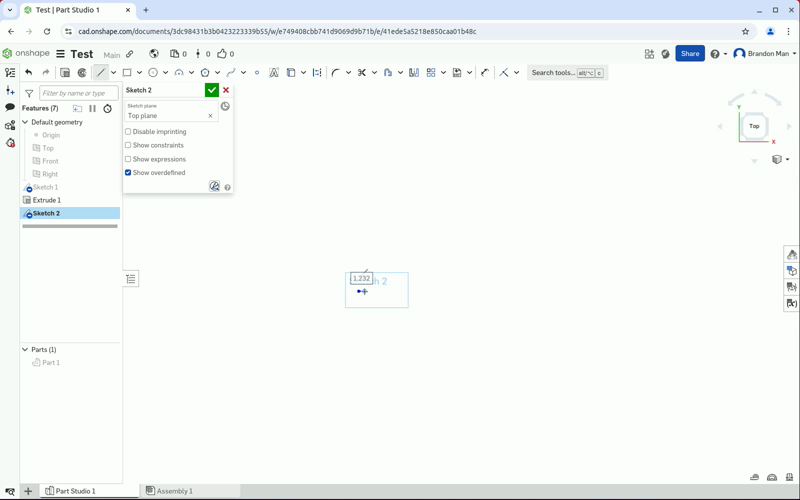
key_down(shift)
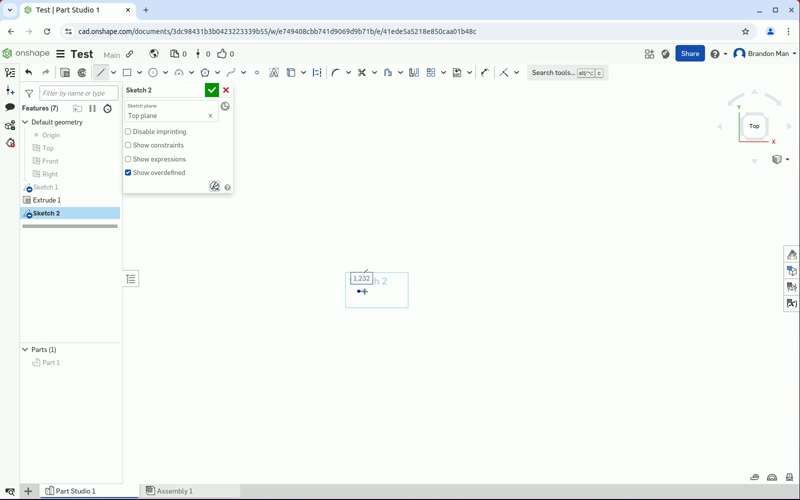
mouse_move(394, 291)
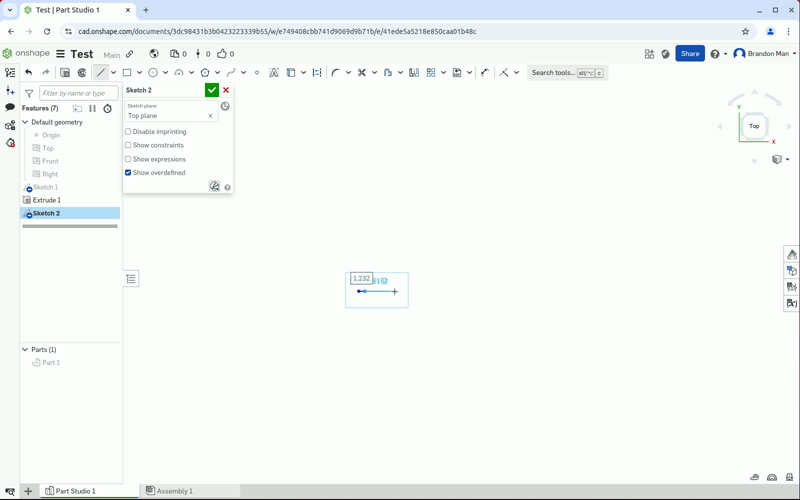
mouse_move(364, 282)
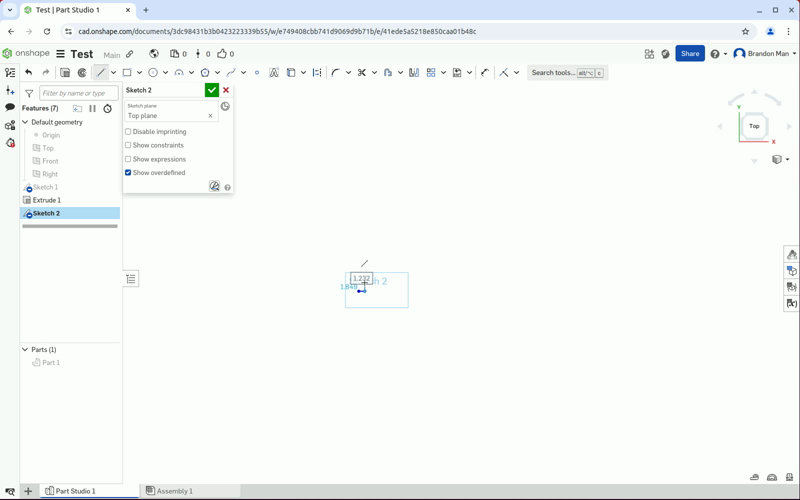
click(364, 282)
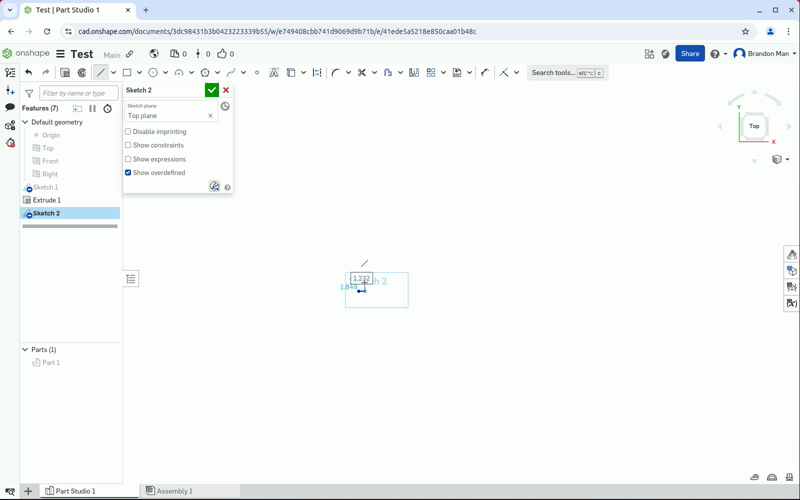
key_up(shift)
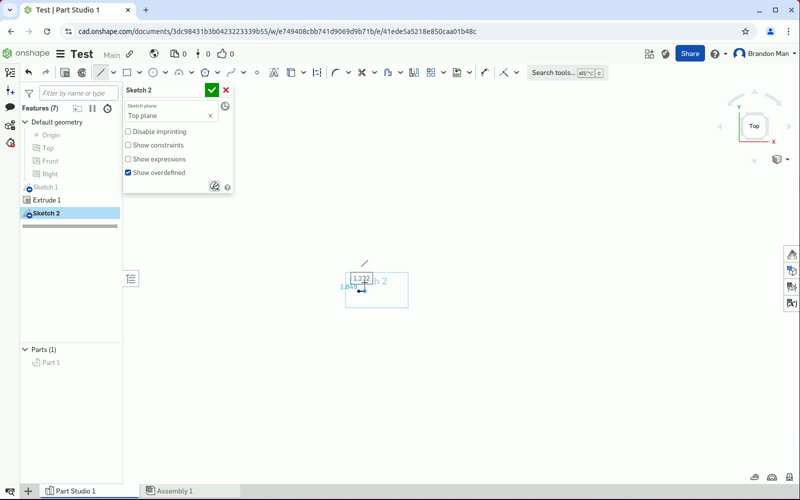
key_down(shift)
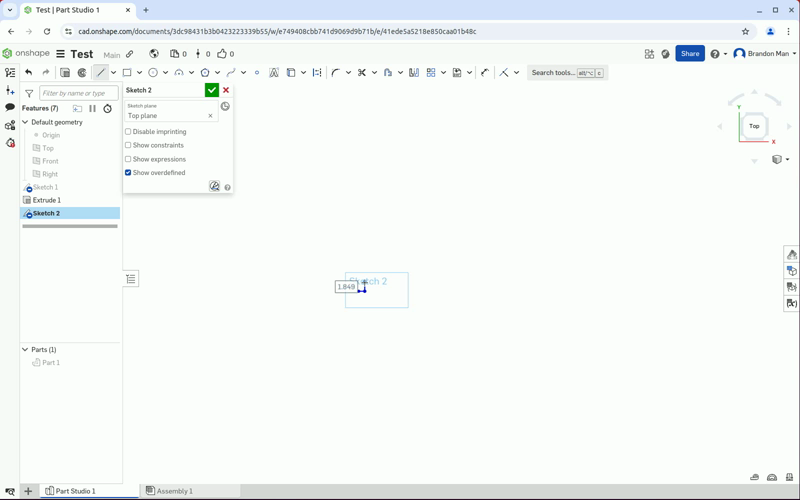
mouse_move(394, 282)
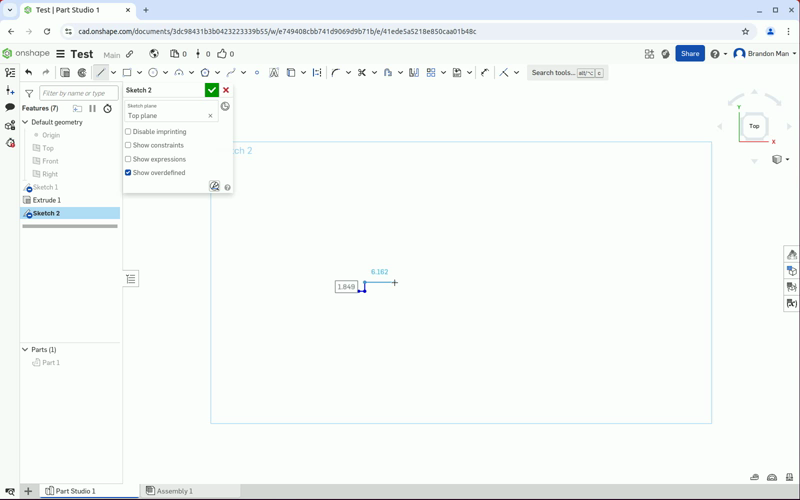
mouse_move(364, 273)
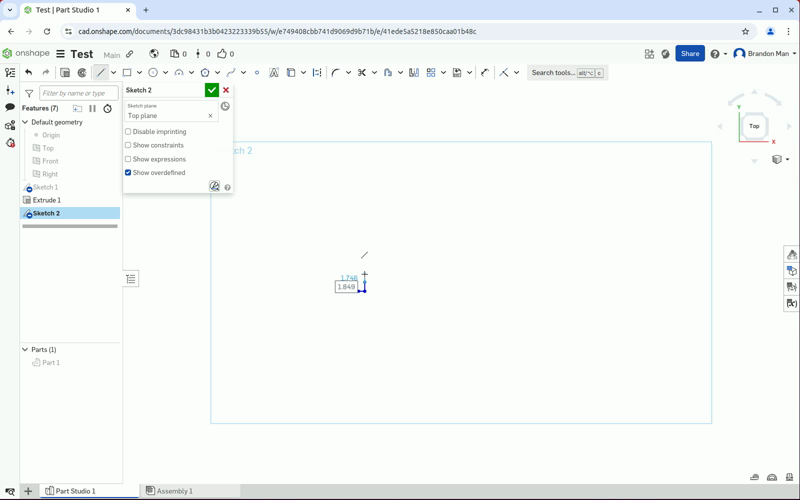
click(364, 273)
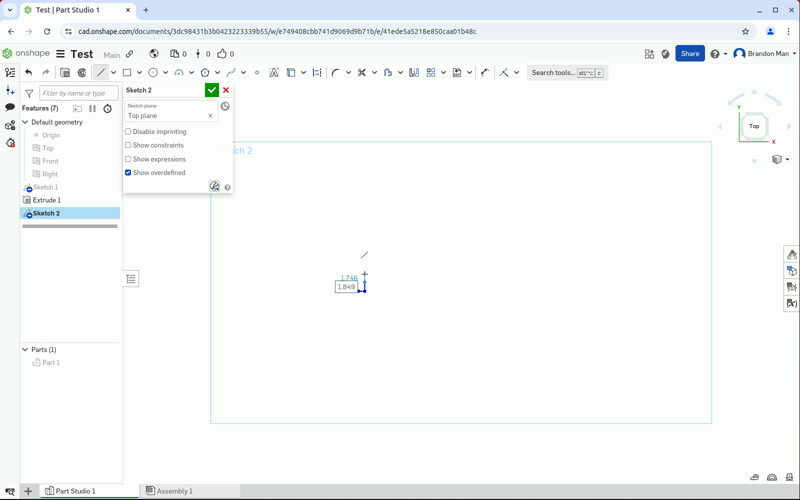
key_up(shift)
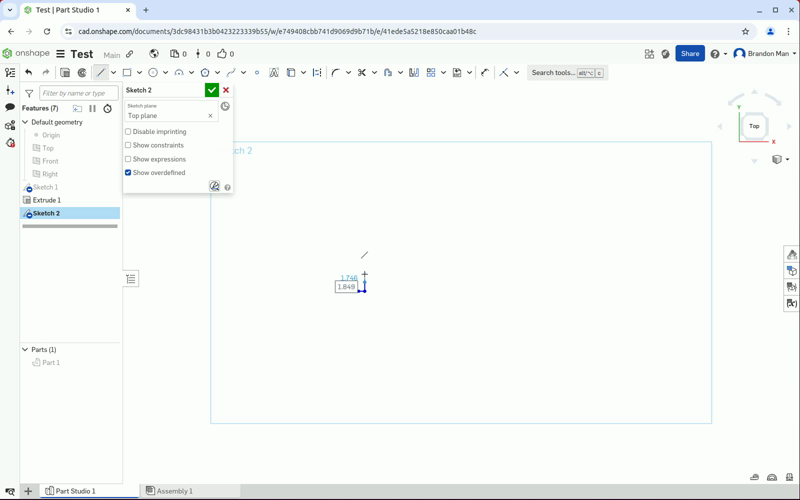
key_down(shift)
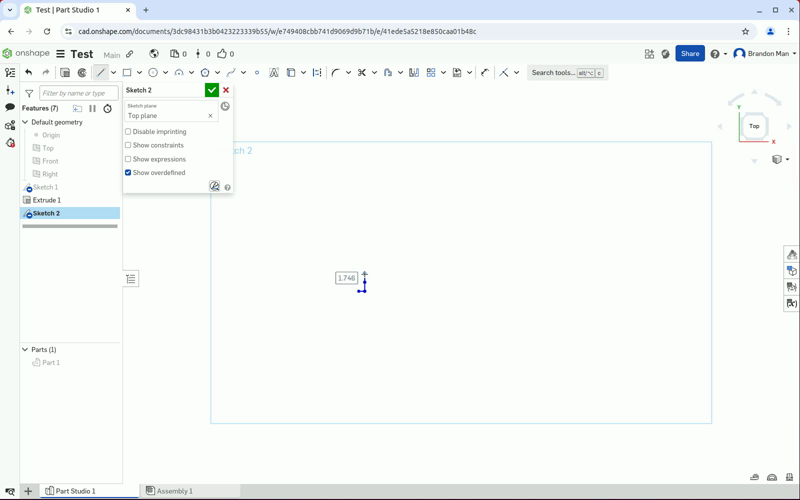
mouse_move(394, 273)
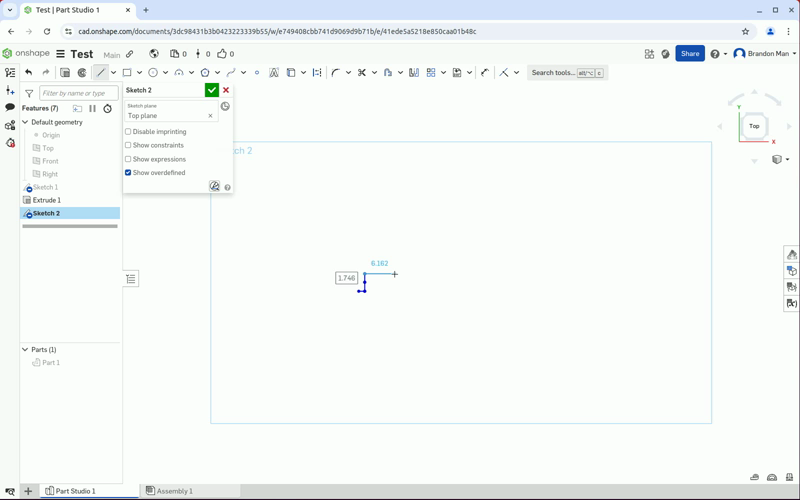
mouse_move(358, 273)
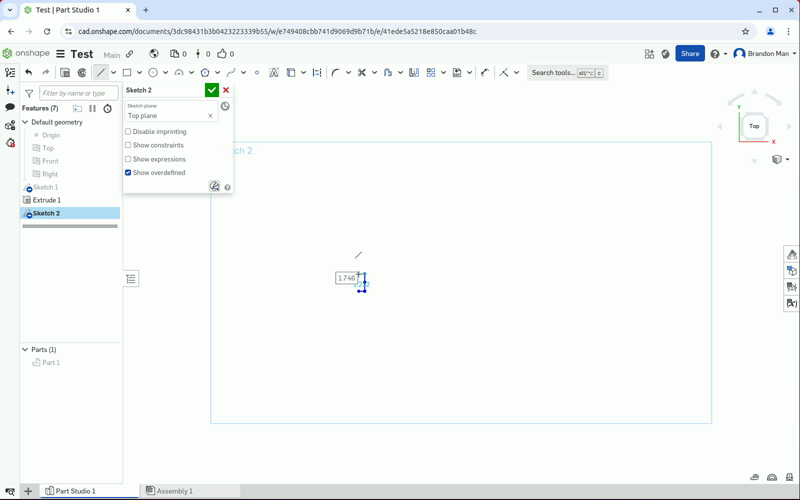
scroll(6)
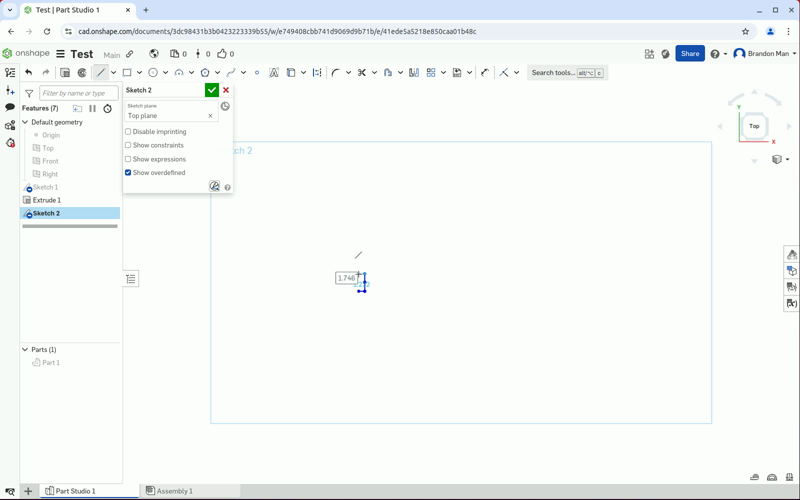
scroll(6)
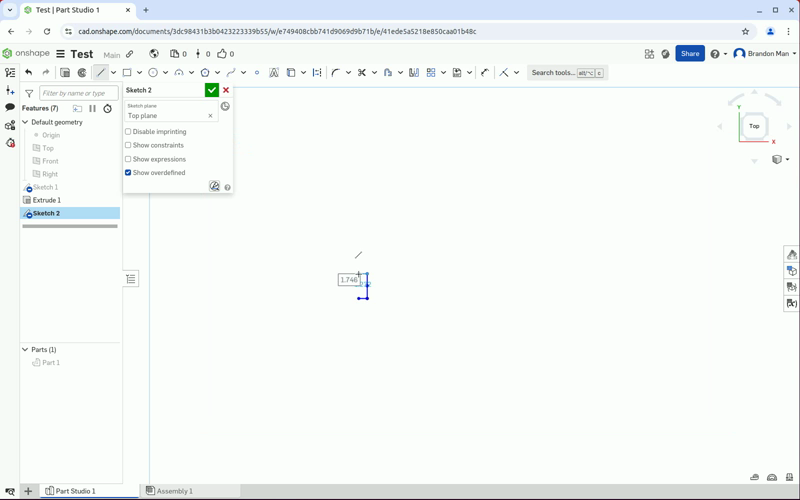
scroll(6)
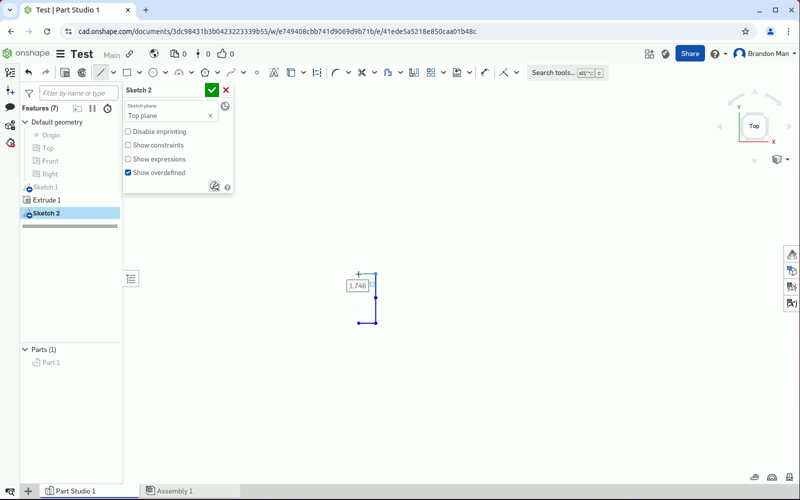
scroll(6)
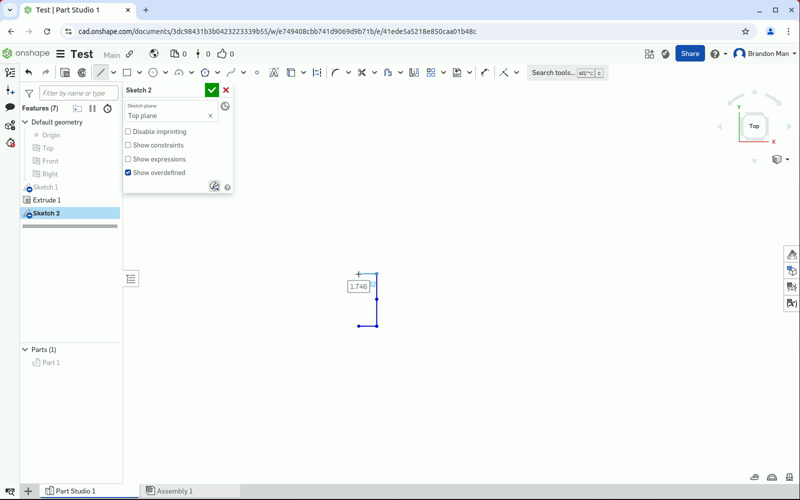
scroll(6)
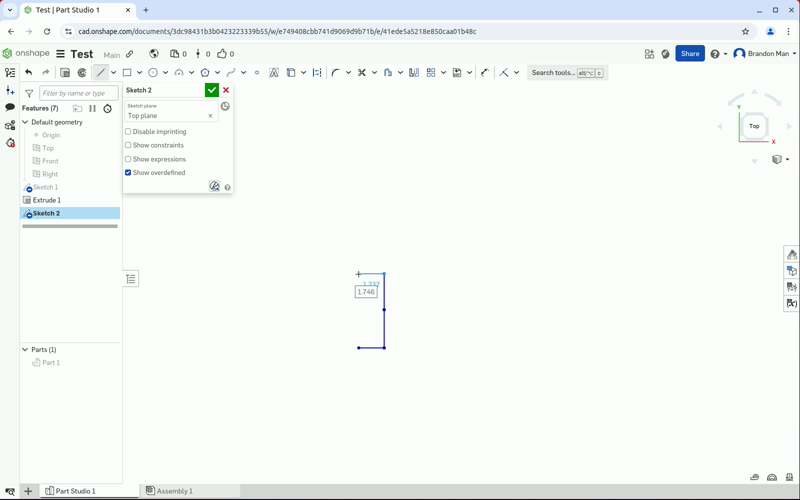
scroll(6)
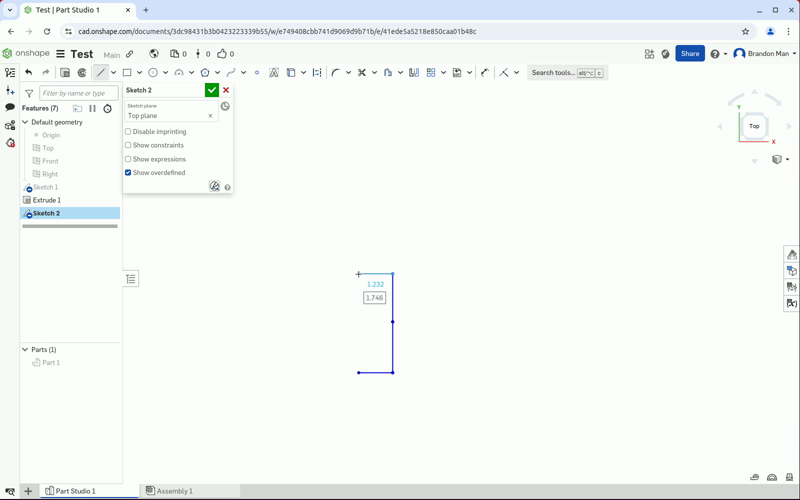
scroll(6)
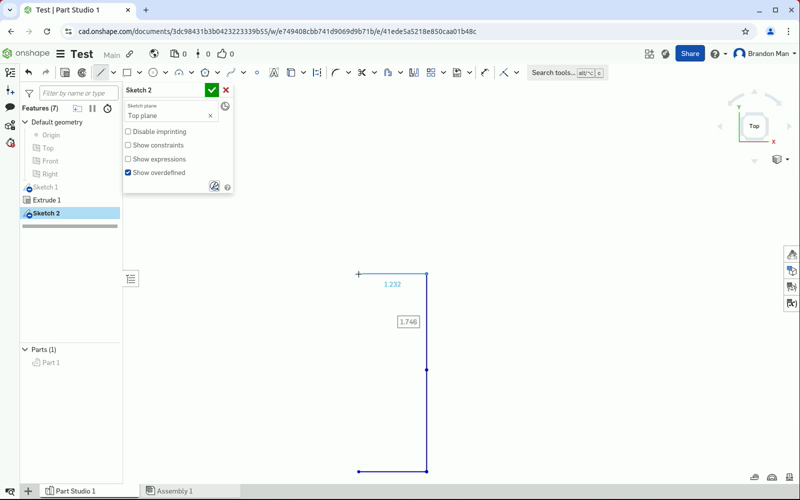
click(358, 273)
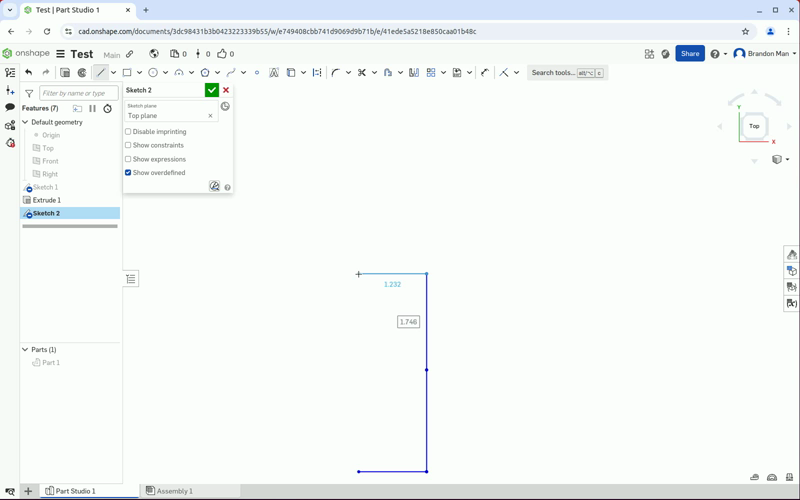
scroll(-6)
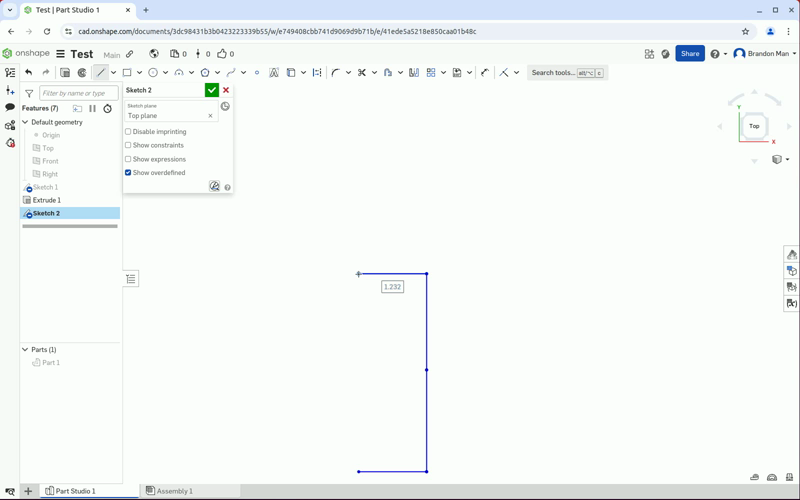
scroll(-6)
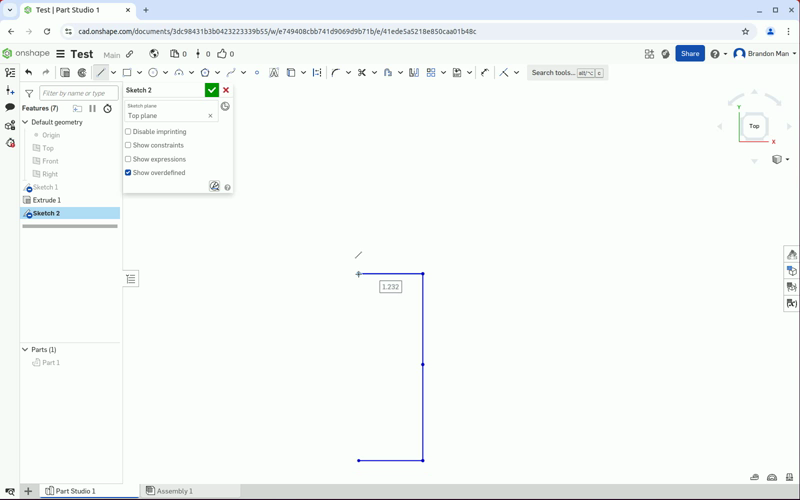
scroll(-6)
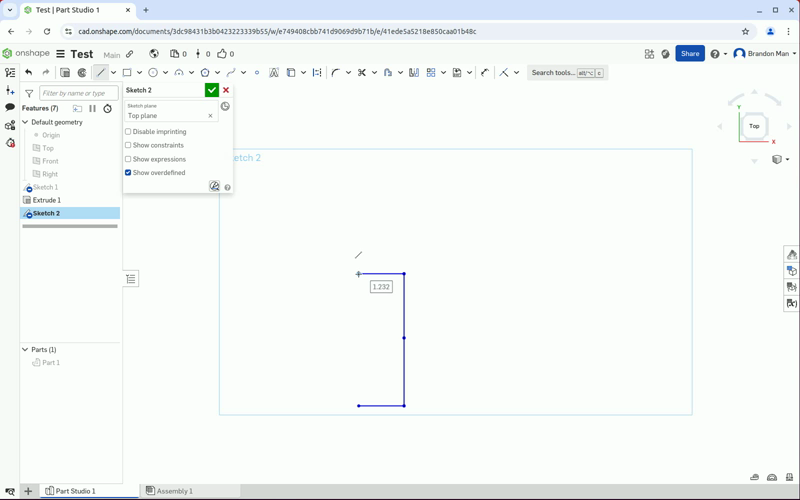
scroll(-6)
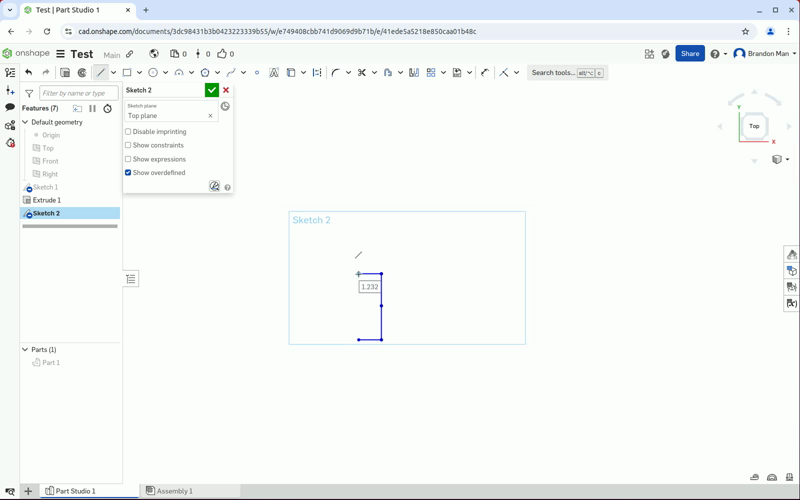
scroll(-6)
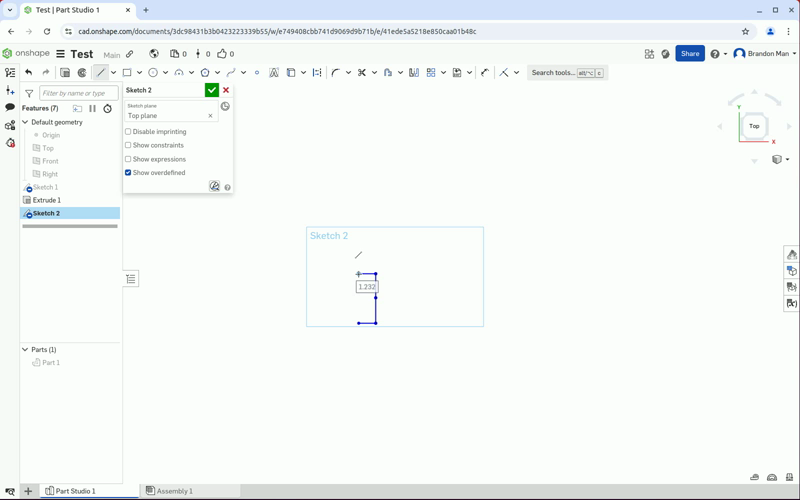
scroll(-6)
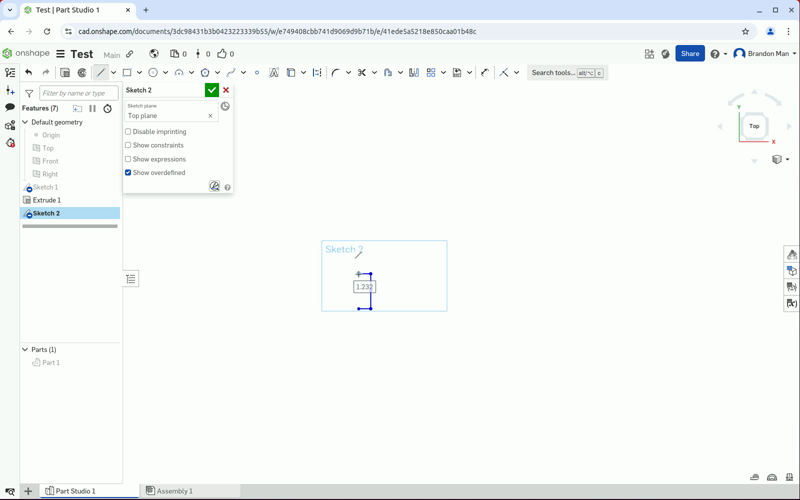
scroll(-6)
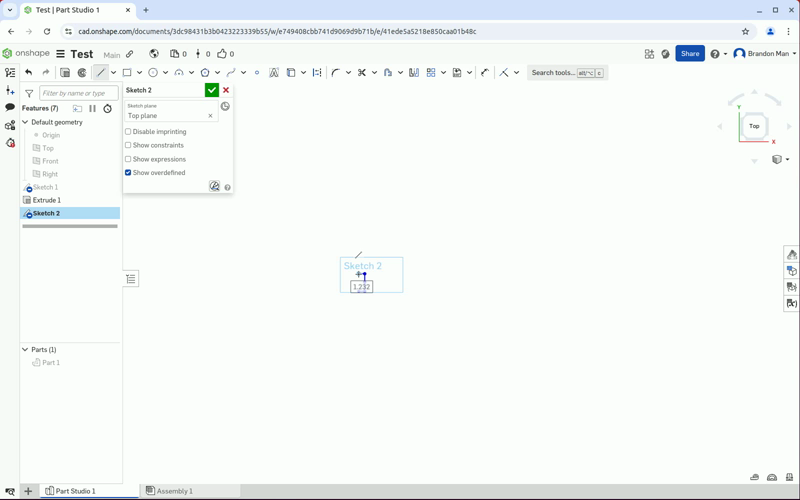
key_up(shift)
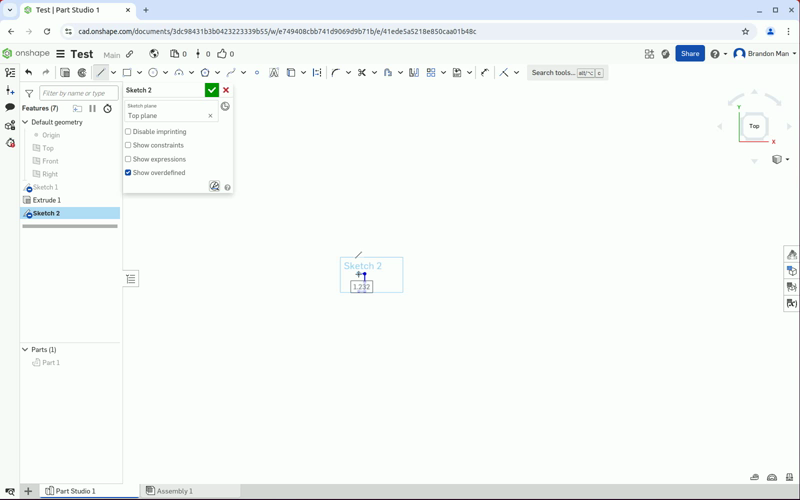
mouse_move(388, 273)
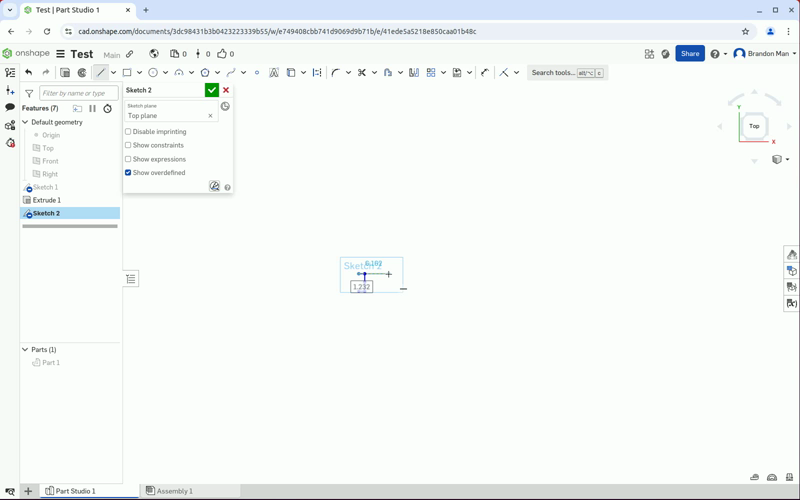
key_down(shift)
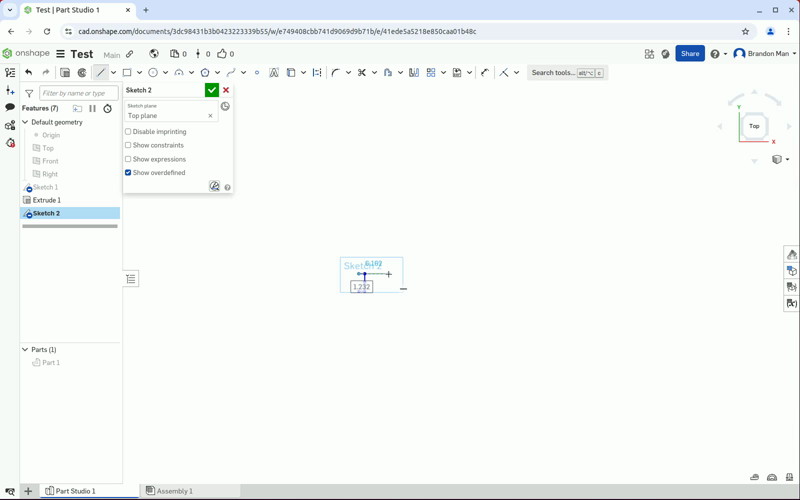
mouse_move(358, 291)
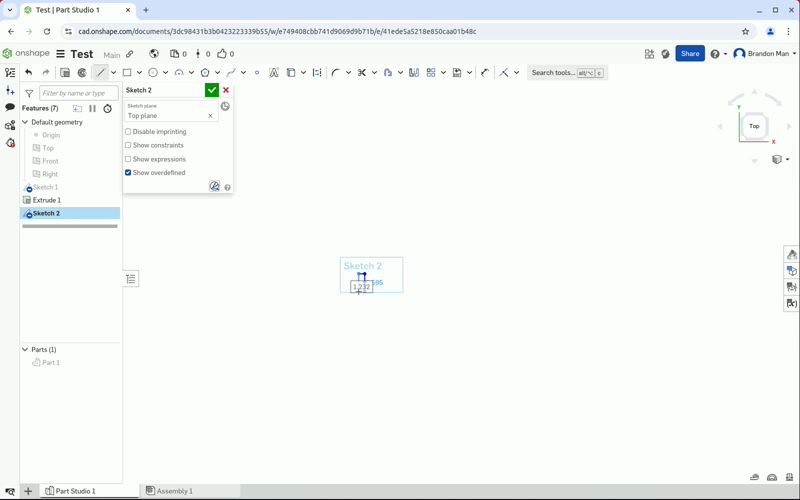
key_up(shift)
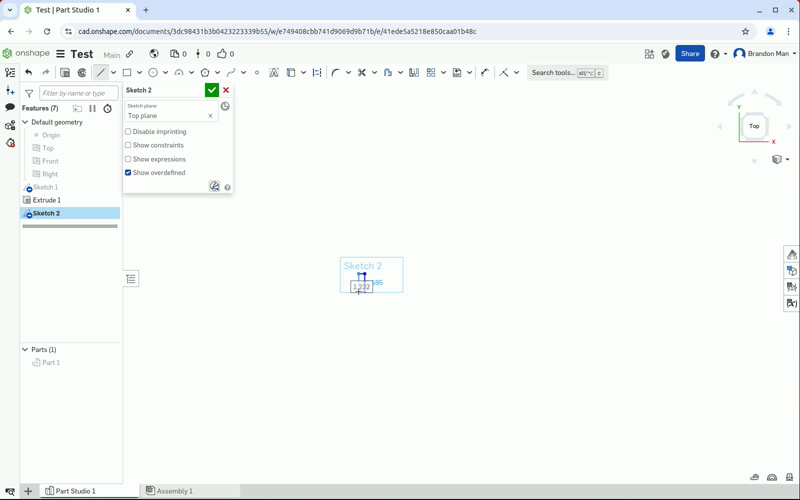
click(358, 291)
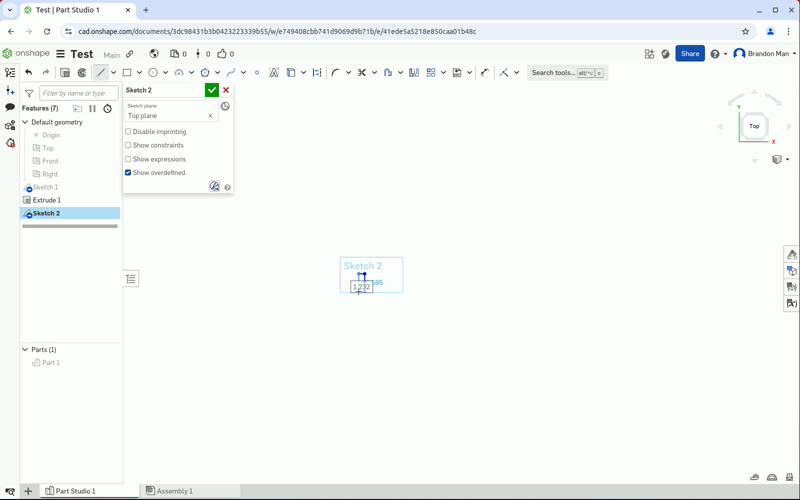
key(esc)
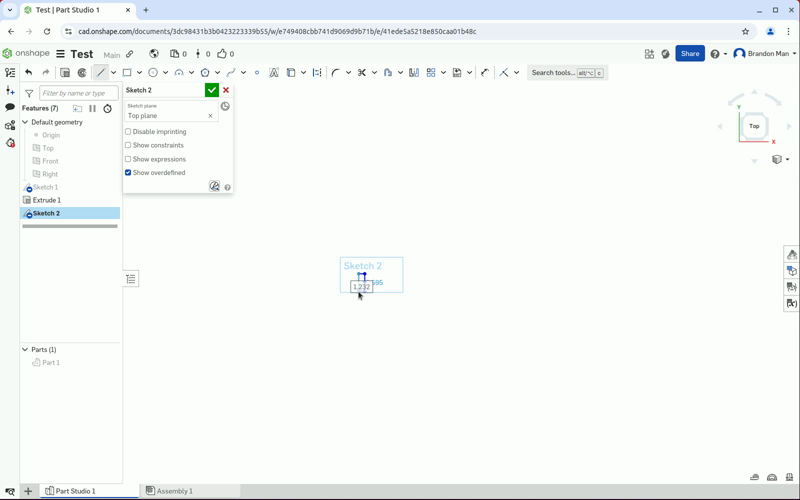
mouse_move(360, 279)
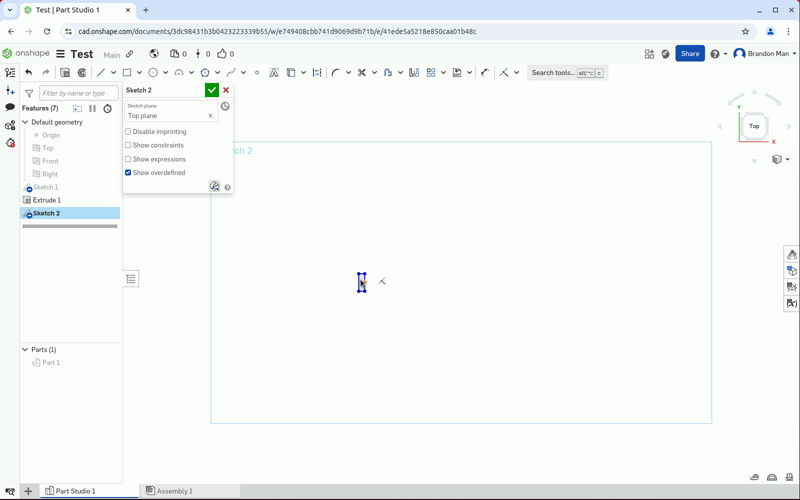
scroll(6)
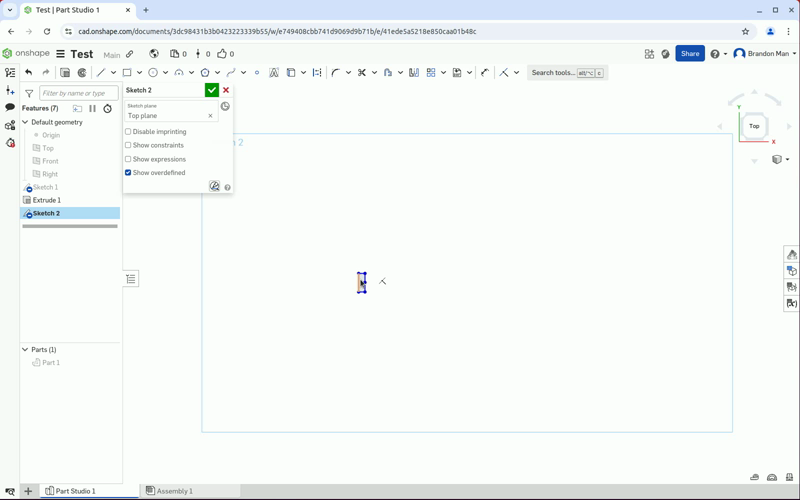
scroll(6)
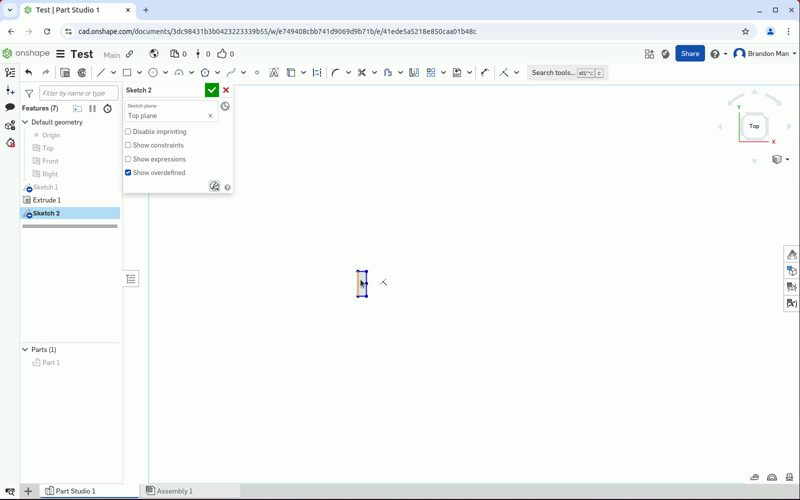
scroll(6)
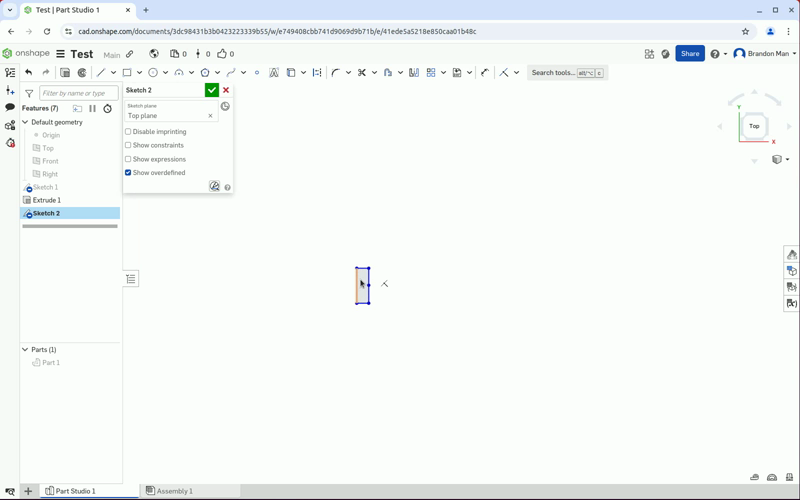
scroll(6)
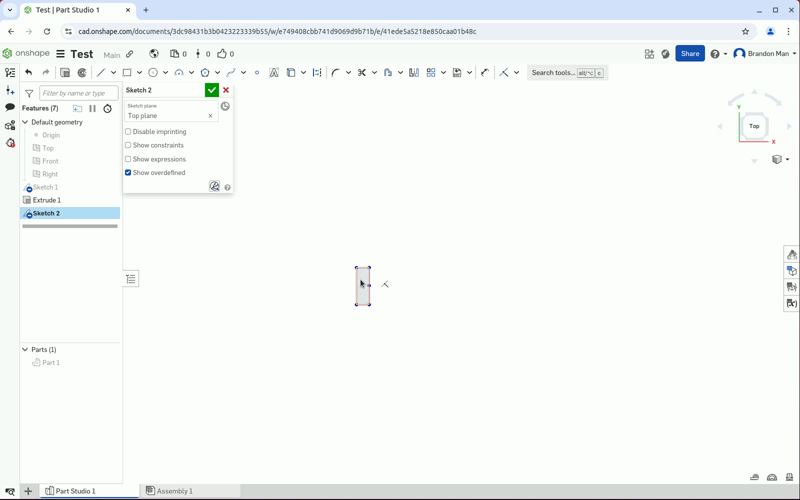
scroll(6)
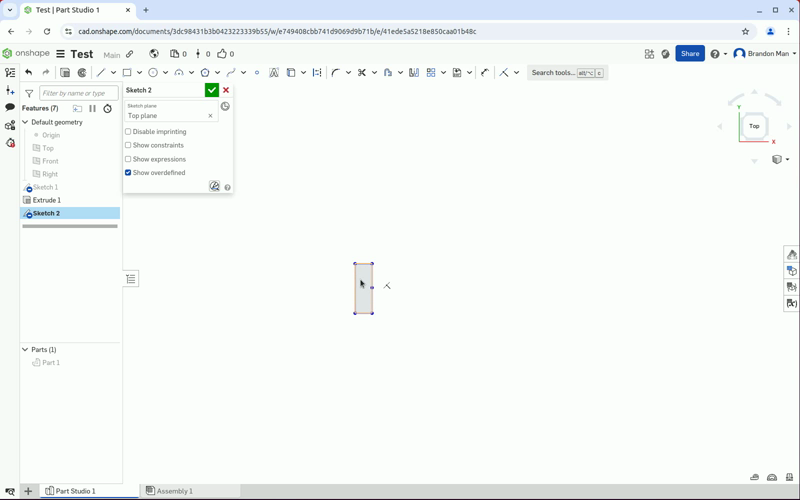
scroll(6)
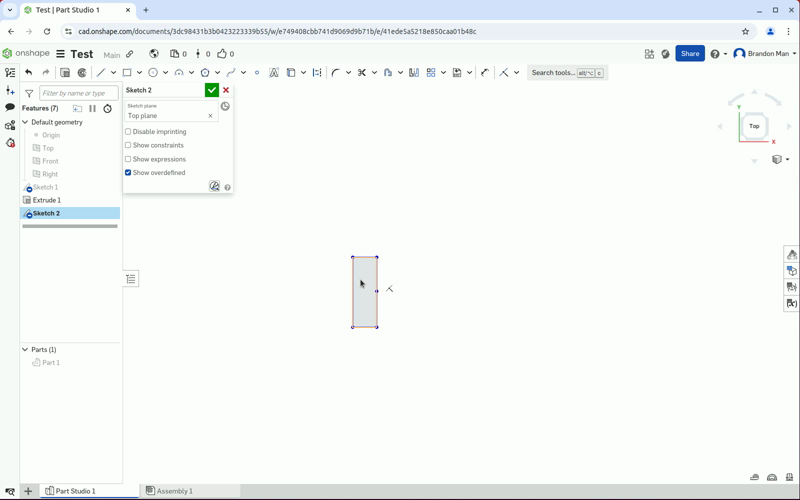
scroll(6)
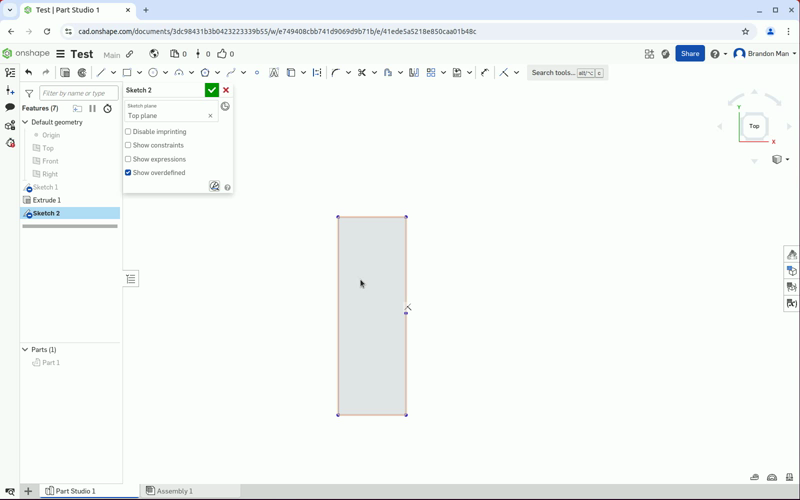
click(360, 279)
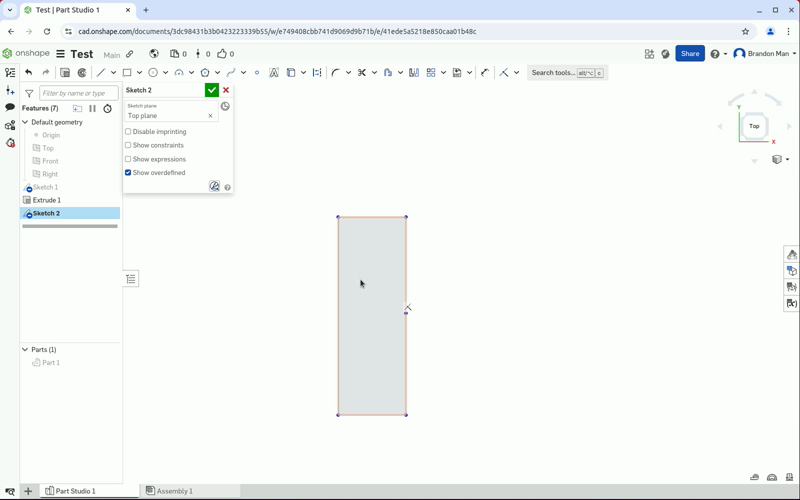
scroll(-6)
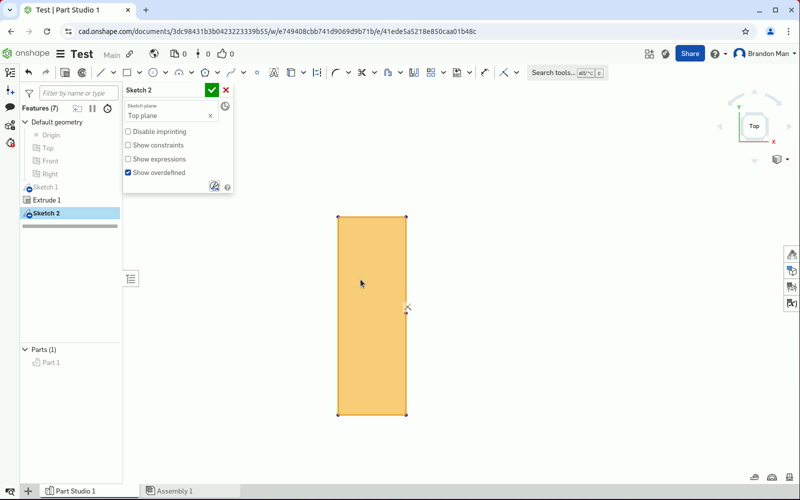
scroll(-6)
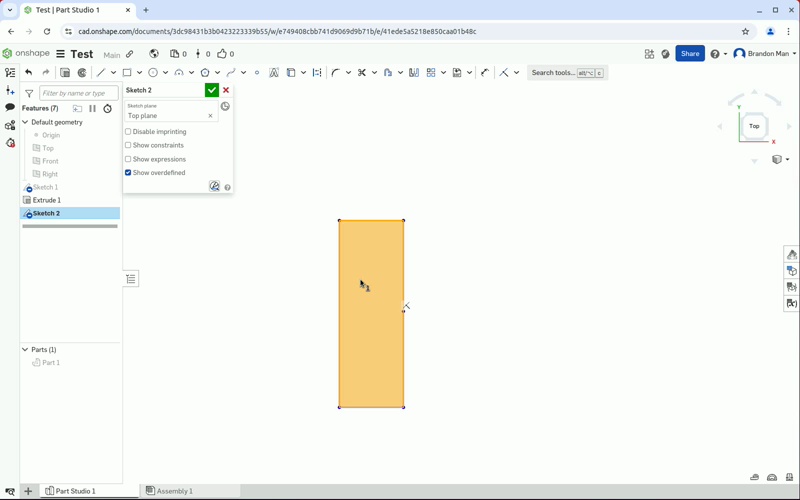
scroll(-6)
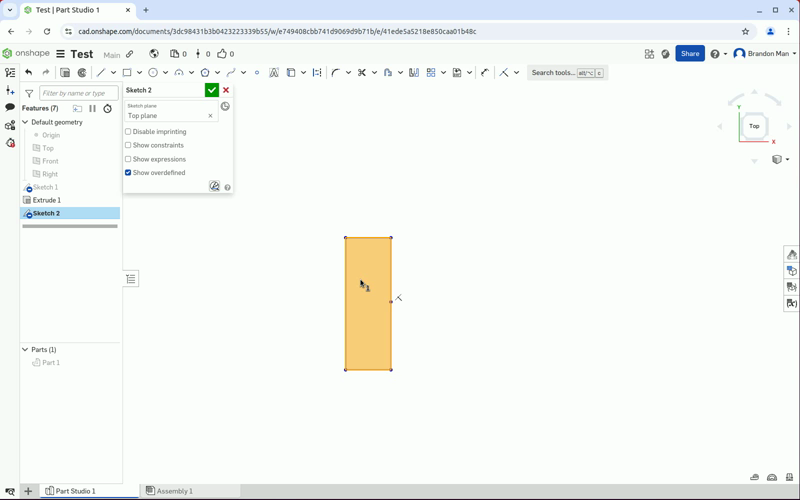
scroll(-6)
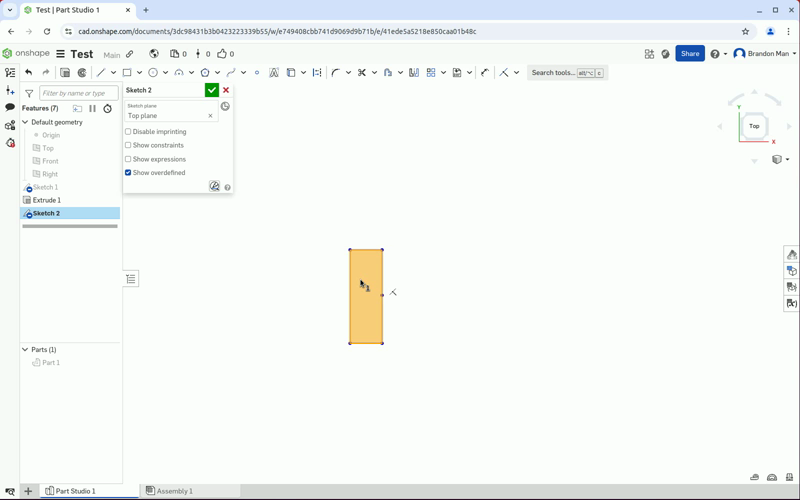
scroll(-6)
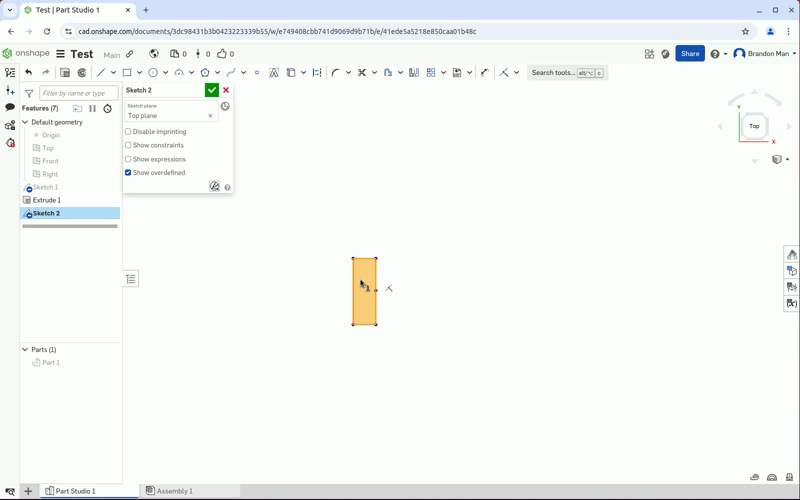
scroll(-6)
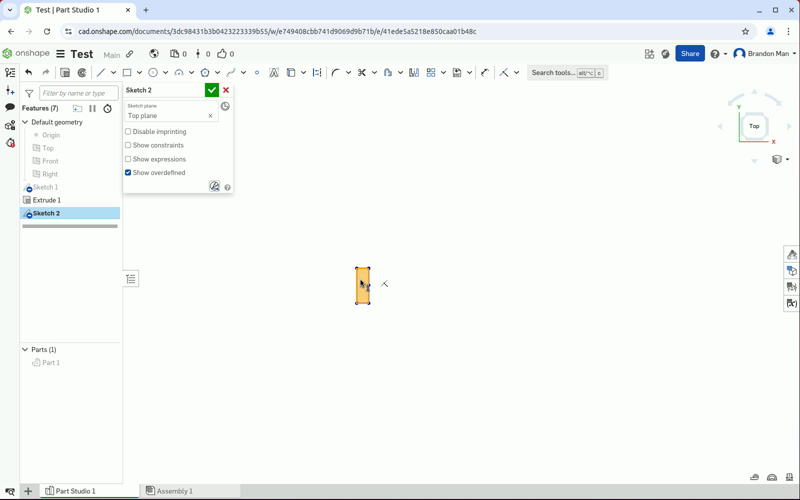
scroll(-6)
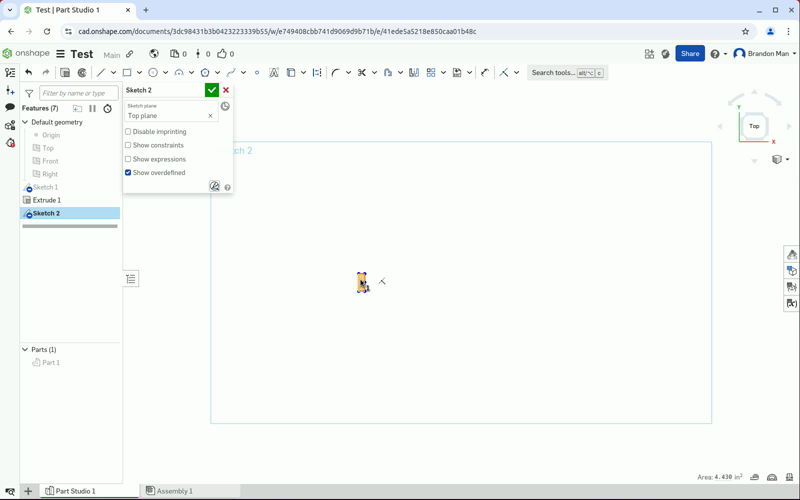
mouse_move(73, 352)
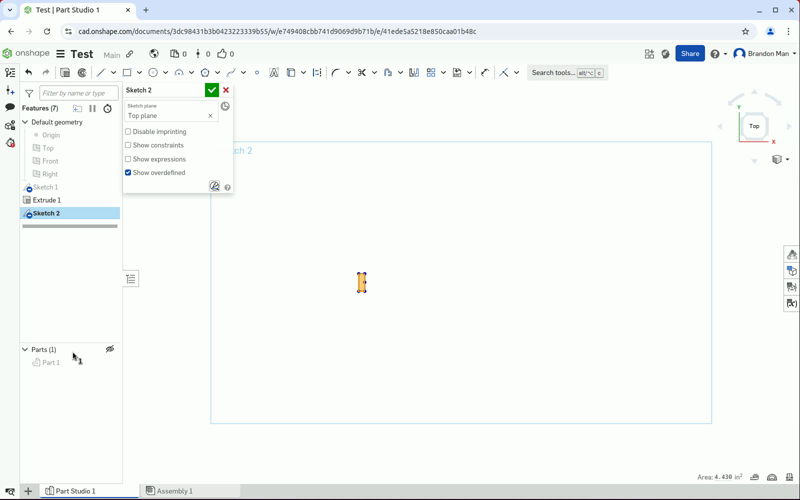
key(shift+y)
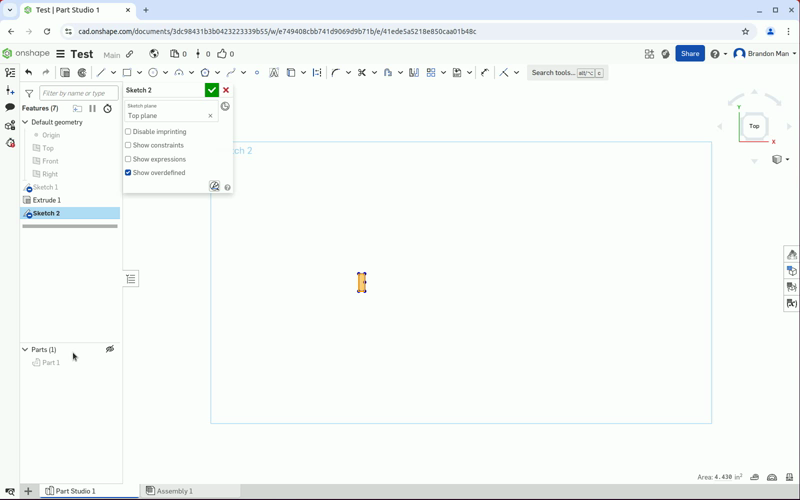
key(shift+e)
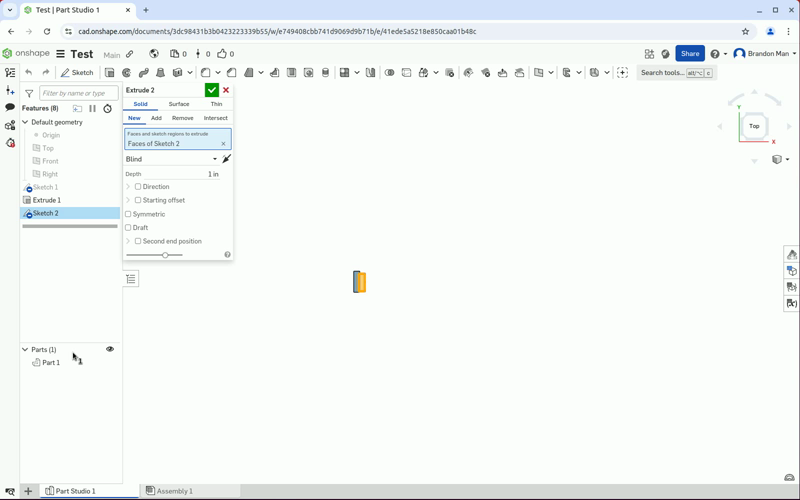
mouse_move(143, 106)
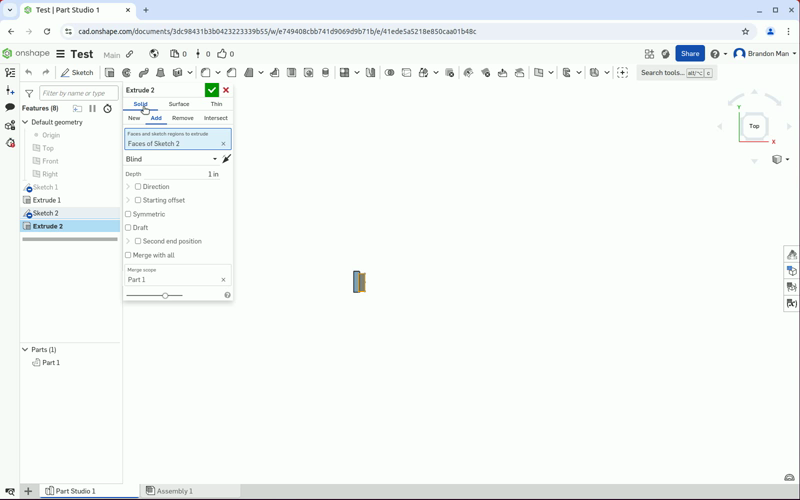
click(143, 106)
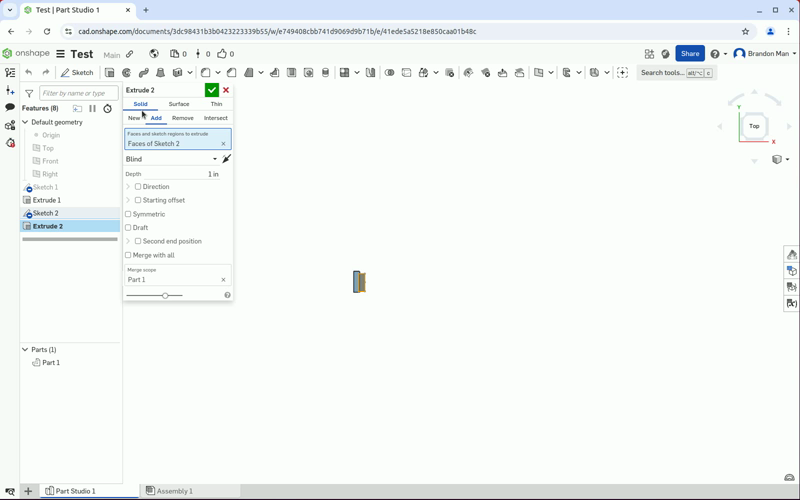
mouse_move(137, 120)
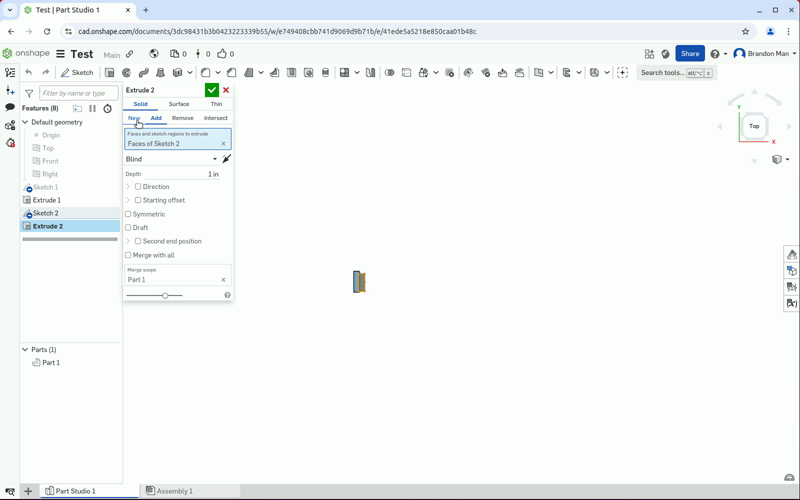
click(137, 120)
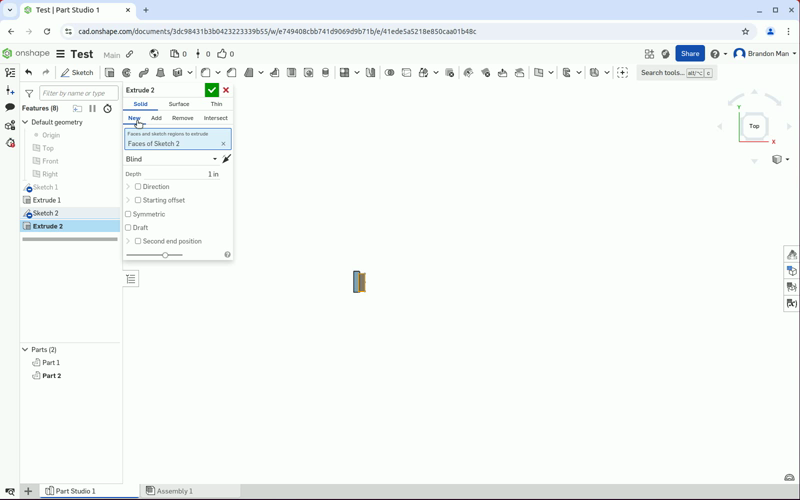
key(tab, 4)
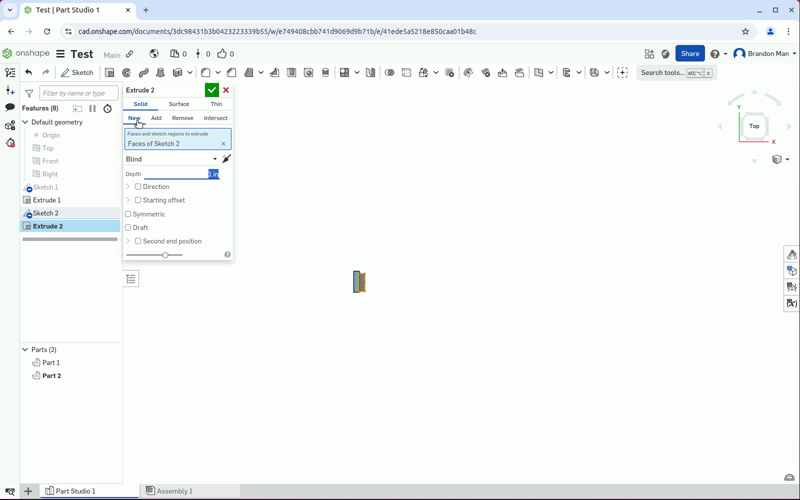
text(-0.241)
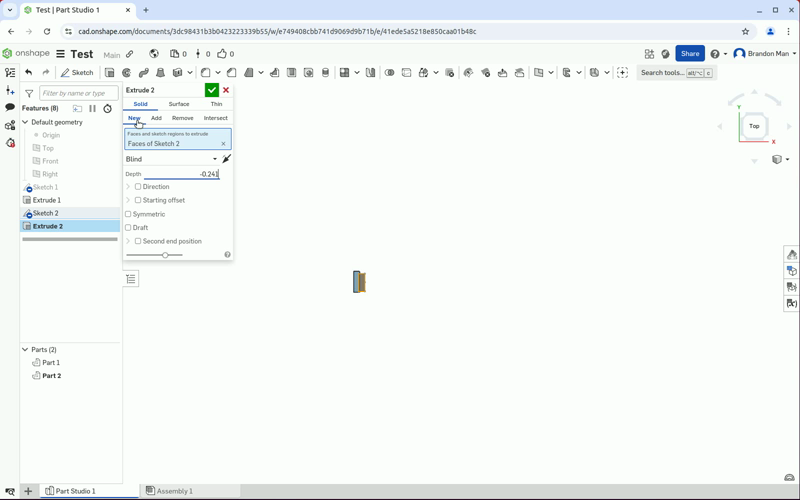
key(enter)
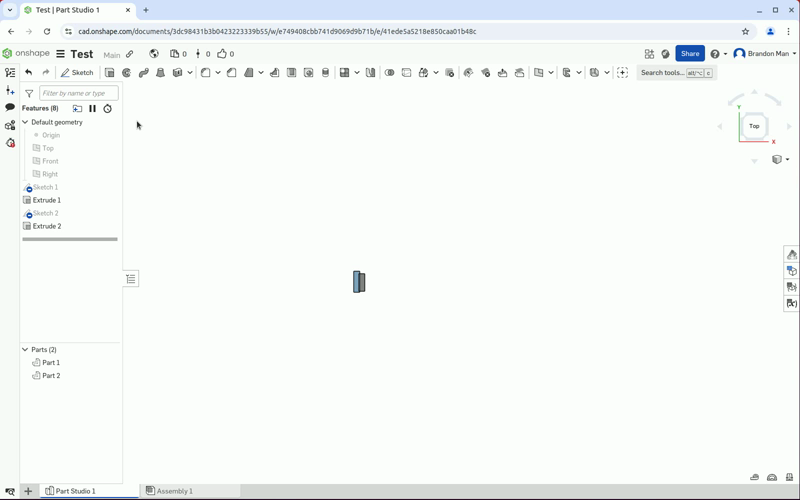
key(shift+h)
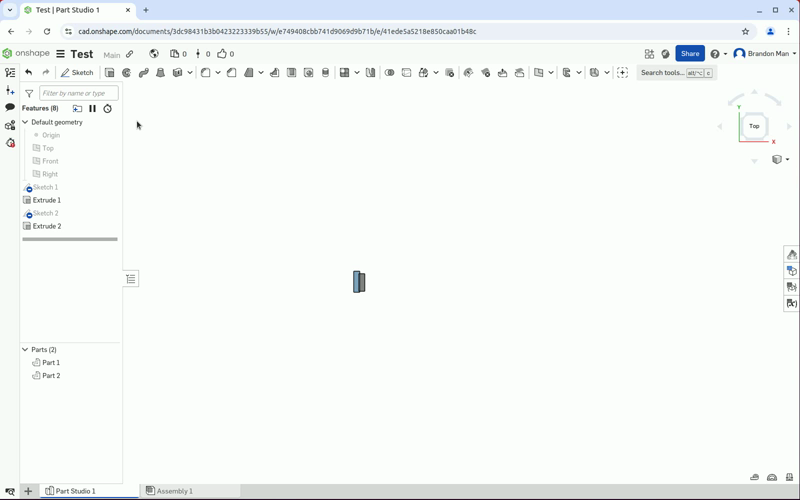
key(shift+h)
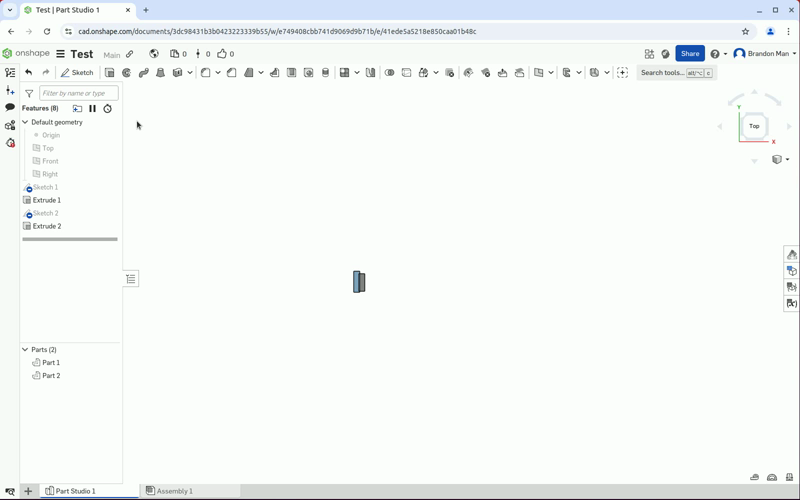
mouse_move(73, 189)
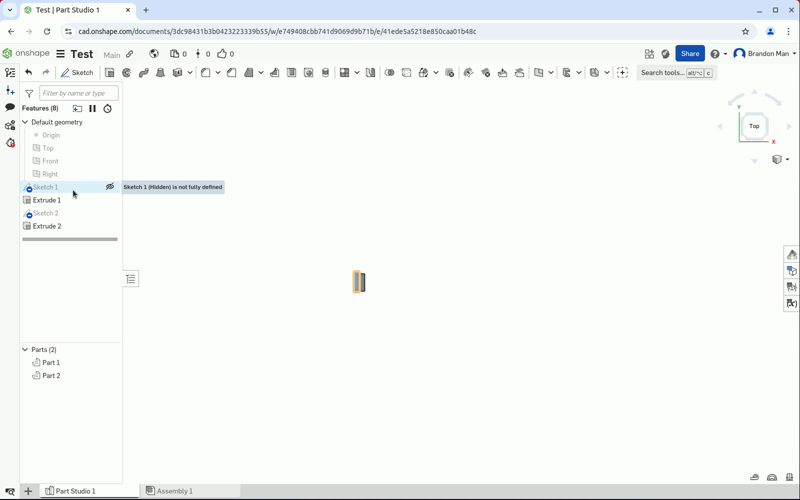
click(73, 189)
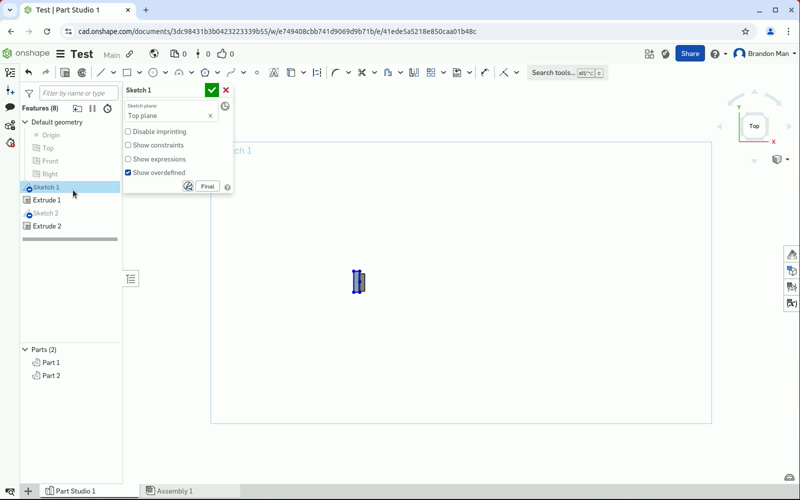
mouse_move(229, 92)
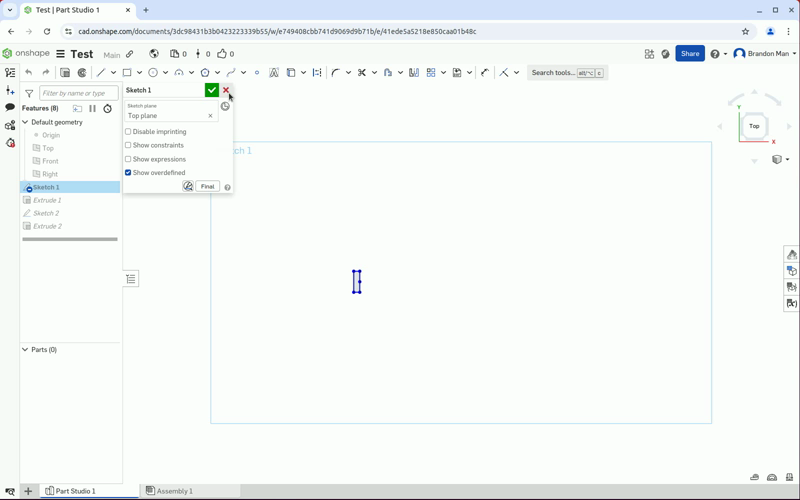
click(229, 92)
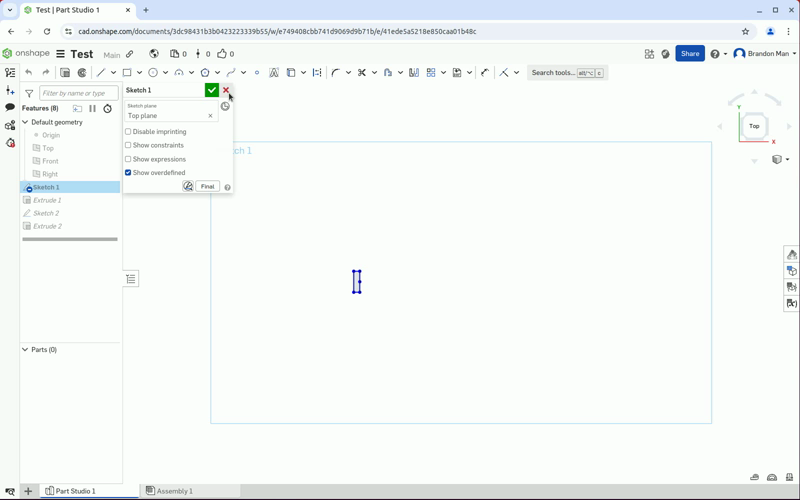
key(shift+s)
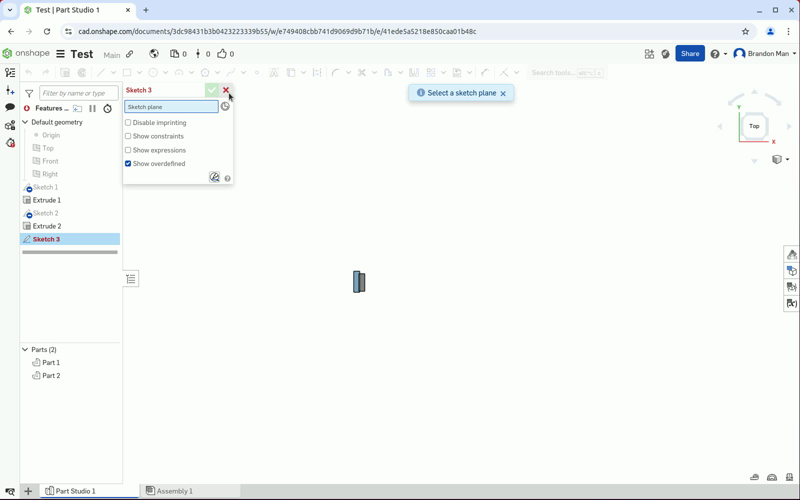
mouse_move(73, 150)
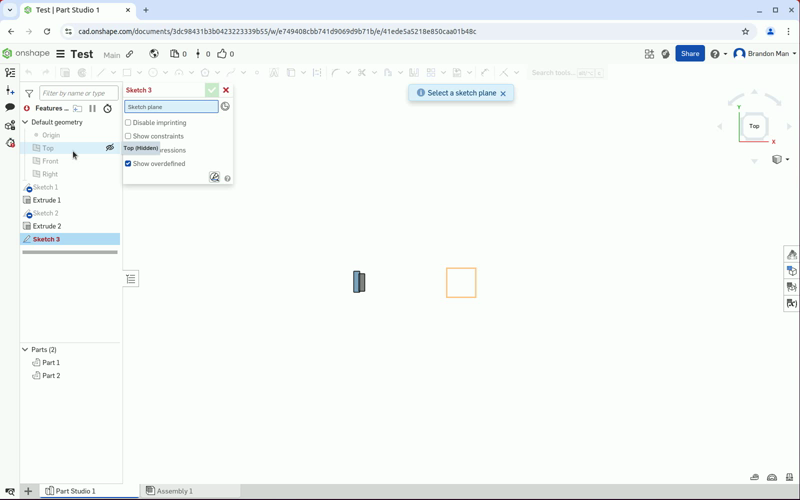
click(73, 150)
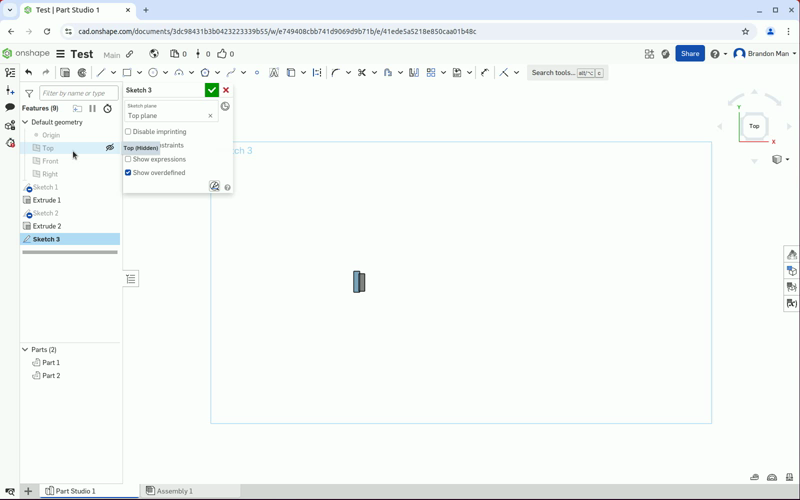
mouse_move(73, 352)
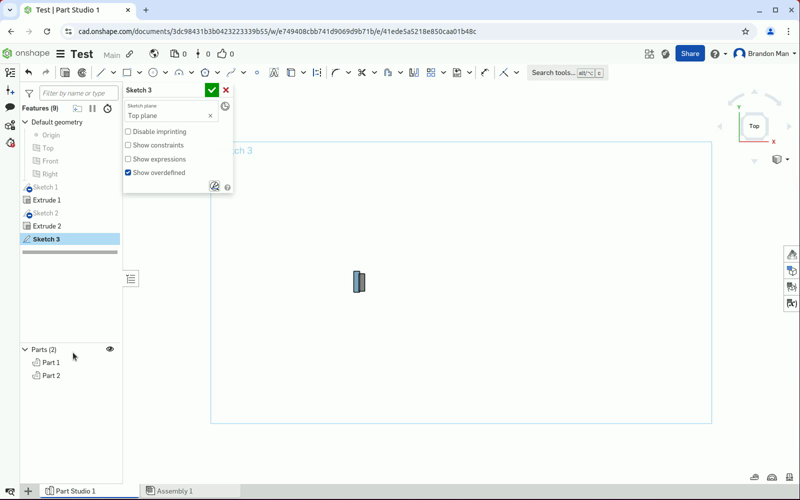
key(y)
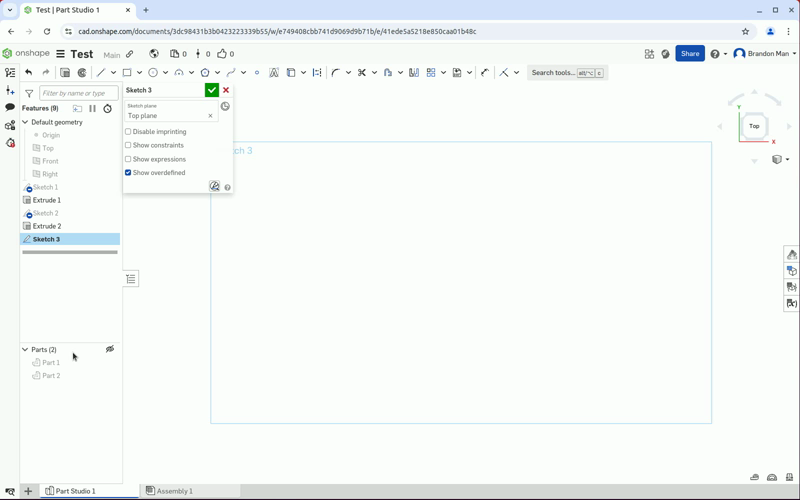
key(l)
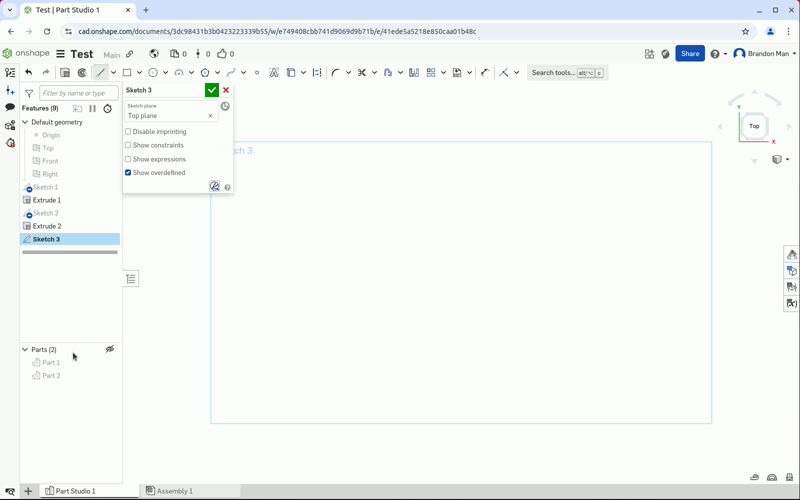
key_down(shift)
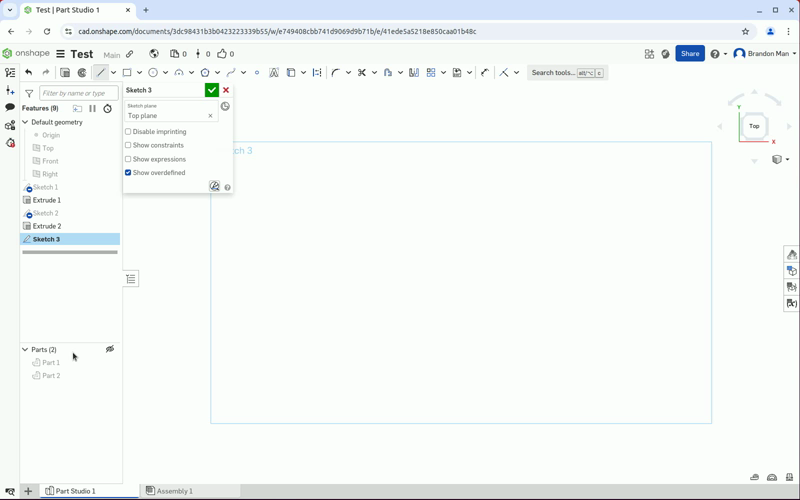
mouse_move(348, 286)
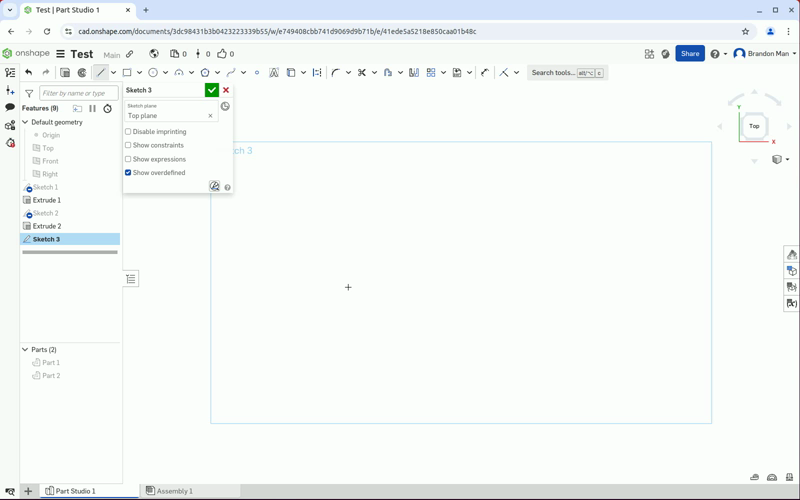
click(348, 286)
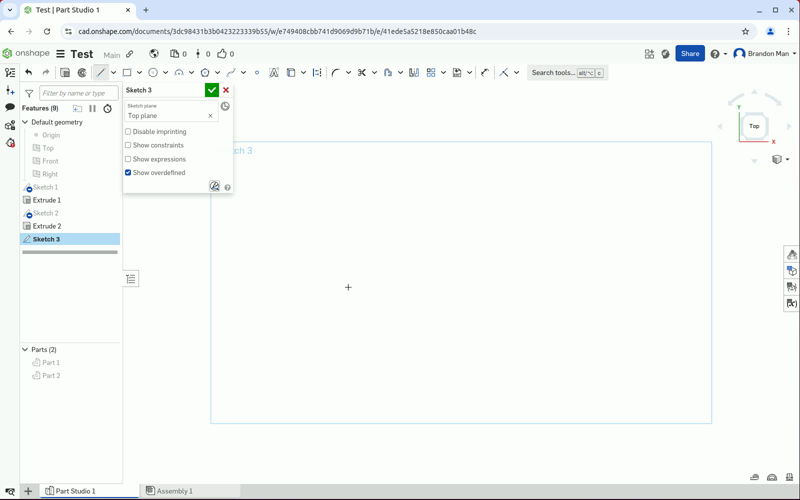
key_up(shift)
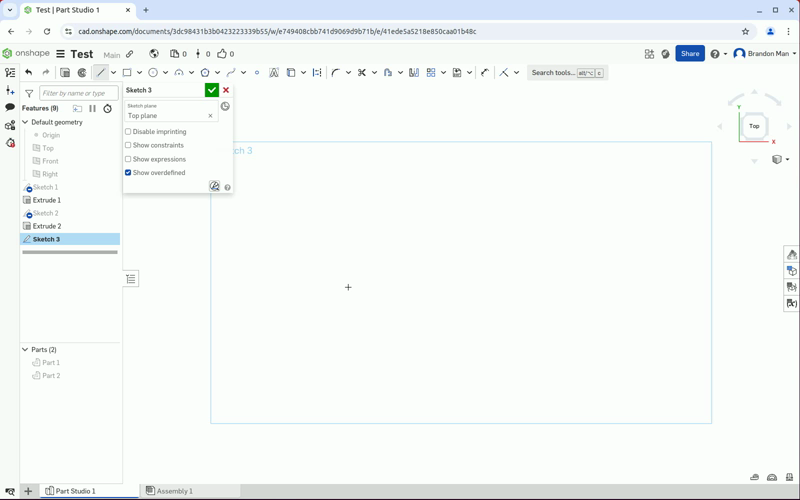
key_down(shift)
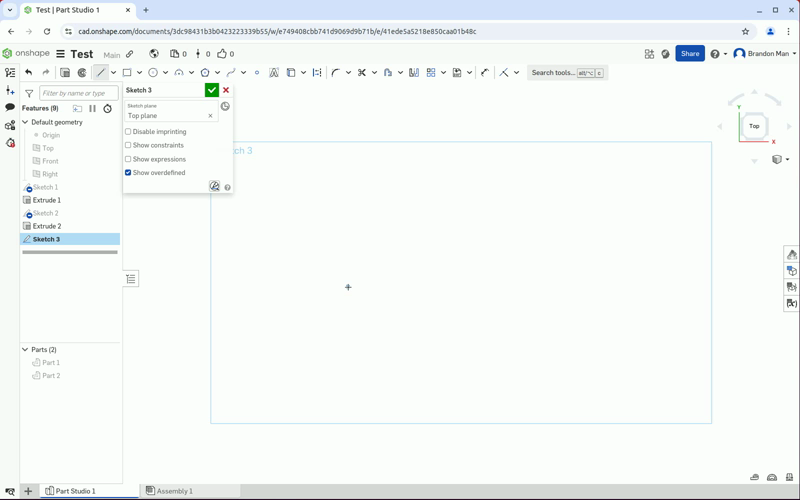
mouse_move(378, 286)
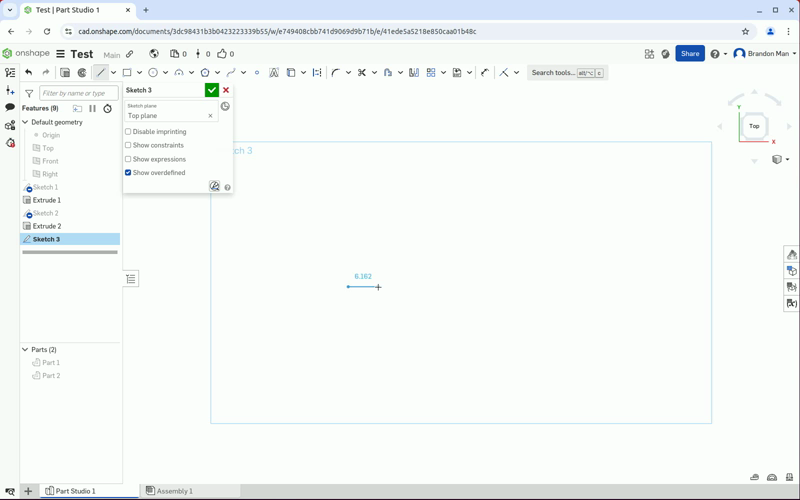
mouse_move(351, 286)
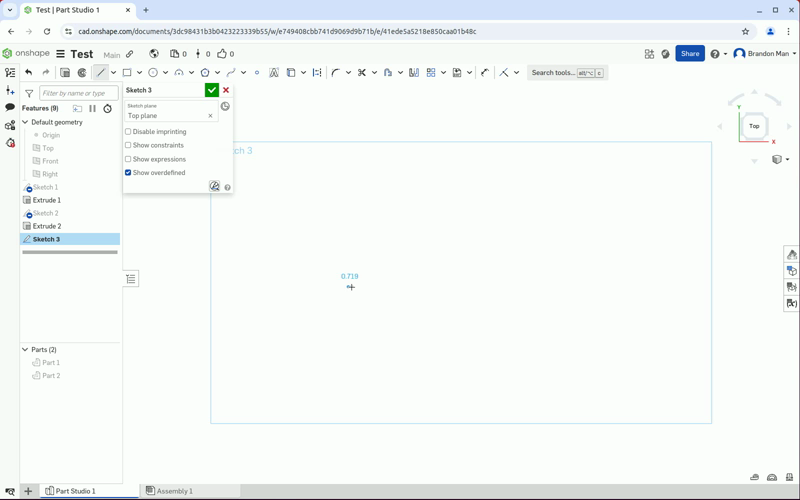
scroll(6)
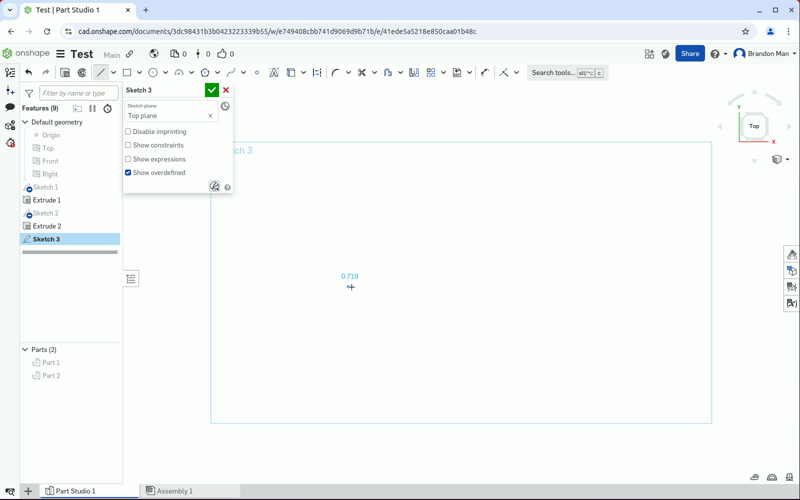
scroll(6)
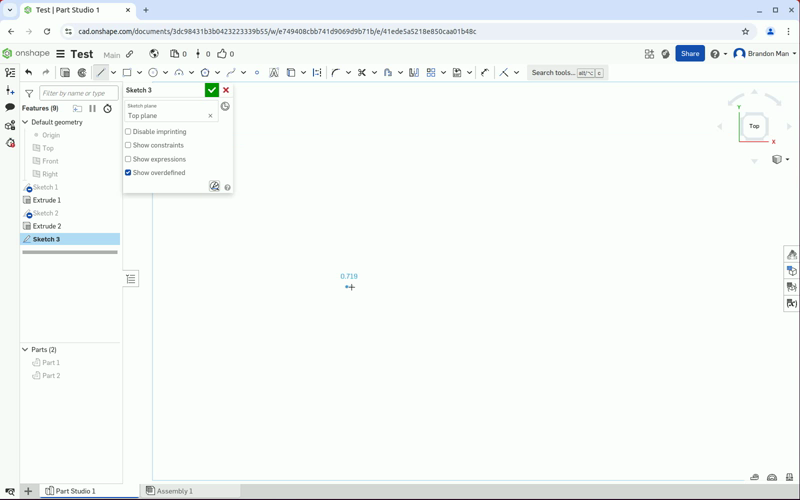
scroll(6)
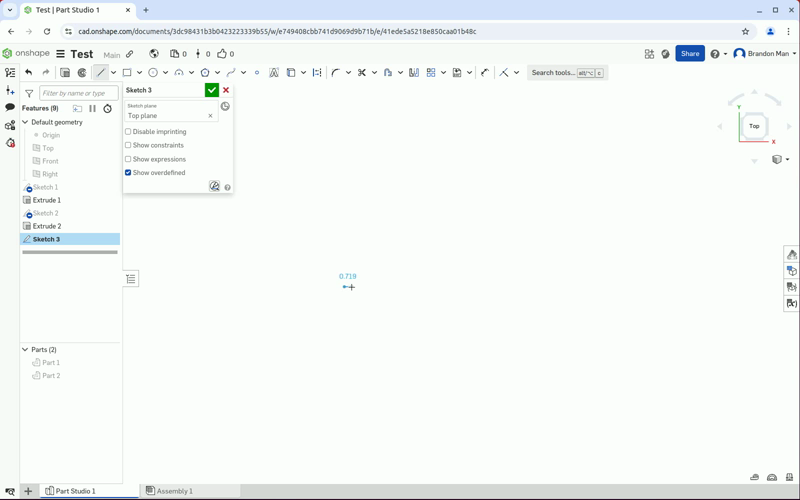
scroll(6)
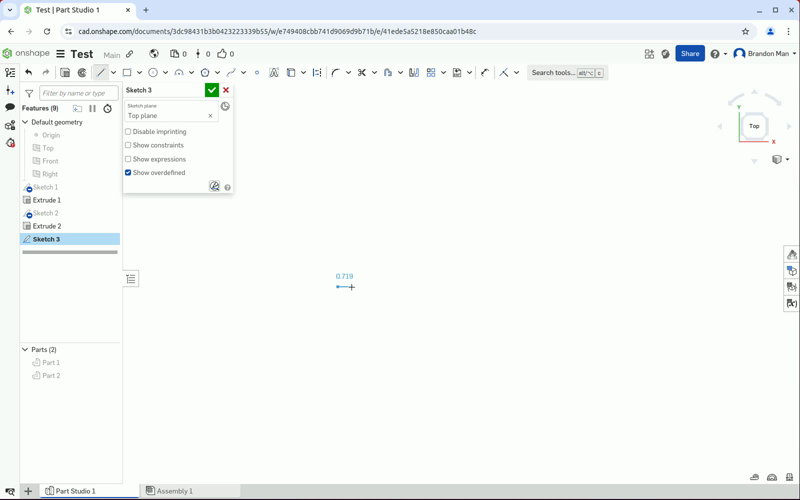
scroll(6)
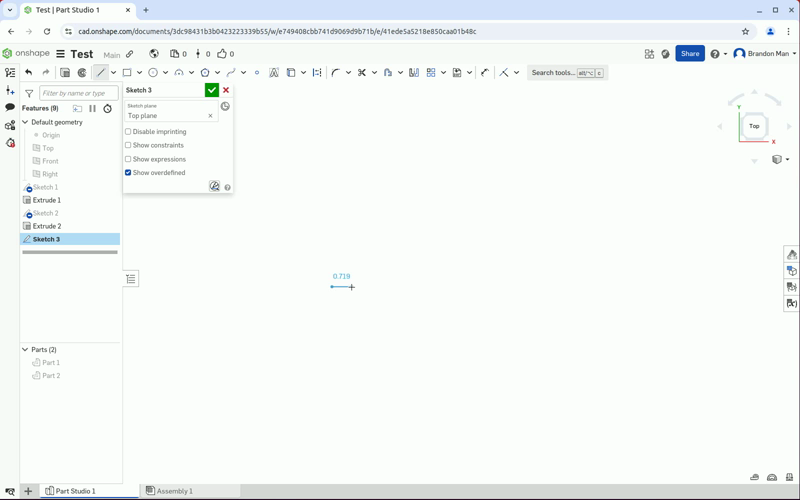
scroll(6)
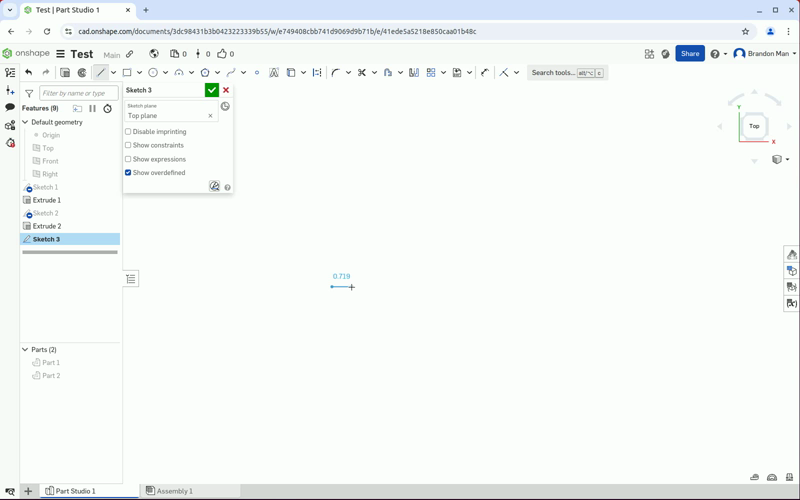
scroll(6)
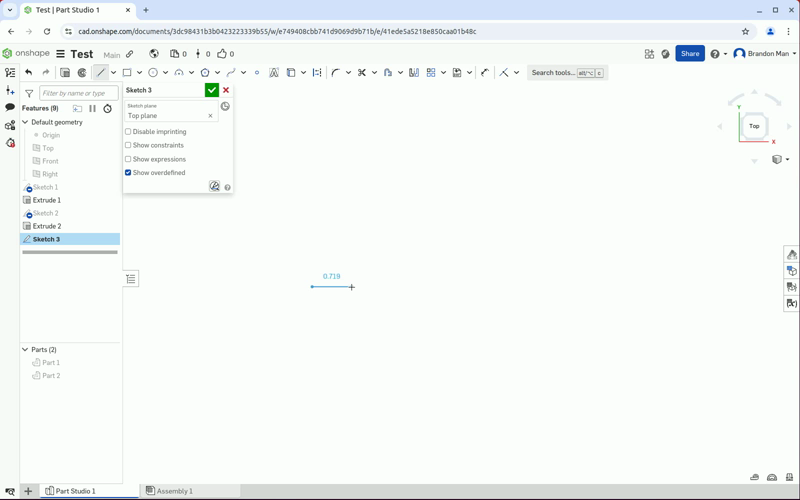
click(351, 286)
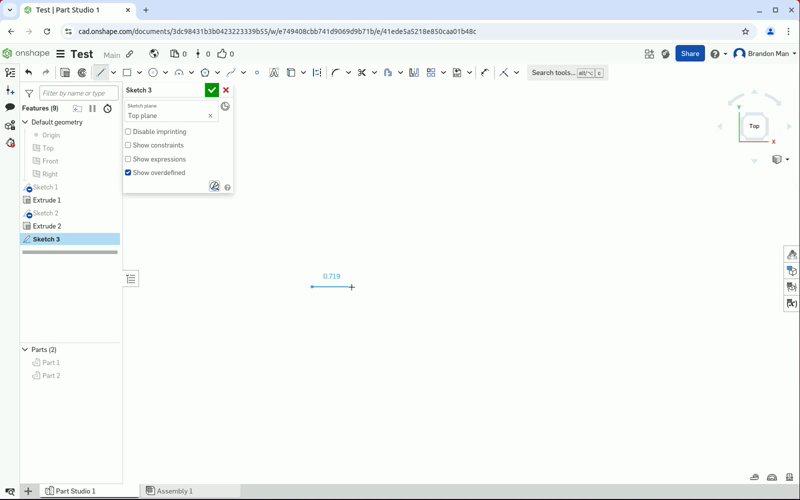
scroll(-6)
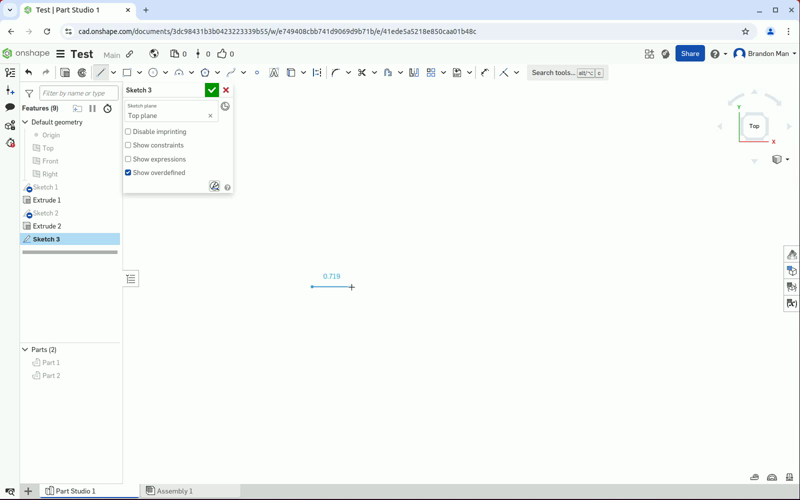
scroll(-6)
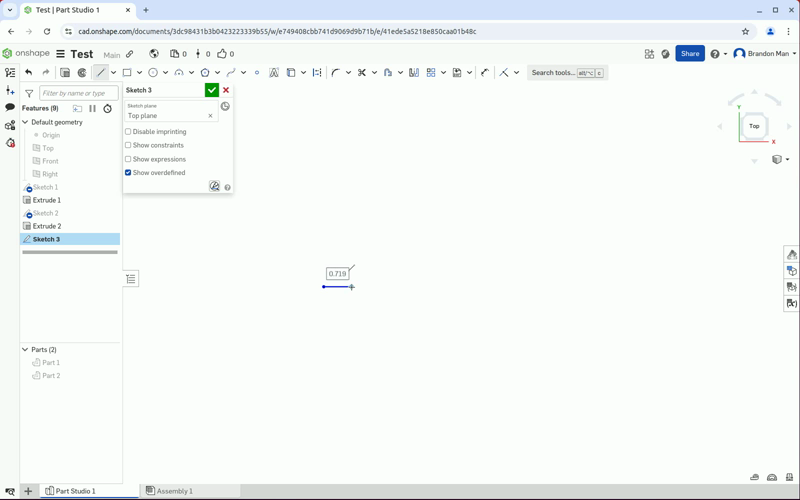
scroll(-6)
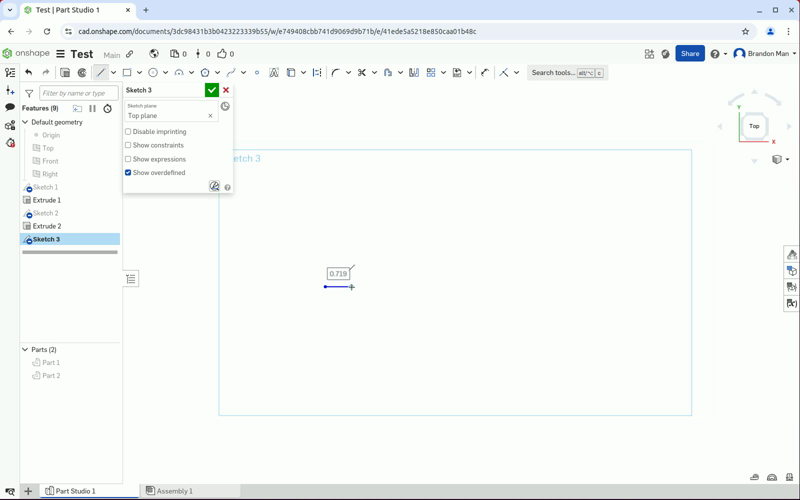
scroll(-6)
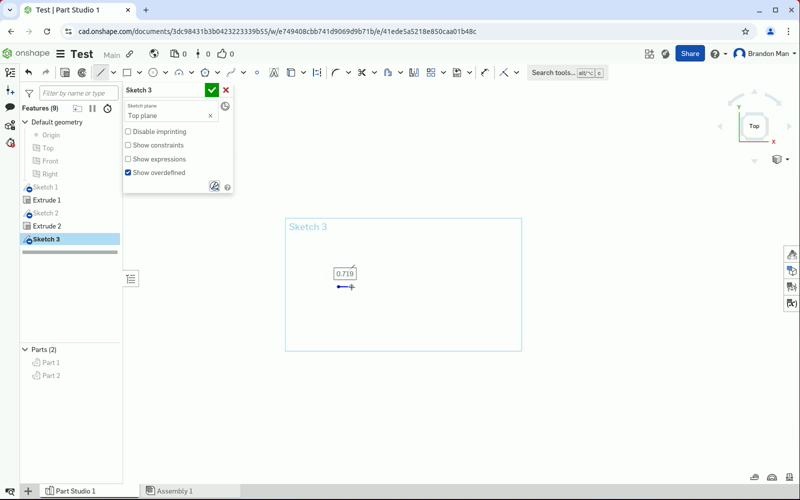
scroll(-6)
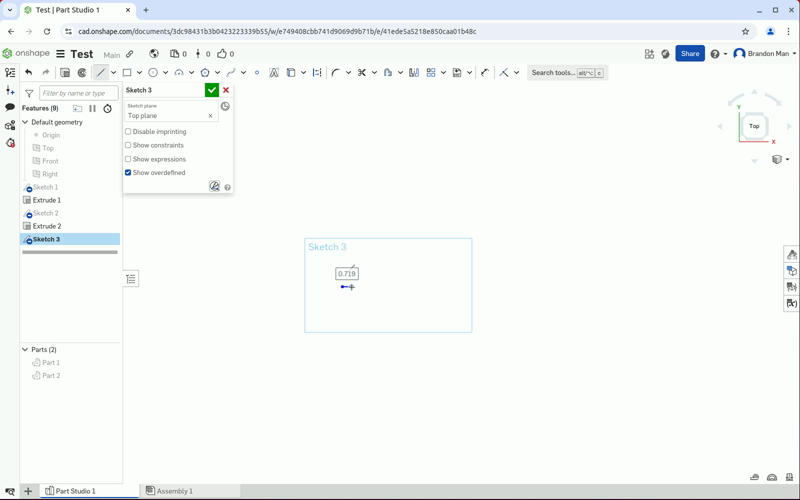
scroll(-6)
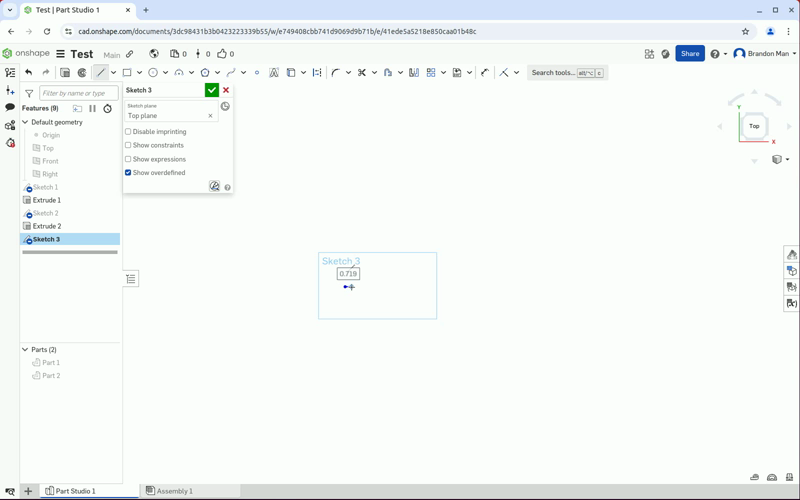
scroll(-6)
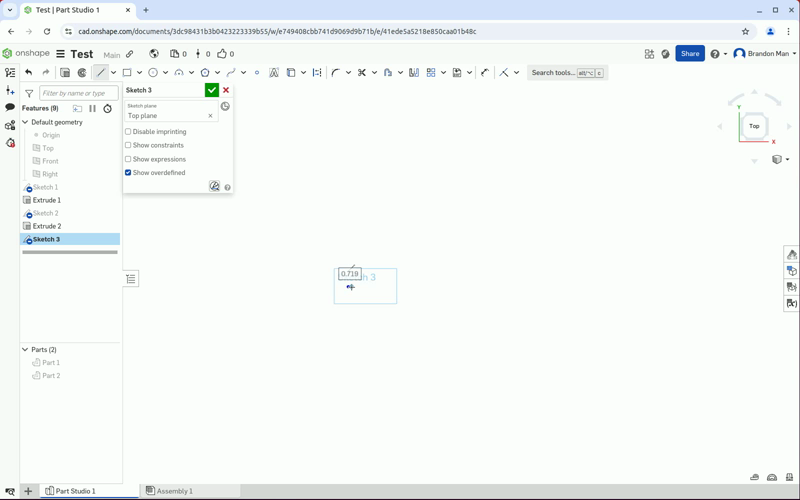
key_up(shift)
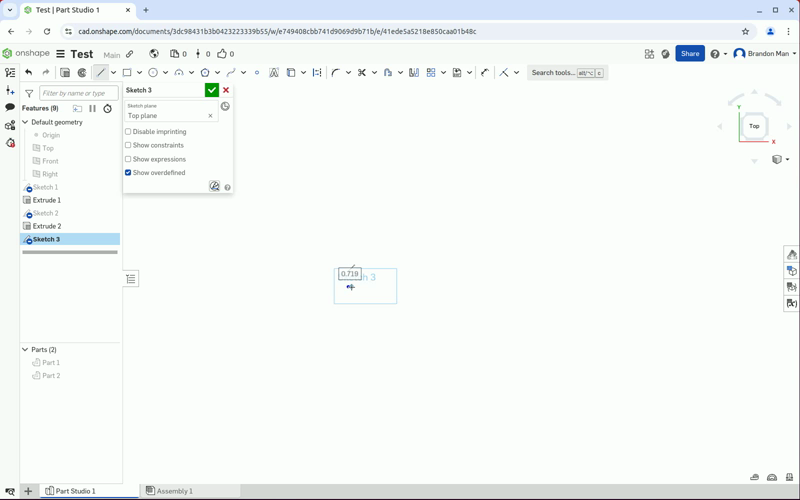
key_down(shift)
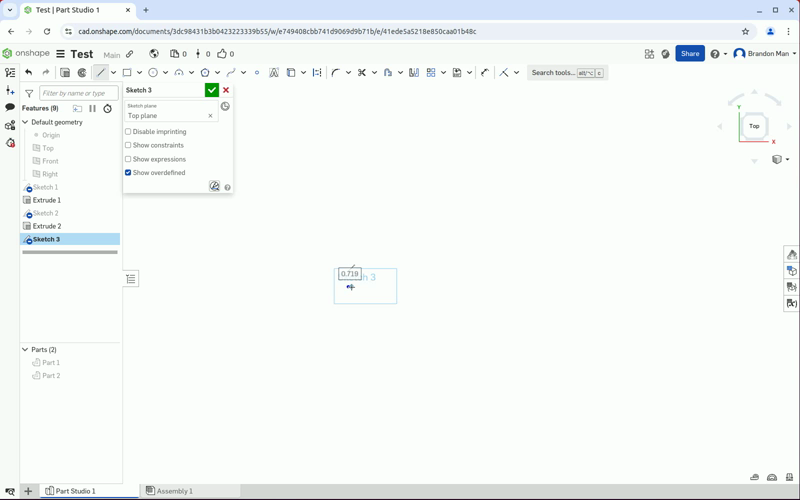
mouse_move(381, 286)
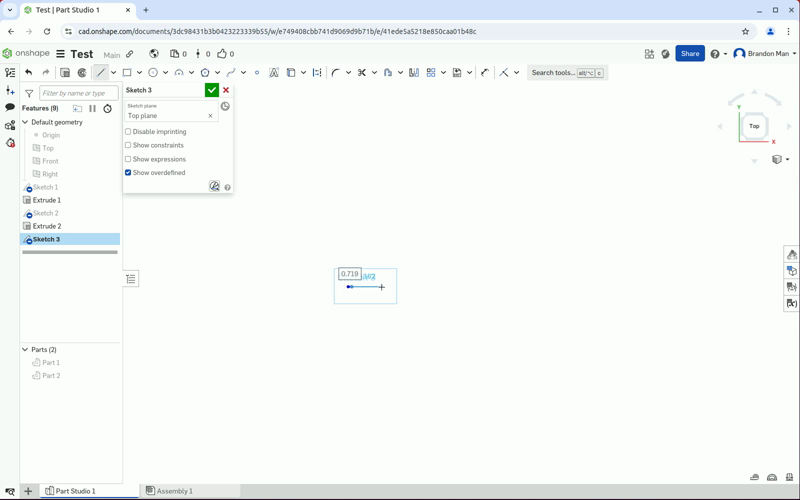
mouse_move(351, 284)
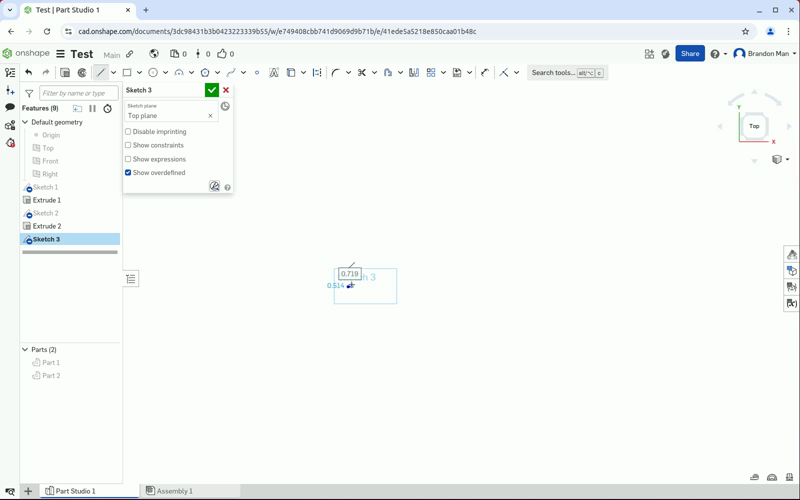
scroll(6)
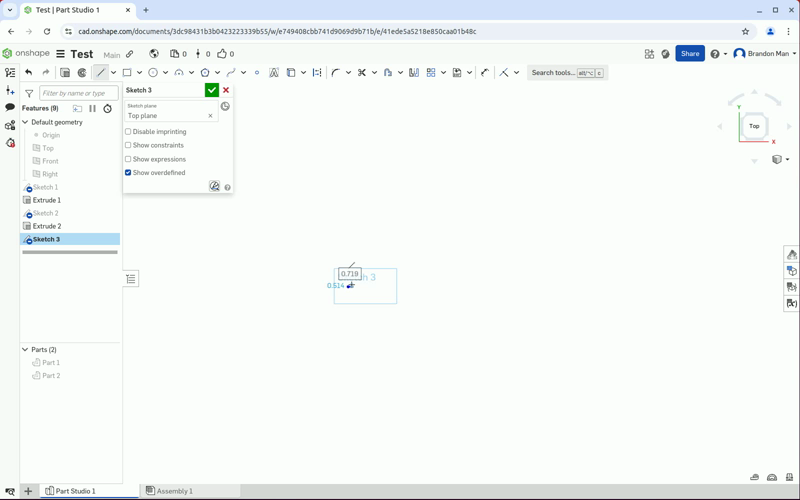
scroll(6)
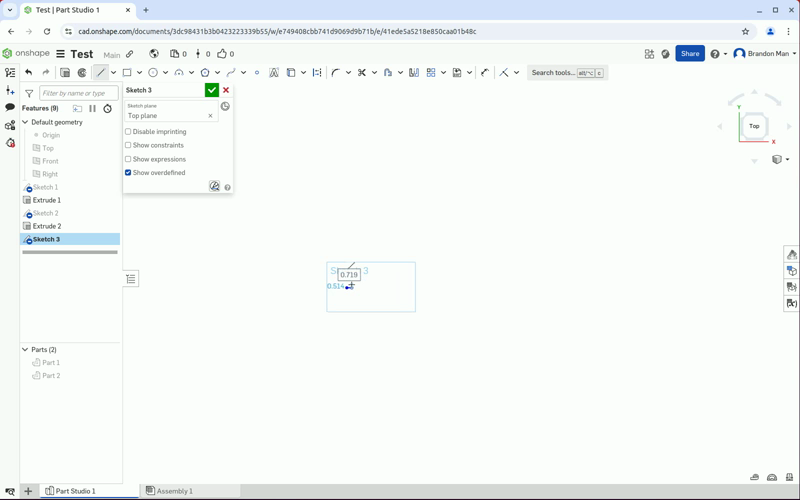
scroll(6)
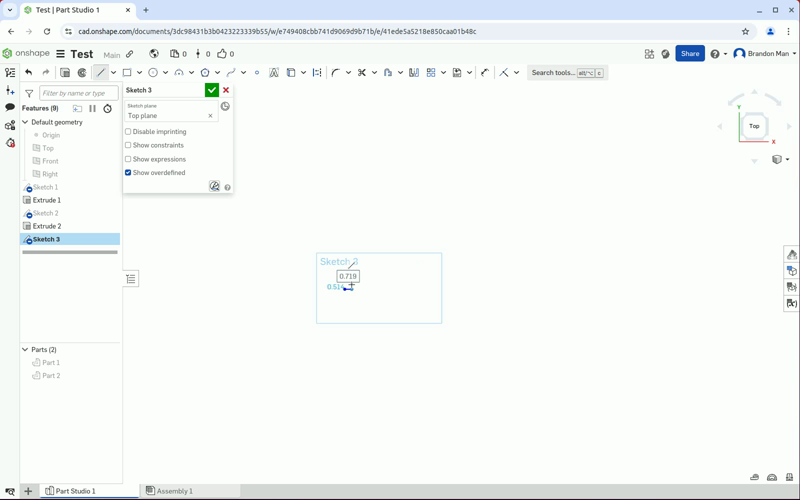
scroll(6)
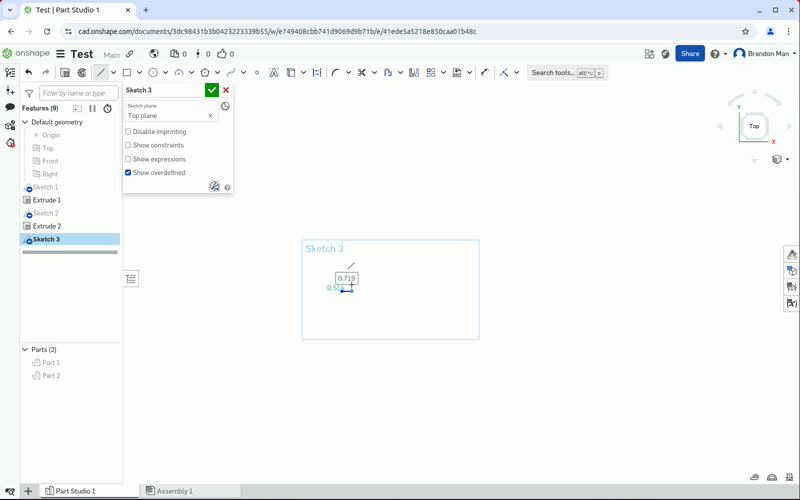
scroll(6)
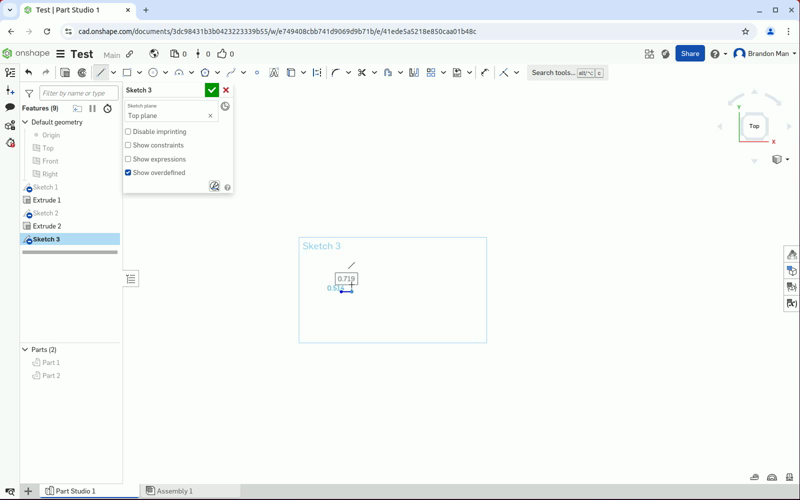
scroll(6)
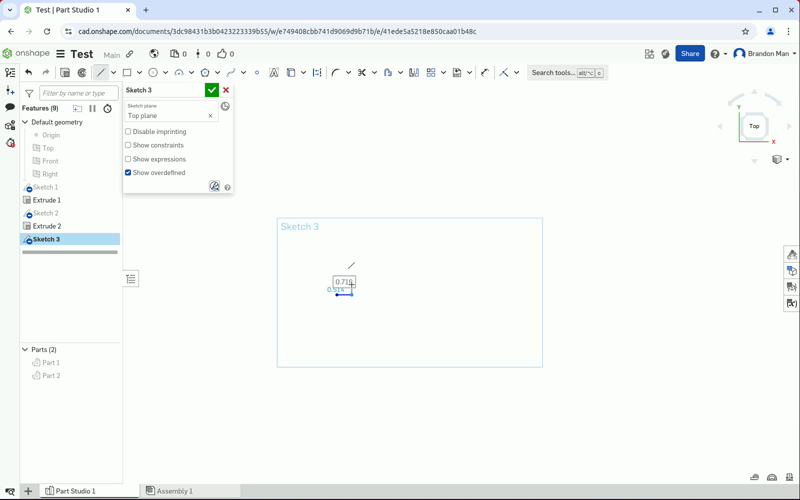
scroll(6)
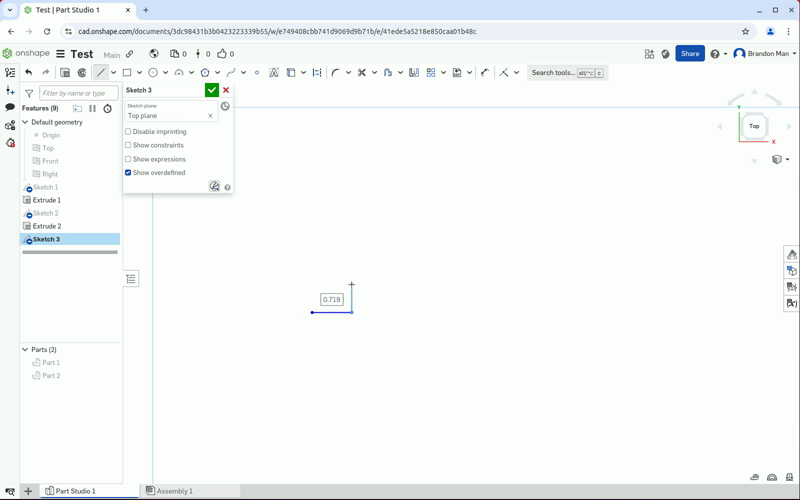
click(351, 284)
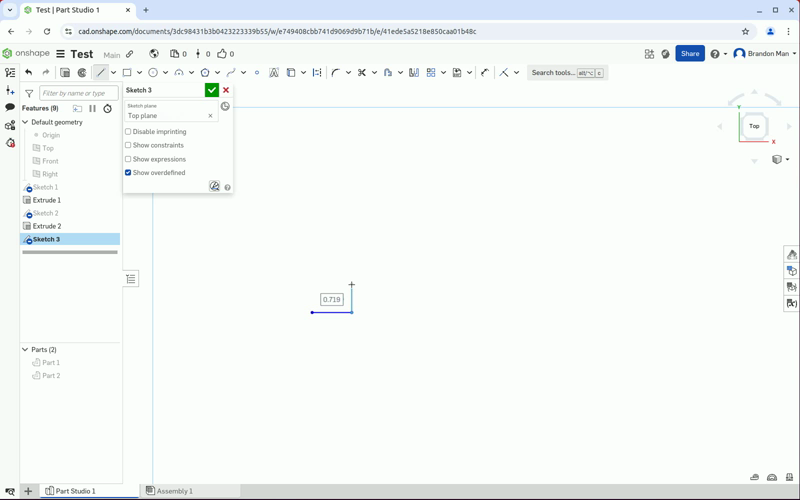
scroll(-6)
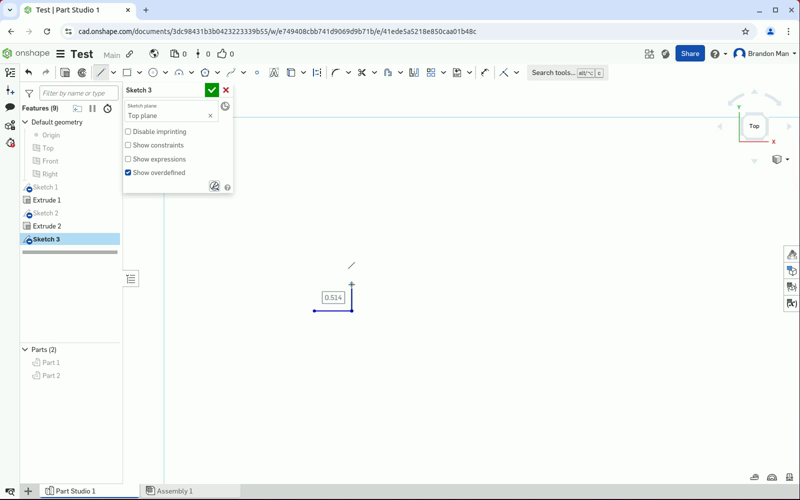
scroll(-6)
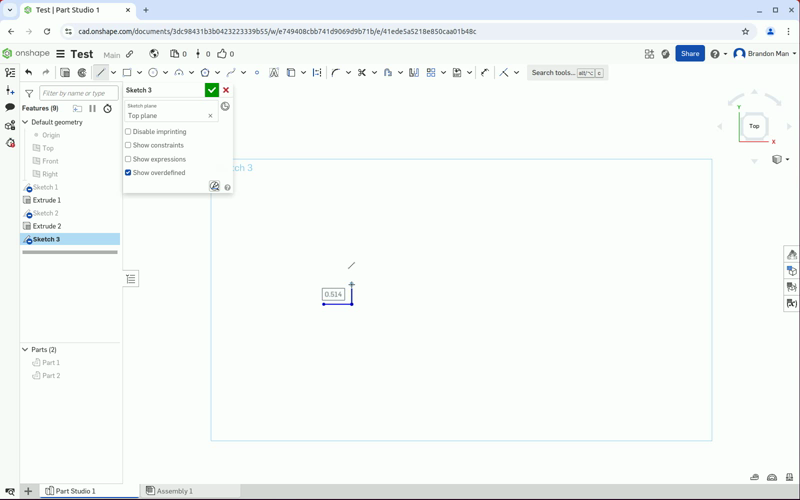
scroll(-6)
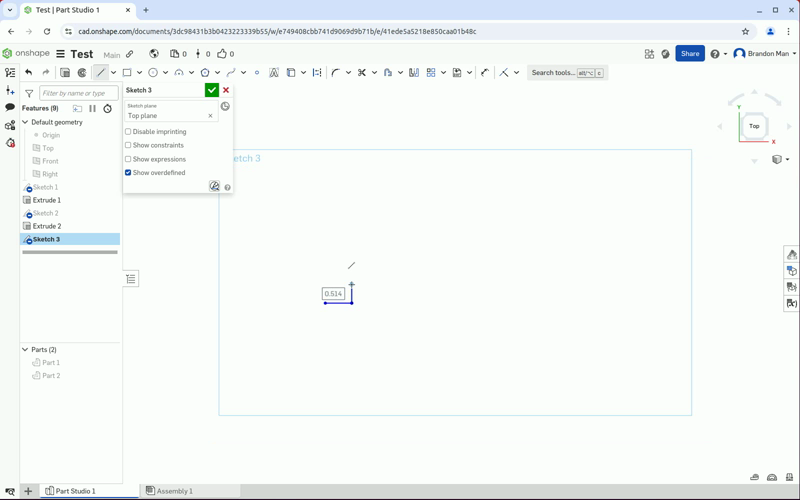
scroll(-6)
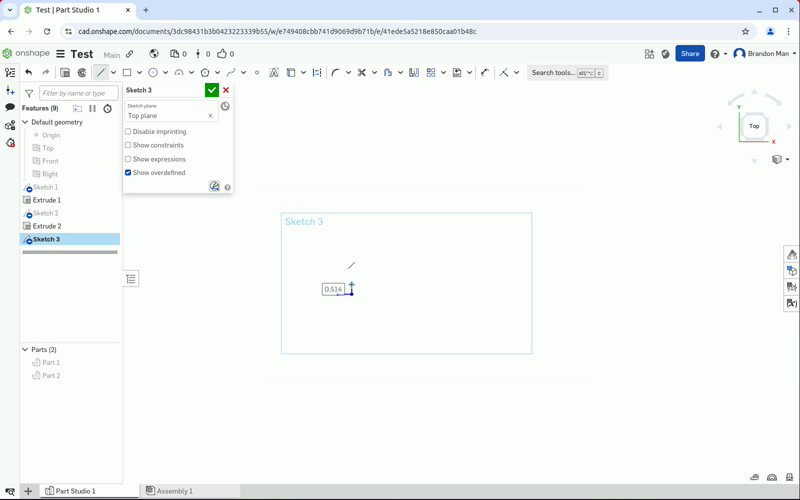
scroll(-6)
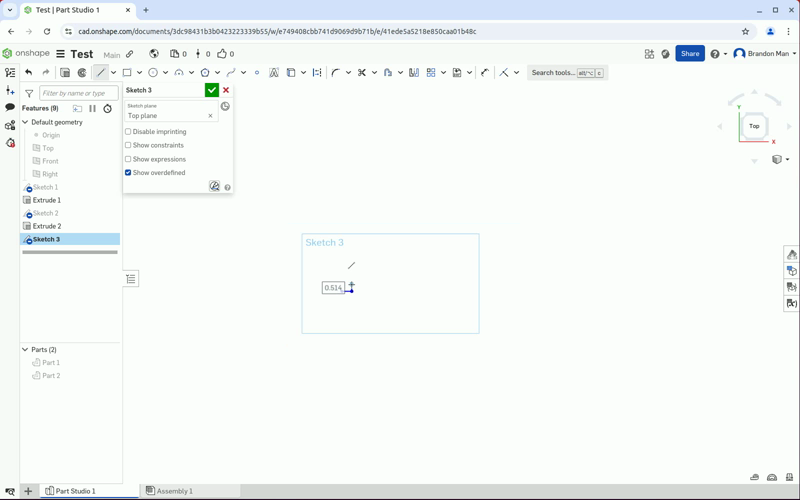
scroll(-6)
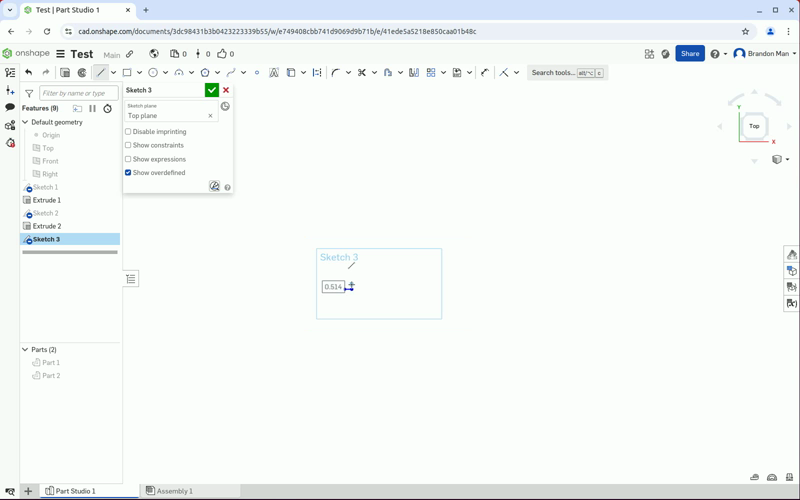
scroll(-6)
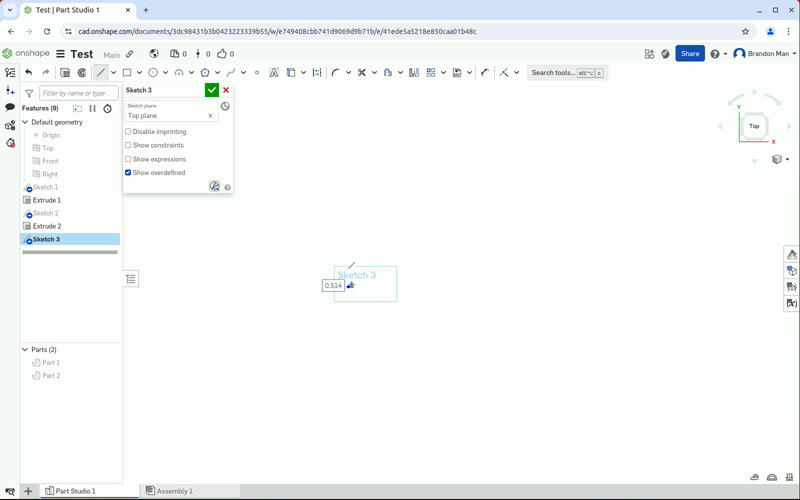
key_up(shift)
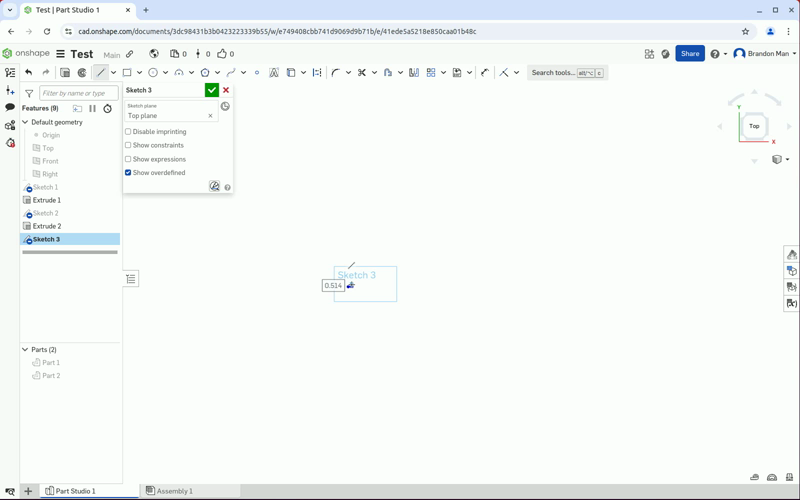
key_down(shift)
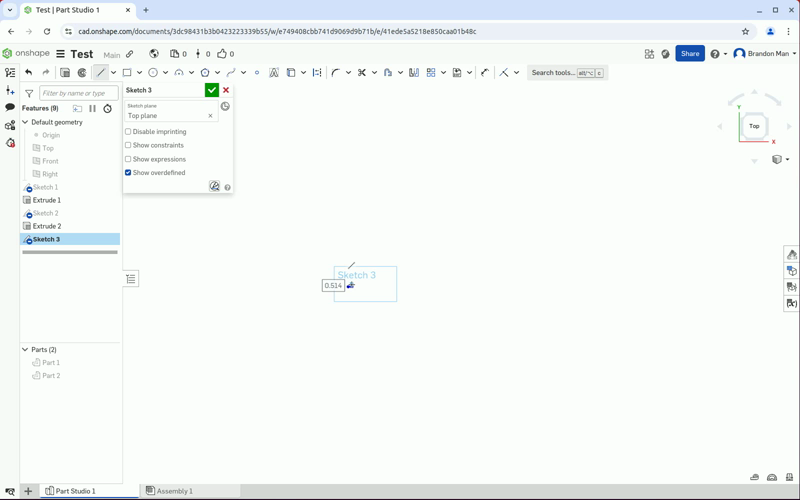
mouse_move(381, 284)
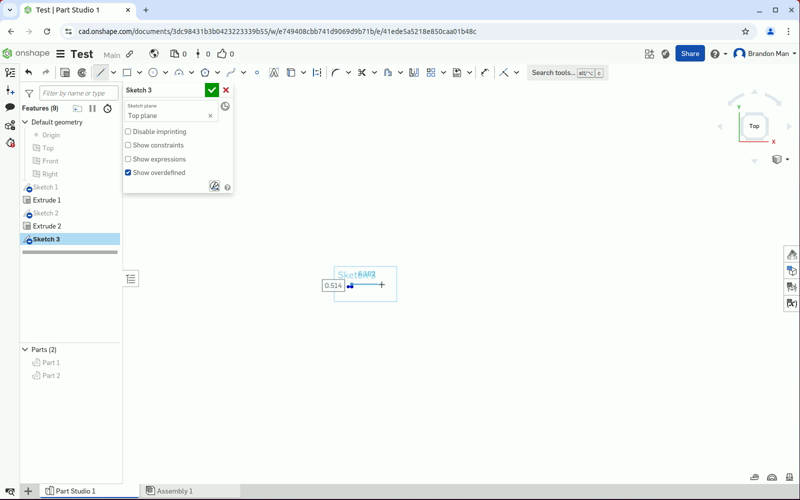
mouse_move(348, 284)
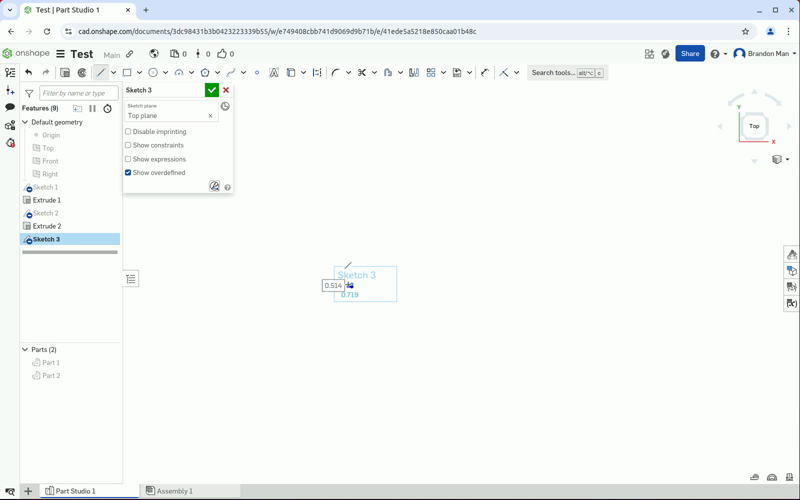
scroll(6)
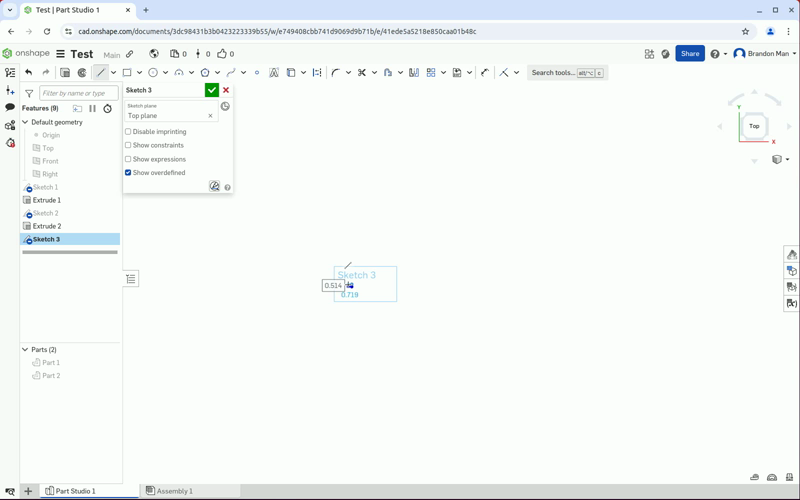
scroll(6)
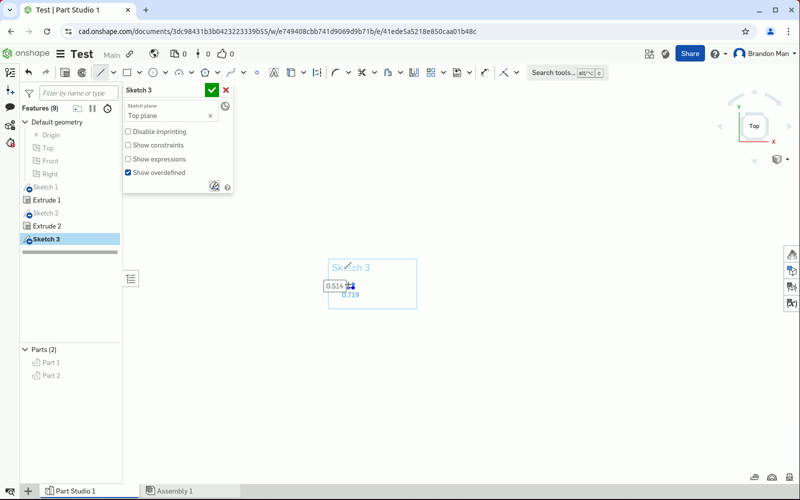
scroll(6)
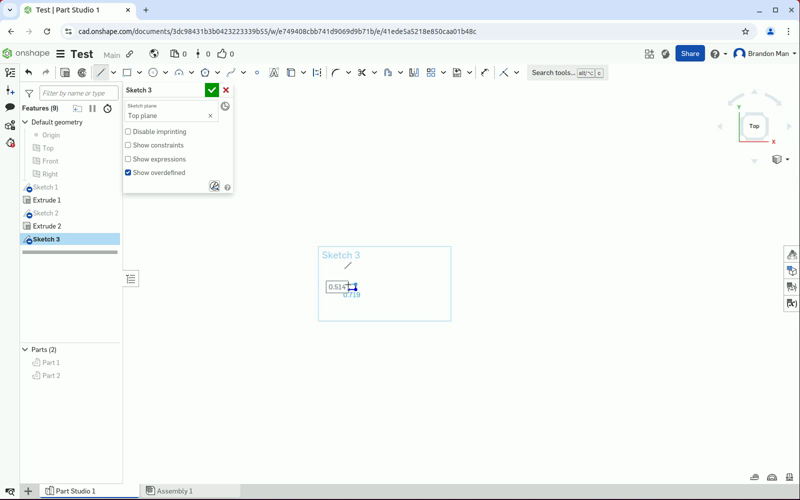
scroll(6)
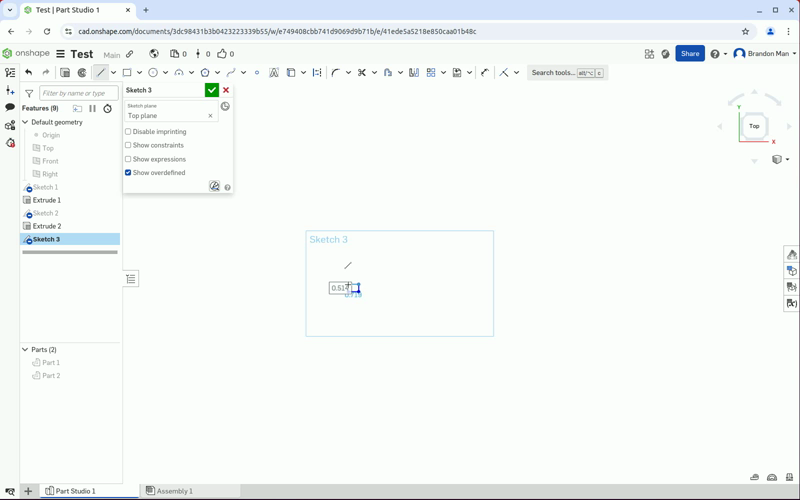
scroll(6)
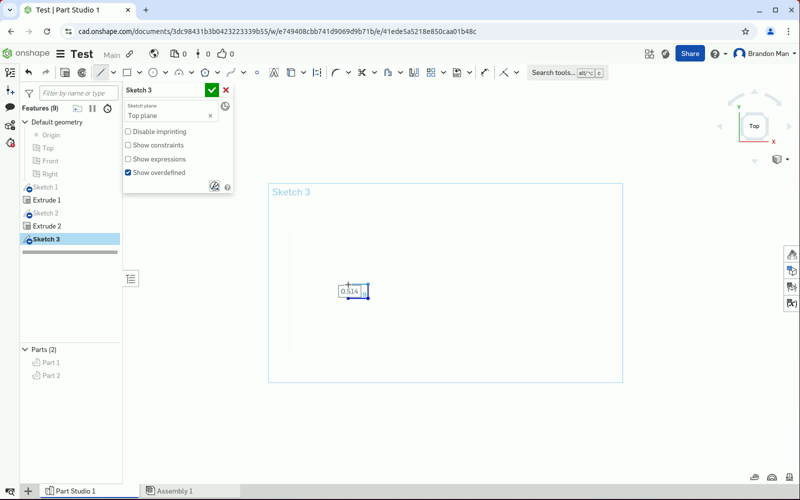
scroll(6)
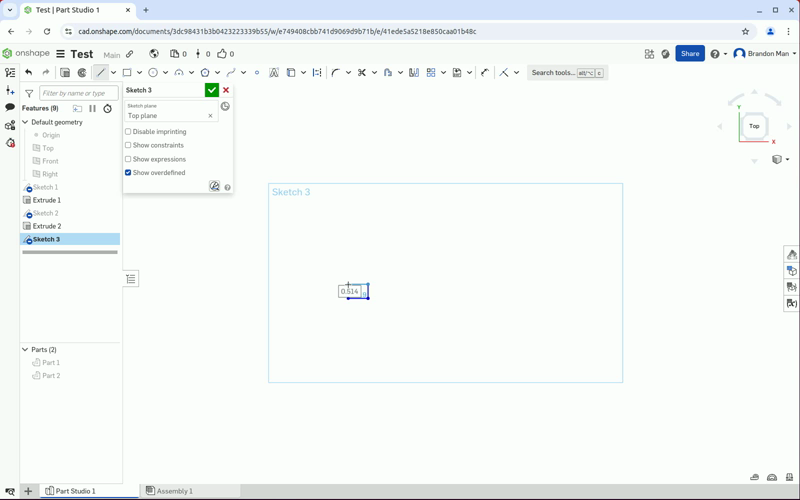
scroll(6)
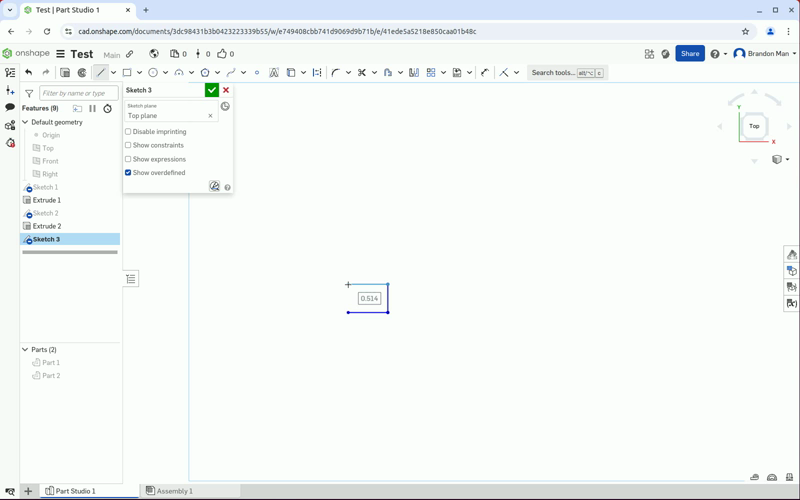
click(348, 284)
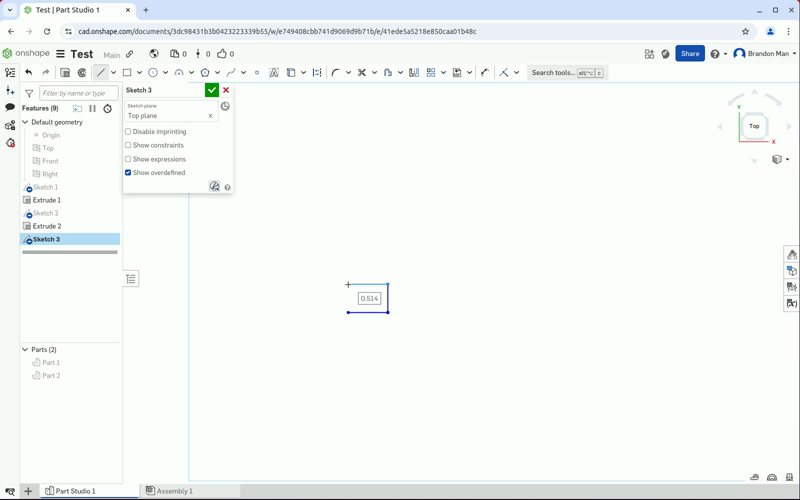
scroll(-6)
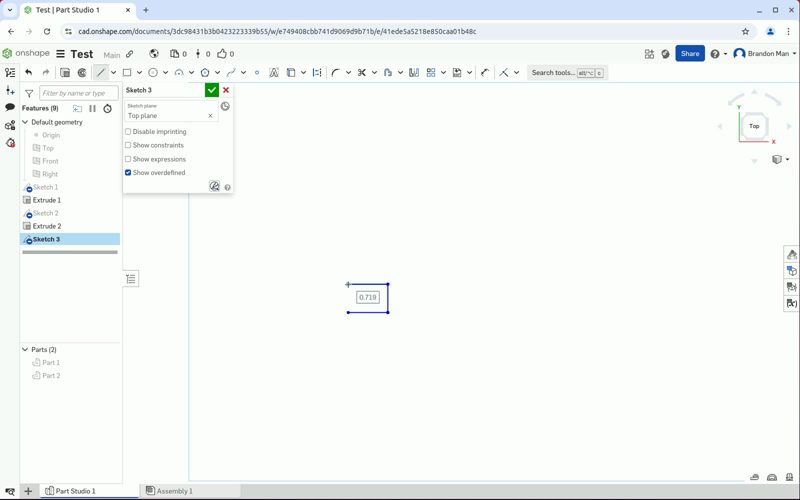
scroll(-6)
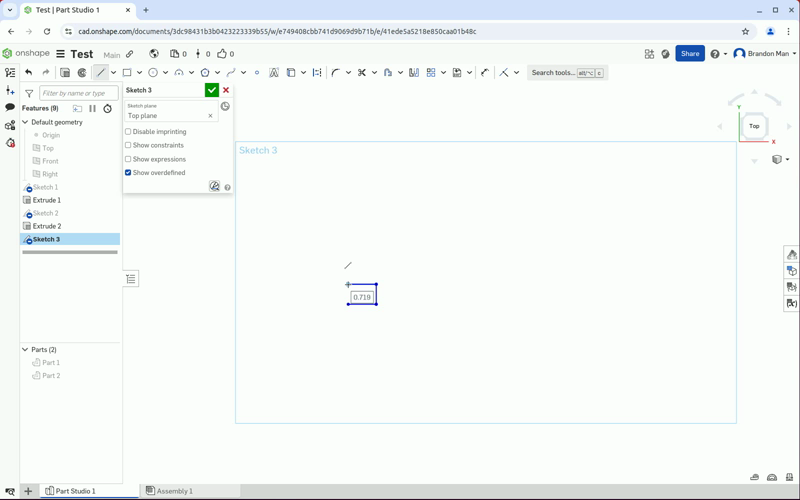
scroll(-6)
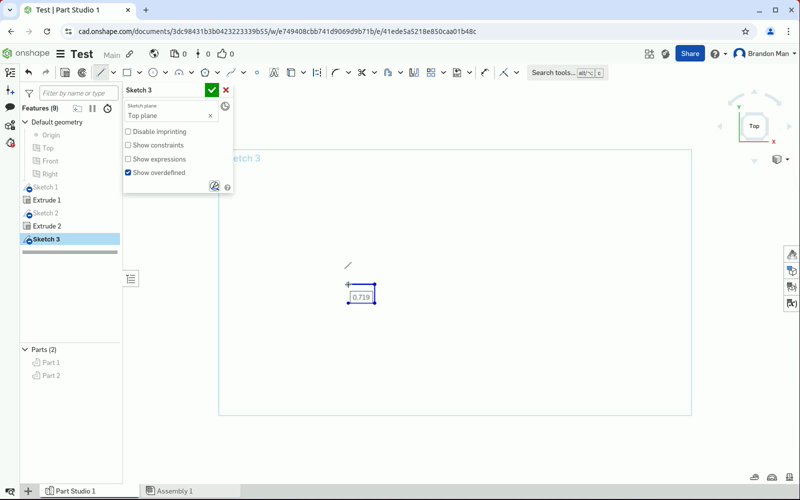
scroll(-6)
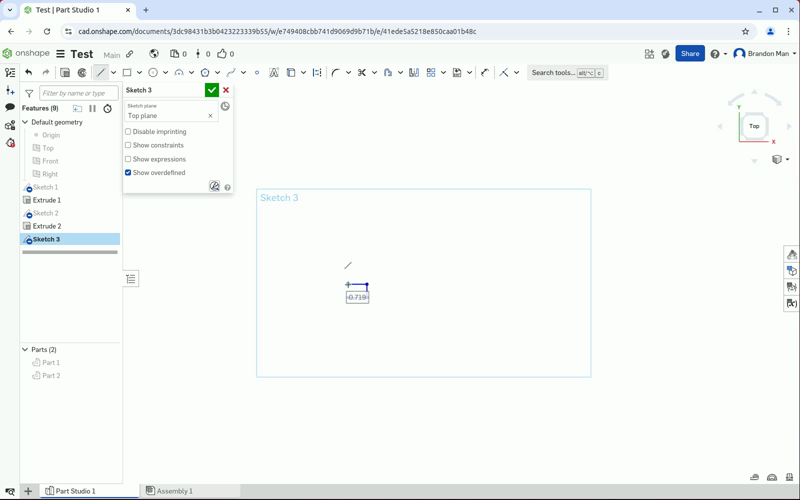
scroll(-6)
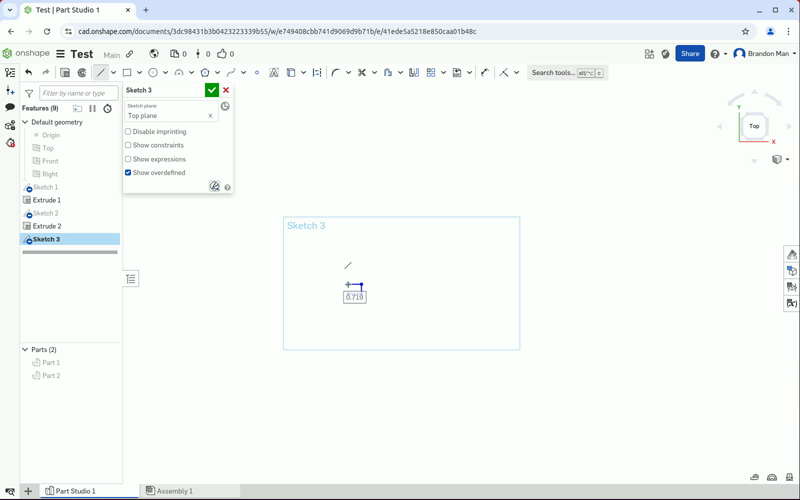
scroll(-6)
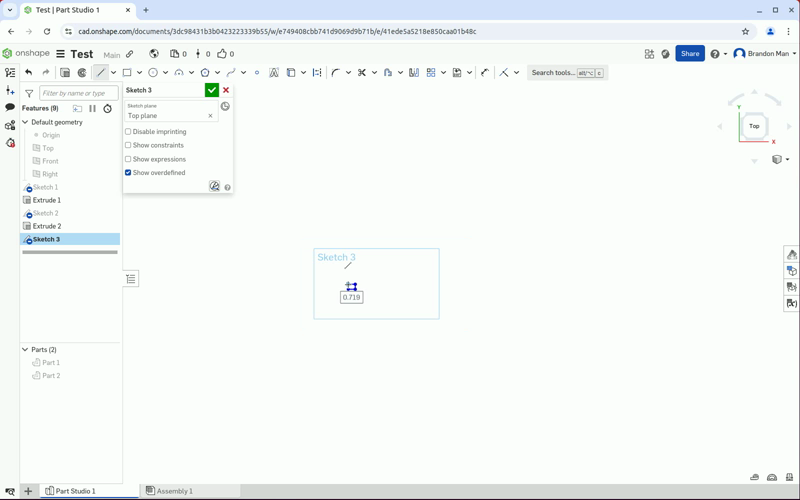
scroll(-6)
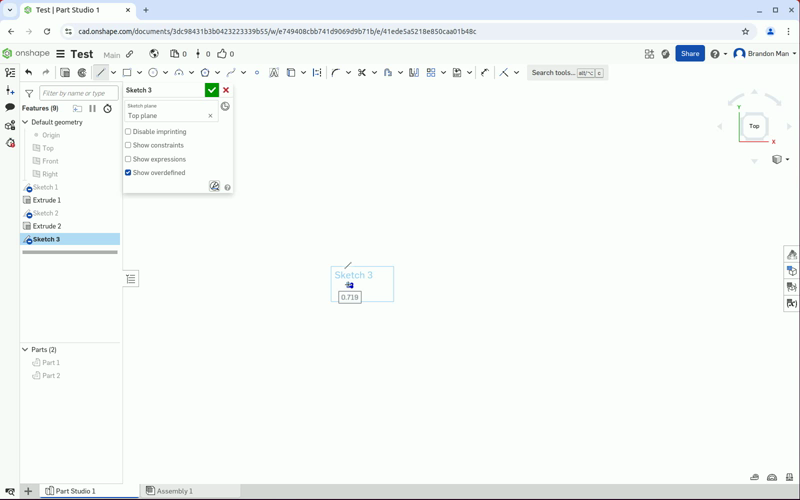
key_up(shift)
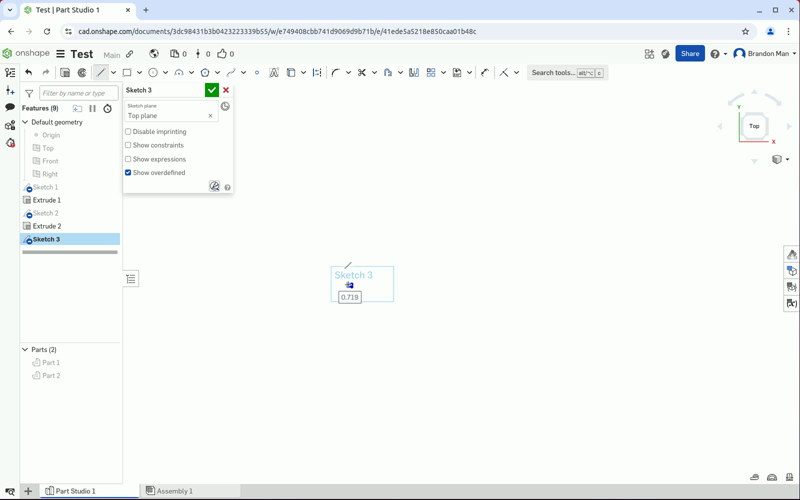
mouse_move(378, 284)
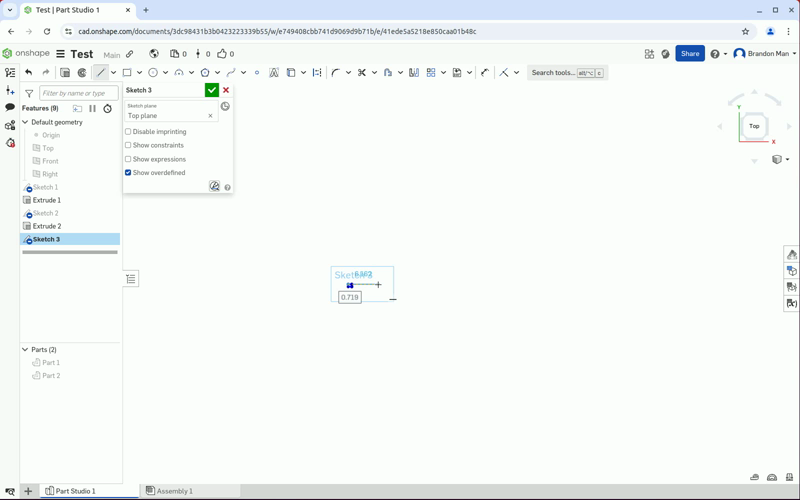
key_down(shift)
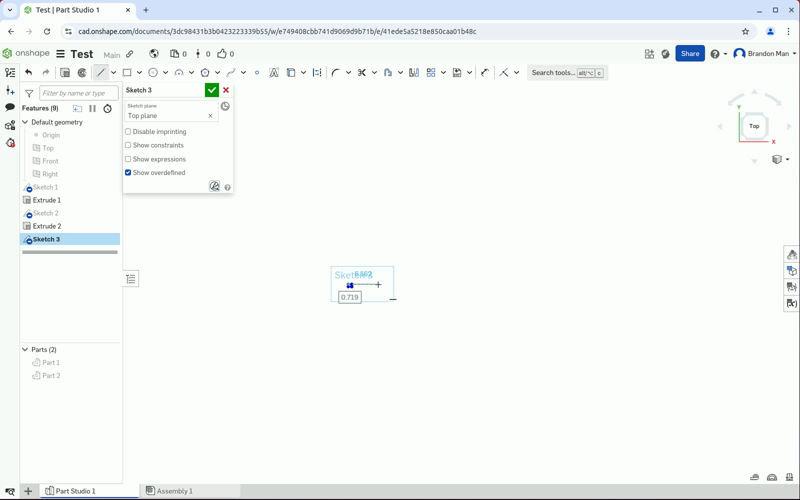
mouse_move(348, 286)
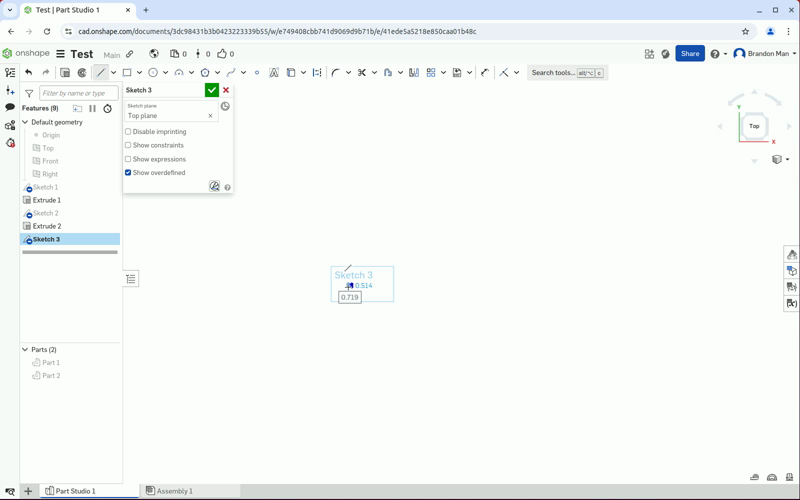
scroll(6)
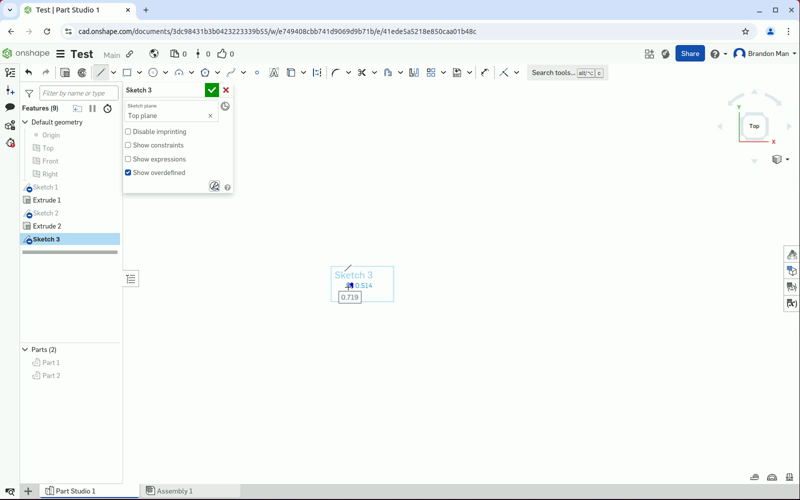
scroll(6)
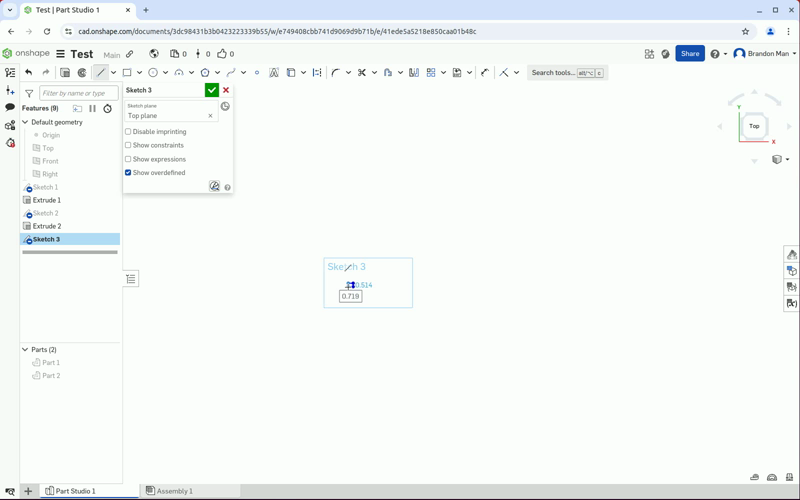
scroll(6)
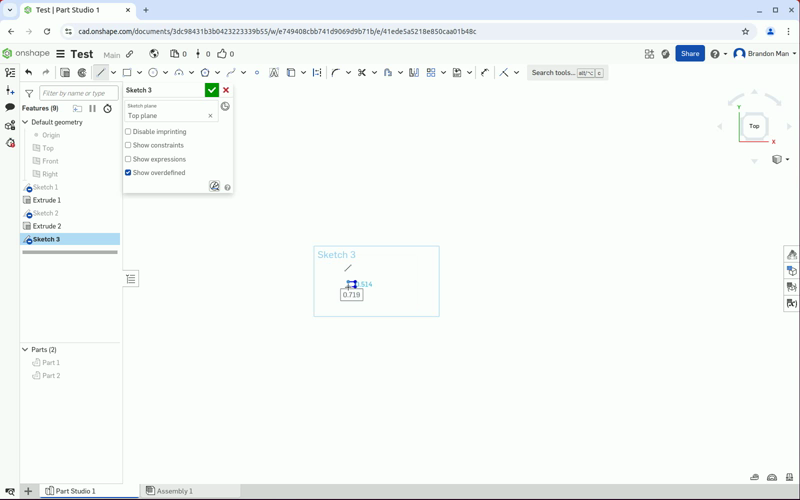
scroll(6)
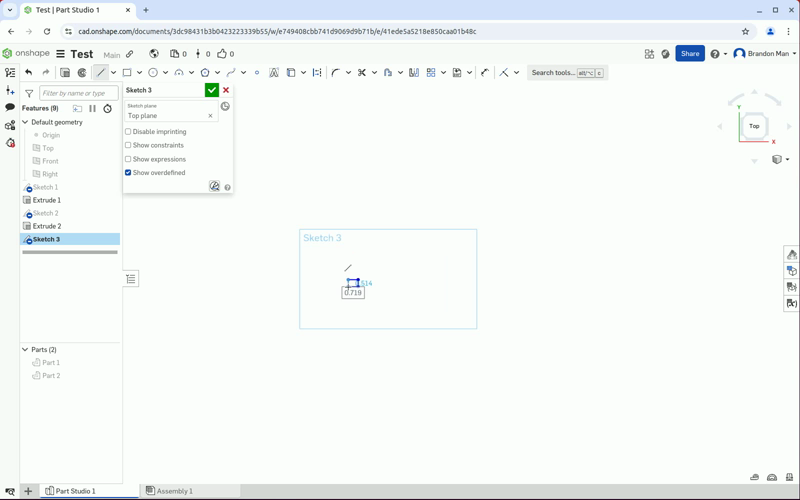
scroll(6)
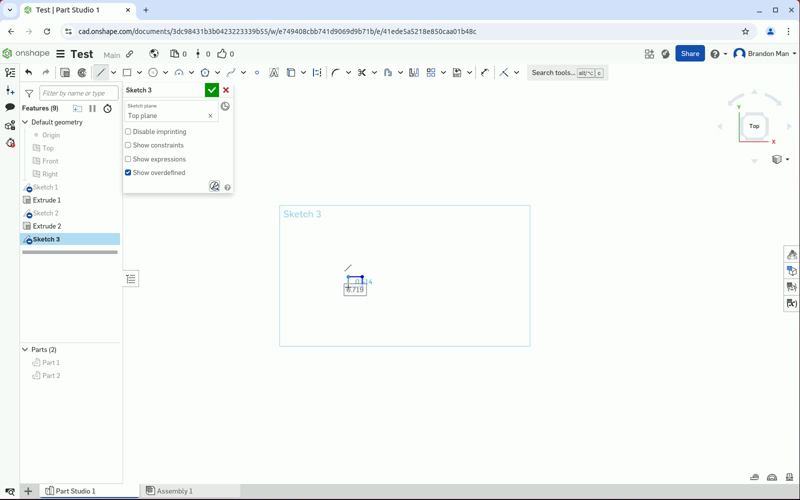
scroll(6)
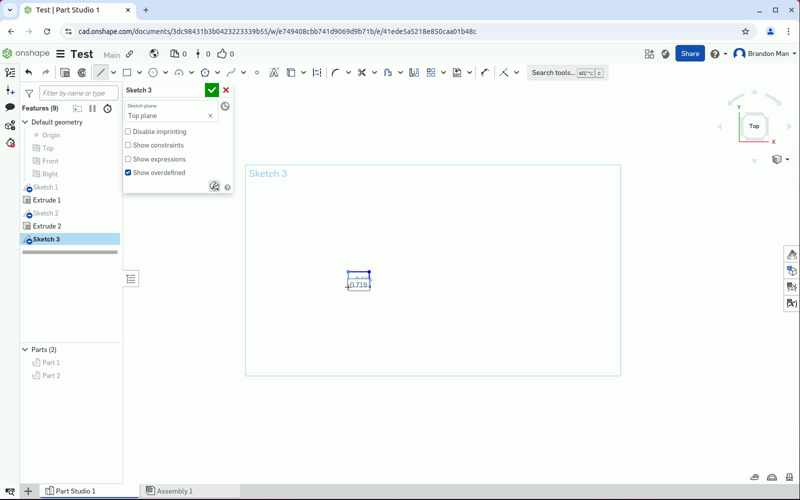
scroll(6)
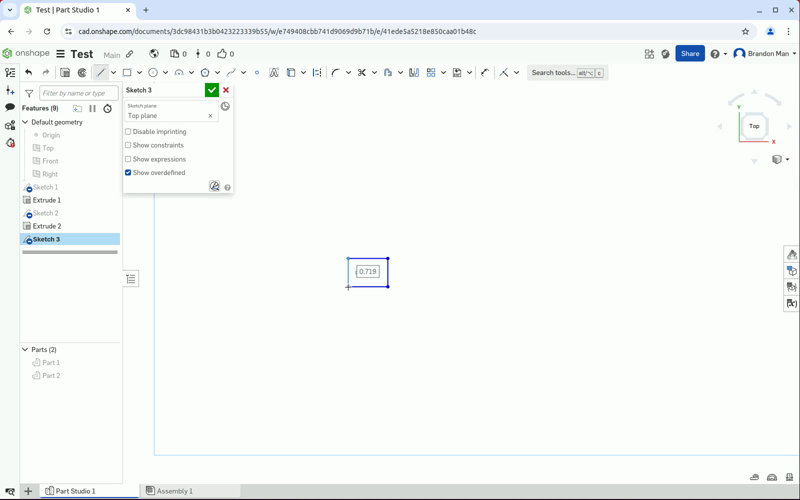
key_up(shift)
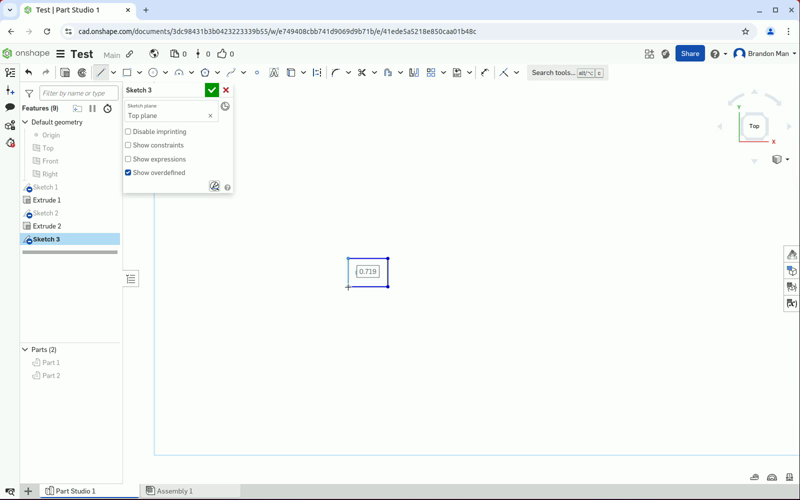
click(348, 286)
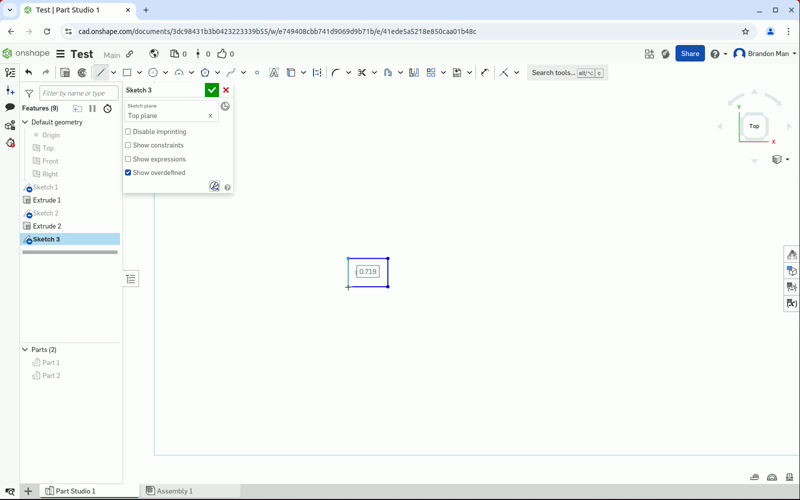
scroll(-6)
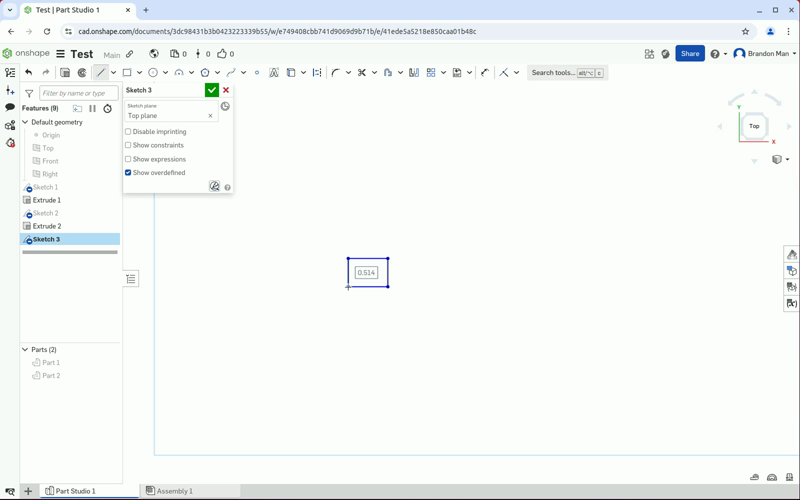
scroll(-6)
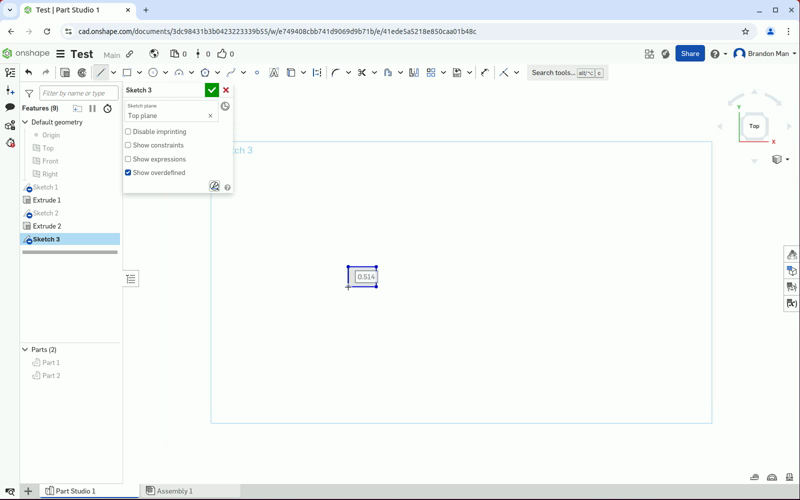
scroll(-6)
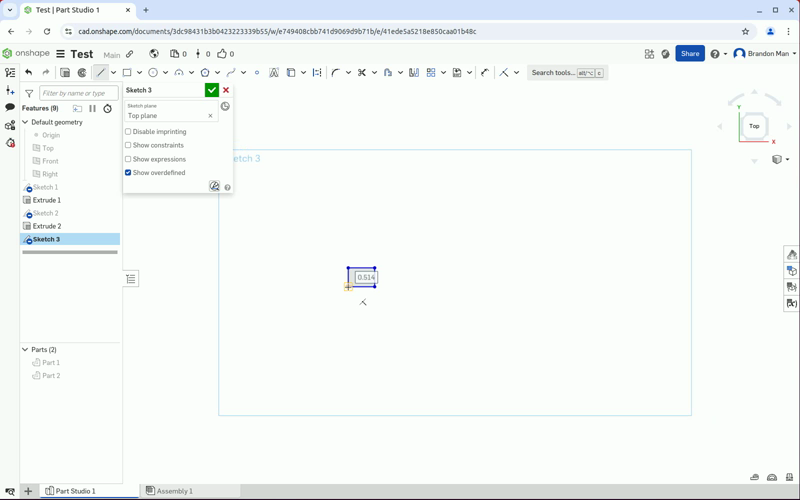
scroll(-6)
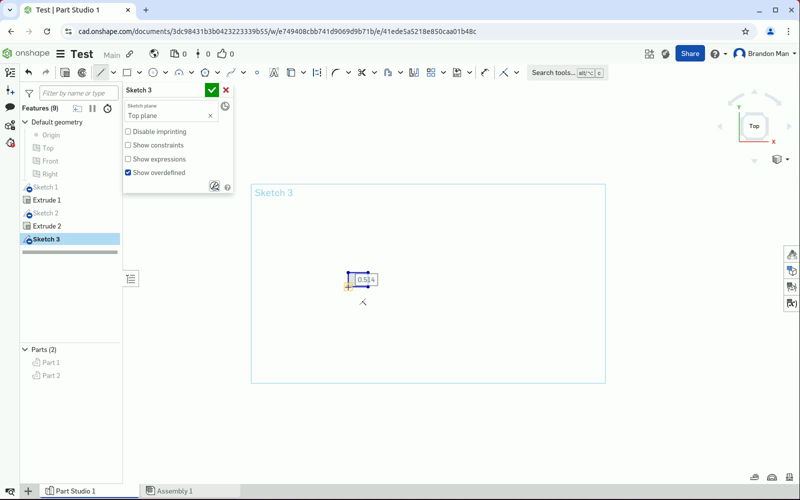
scroll(-6)
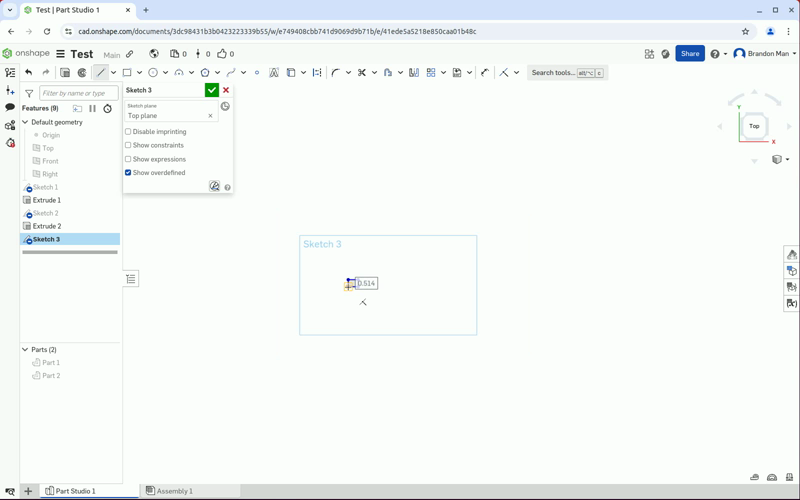
scroll(-6)
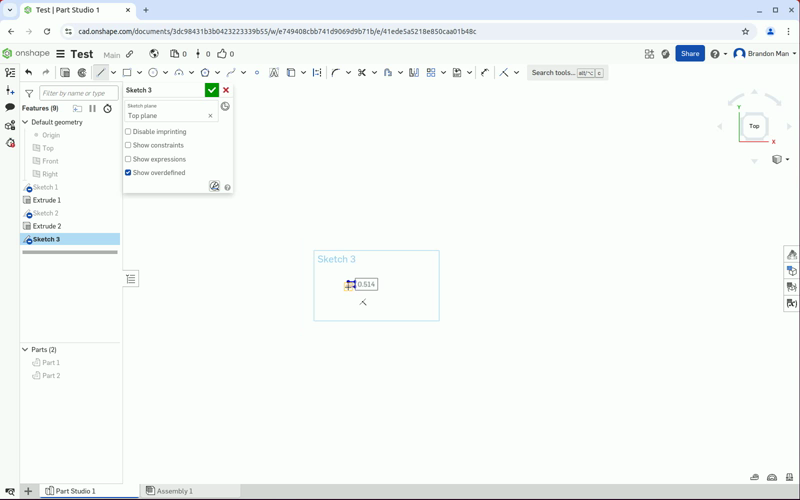
scroll(-6)
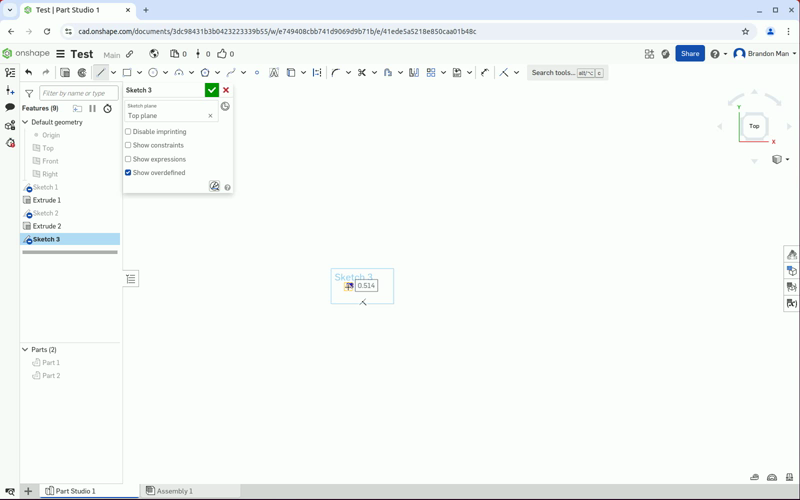
key(esc)
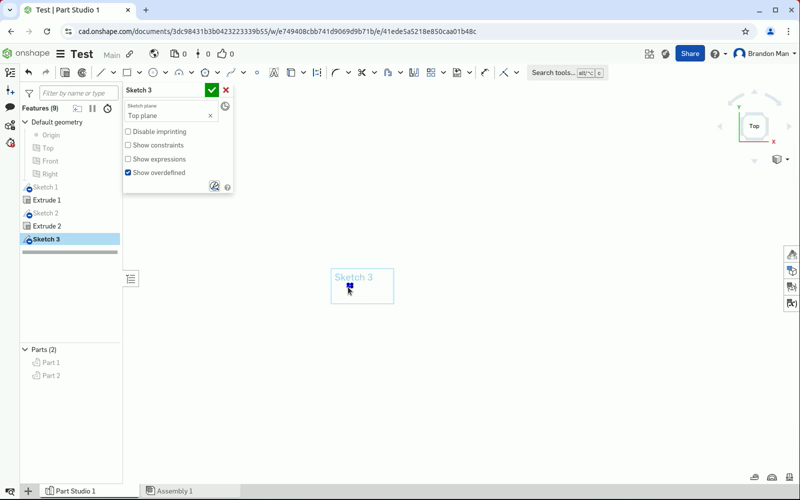
mouse_move(349, 285)
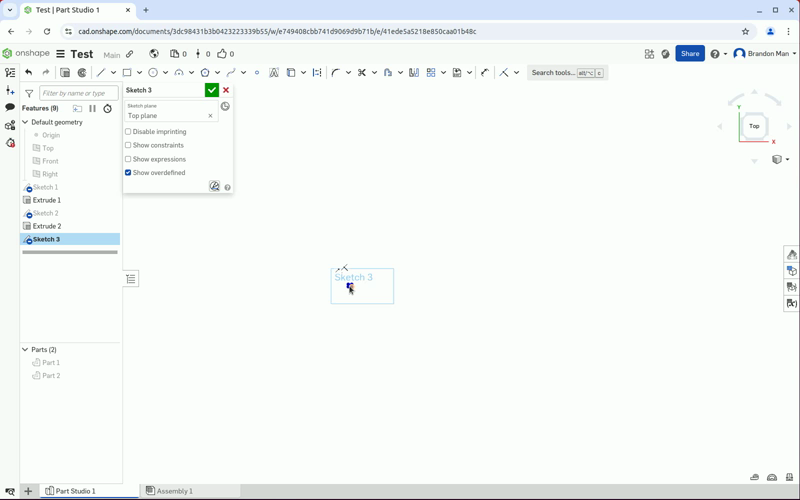
scroll(6)
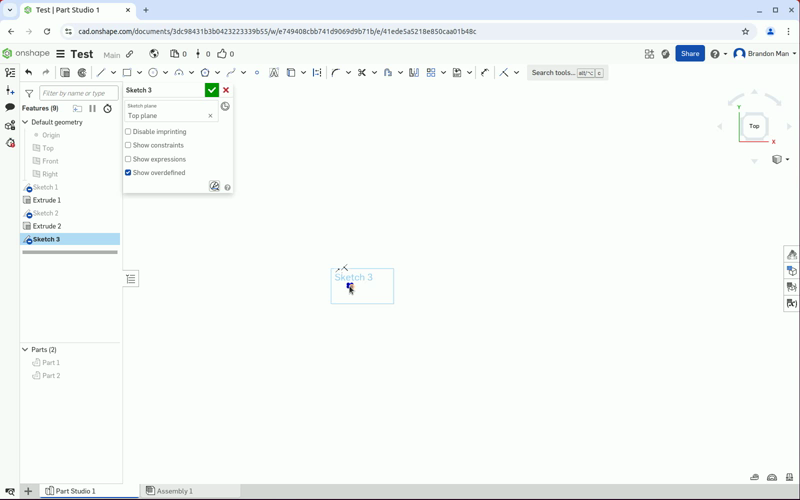
scroll(6)
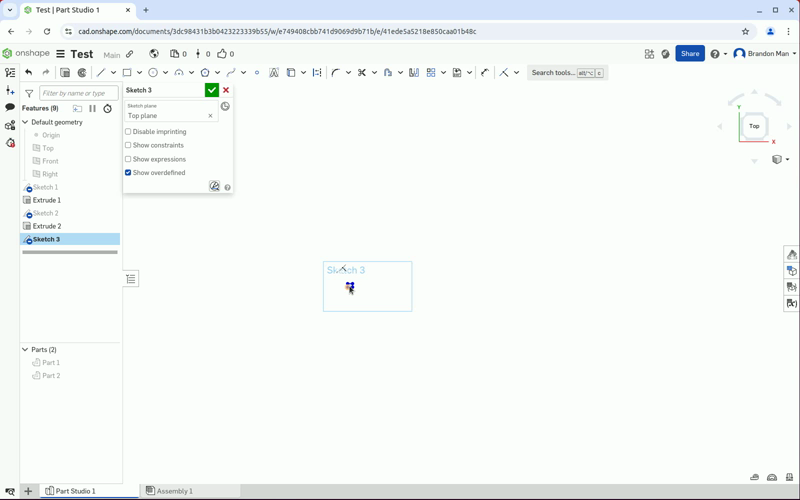
scroll(6)
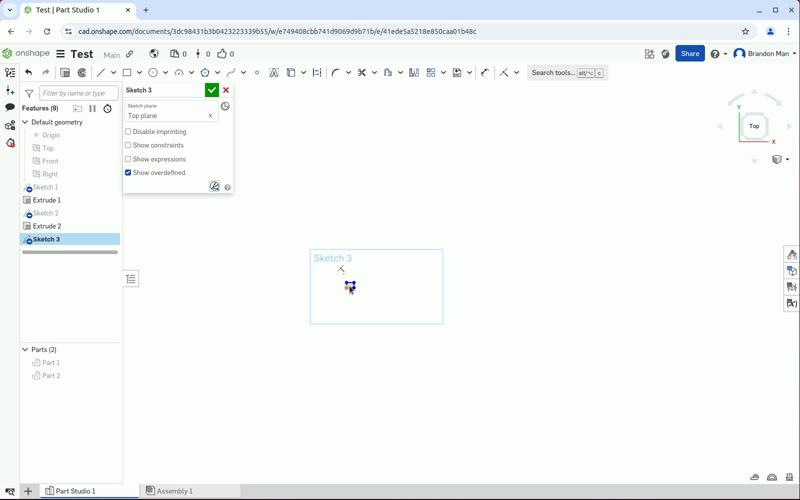
scroll(6)
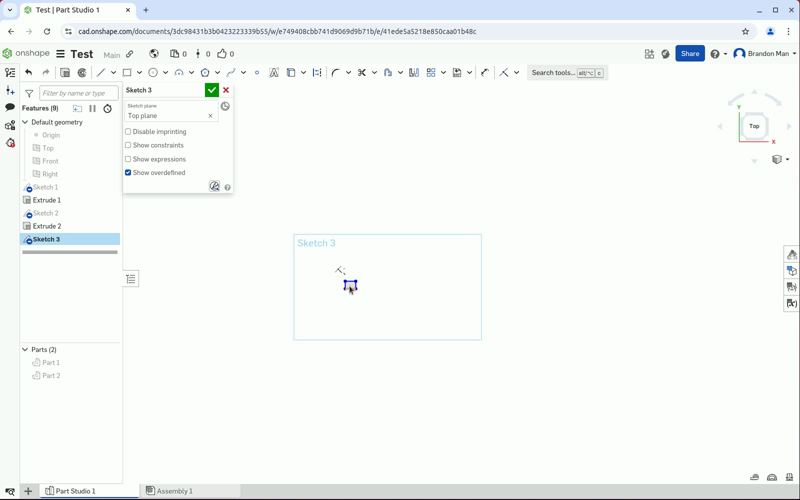
scroll(6)
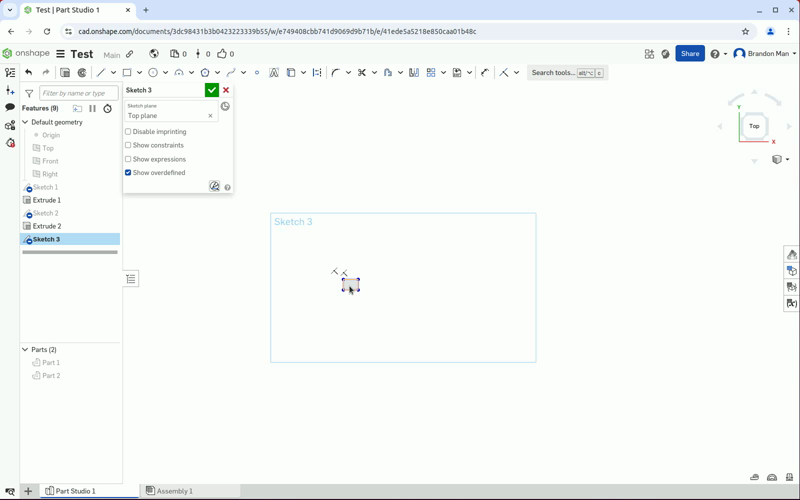
scroll(6)
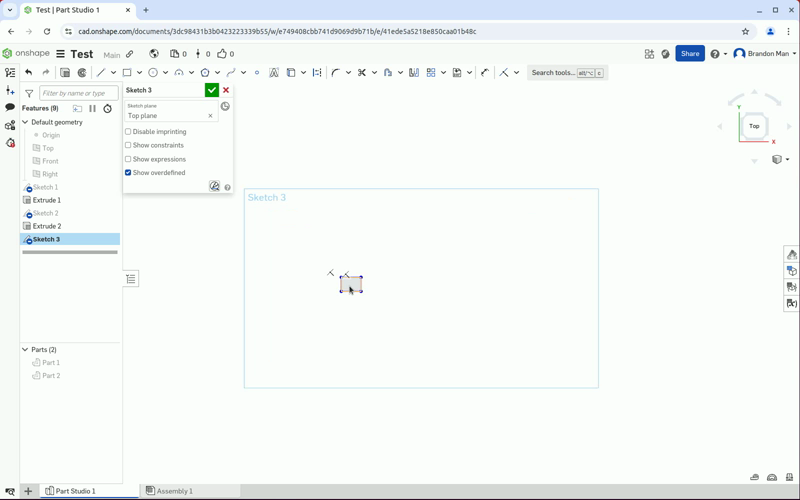
scroll(6)
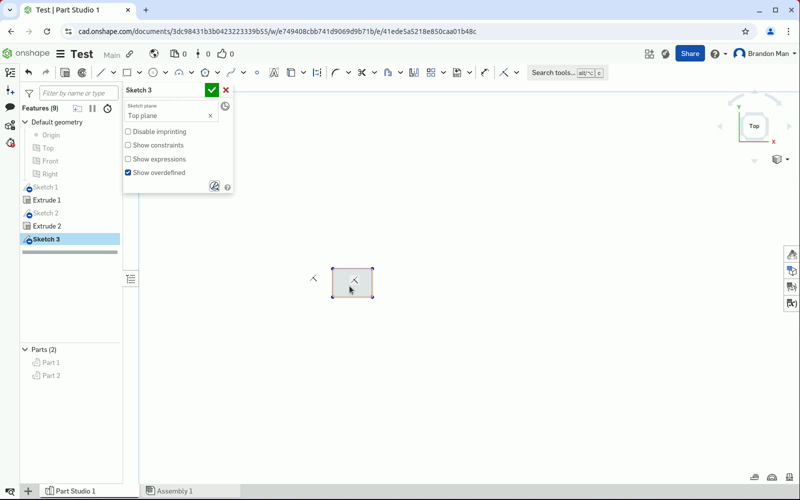
click(349, 285)
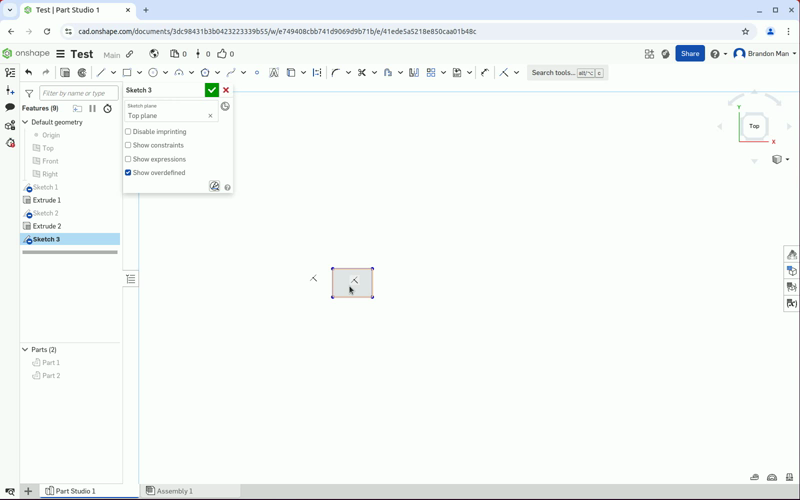
scroll(-6)
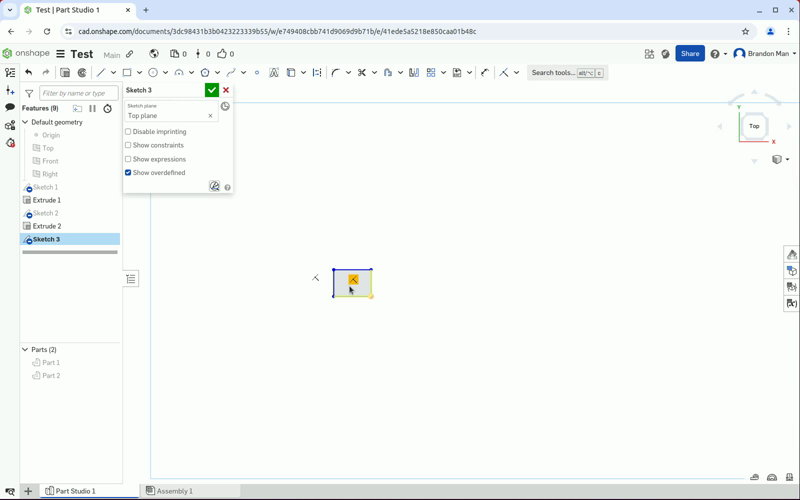
scroll(-6)
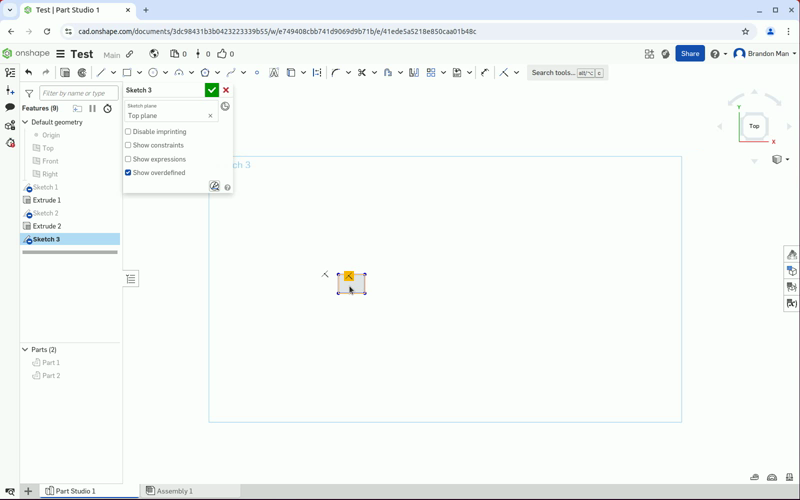
scroll(-6)
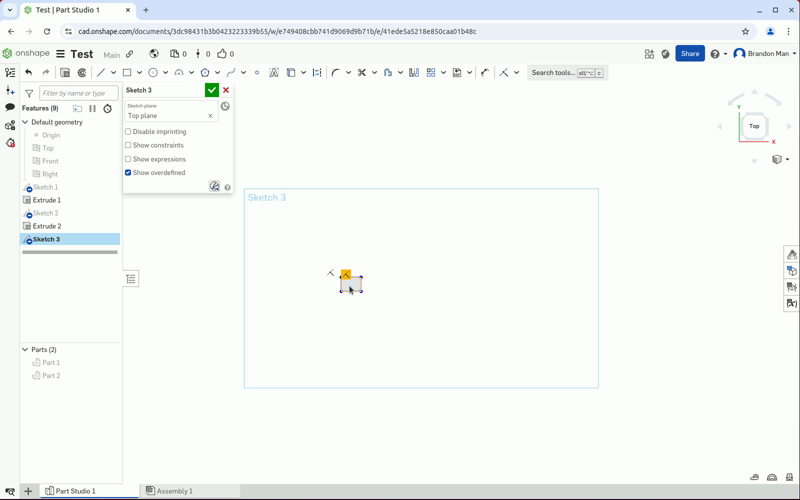
scroll(-6)
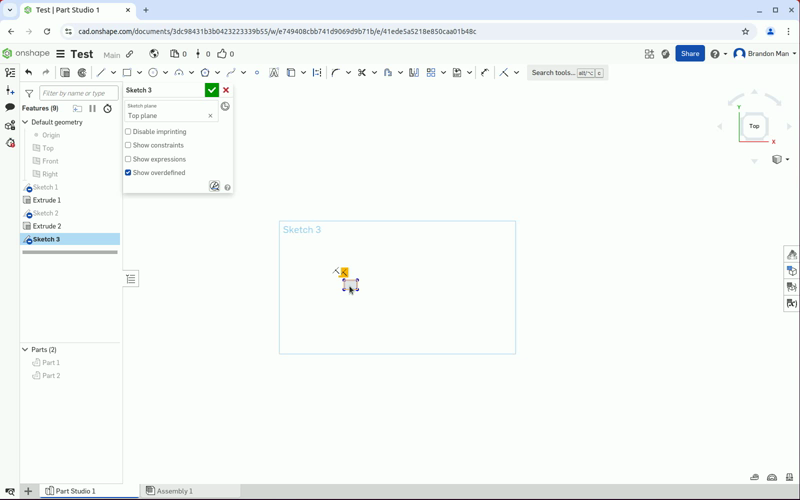
scroll(-6)
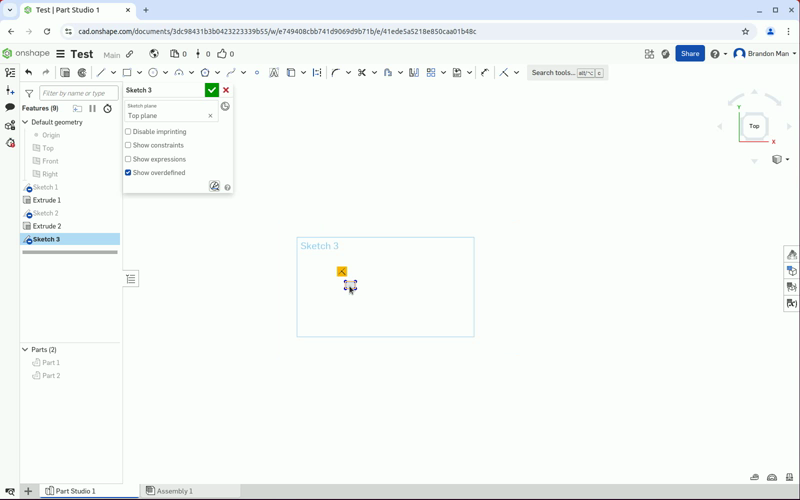
scroll(-6)
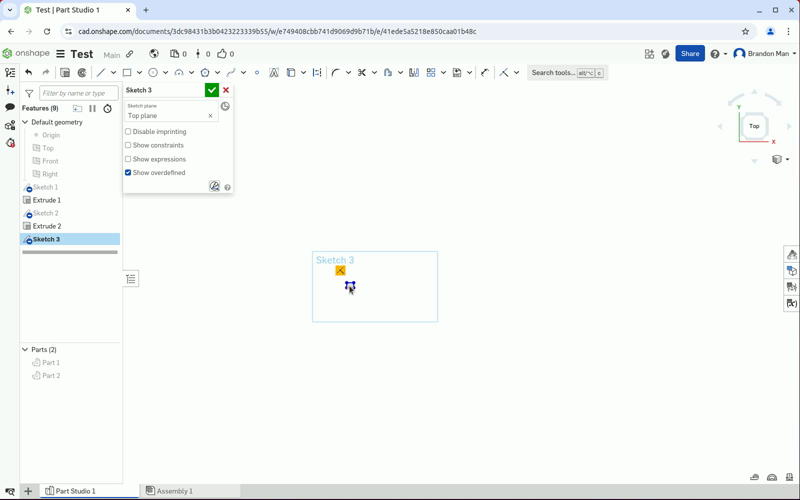
scroll(-6)
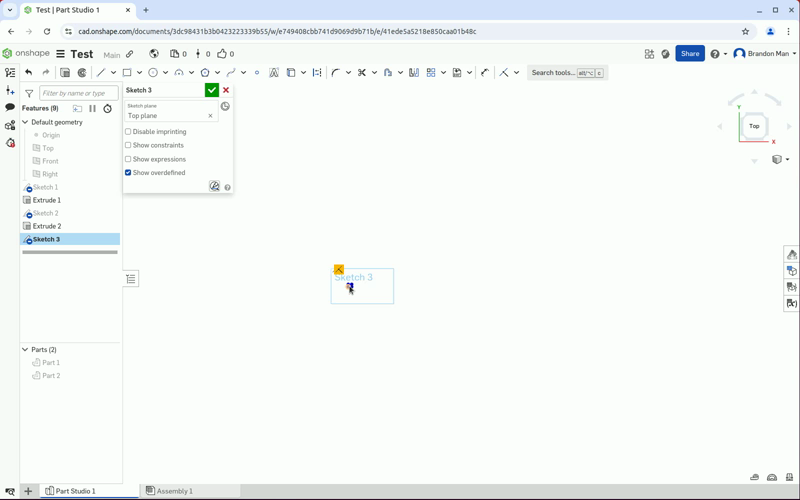
mouse_move(73, 352)
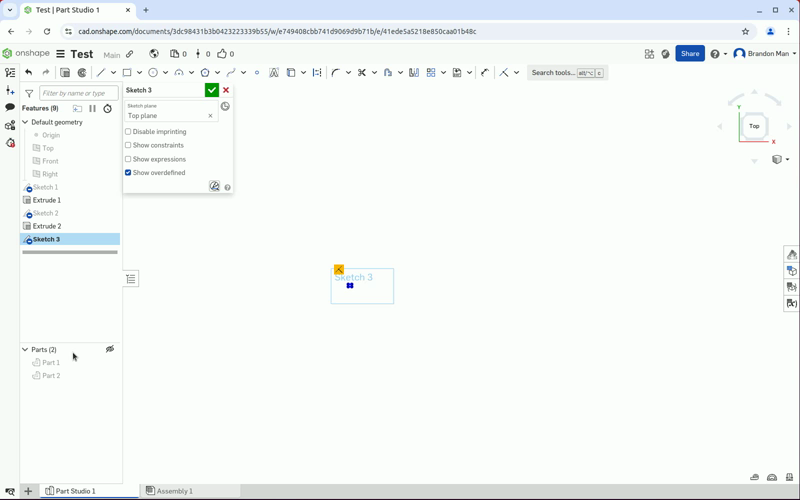
key(shift+y)
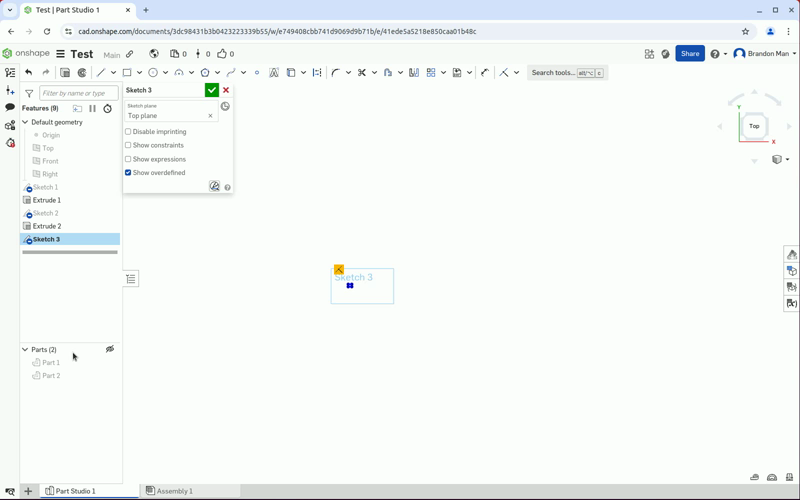
key(shift+e)
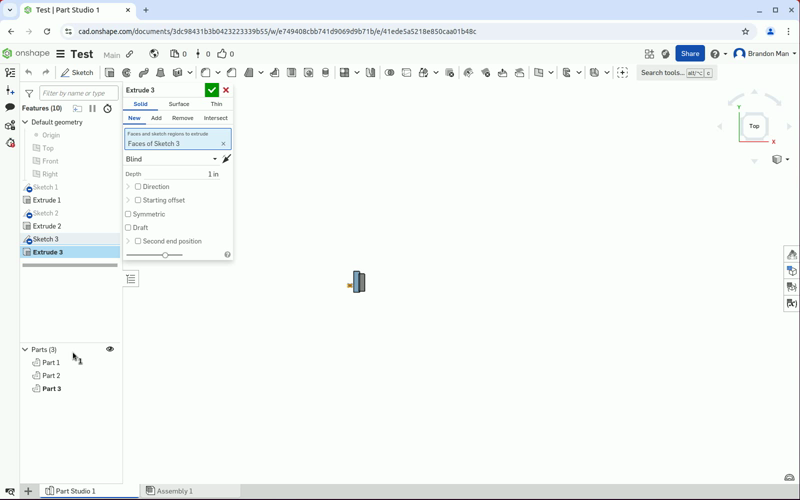
mouse_move(143, 106)
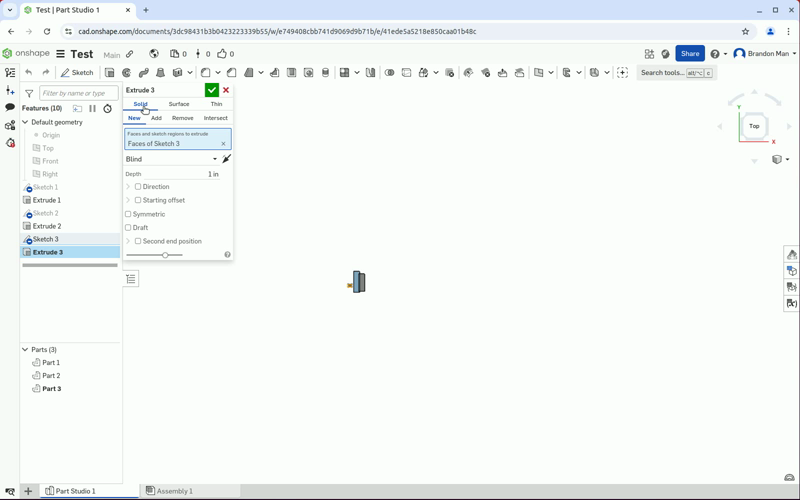
click(143, 106)
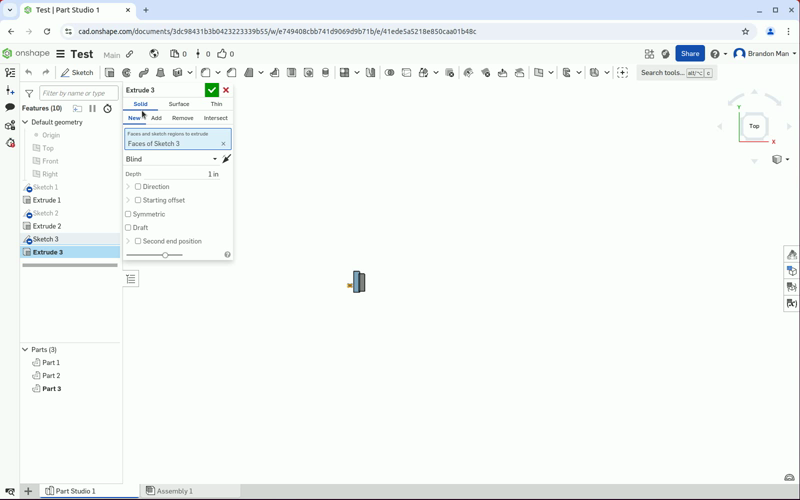
mouse_move(137, 120)
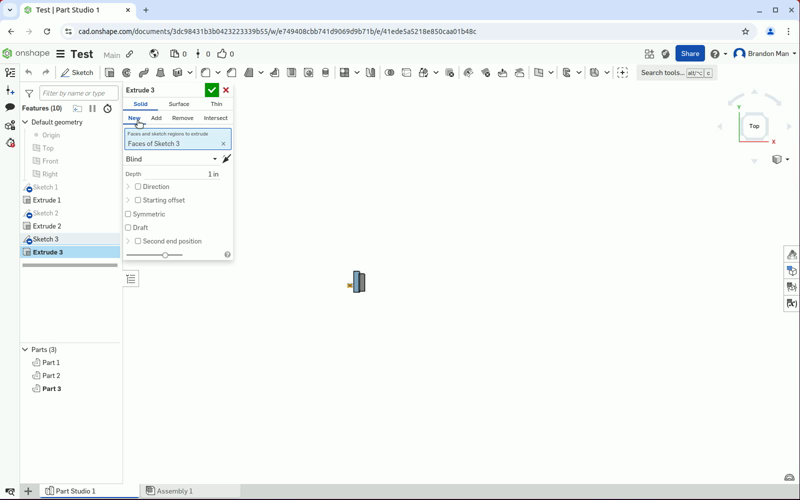
click(137, 120)
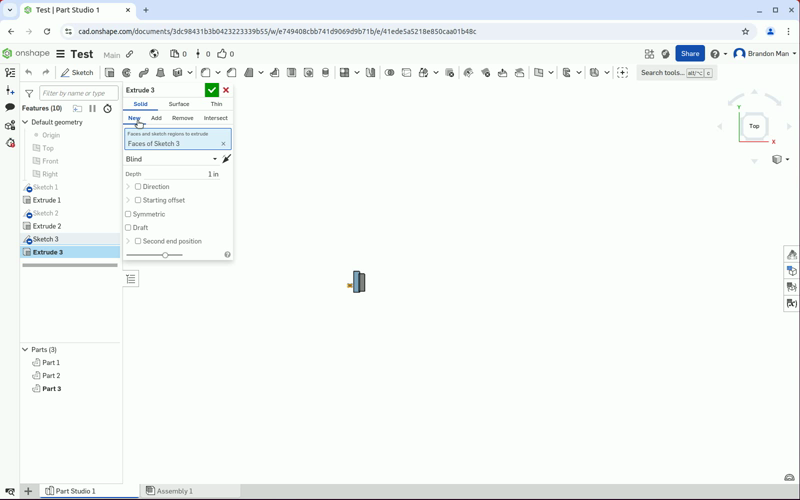
key(tab, 4)
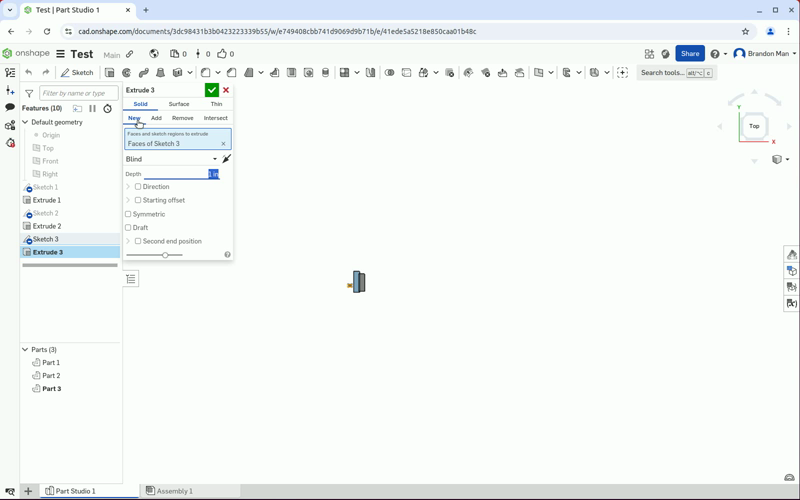
text(-0.241)
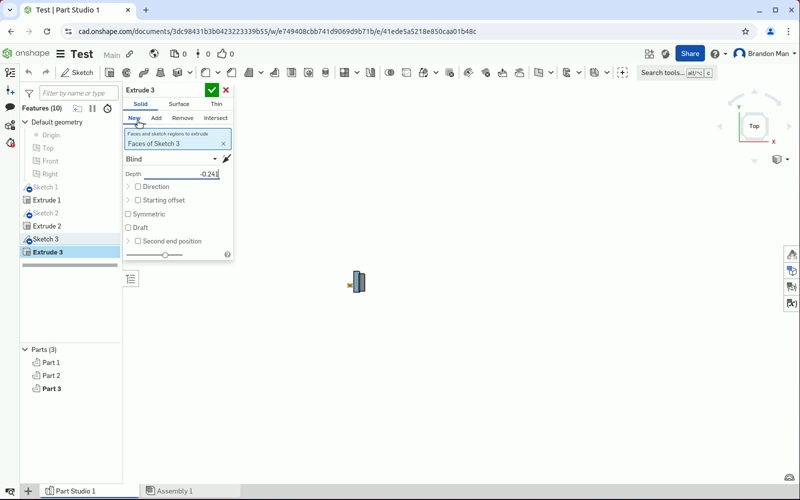
key(enter)
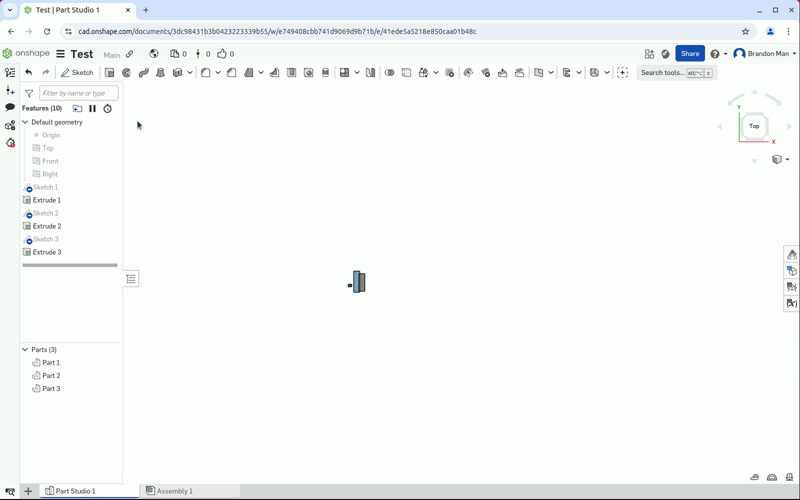
key(shift+h)
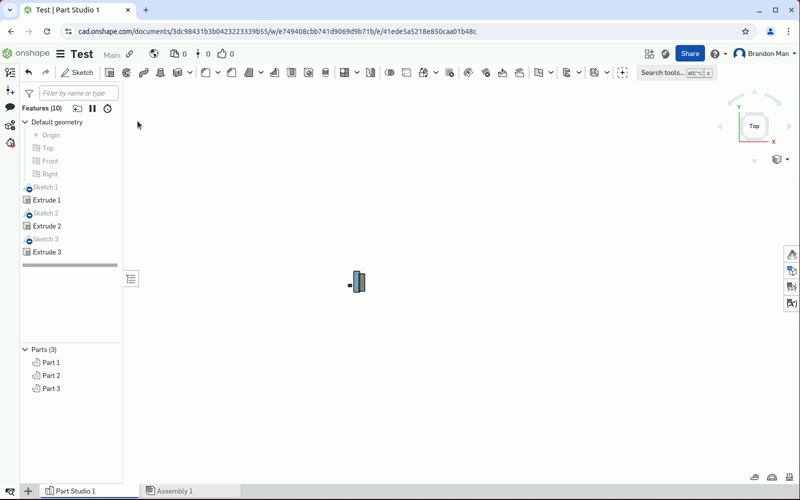
key(shift+h)
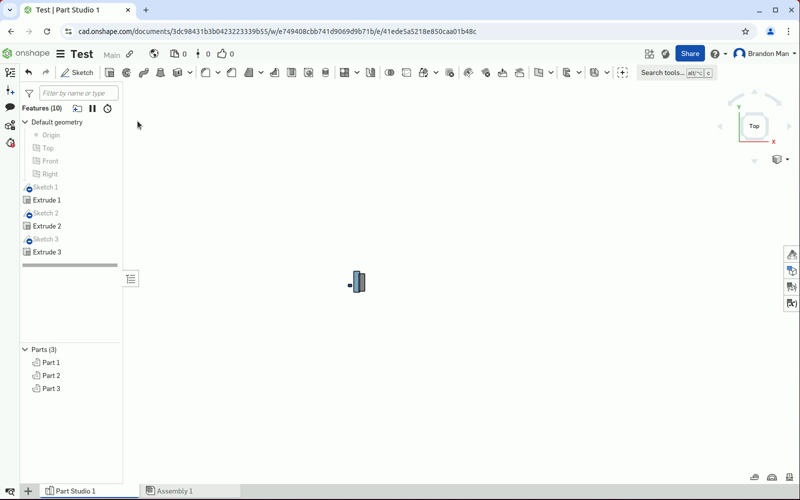
mouse_move(73, 189)
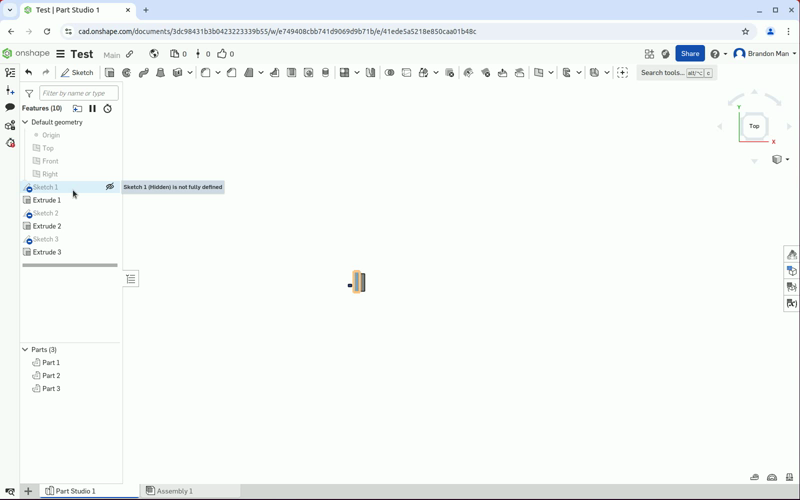
click(73, 189)
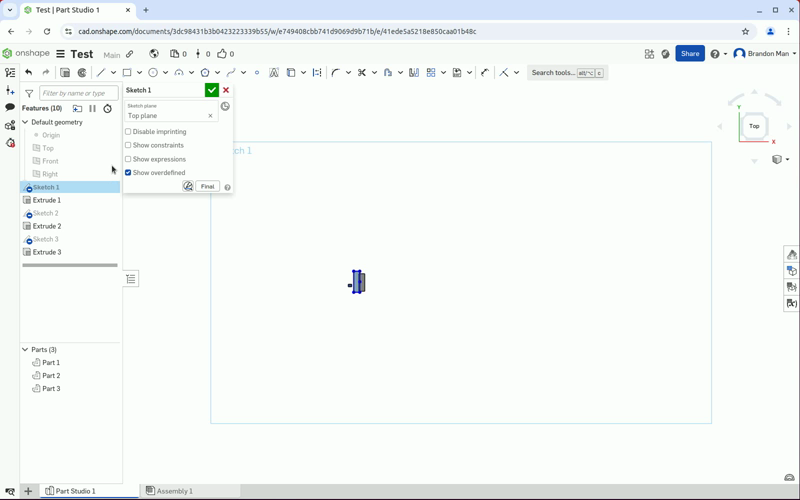
mouse_move(229, 92)
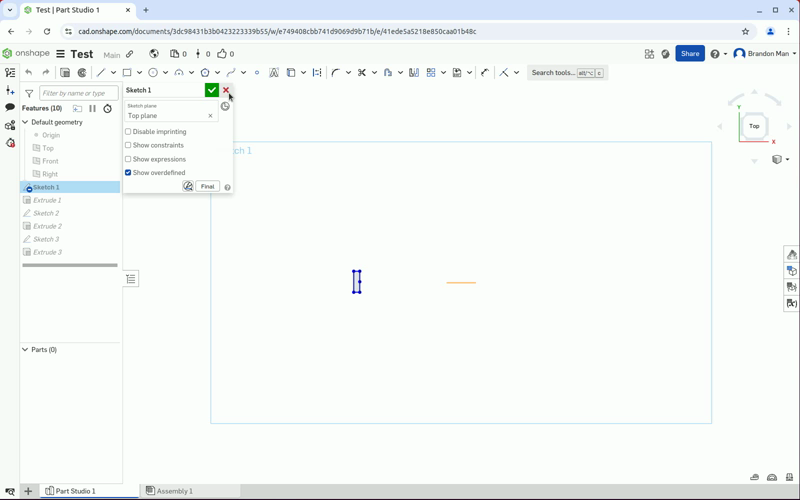
click(229, 92)
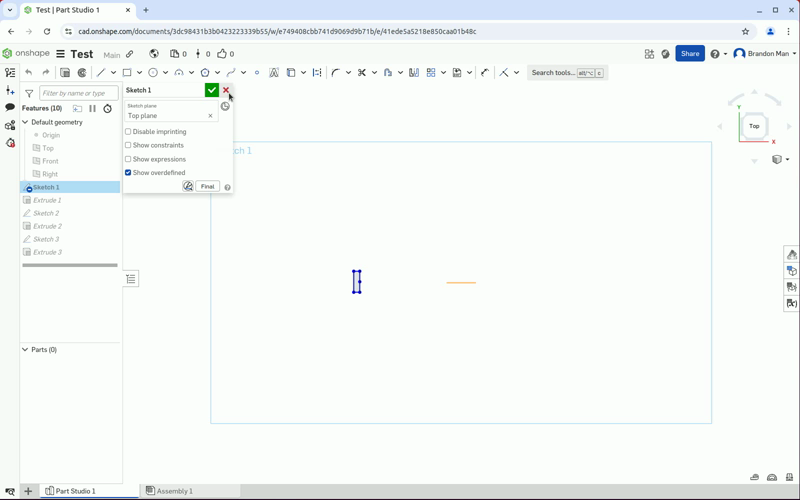
key(shift+s)
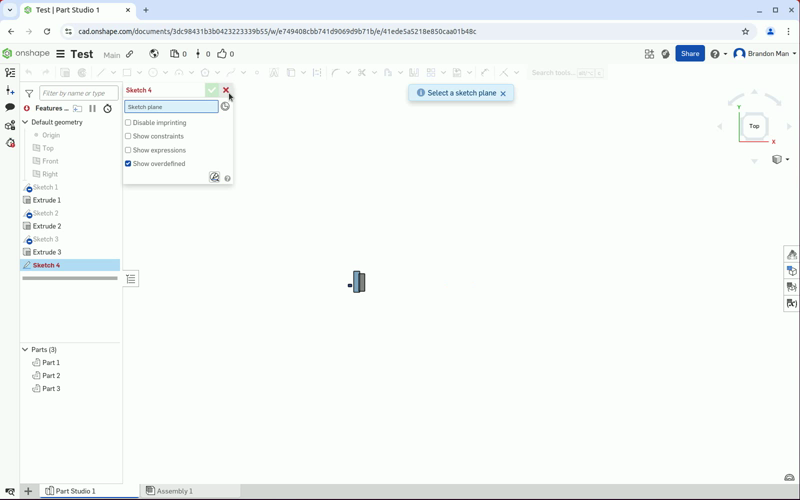
mouse_move(73, 150)
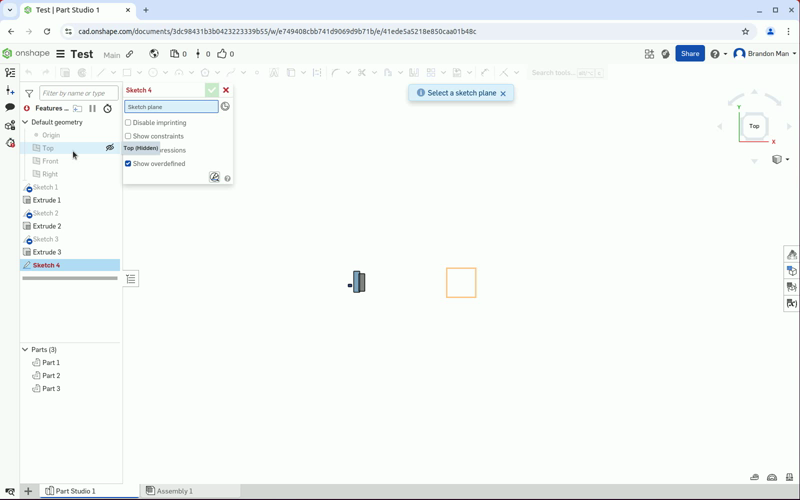
click(73, 150)
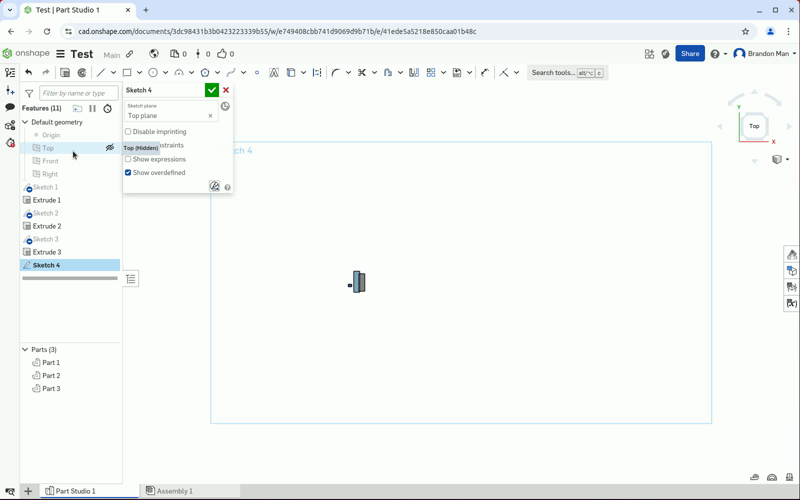
mouse_move(73, 352)
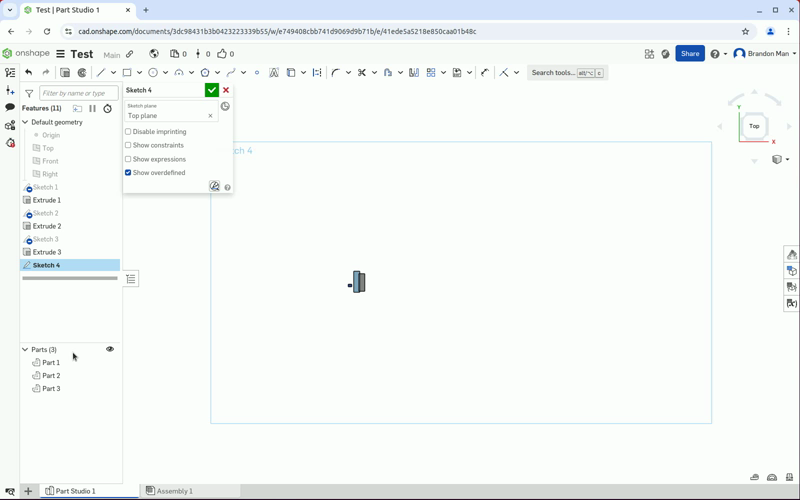
key(y)
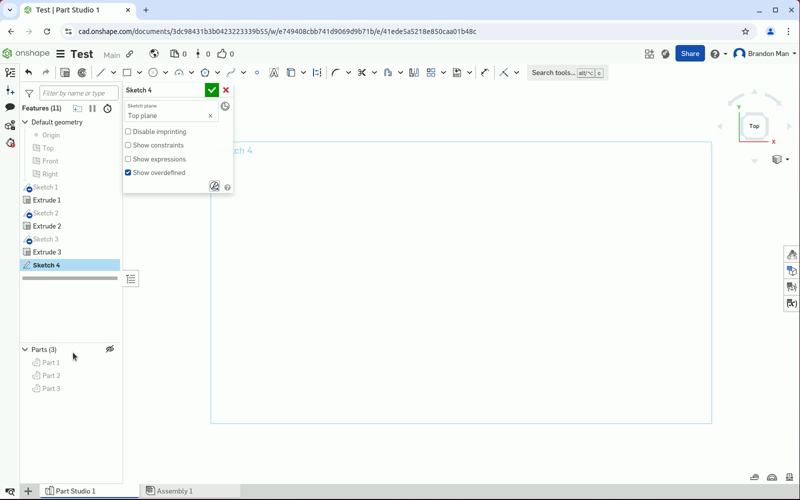
key(l)
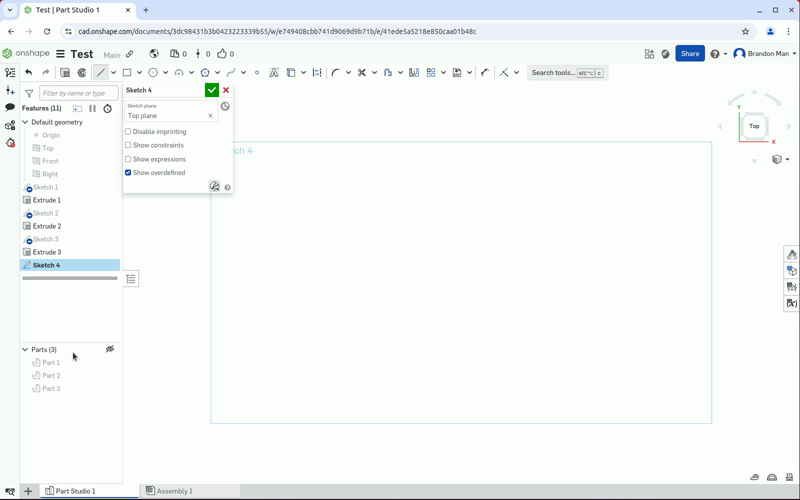
key_down(shift)
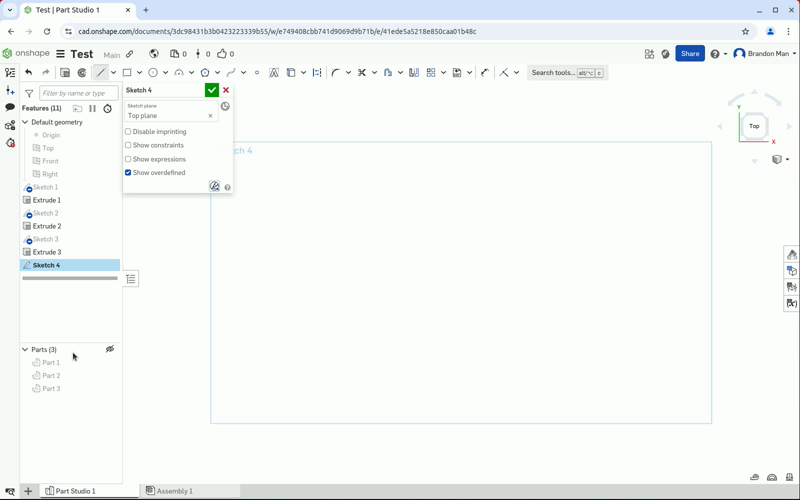
mouse_move(348, 281)
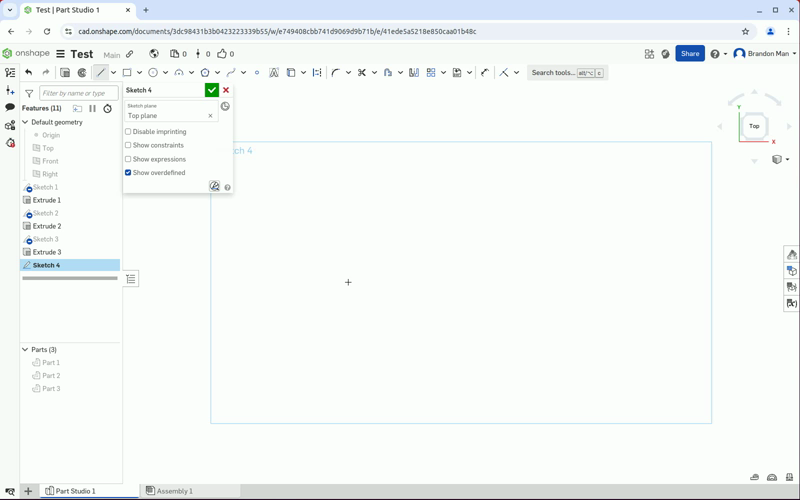
click(348, 281)
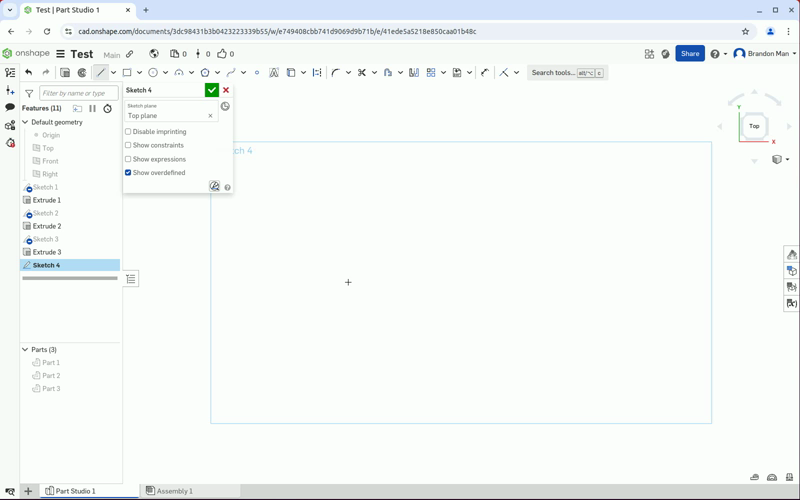
key_up(shift)
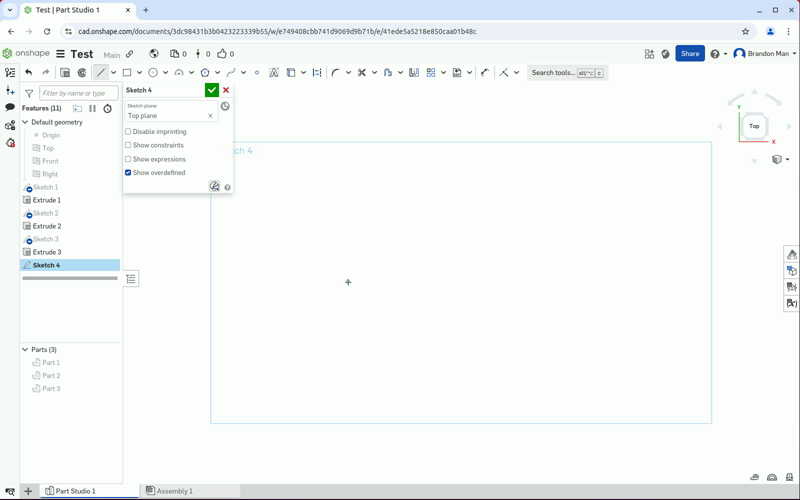
key_down(shift)
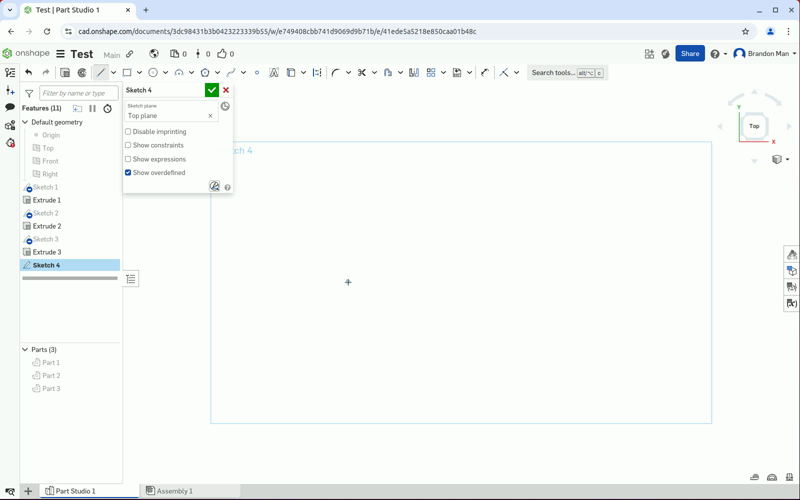
mouse_move(378, 281)
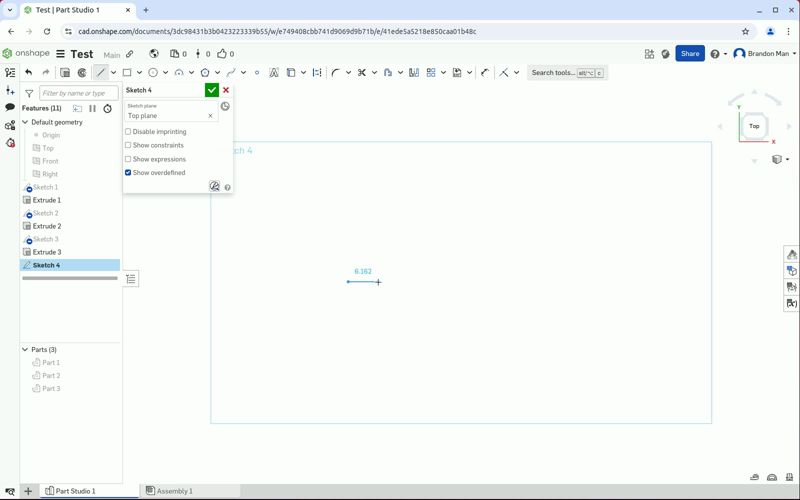
mouse_move(351, 281)
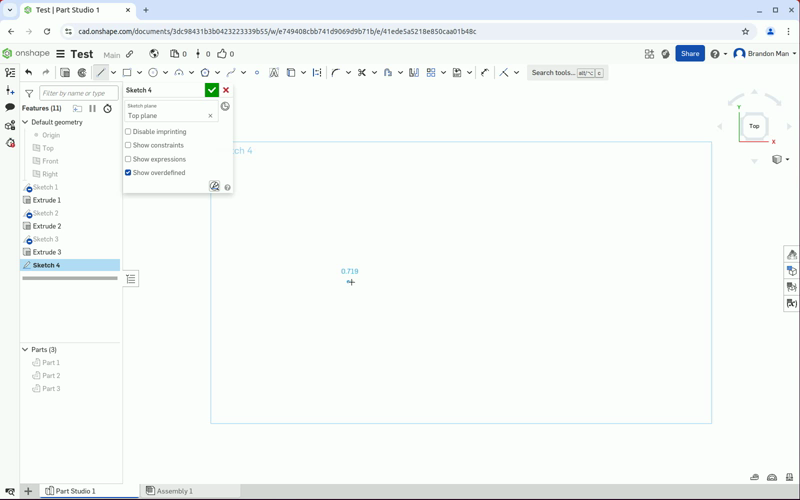
scroll(6)
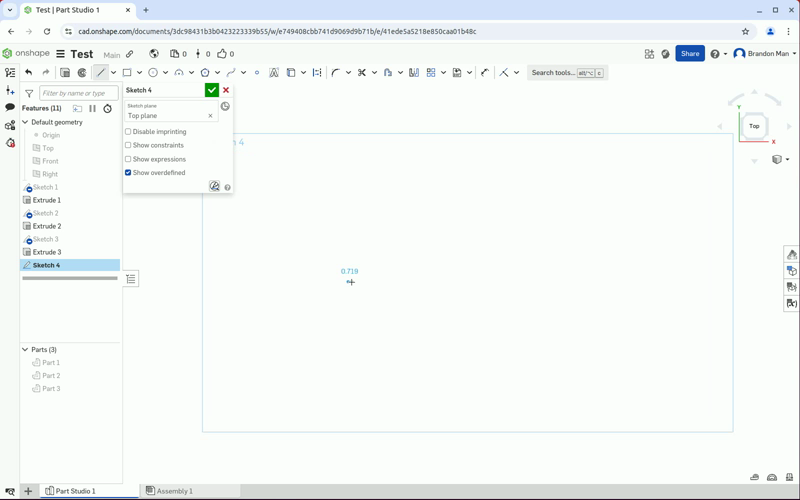
scroll(6)
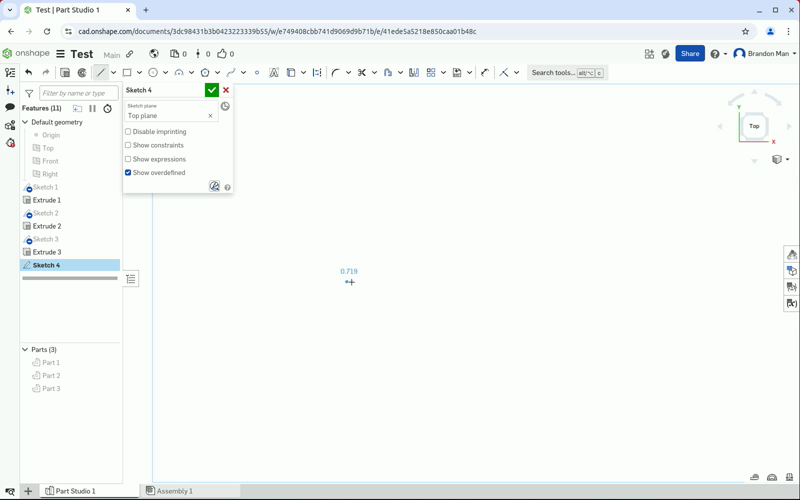
scroll(6)
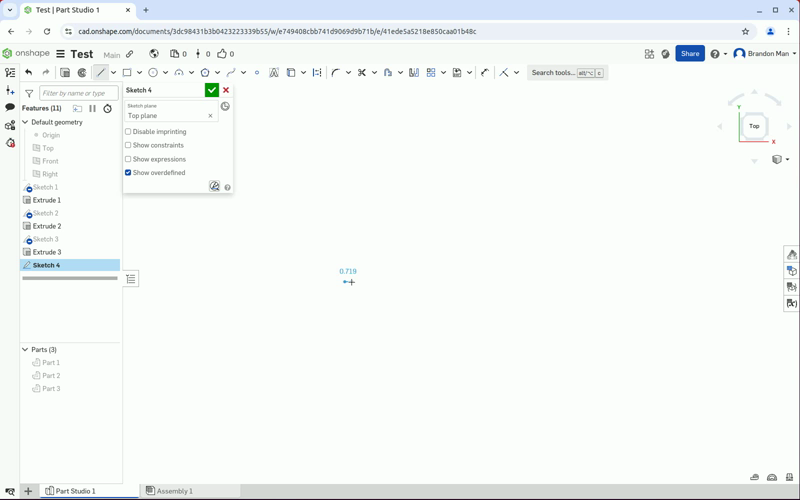
scroll(6)
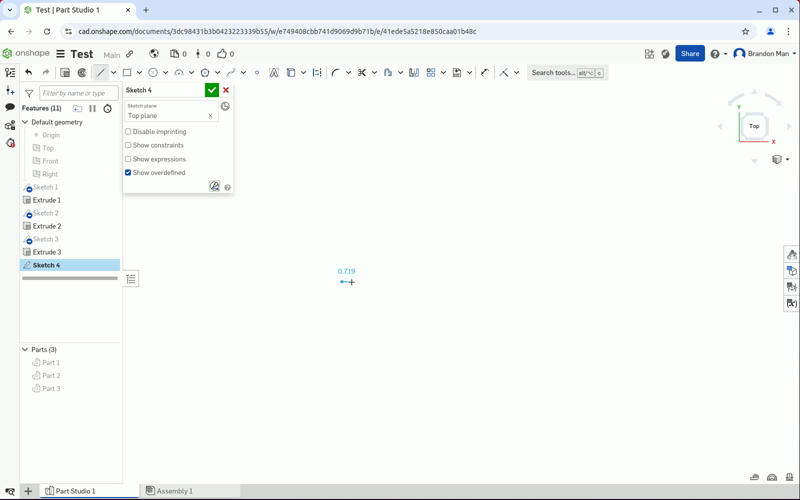
scroll(6)
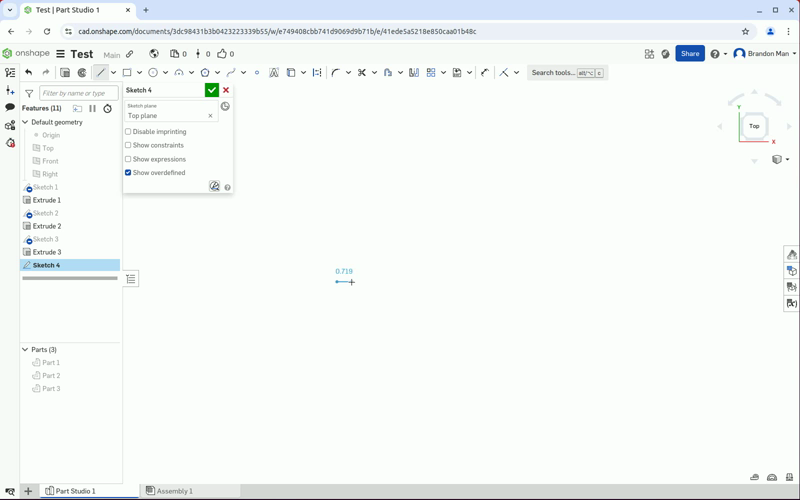
scroll(6)
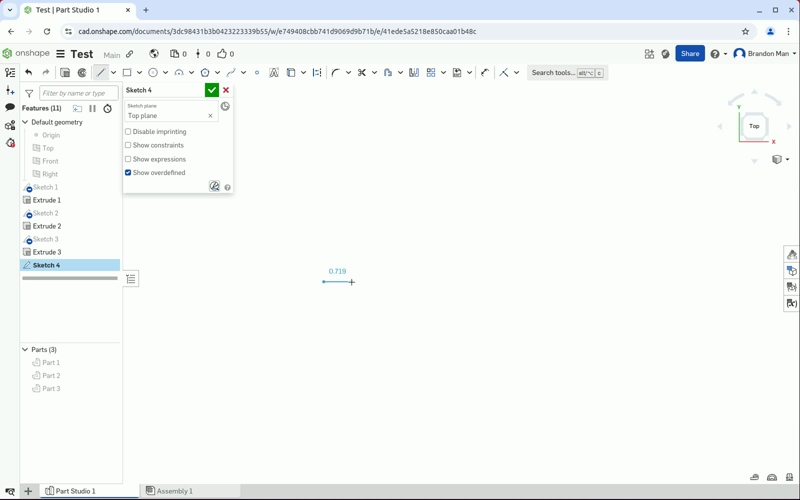
scroll(6)
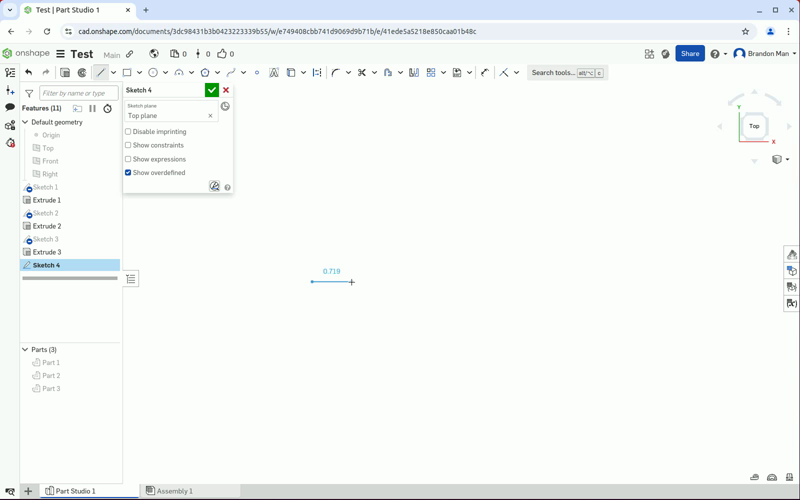
click(351, 281)
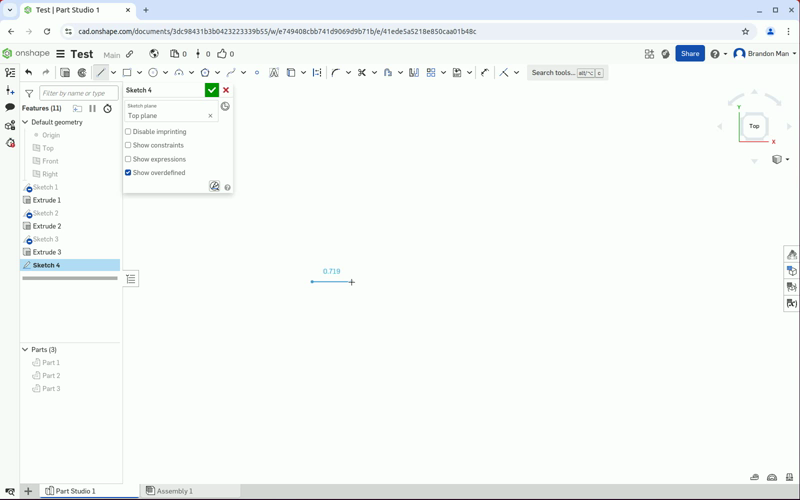
scroll(-6)
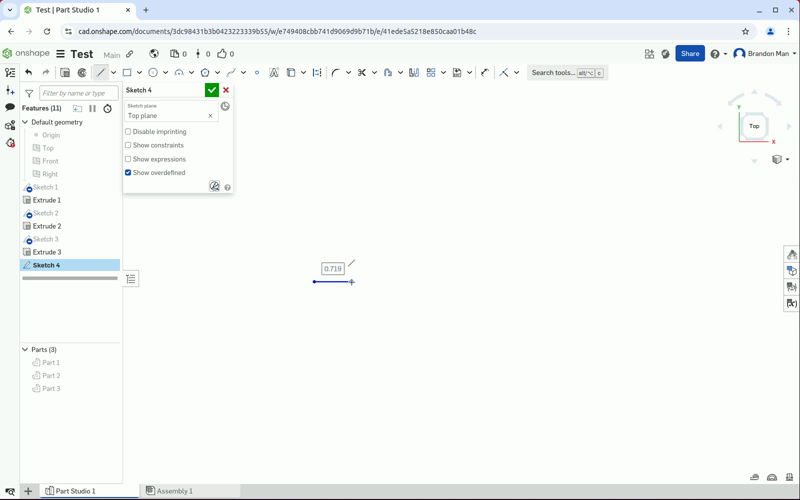
scroll(-6)
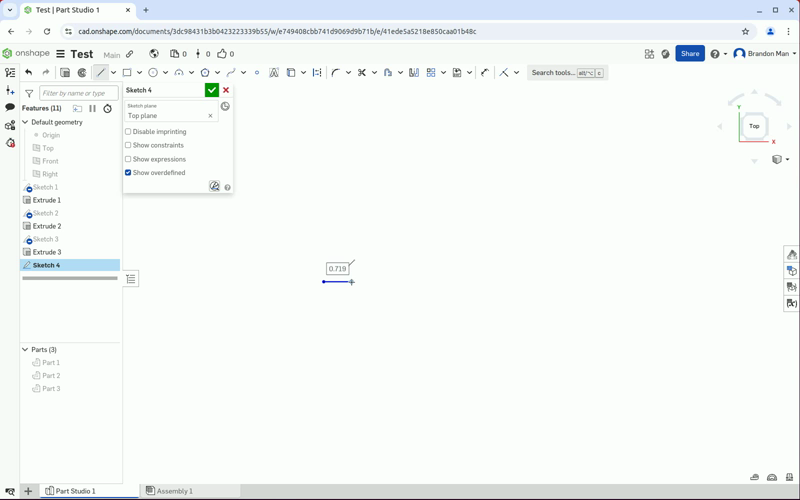
scroll(-6)
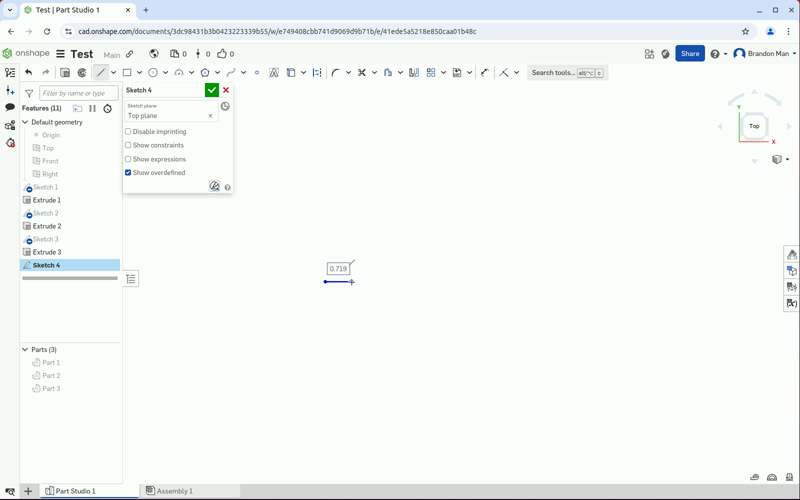
scroll(-6)
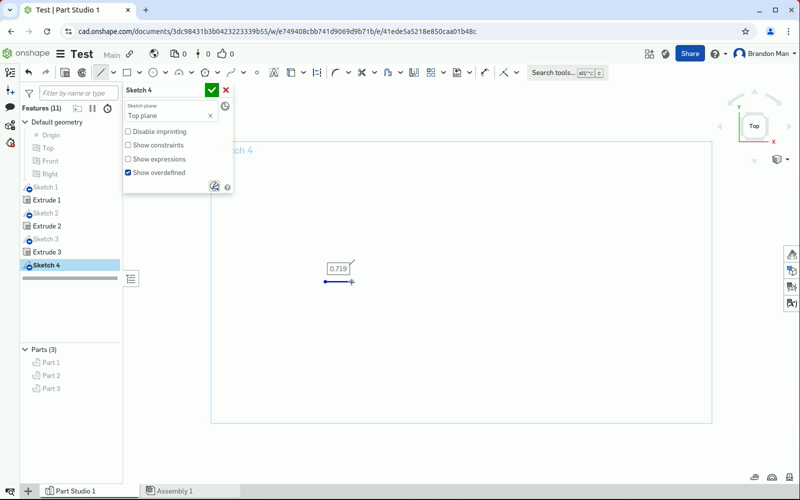
scroll(-6)
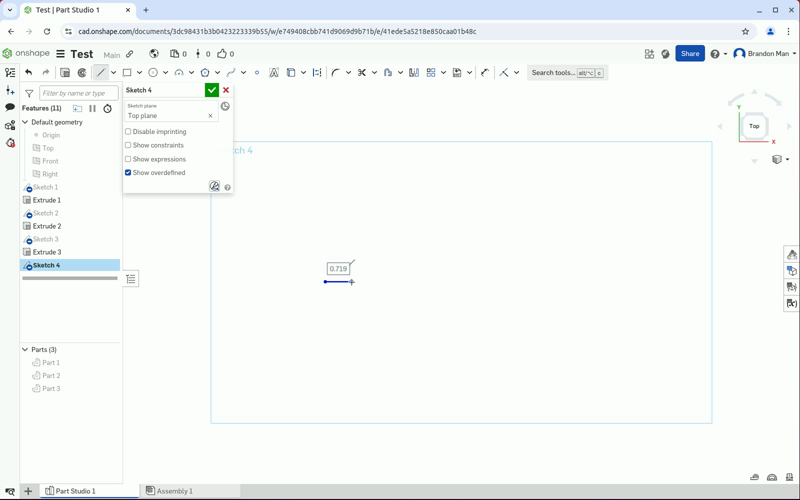
scroll(-6)
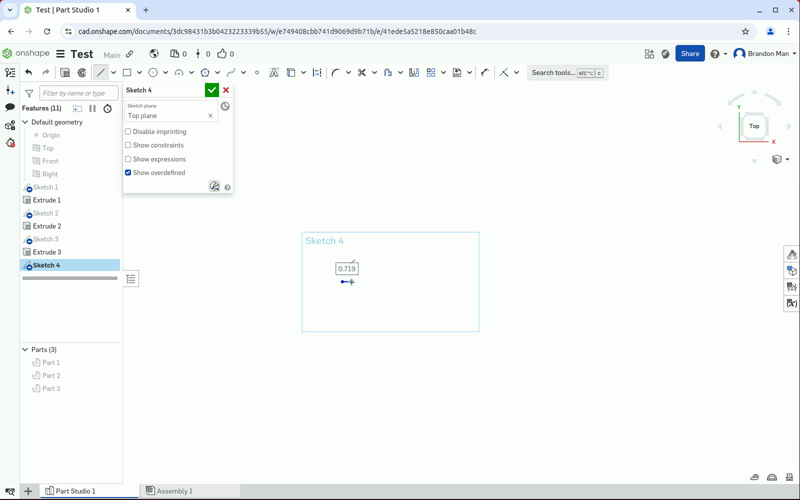
scroll(-6)
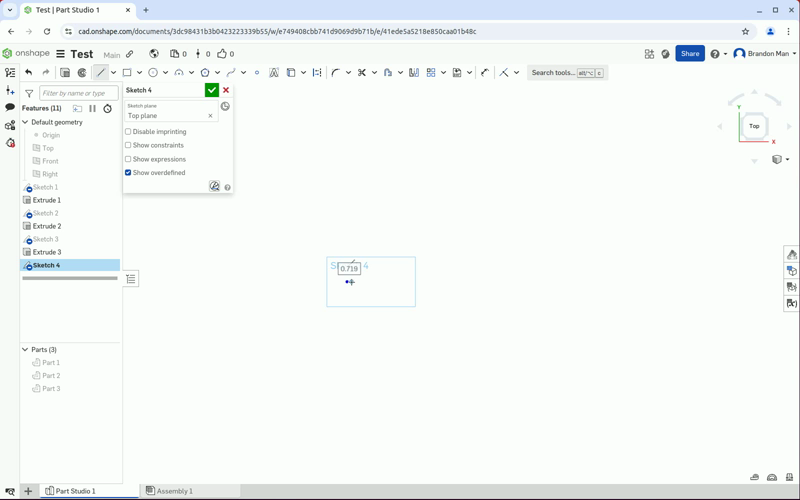
key_up(shift)
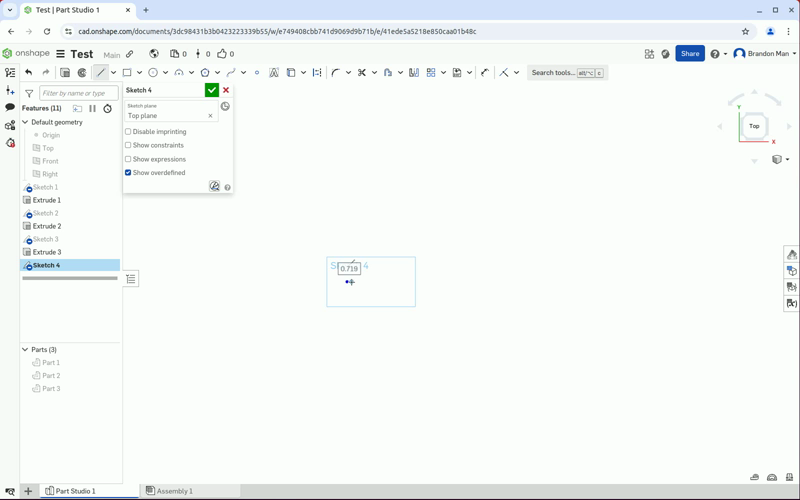
key_down(shift)
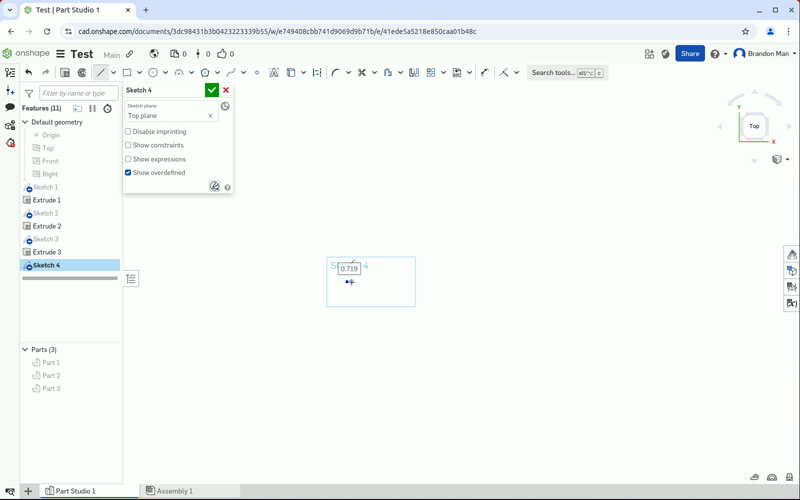
mouse_move(381, 281)
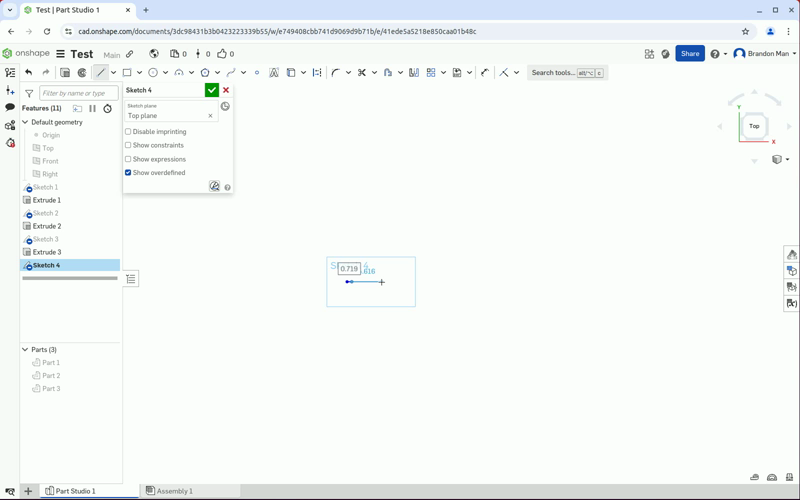
mouse_move(351, 279)
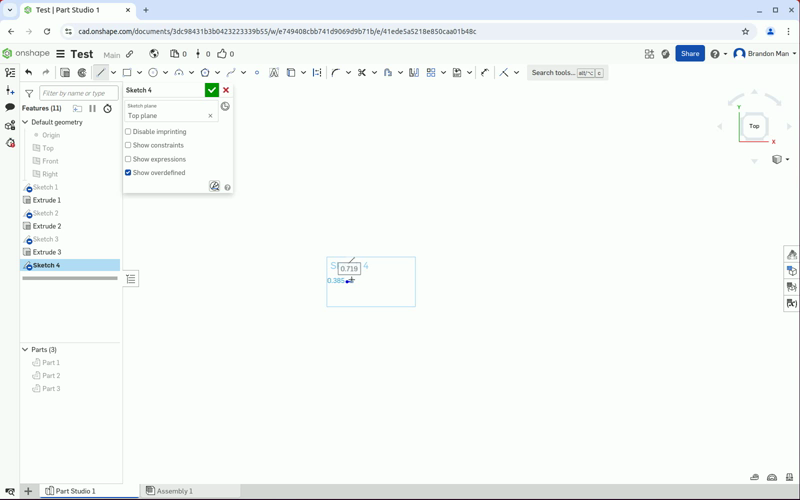
scroll(6)
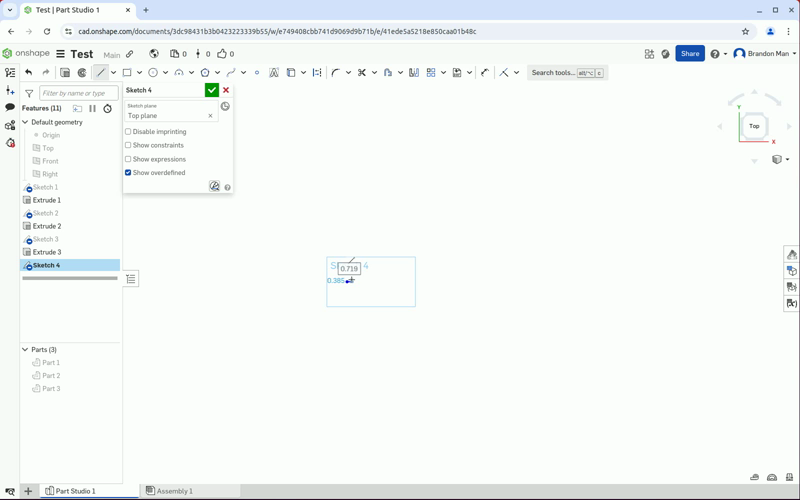
scroll(6)
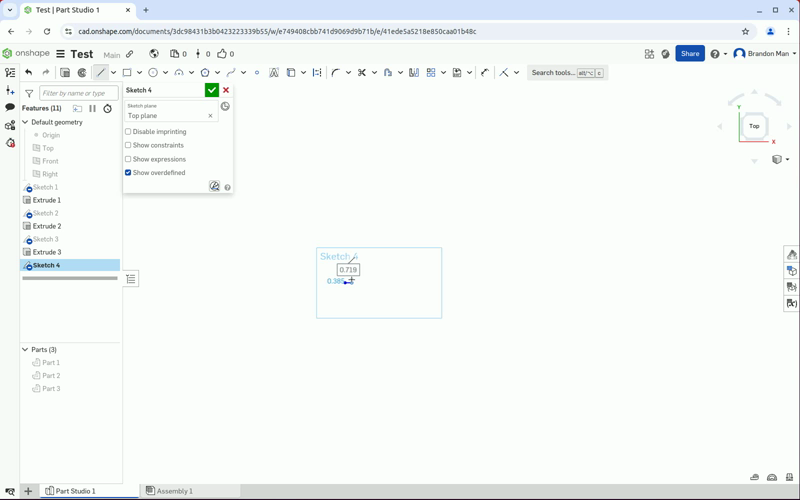
scroll(6)
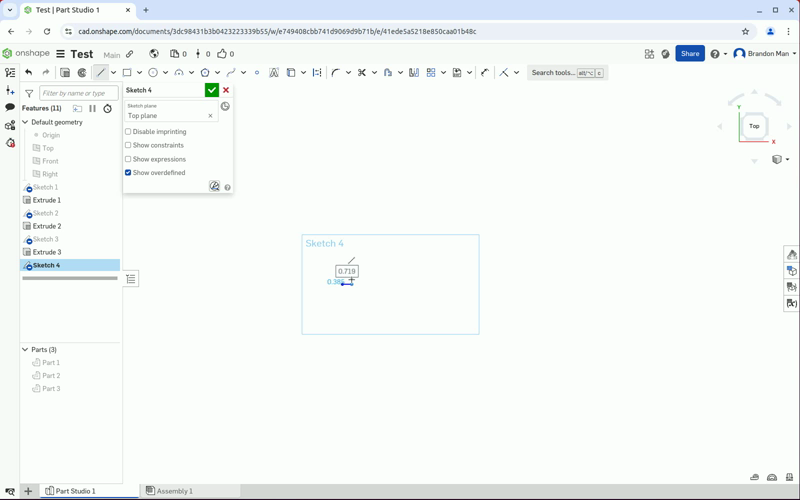
scroll(6)
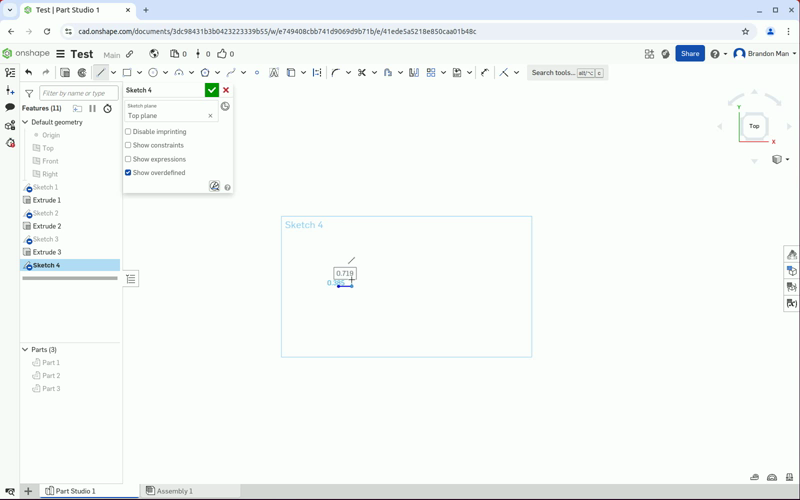
scroll(6)
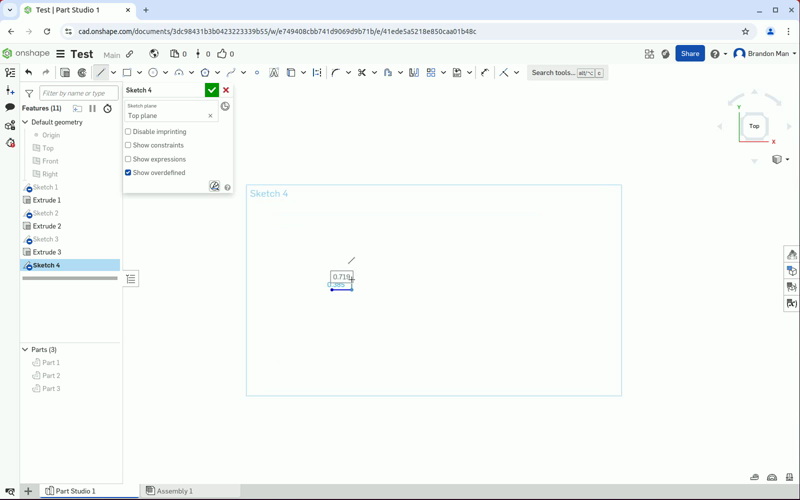
scroll(6)
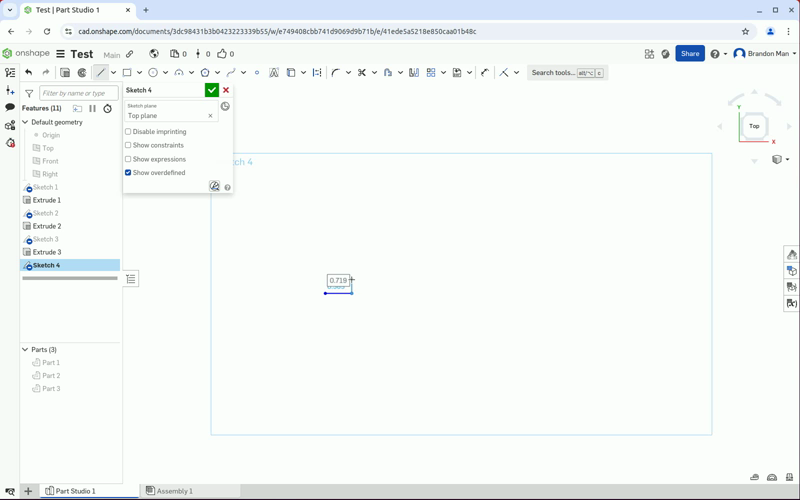
scroll(6)
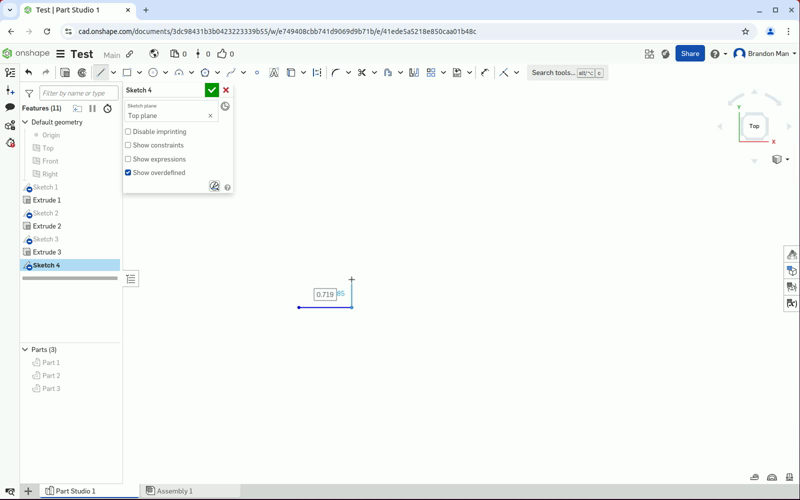
click(351, 279)
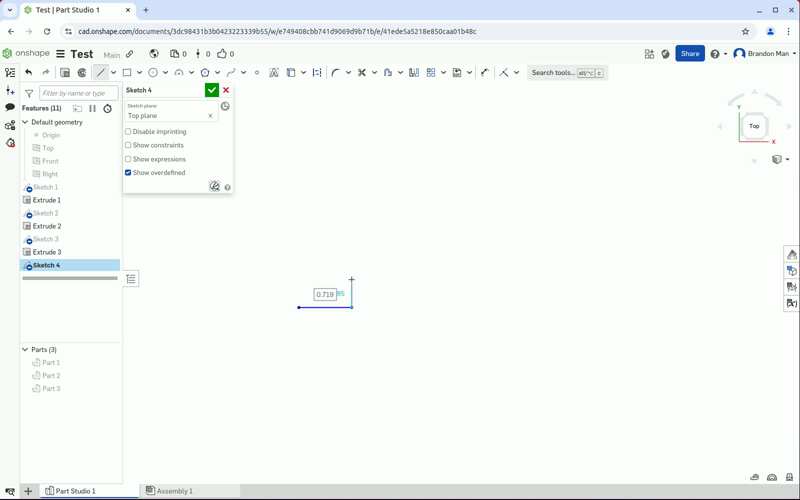
scroll(-6)
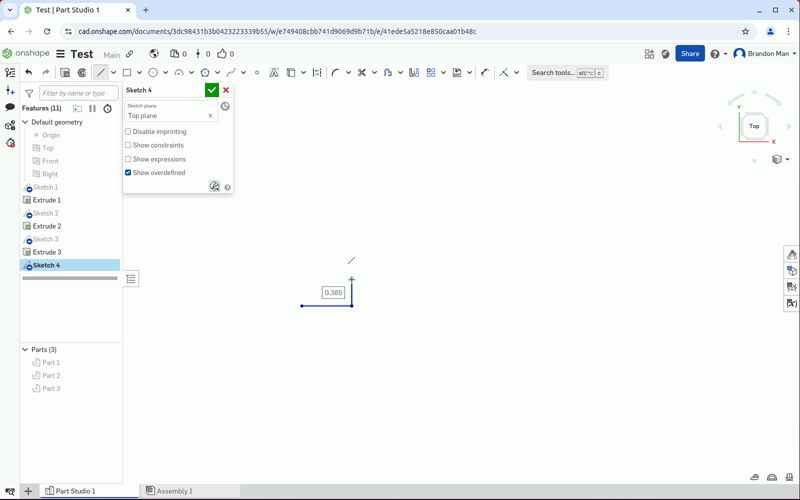
scroll(-6)
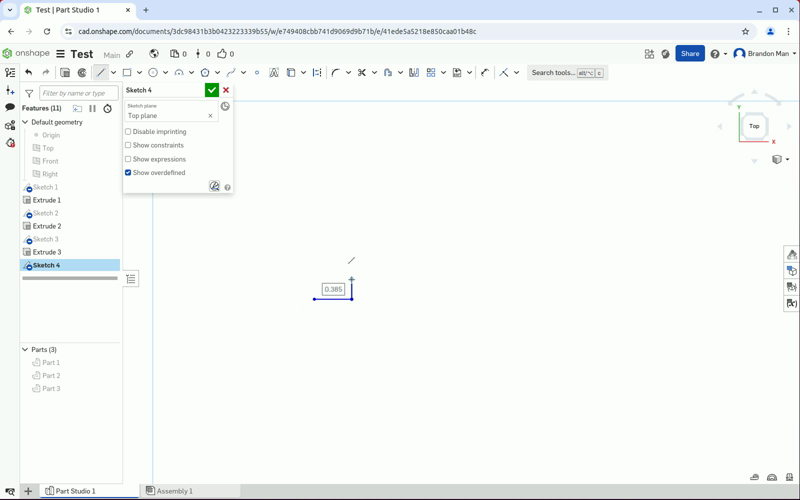
scroll(-6)
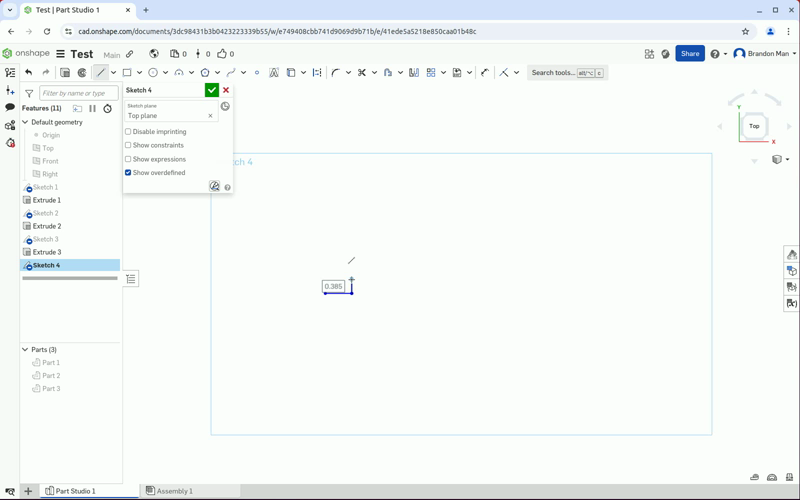
scroll(-6)
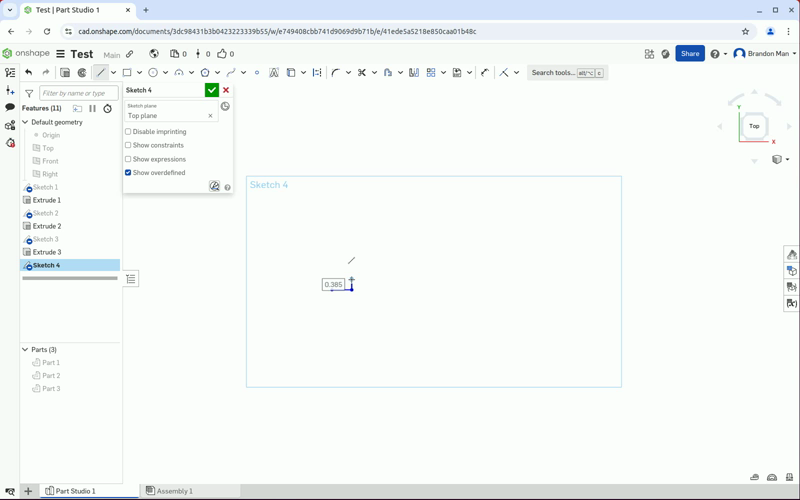
scroll(-6)
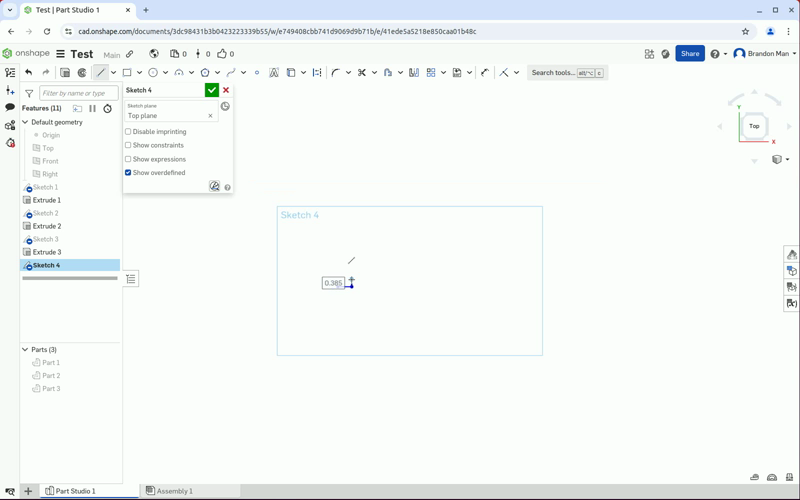
scroll(-6)
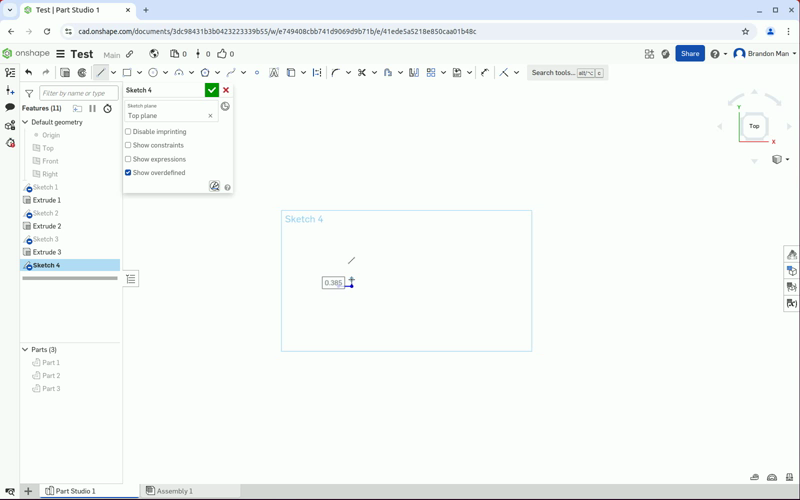
scroll(-6)
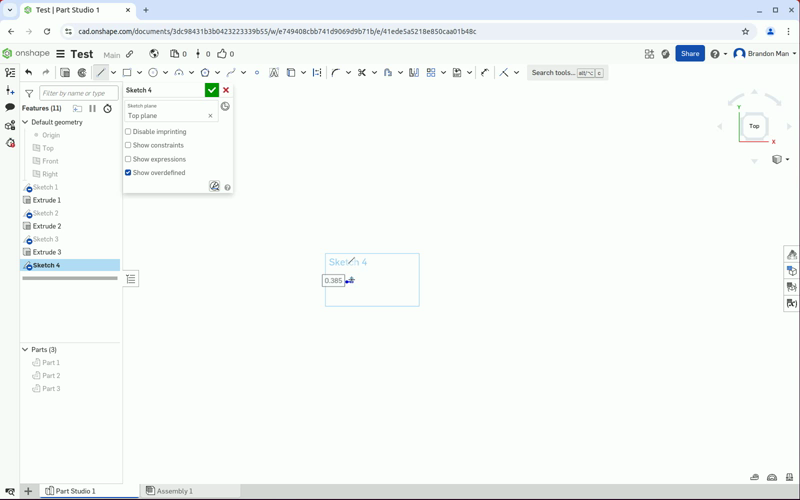
key_up(shift)
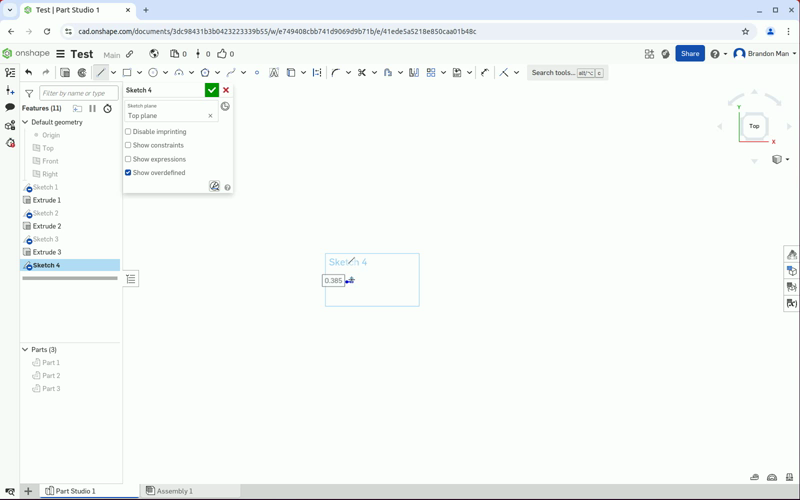
key_down(shift)
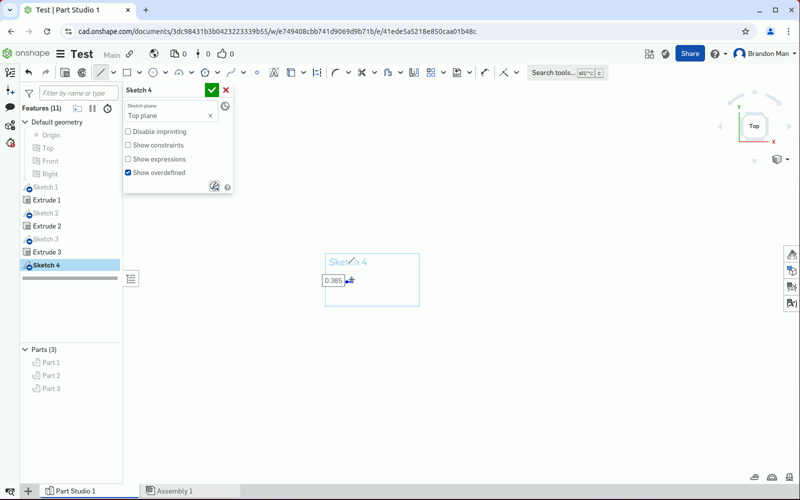
mouse_move(381, 279)
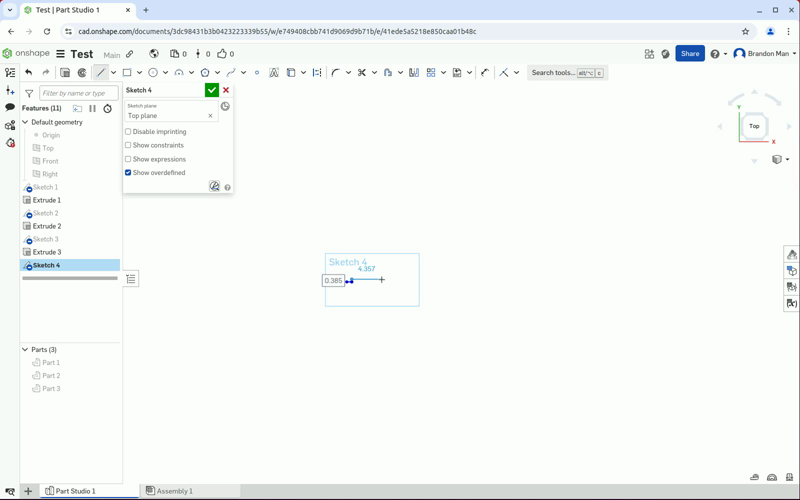
mouse_move(348, 279)
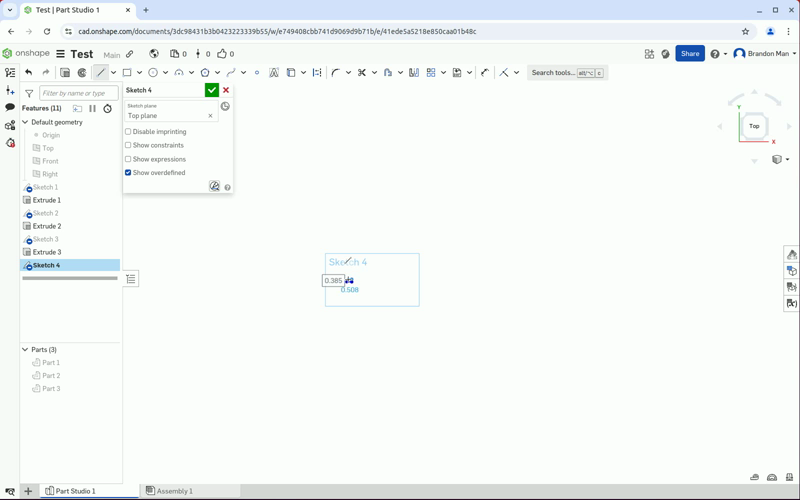
scroll(6)
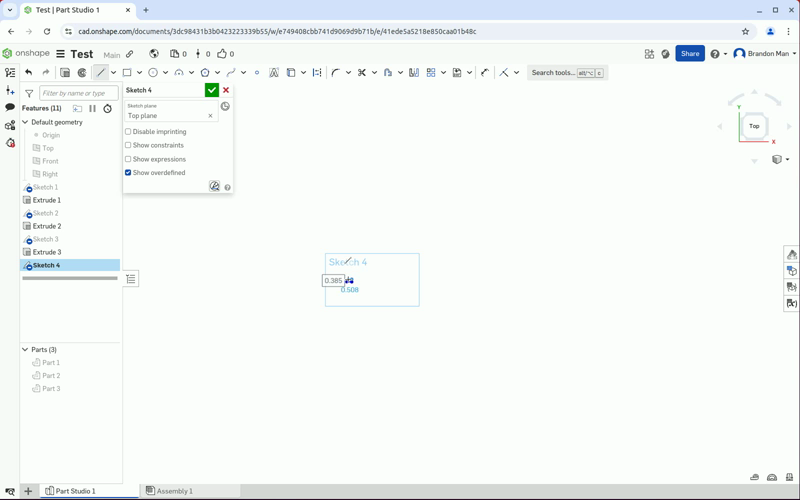
scroll(6)
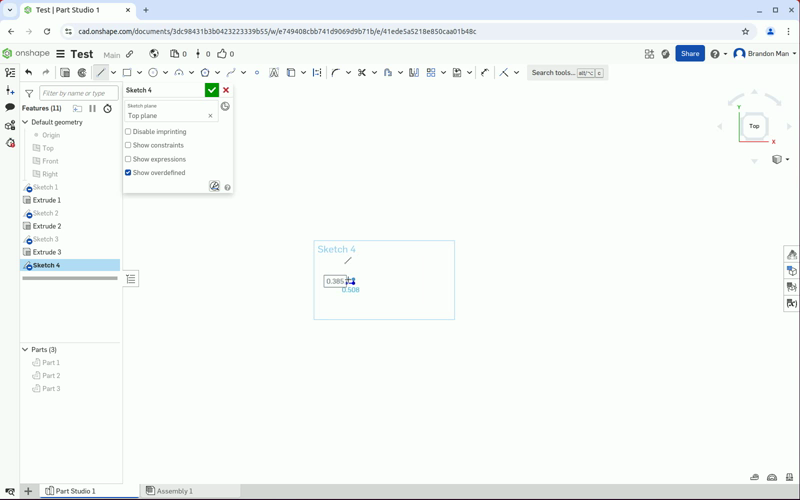
scroll(6)
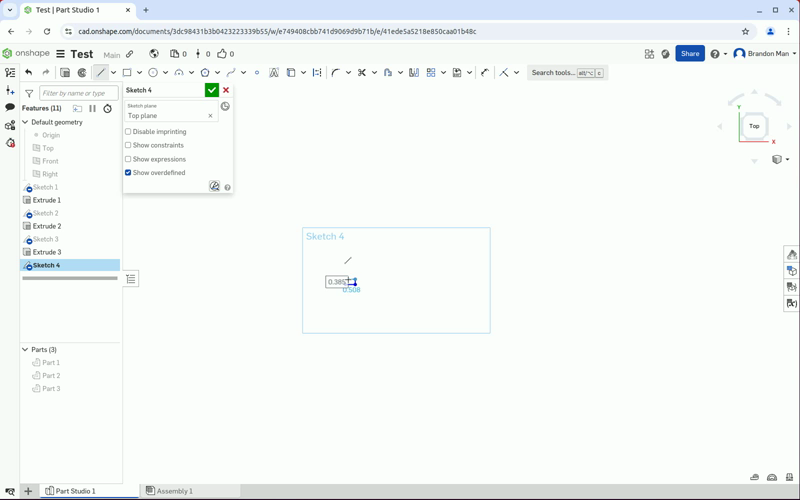
scroll(6)
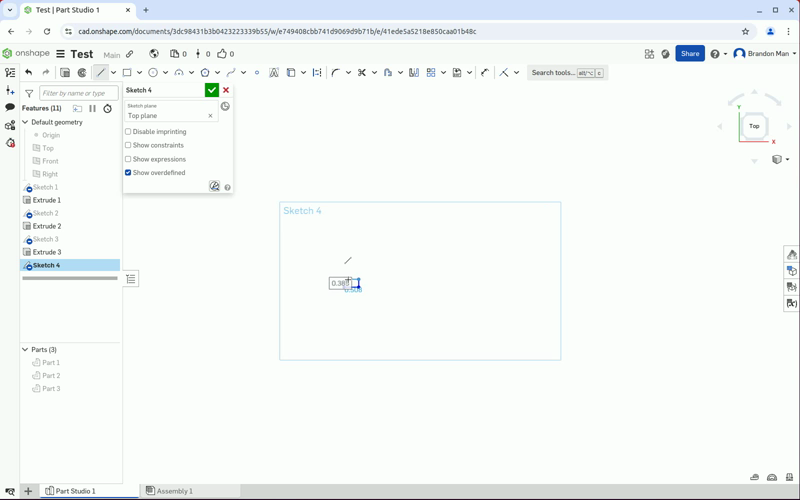
scroll(6)
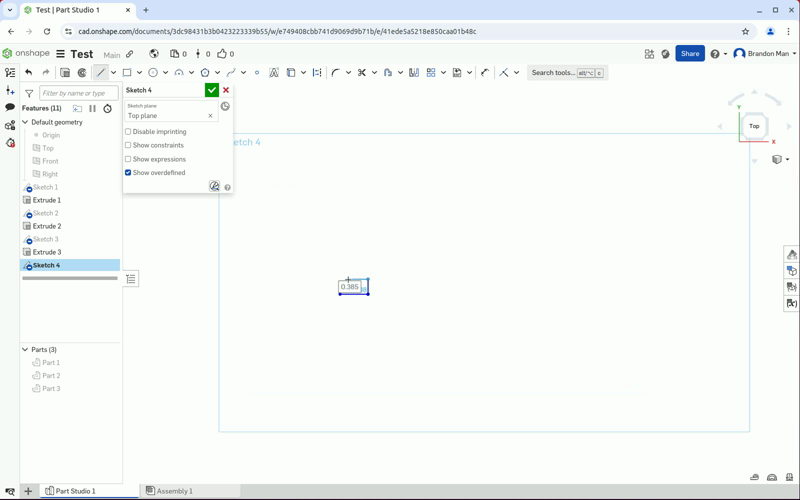
scroll(6)
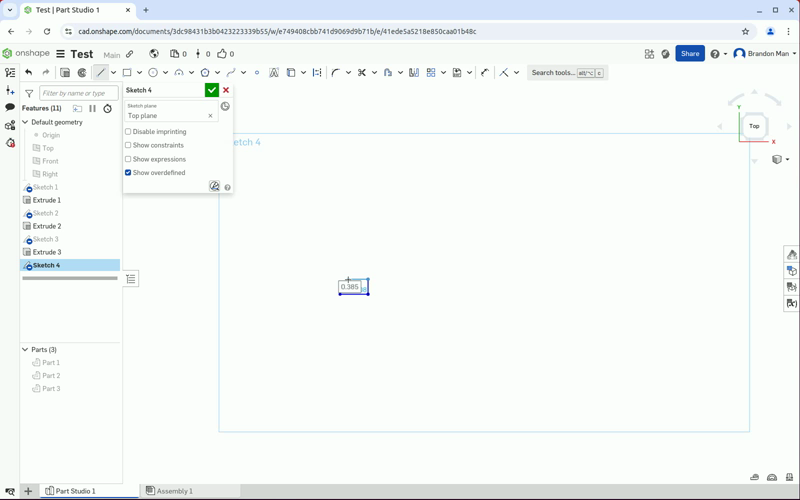
scroll(6)
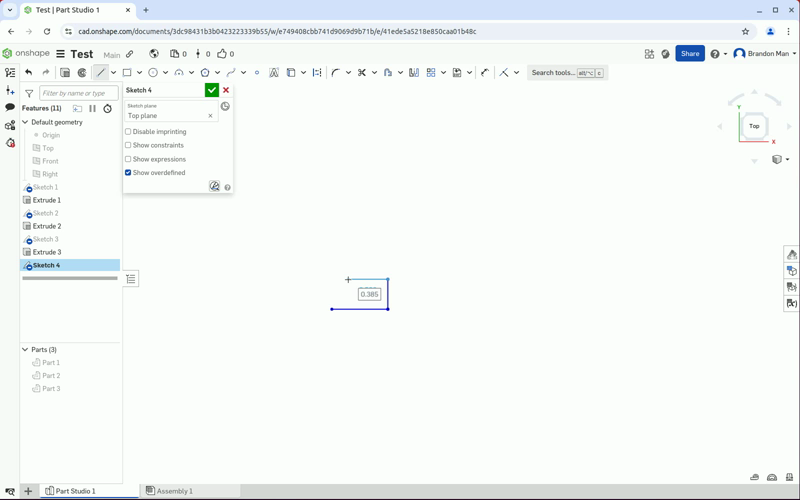
click(348, 279)
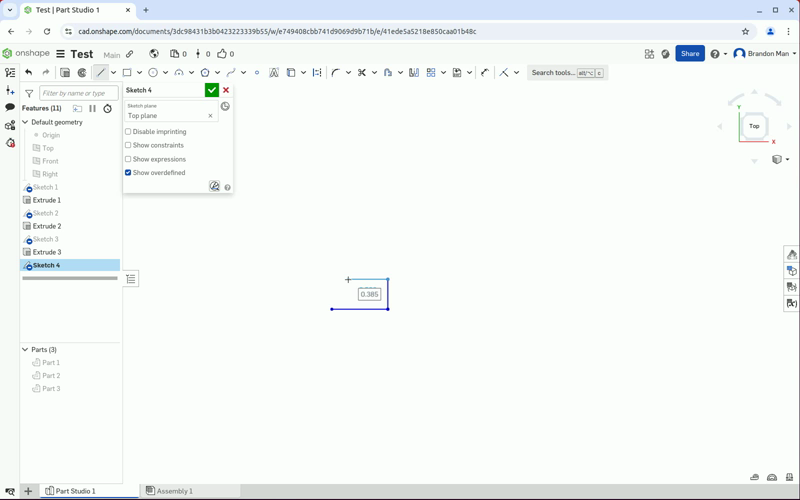
scroll(-6)
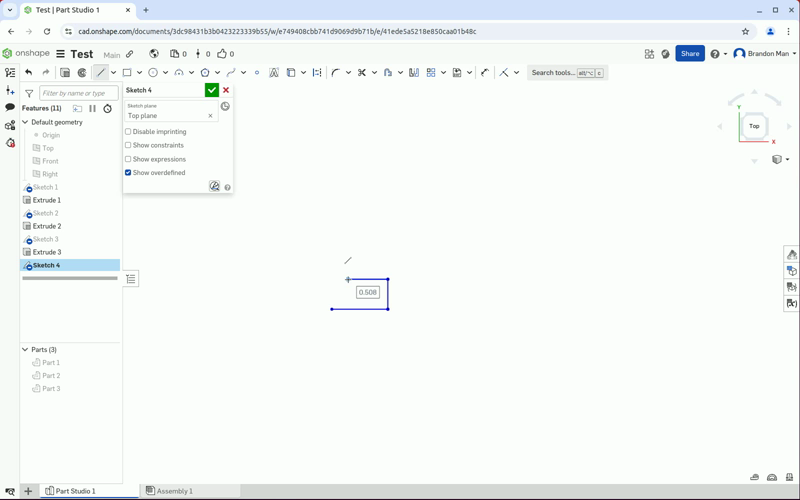
scroll(-6)
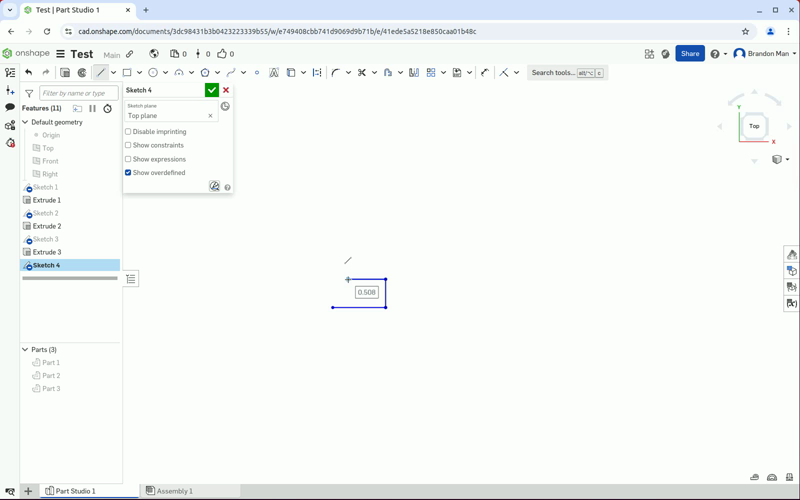
scroll(-6)
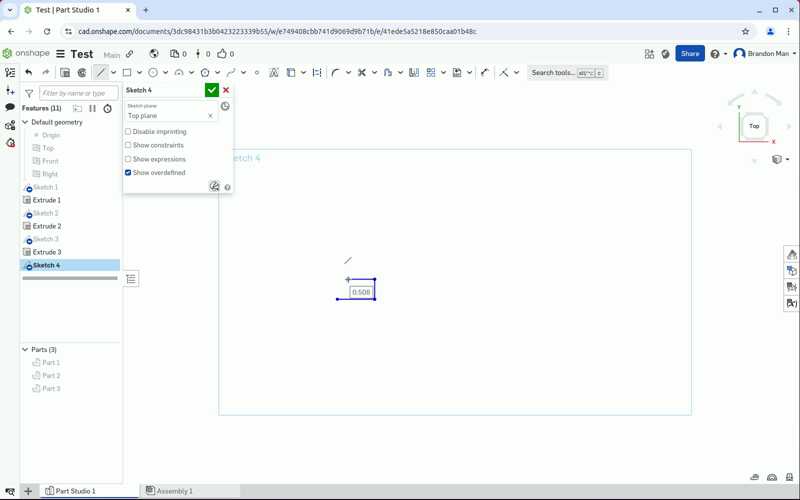
scroll(-6)
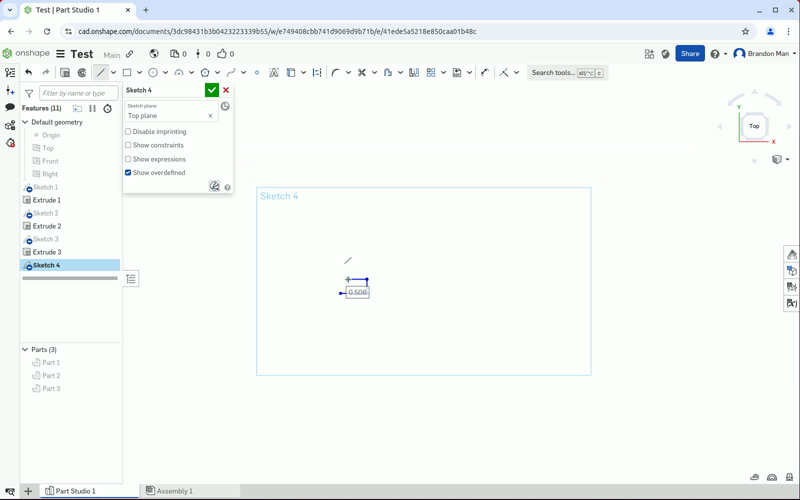
scroll(-6)
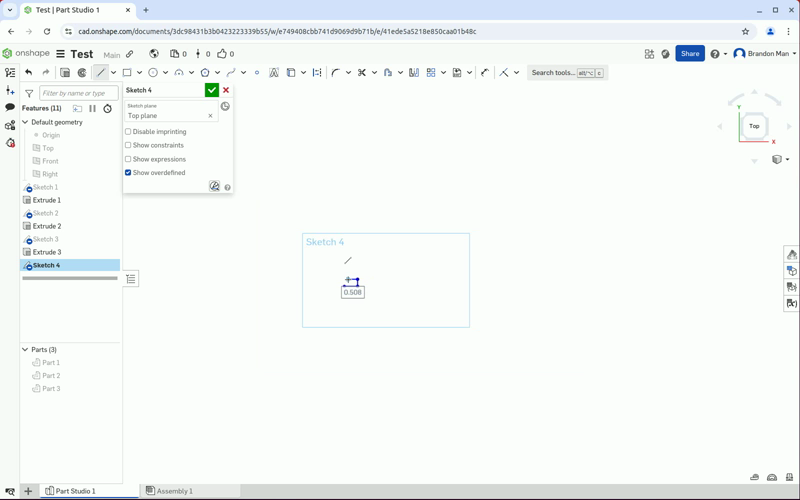
scroll(-6)
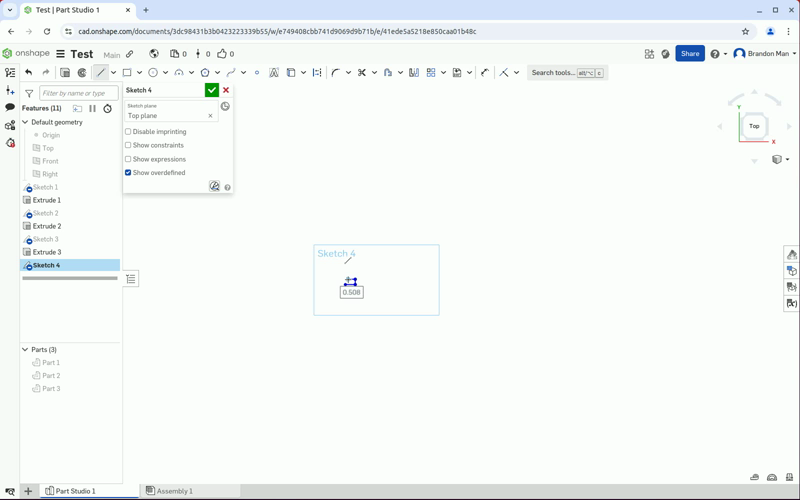
scroll(-6)
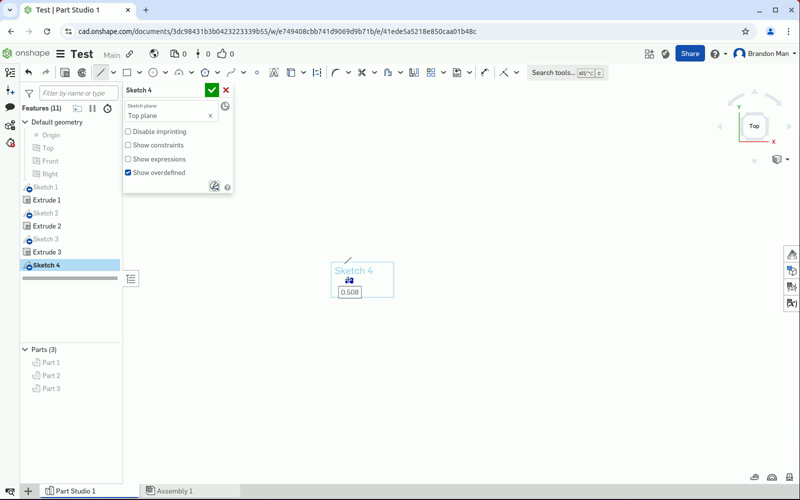
key_up(shift)
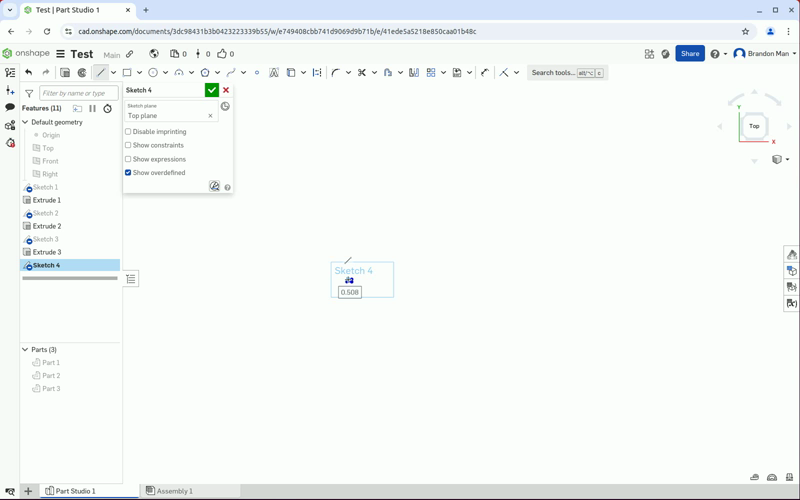
mouse_move(378, 279)
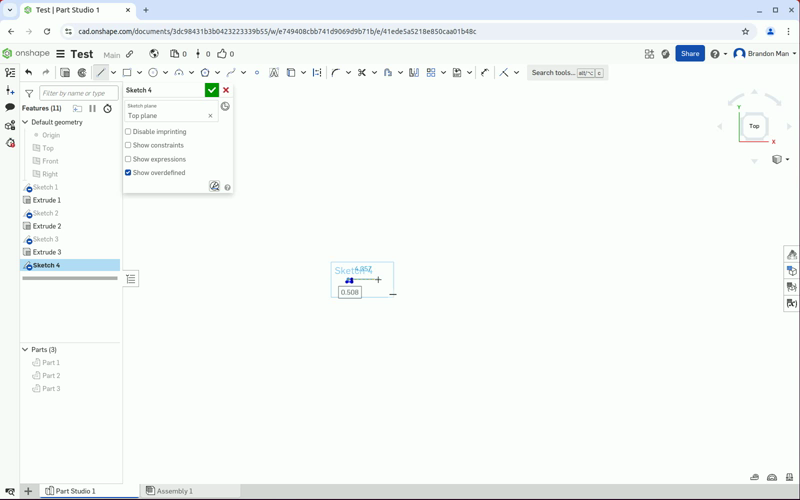
key_down(shift)
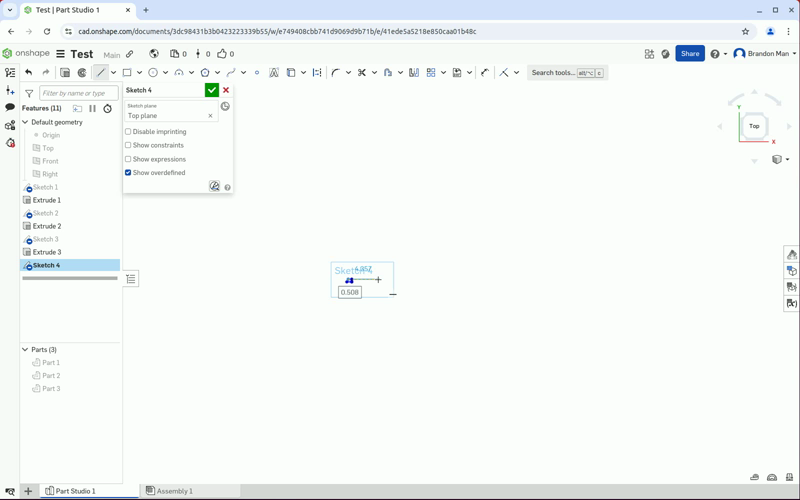
mouse_move(348, 281)
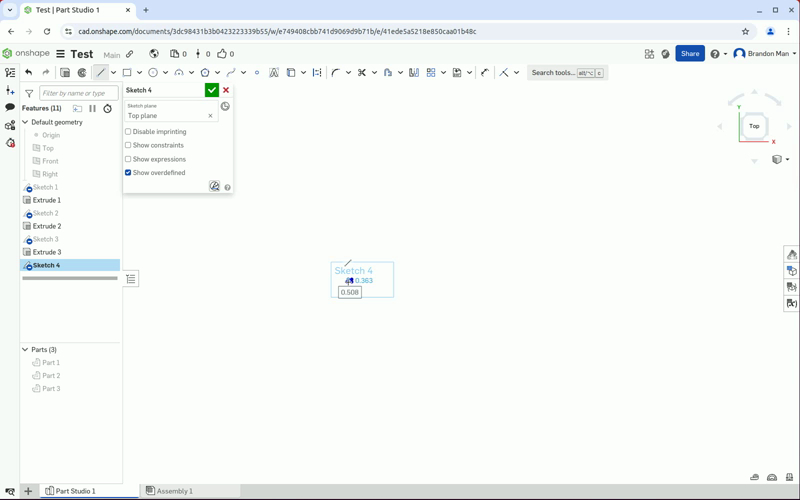
scroll(6)
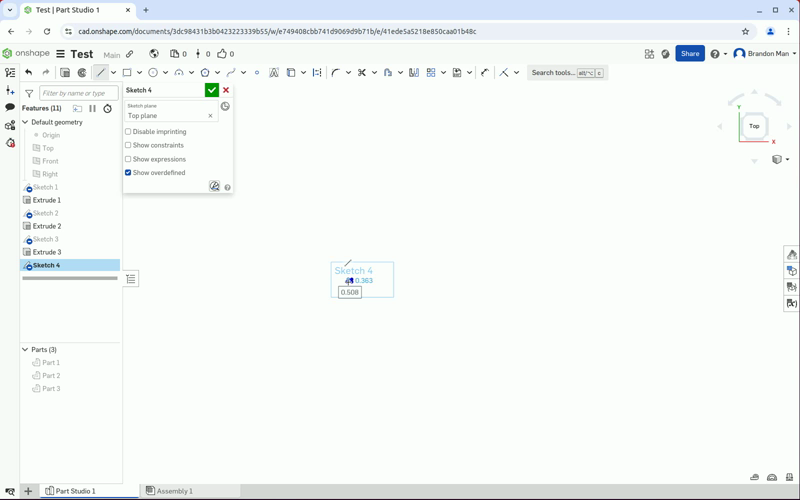
scroll(6)
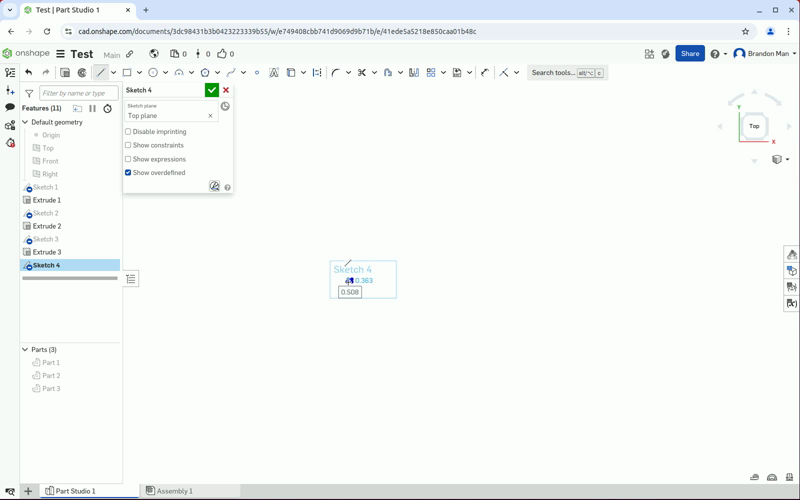
scroll(6)
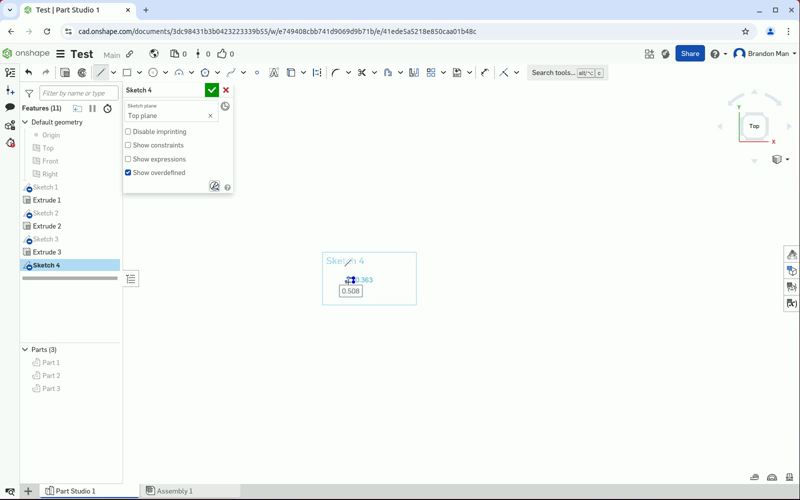
scroll(6)
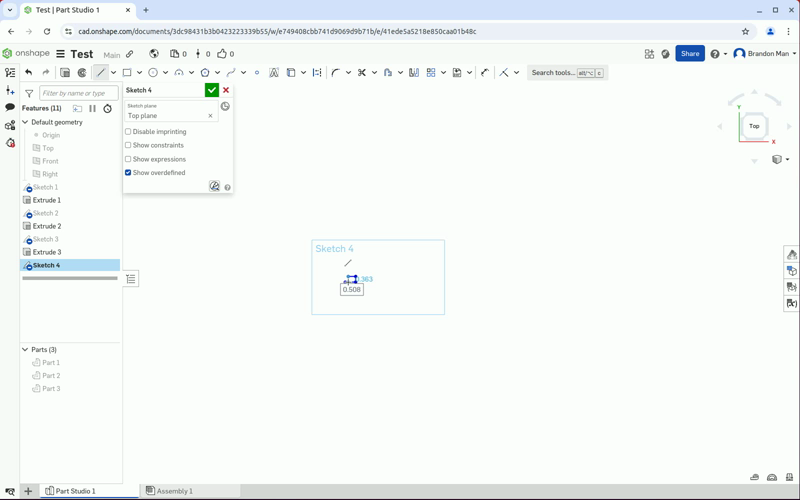
scroll(6)
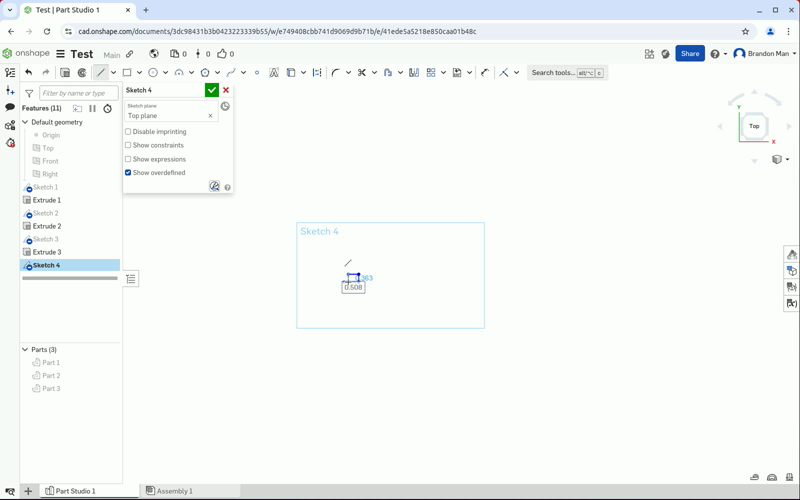
scroll(6)
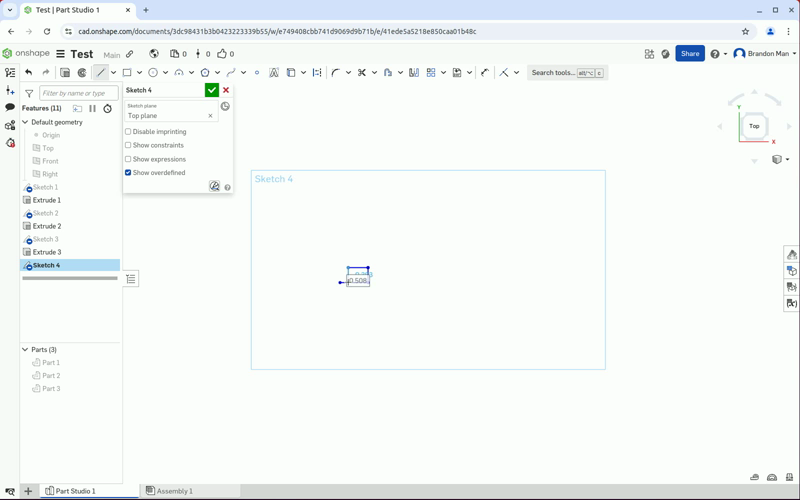
scroll(6)
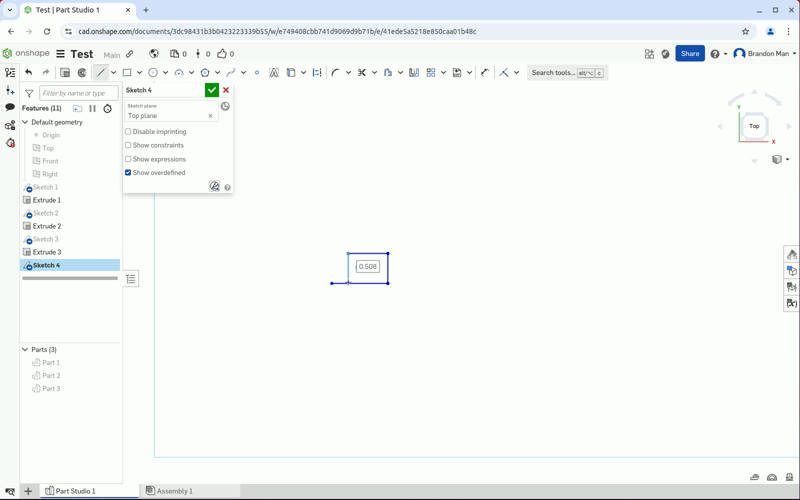
key_up(shift)
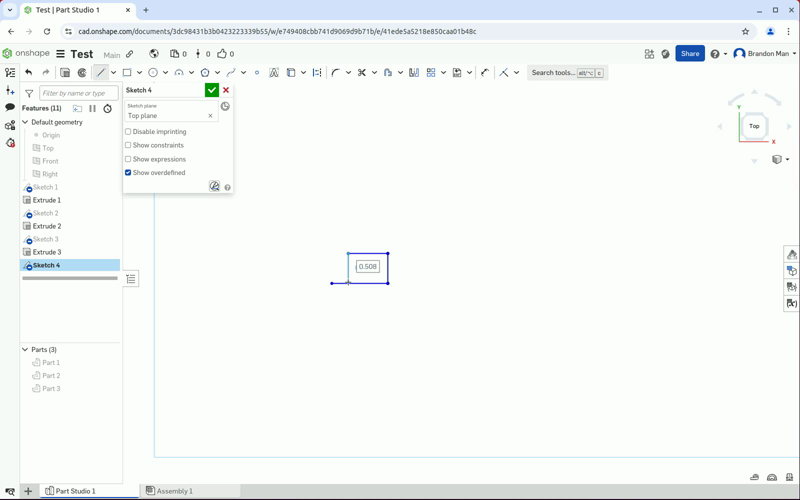
click(348, 281)
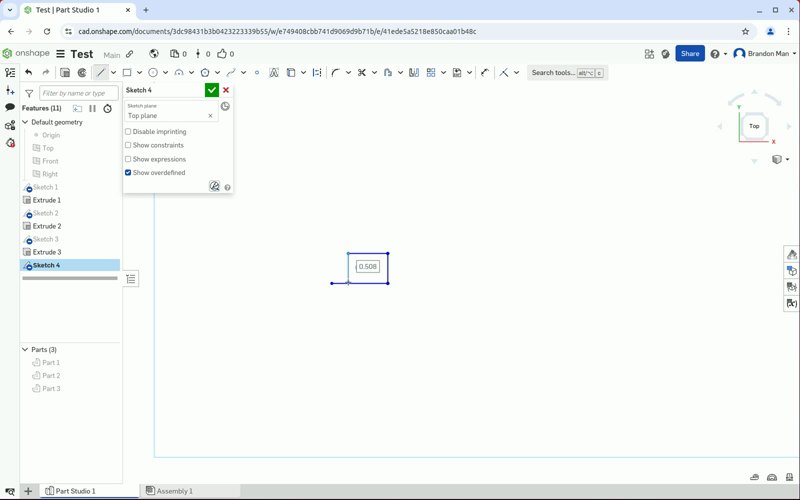
scroll(-6)
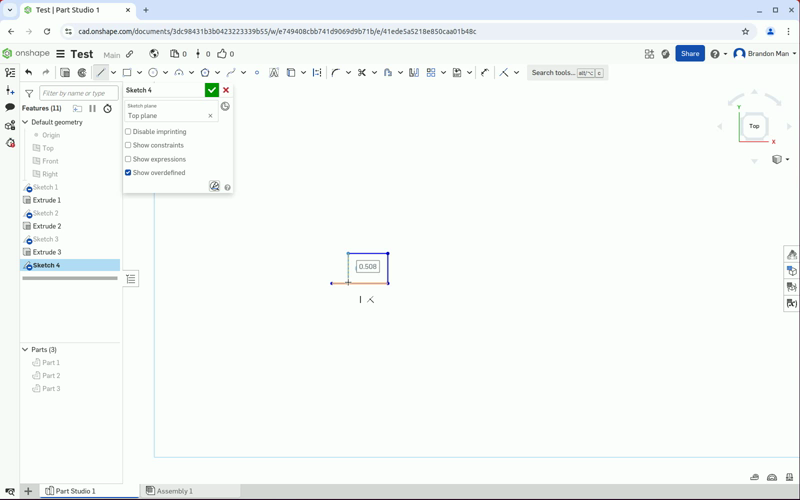
scroll(-6)
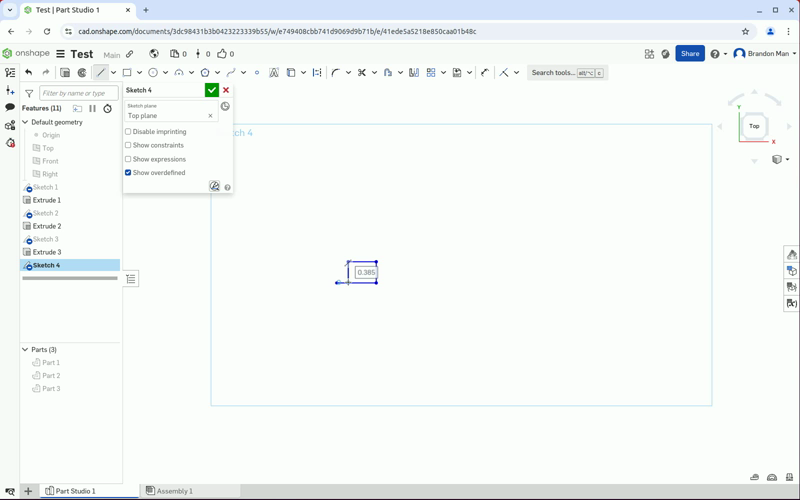
scroll(-6)
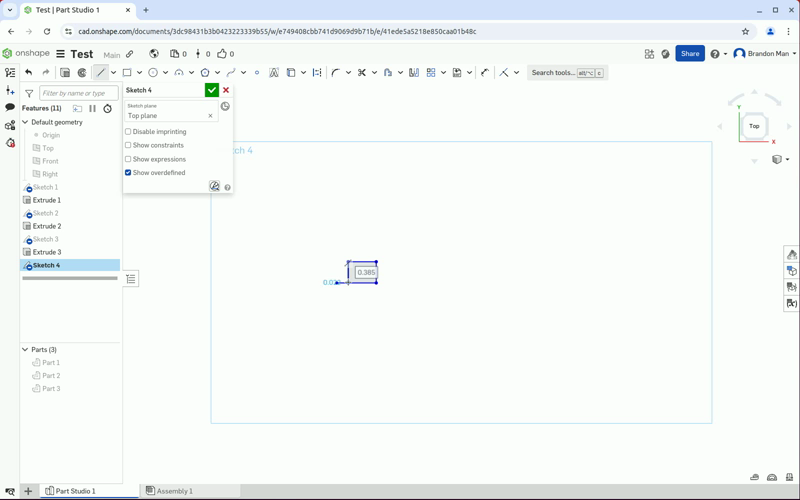
scroll(-6)
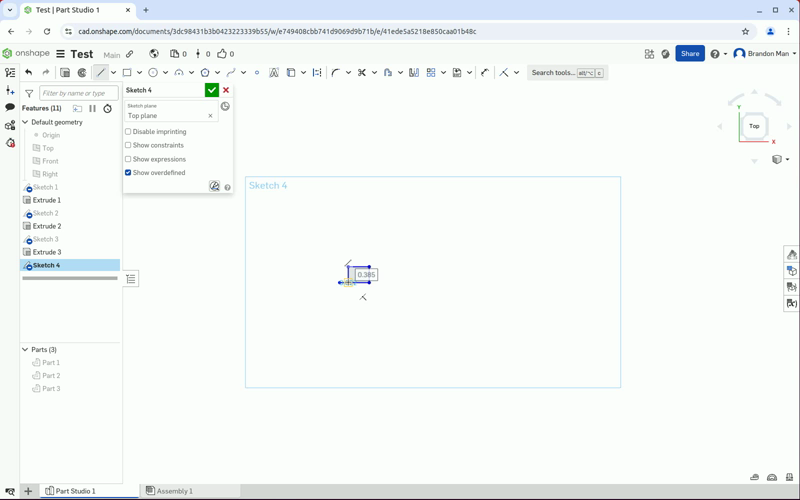
scroll(-6)
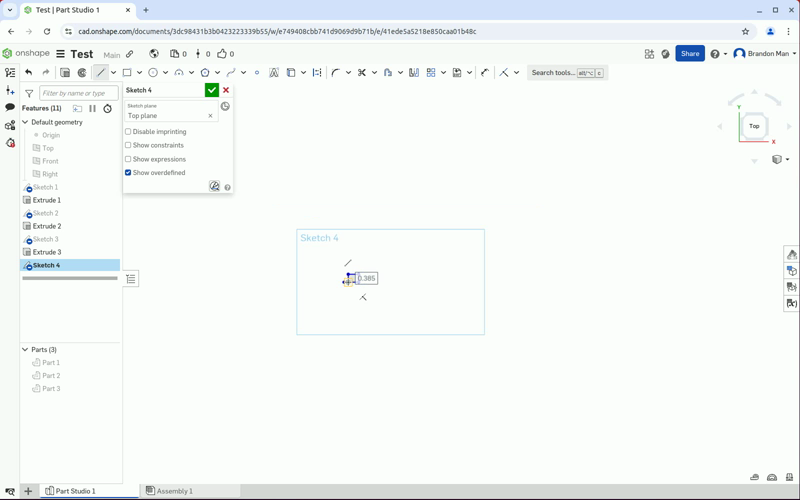
scroll(-6)
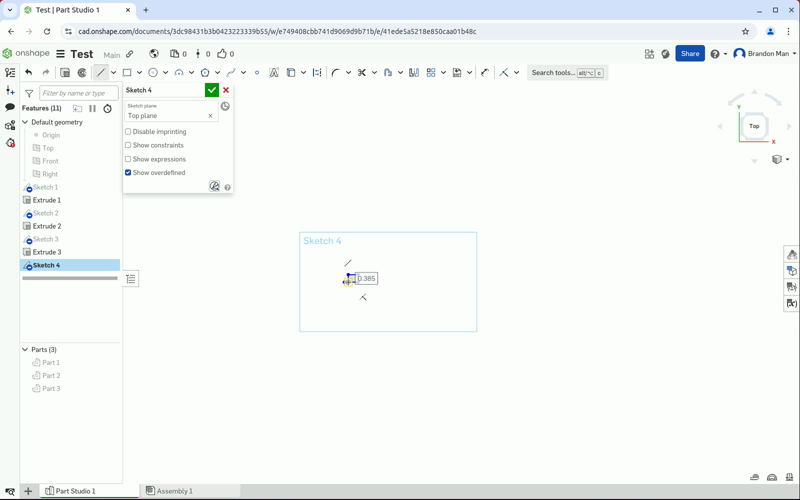
scroll(-6)
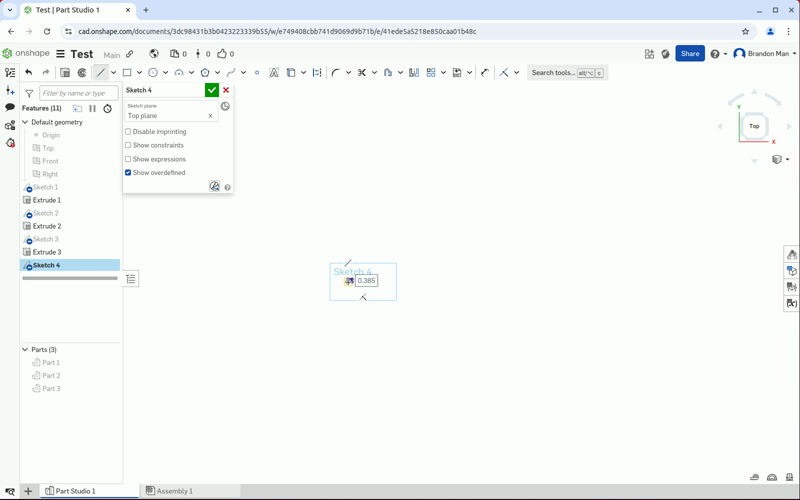
key(esc)
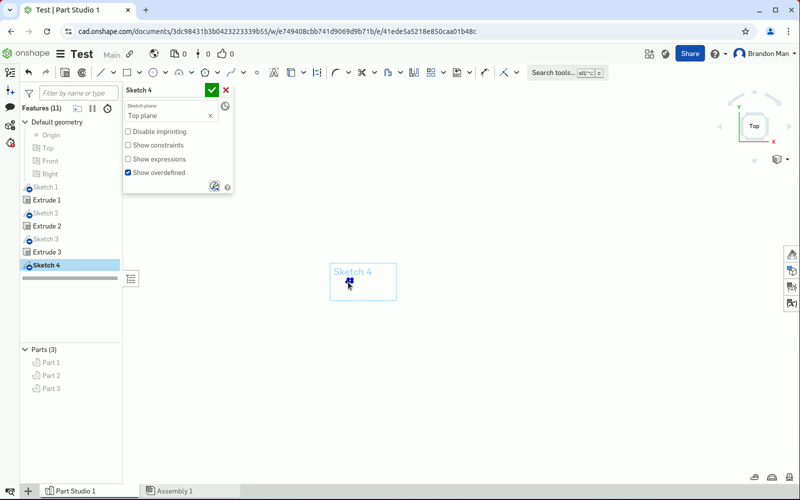
mouse_move(348, 281)
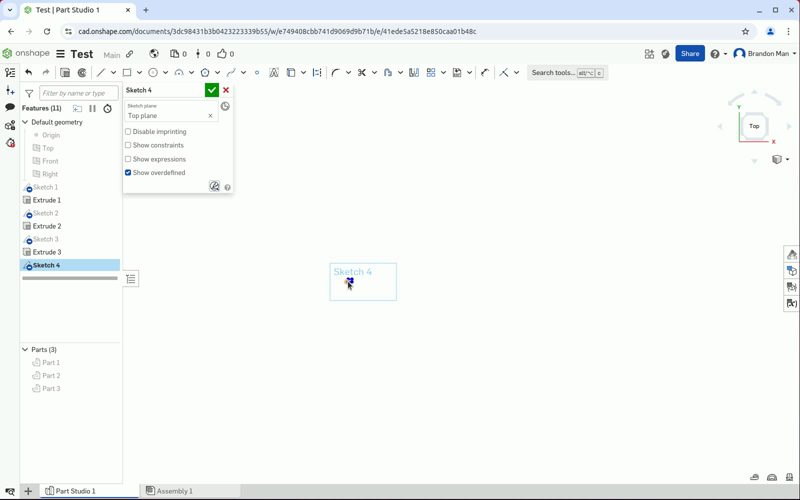
scroll(6)
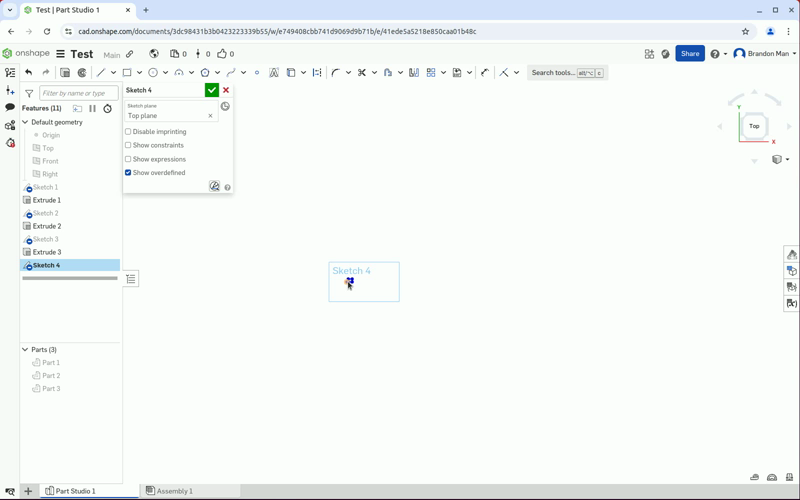
scroll(6)
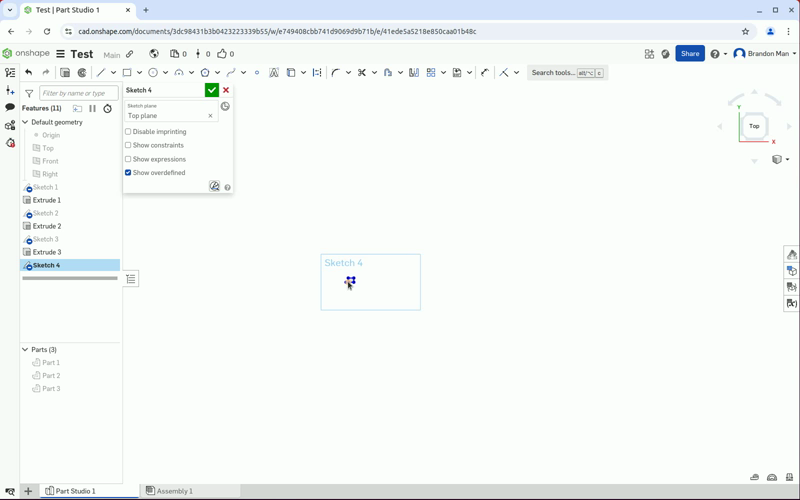
scroll(6)
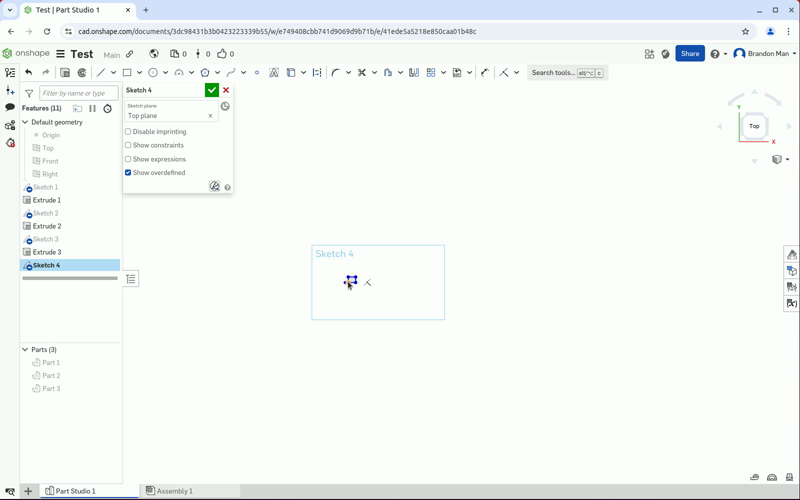
scroll(6)
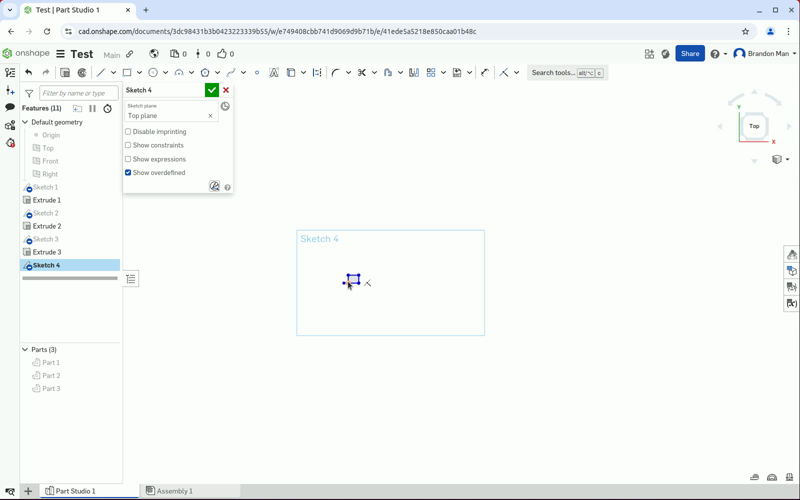
scroll(6)
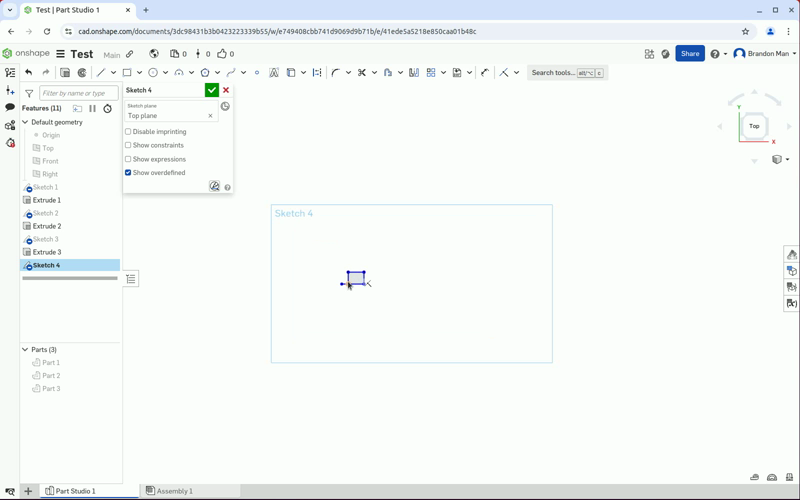
scroll(6)
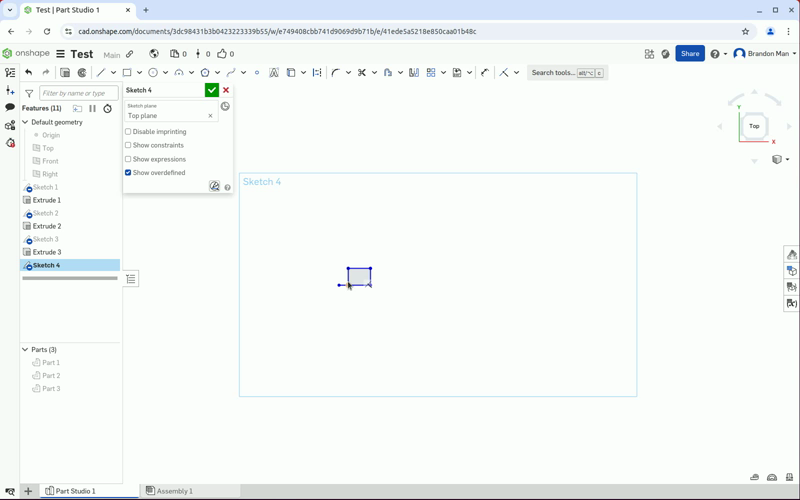
scroll(6)
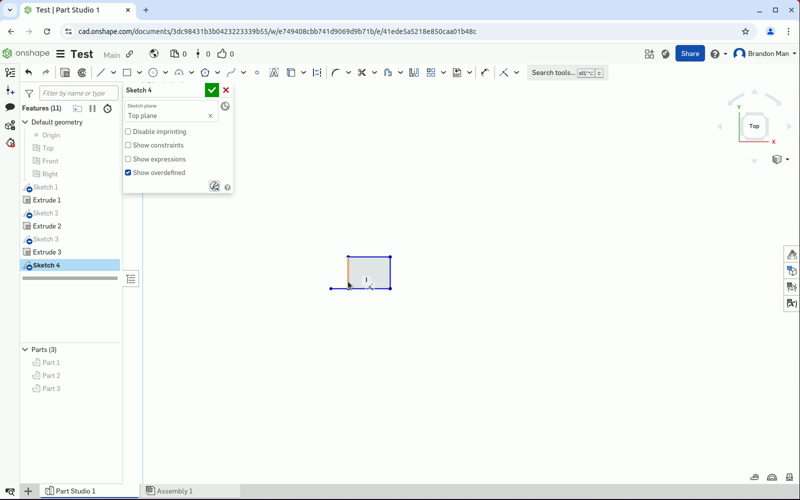
click(348, 281)
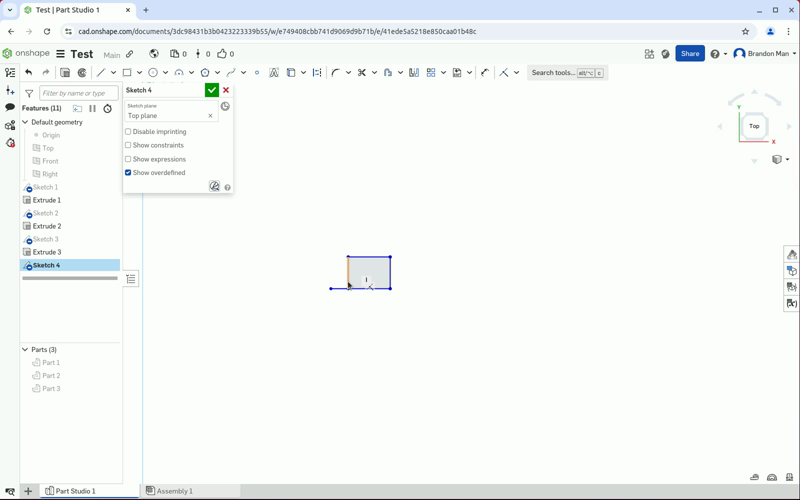
scroll(-6)
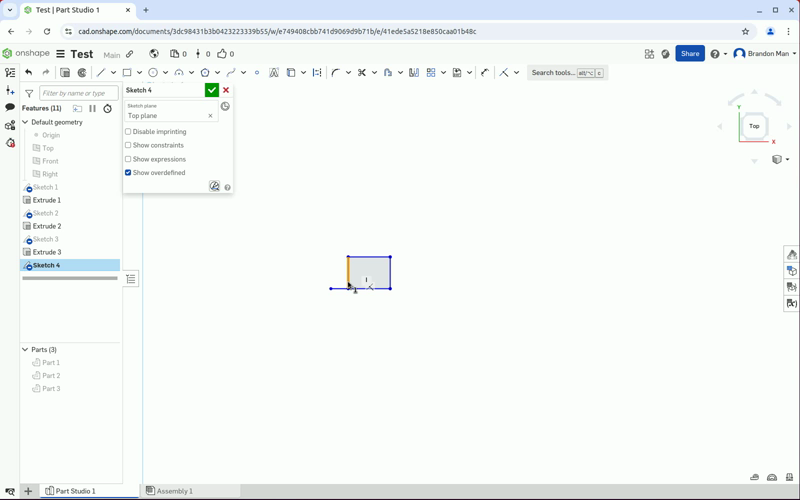
scroll(-6)
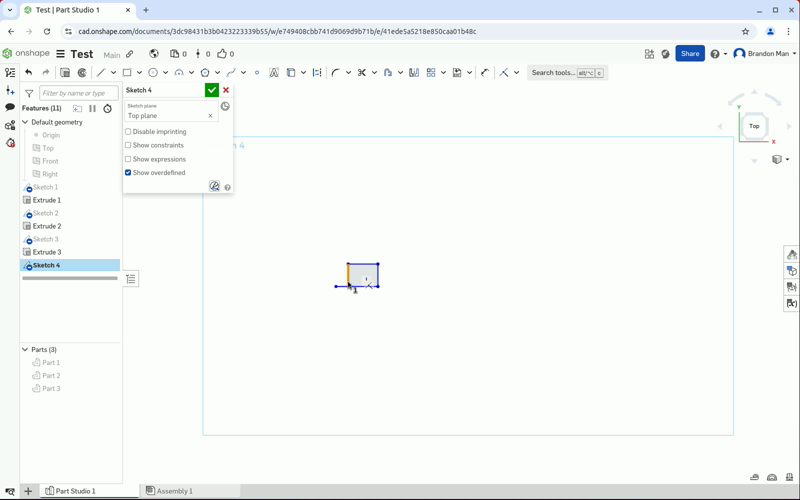
scroll(-6)
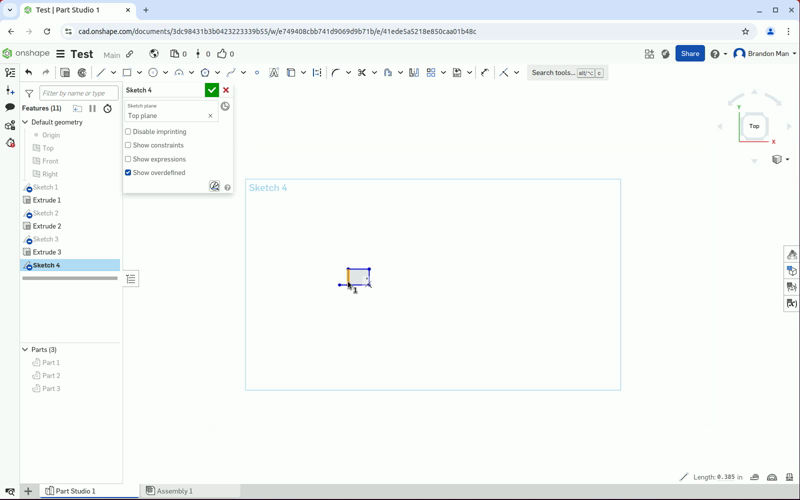
scroll(-6)
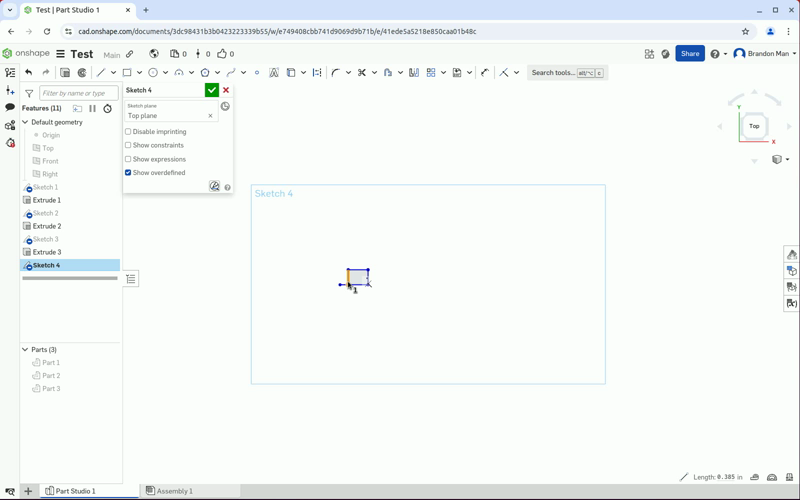
scroll(-6)
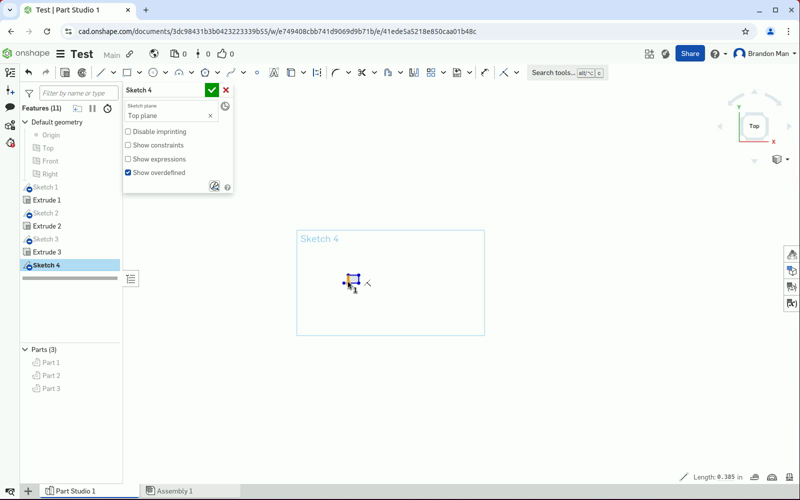
scroll(-6)
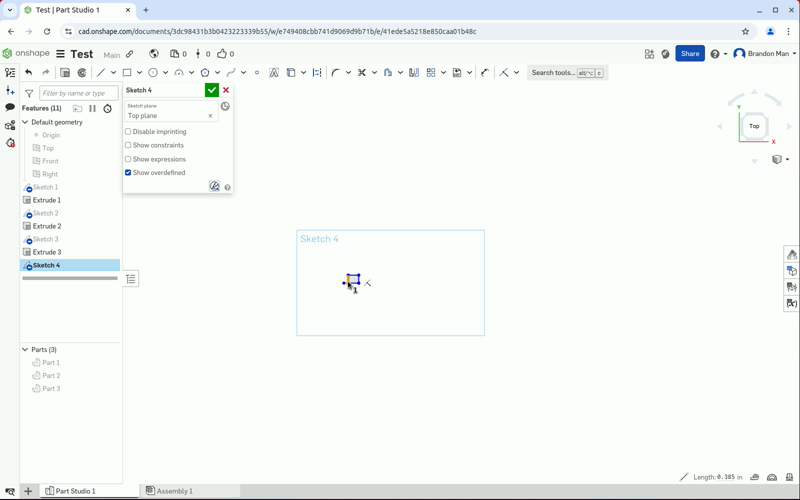
scroll(-6)
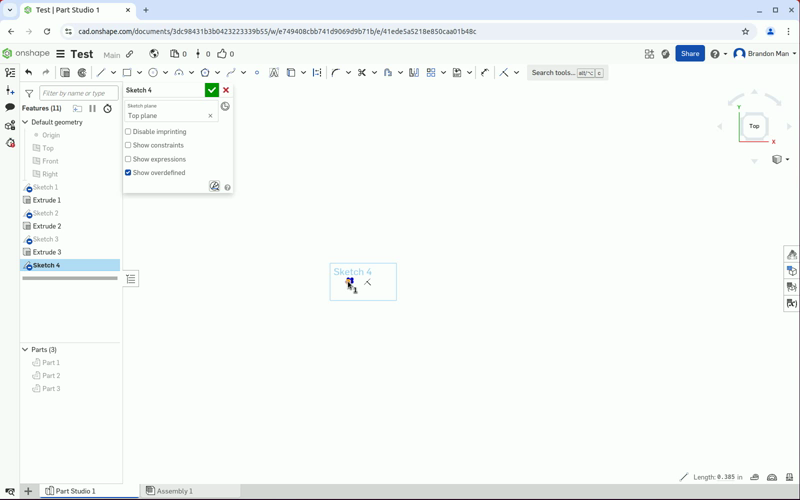
mouse_move(73, 352)
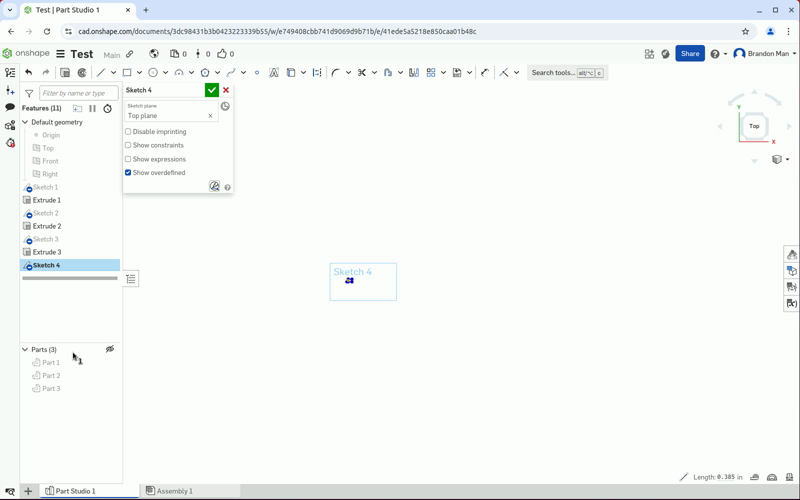
key(shift+y)
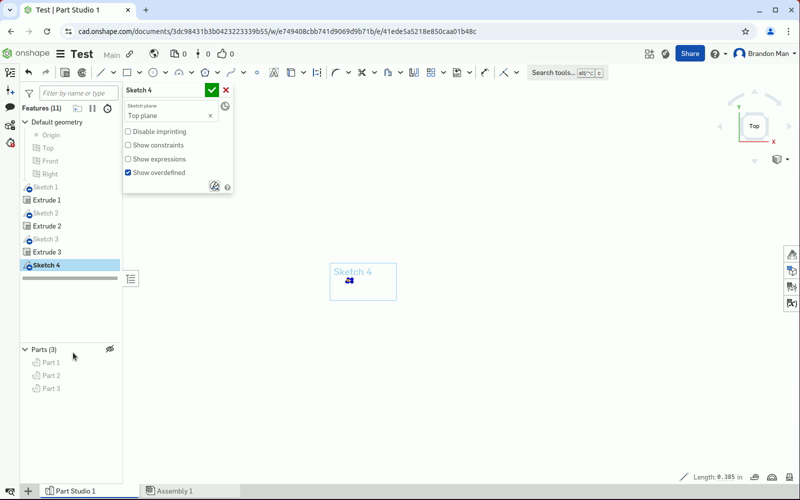
key(shift+e)
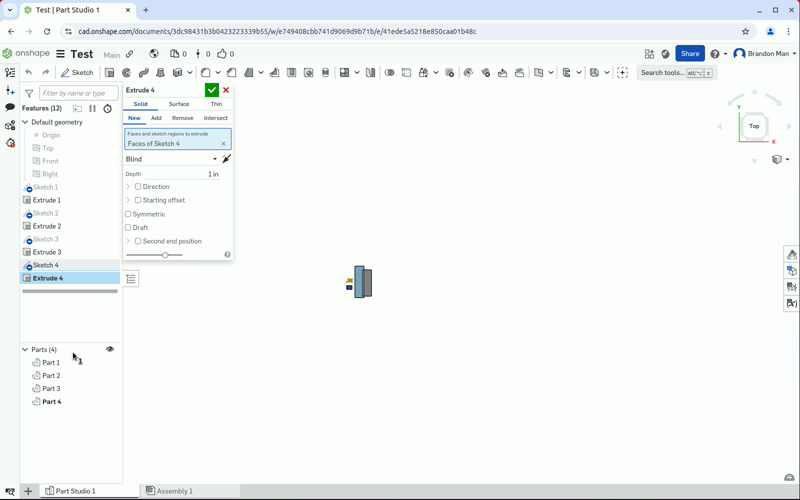
mouse_move(143, 106)
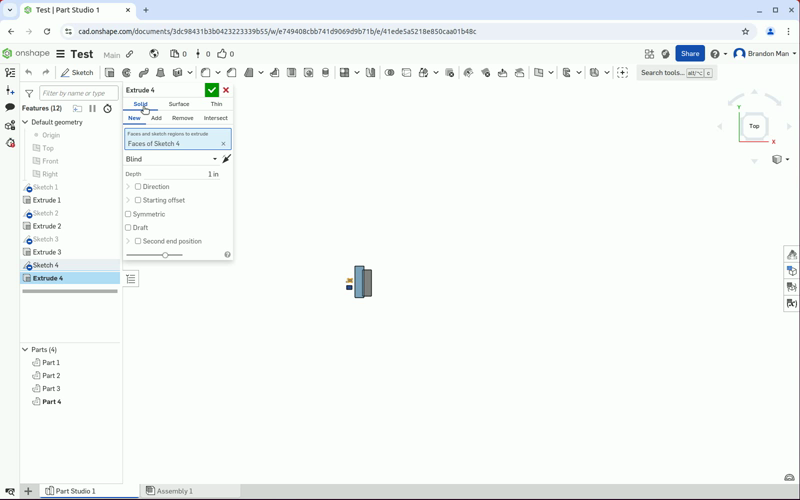
click(143, 106)
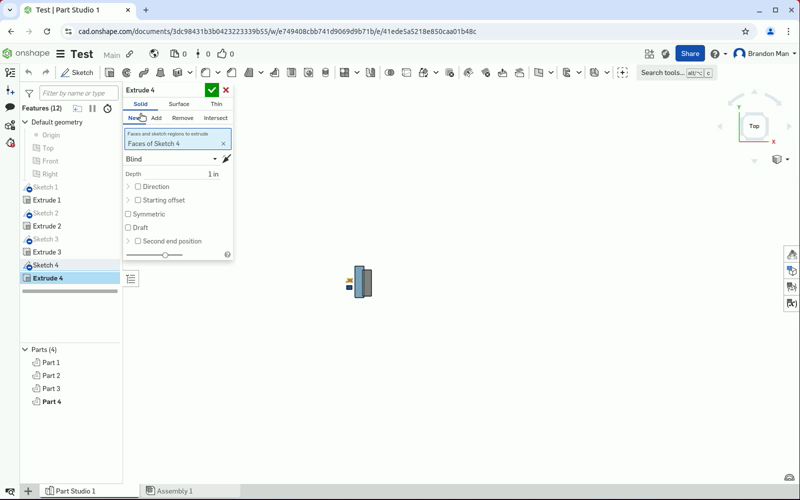
mouse_move(137, 120)
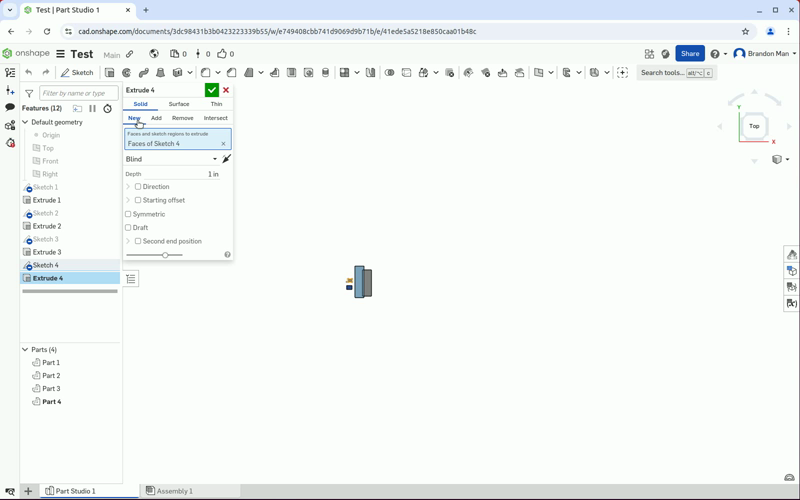
click(137, 120)
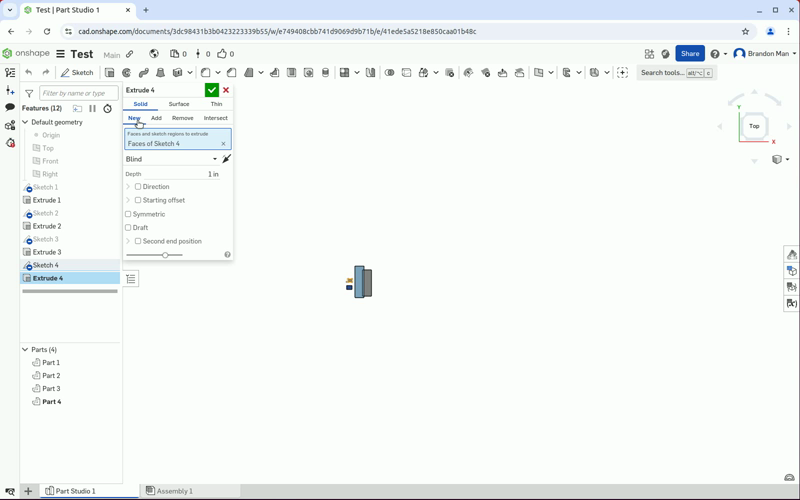
key(tab, 4)
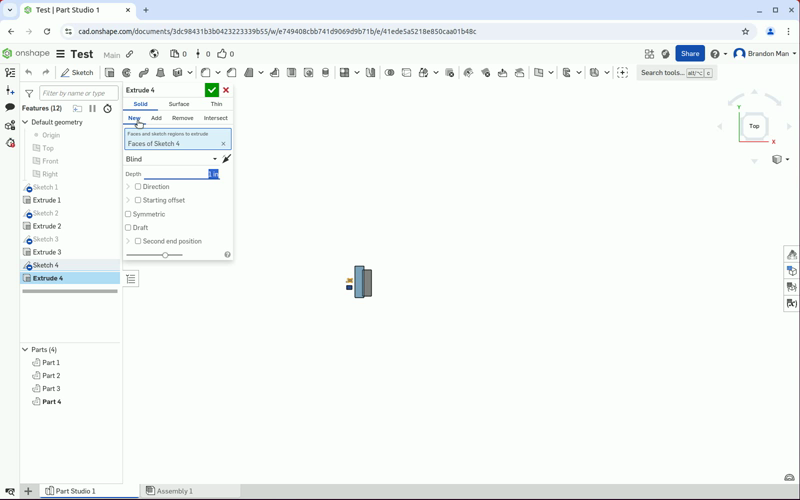
text(-0.241)
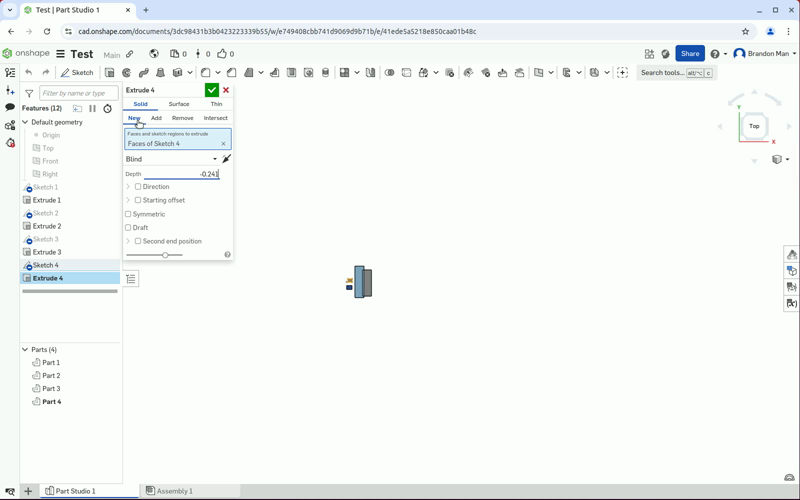
key(enter)
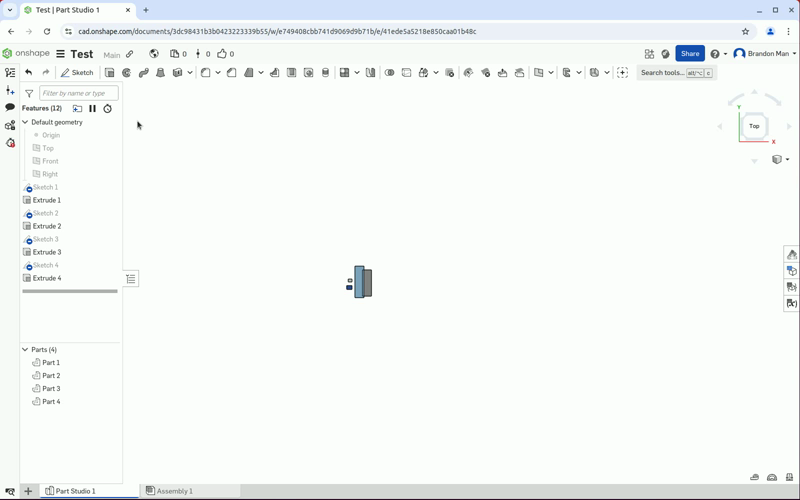
key(shift+h)
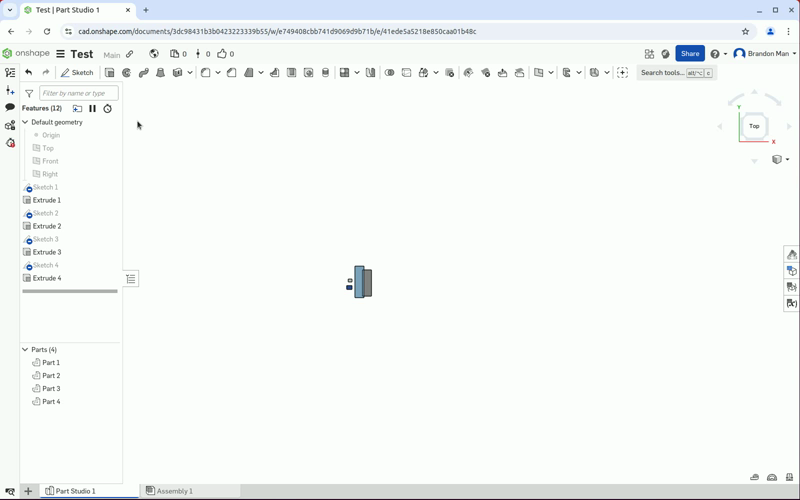
key(shift+h)
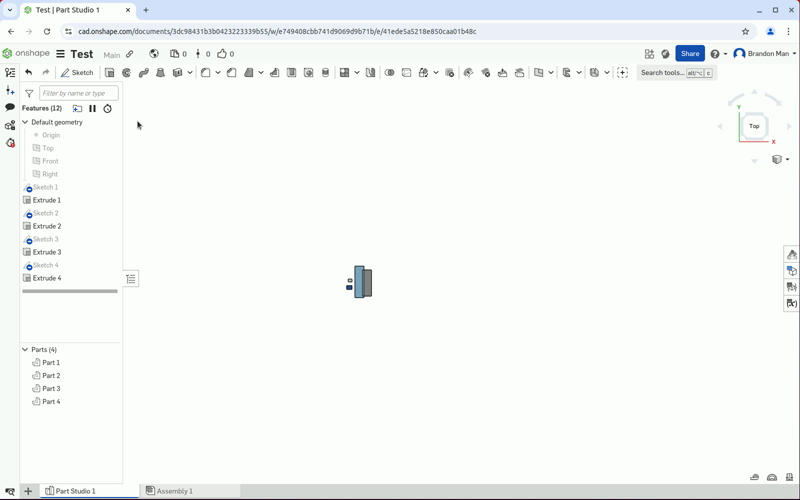
mouse_move(73, 189)
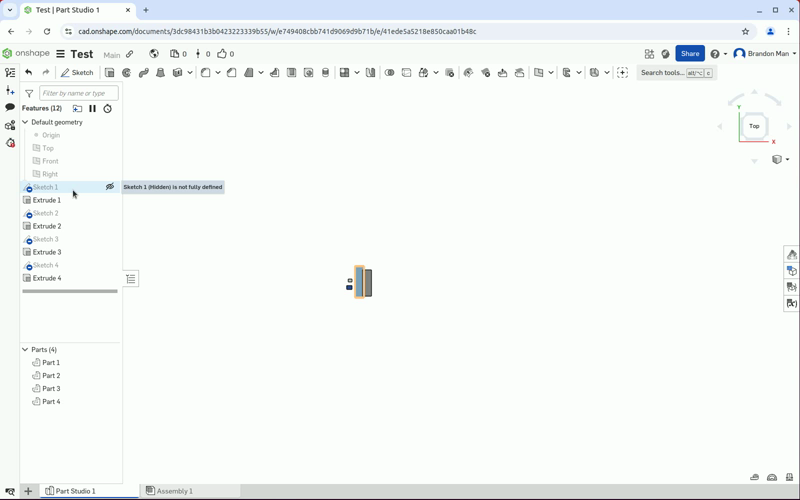
click(73, 189)
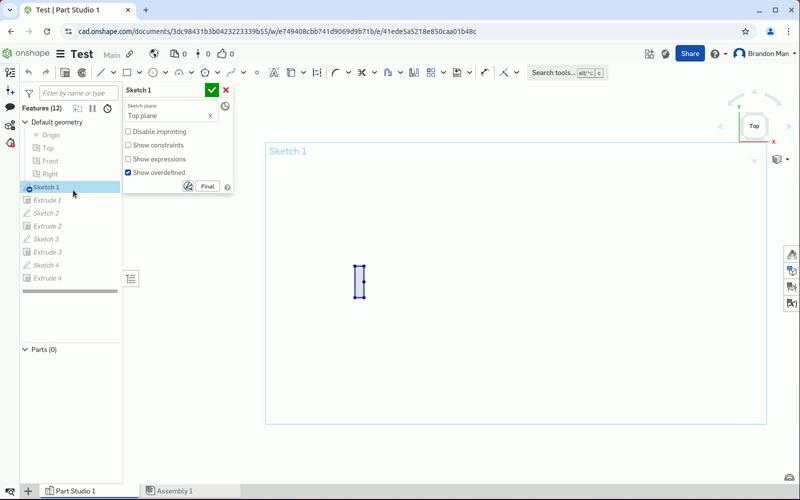
mouse_move(229, 92)
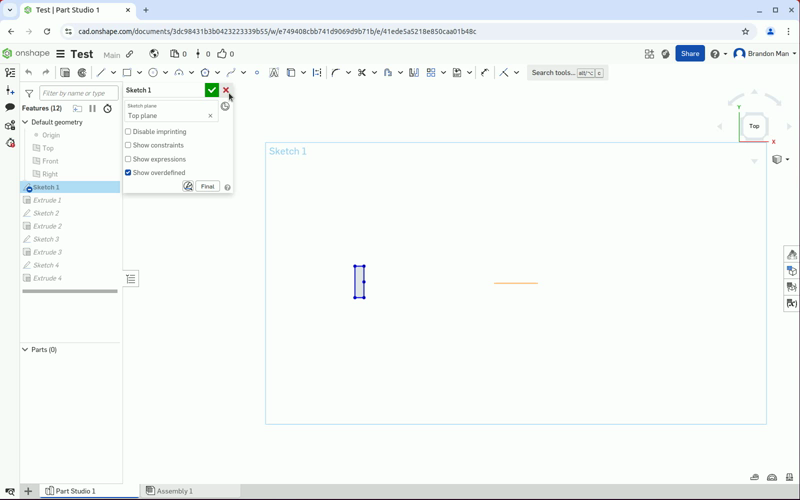
click(229, 92)
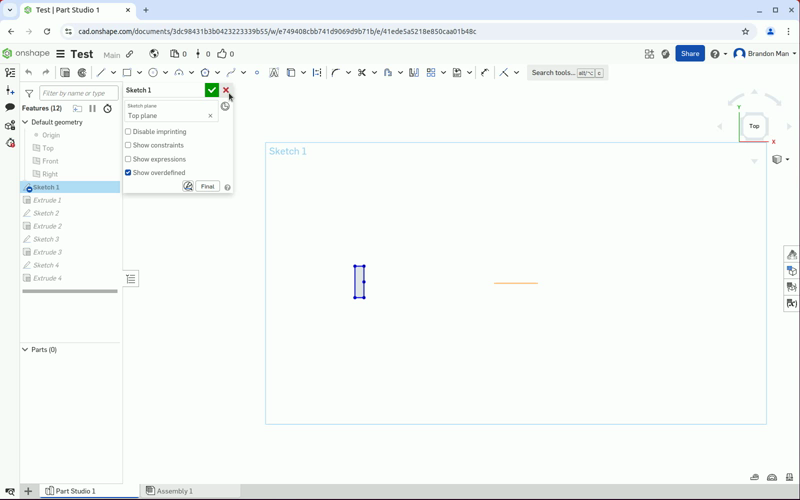
key(shift+s)
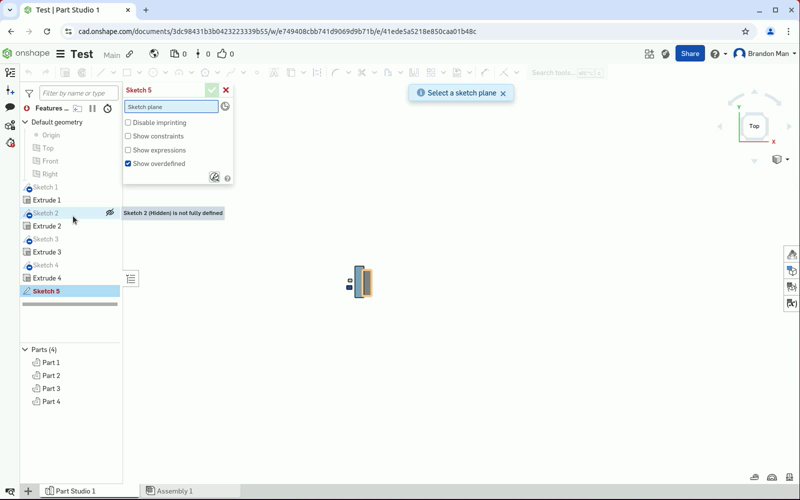
scroll(3)
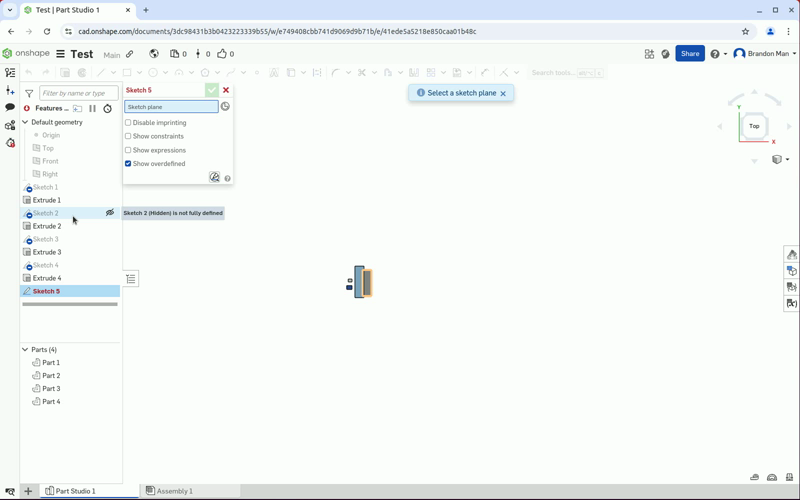
mouse_move(73, 150)
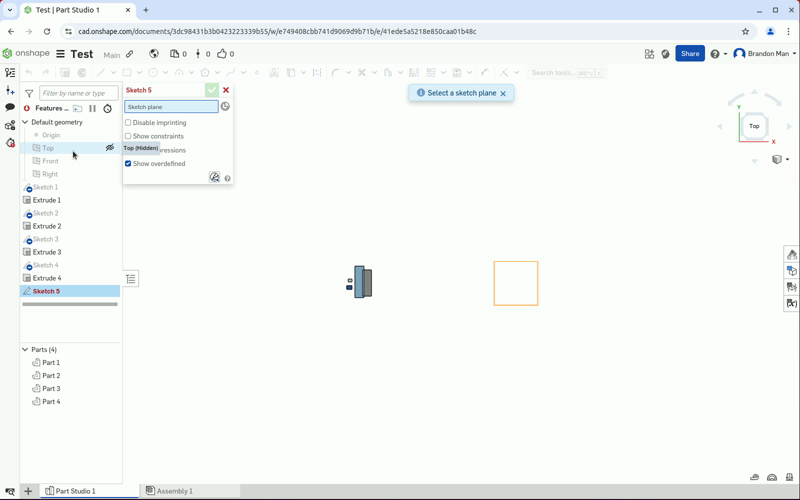
click(73, 150)
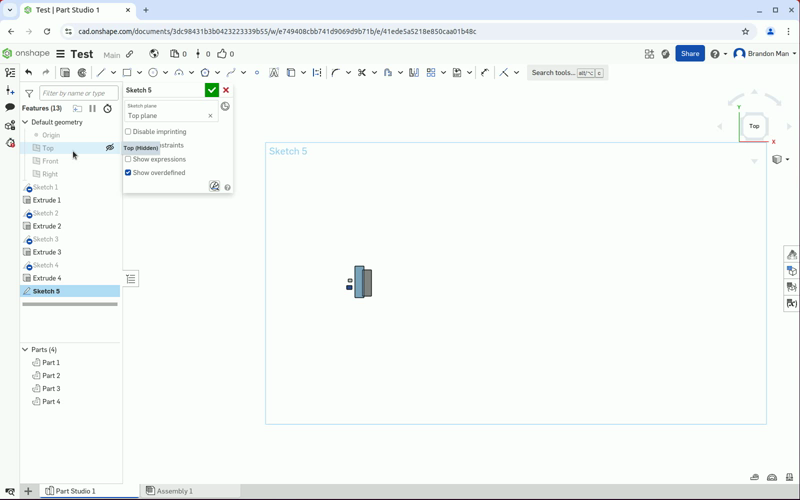
mouse_move(73, 352)
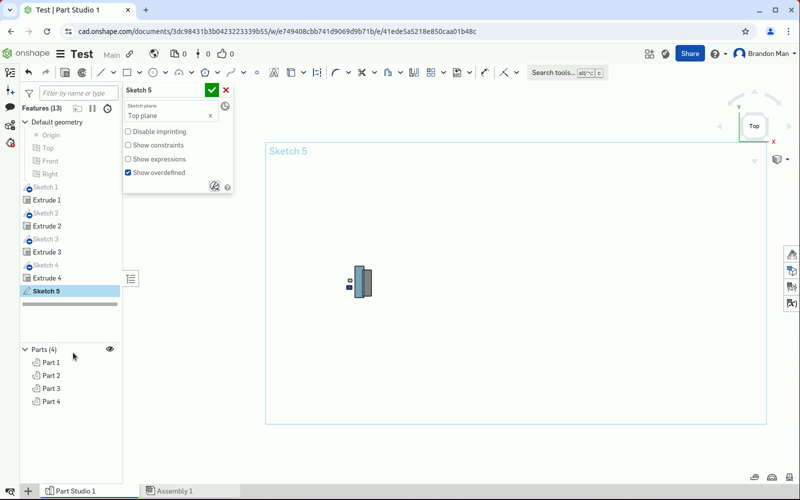
key(y)
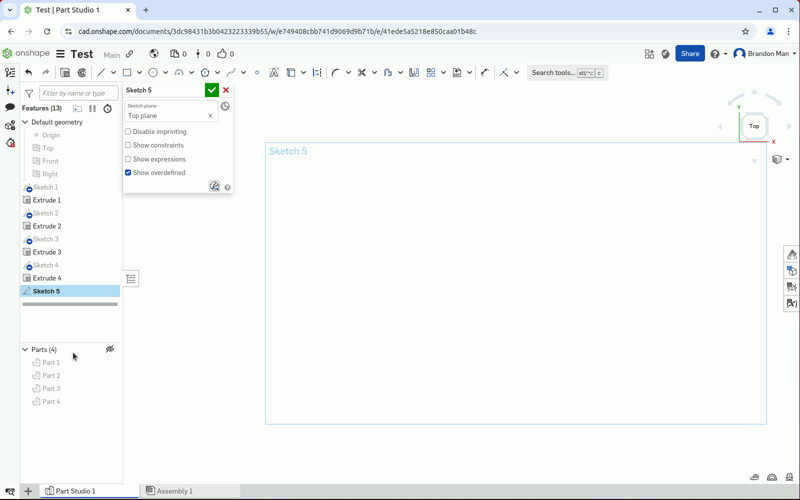
key(c)
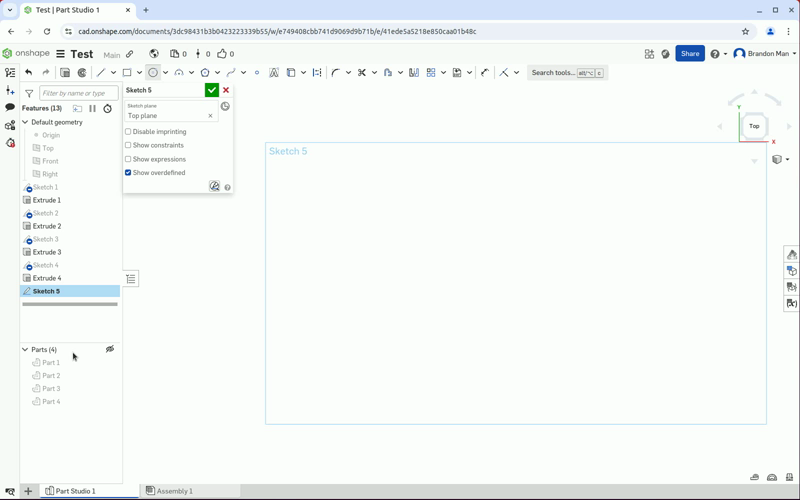
key_down(shift)
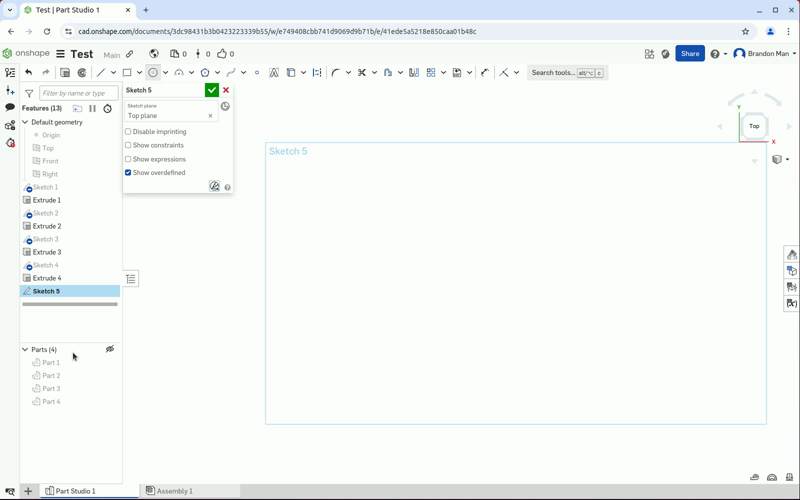
mouse_move(350, 282)
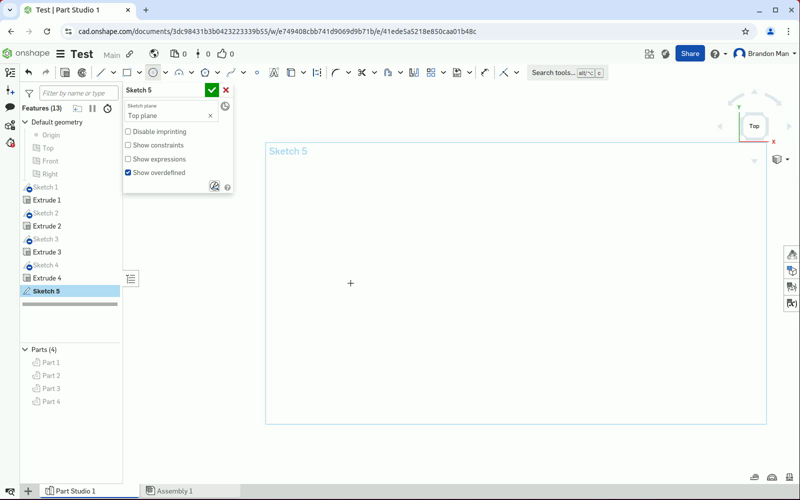
click(350, 282)
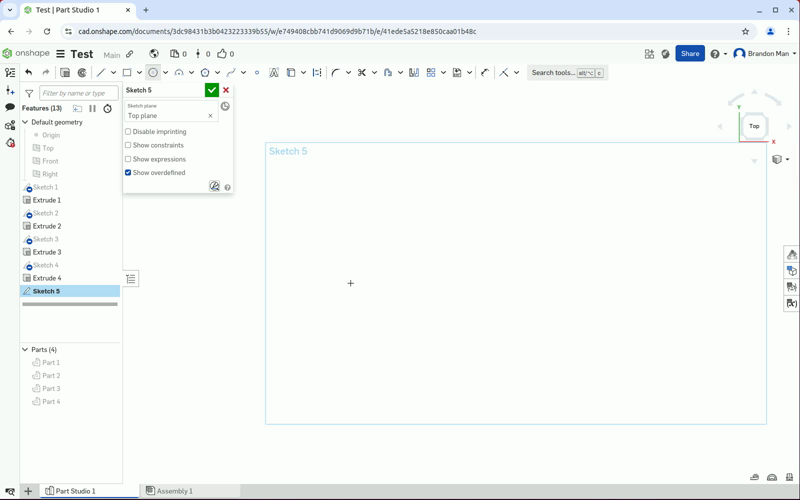
key_up(shift)
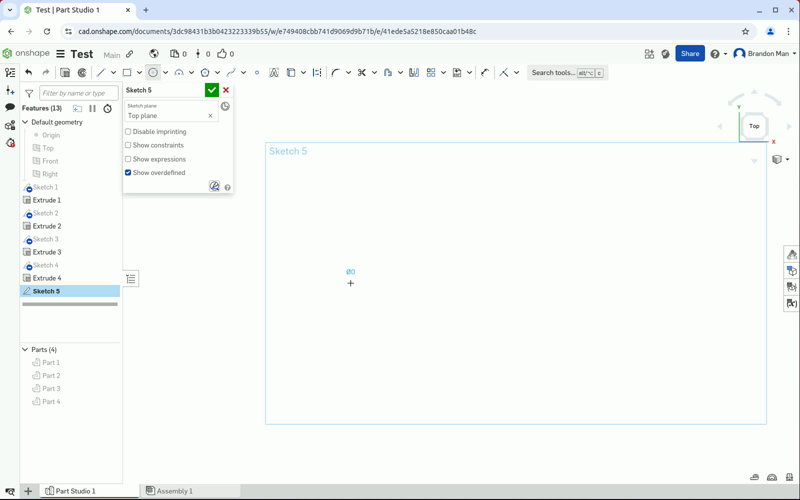
mouse_move(351, 282)
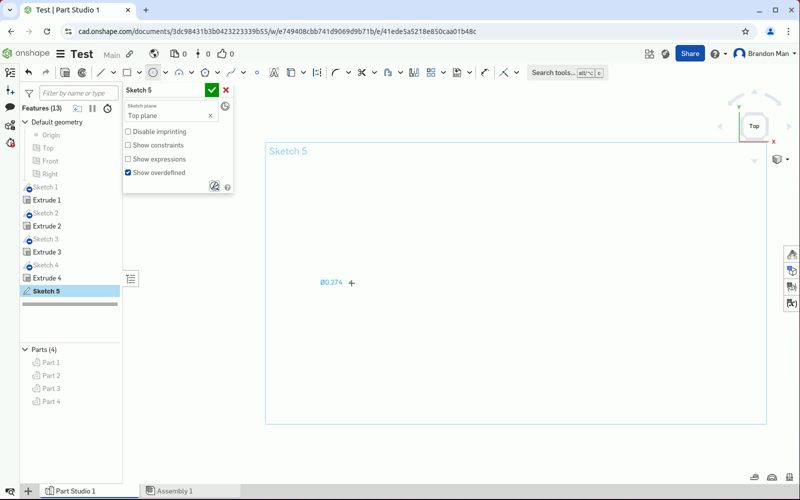
scroll(6)
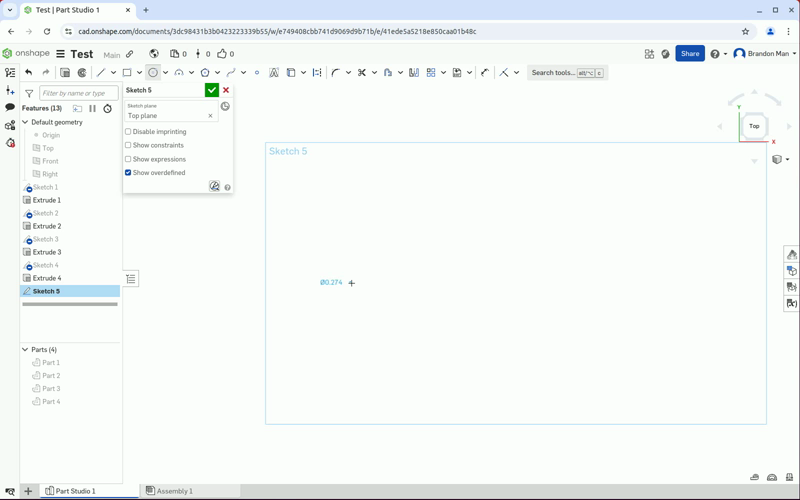
scroll(6)
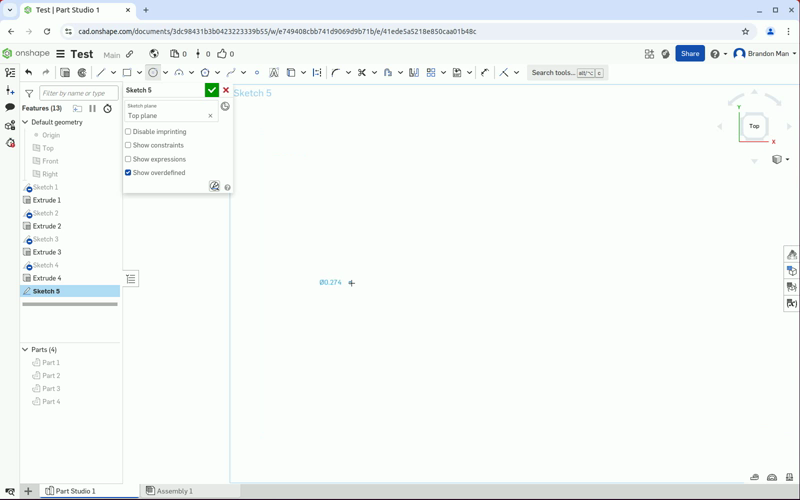
scroll(6)
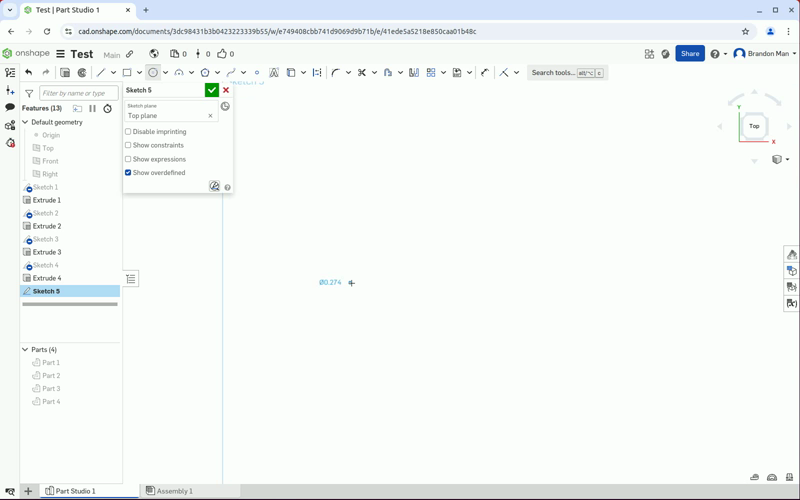
scroll(6)
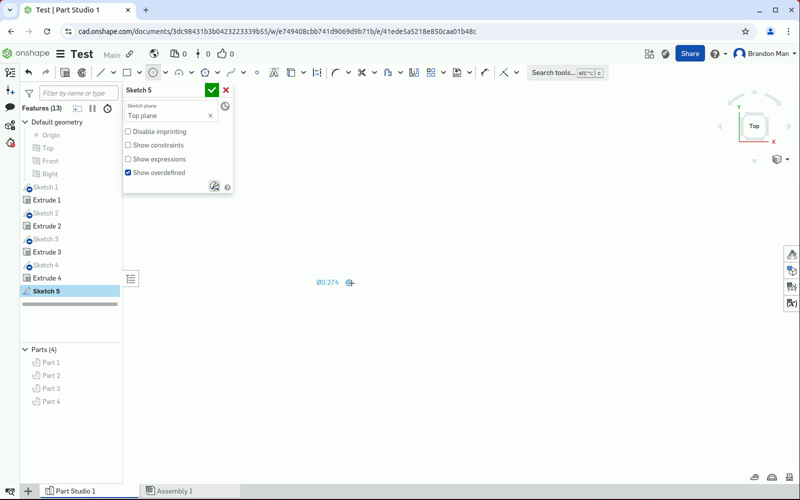
scroll(6)
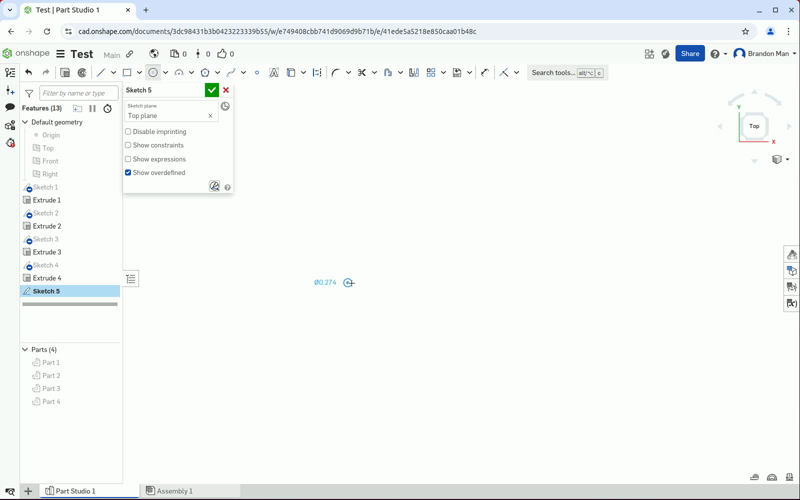
scroll(6)
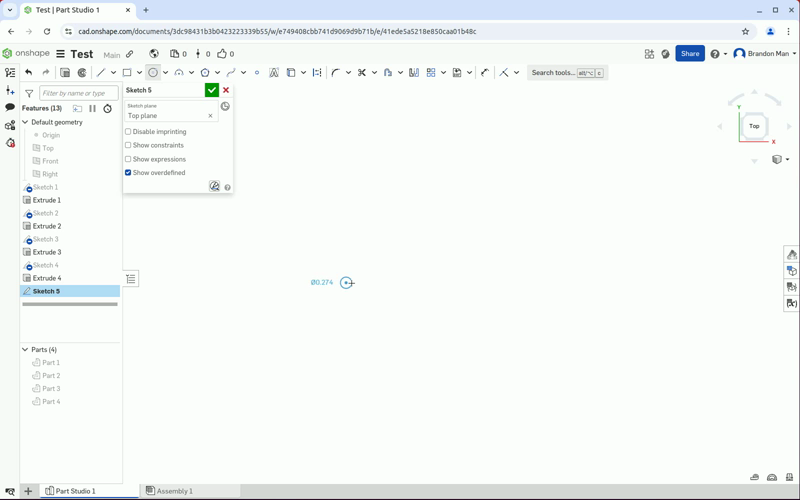
scroll(6)
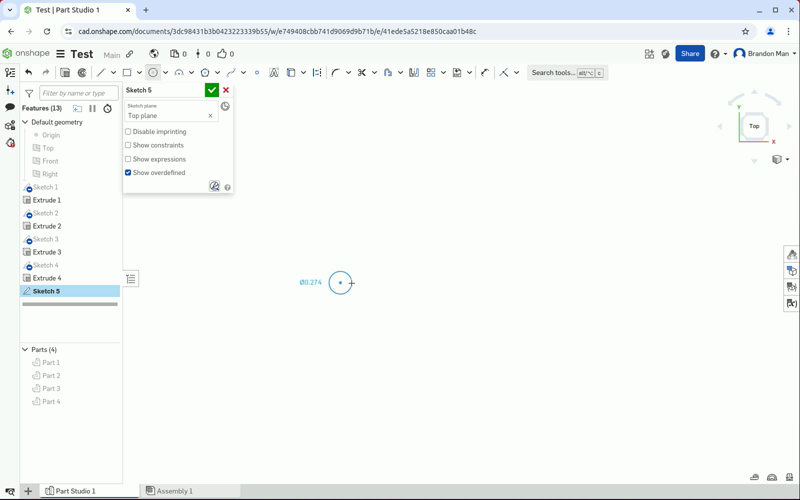
click(351, 282)
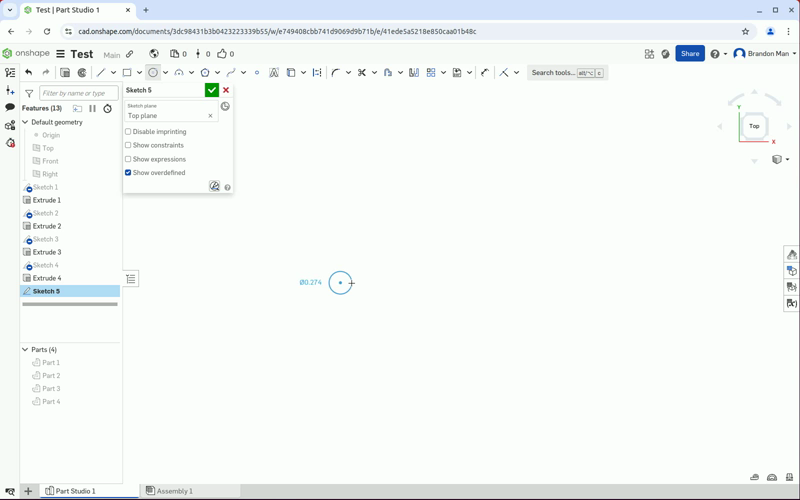
scroll(-6)
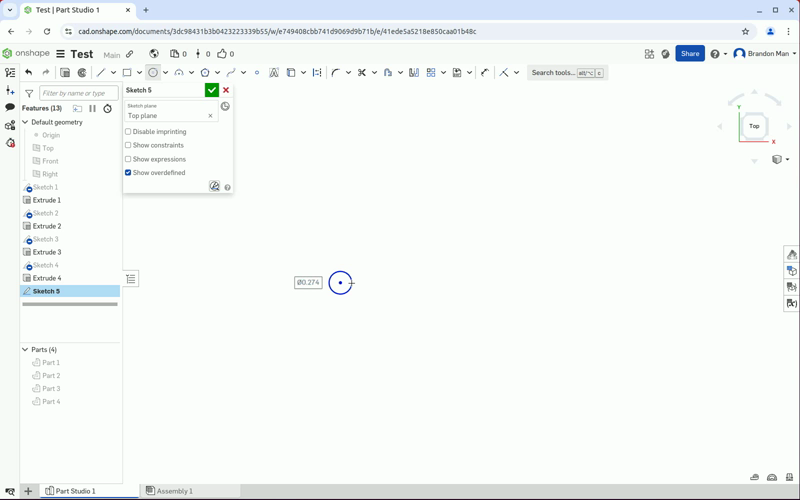
scroll(-6)
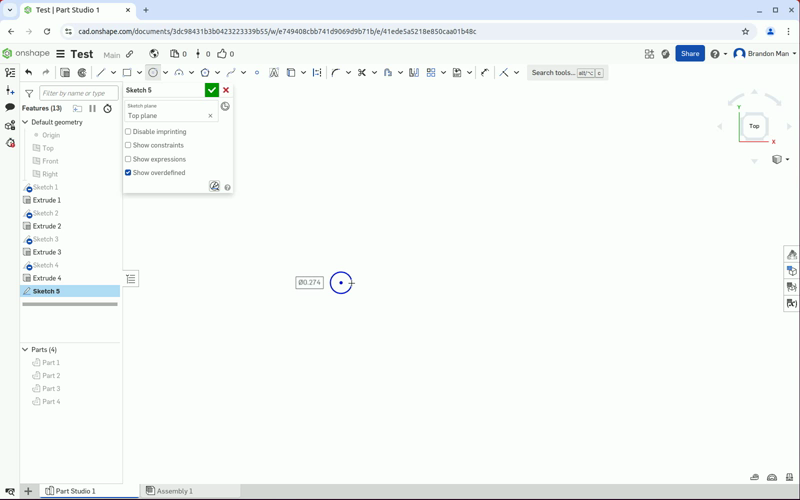
scroll(-6)
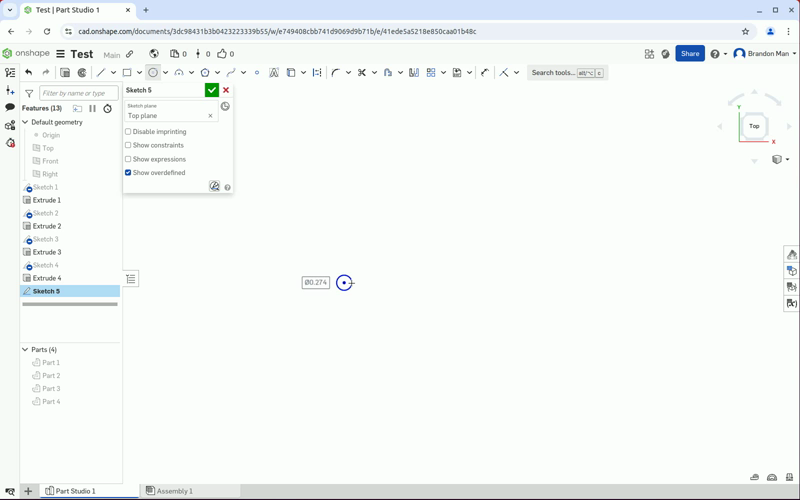
scroll(-6)
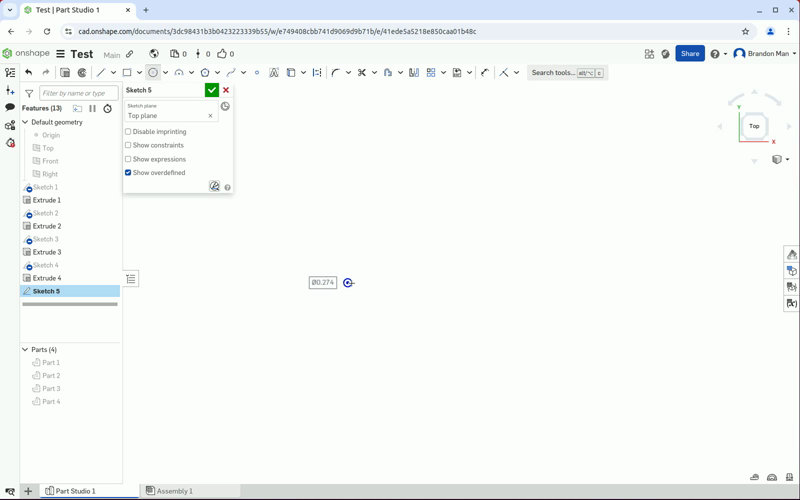
scroll(-6)
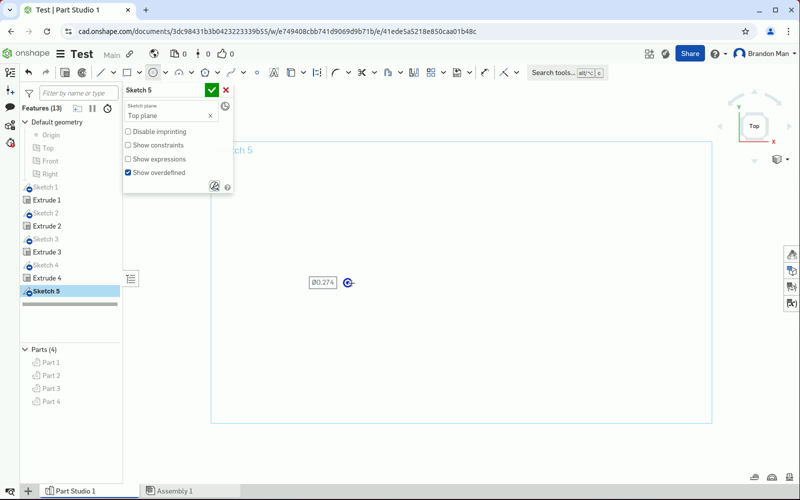
scroll(-6)
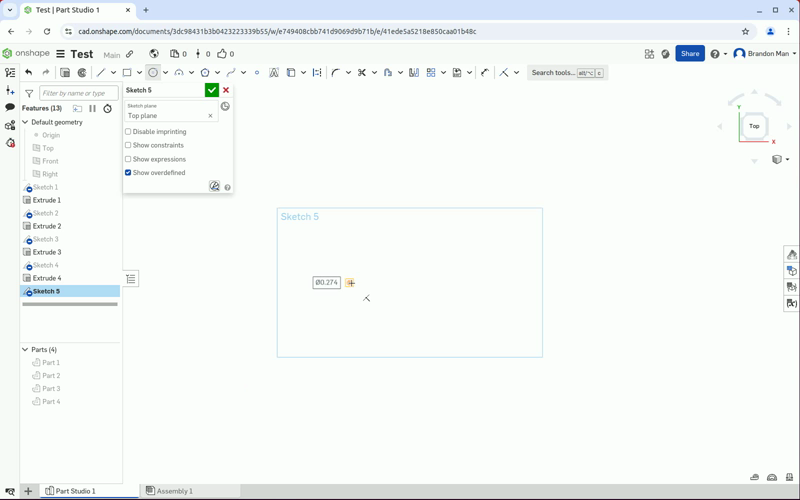
scroll(-6)
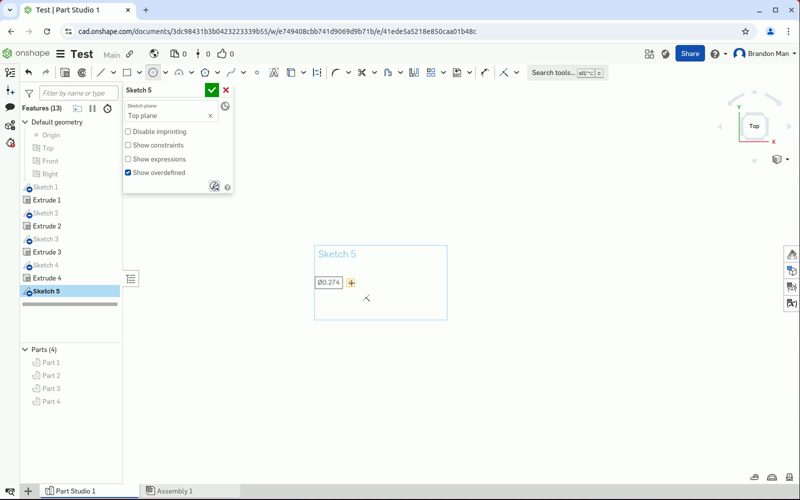
key(esc)
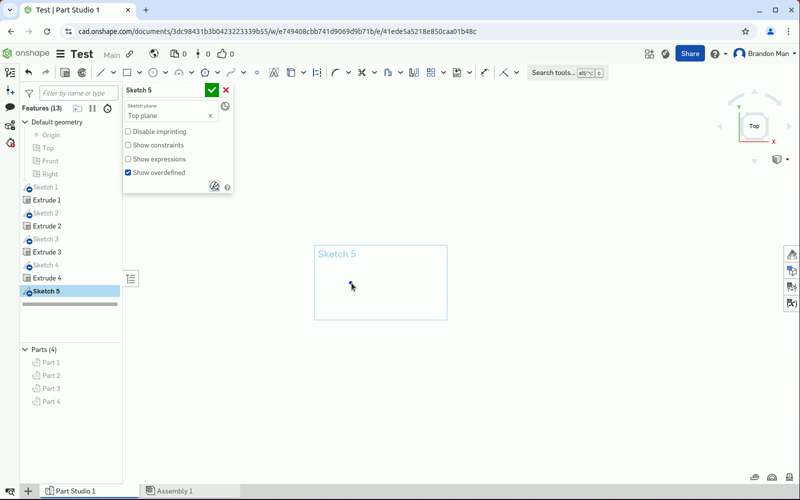
mouse_move(350, 282)
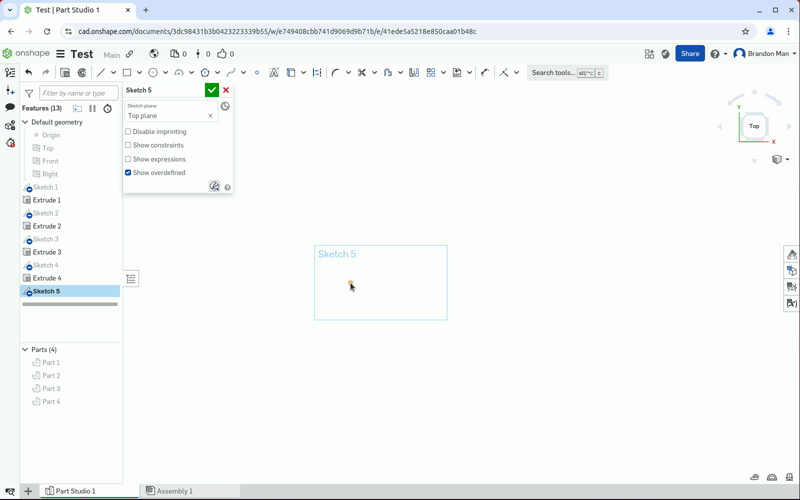
scroll(6)
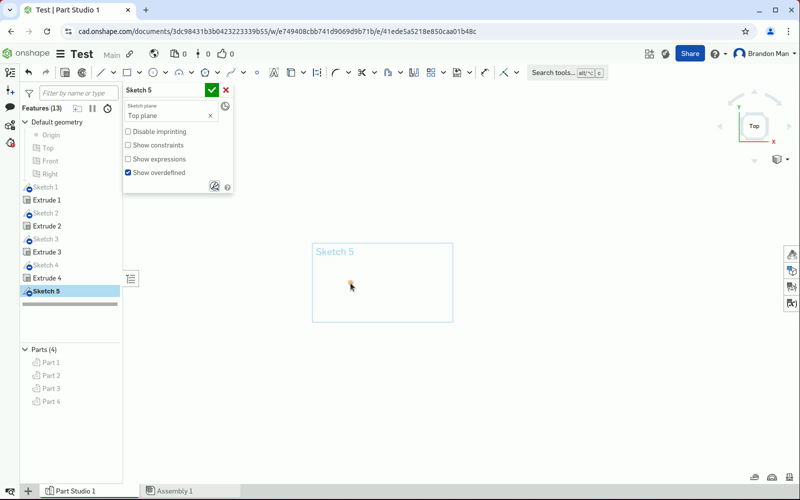
scroll(6)
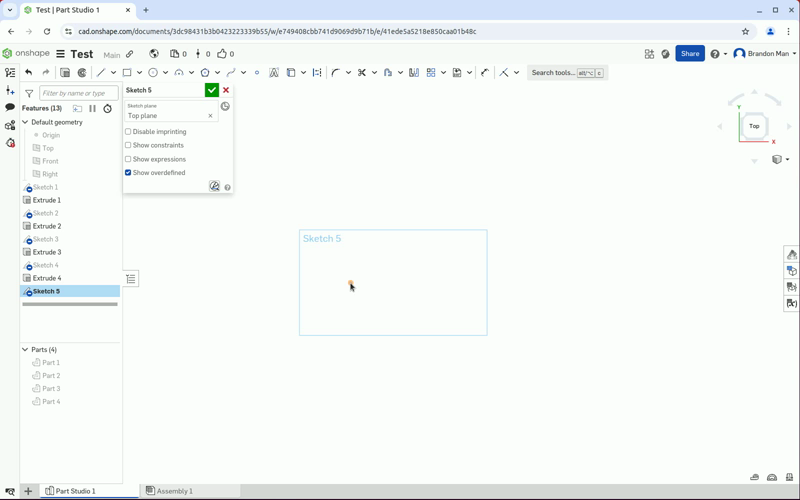
scroll(6)
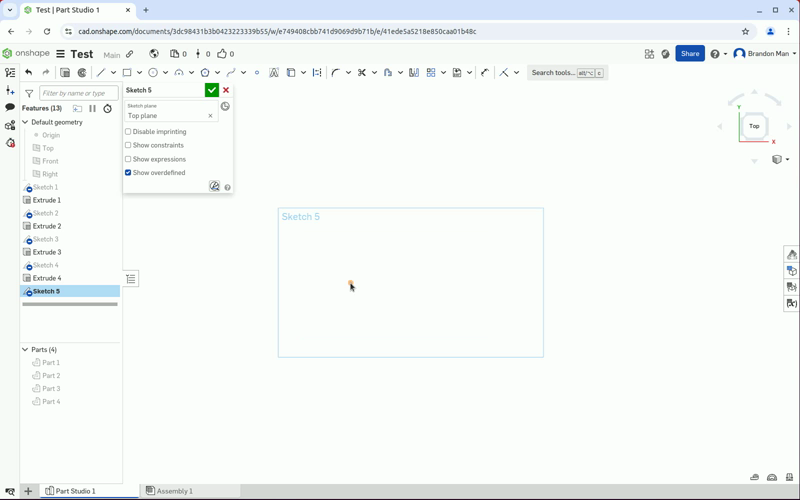
scroll(6)
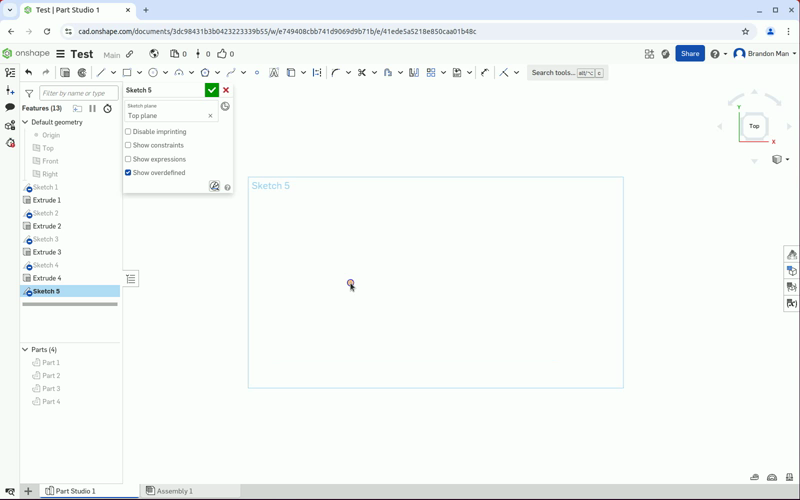
scroll(6)
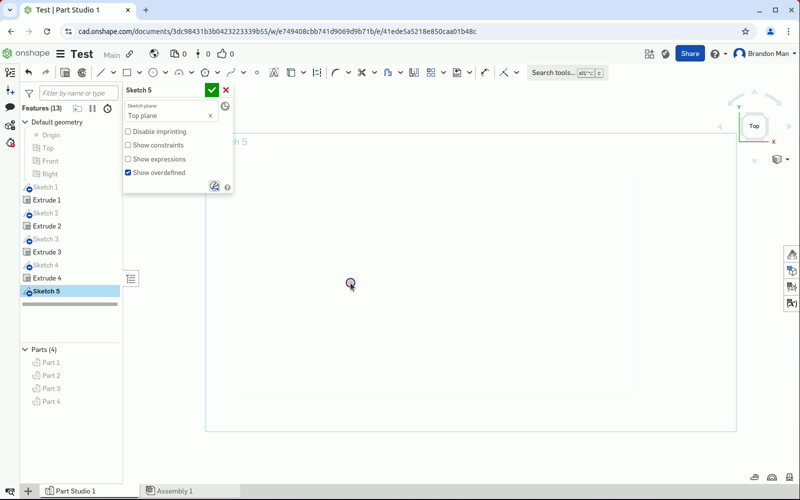
scroll(6)
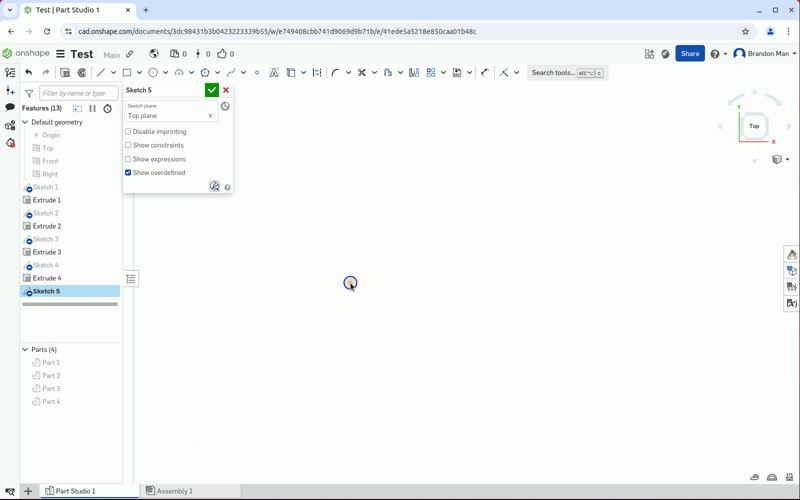
scroll(6)
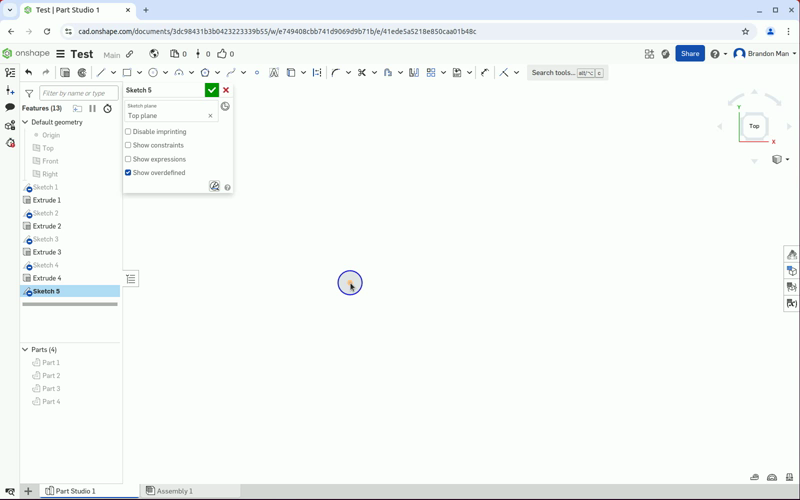
click(350, 282)
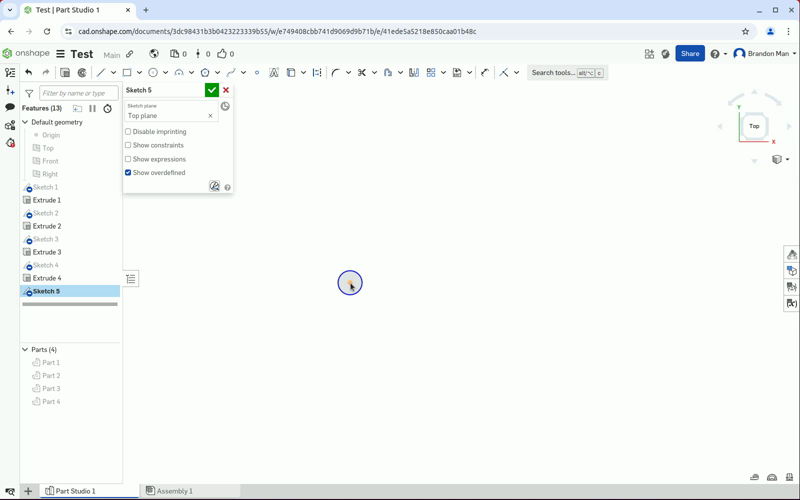
scroll(-6)
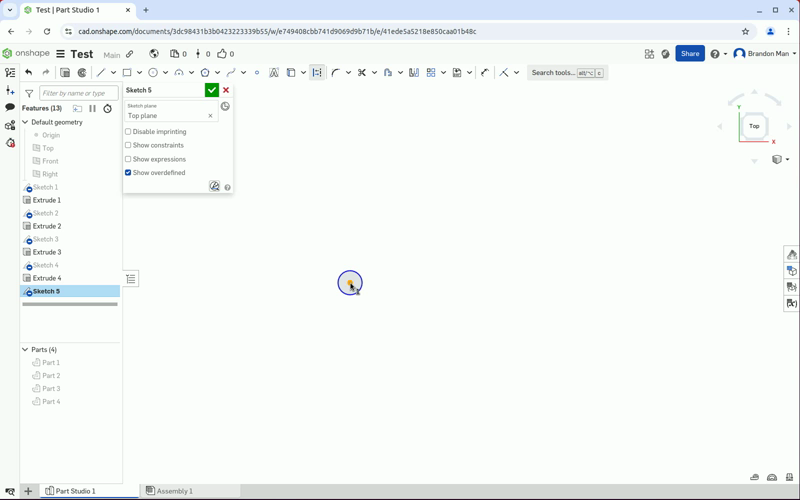
scroll(-6)
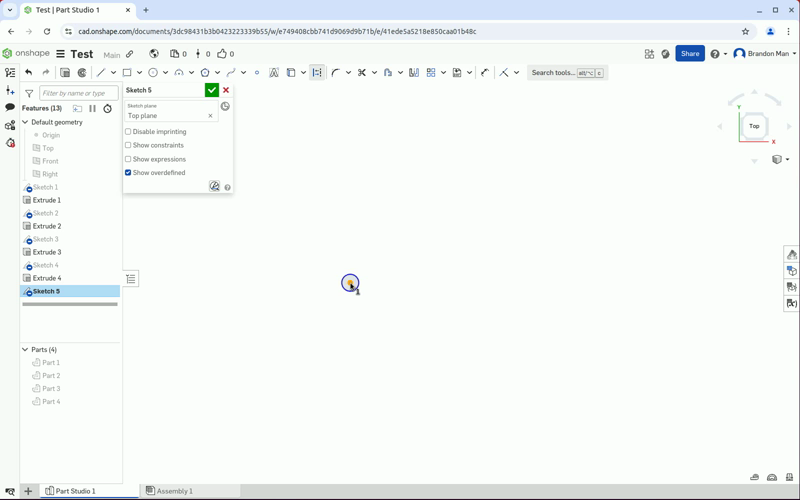
scroll(-6)
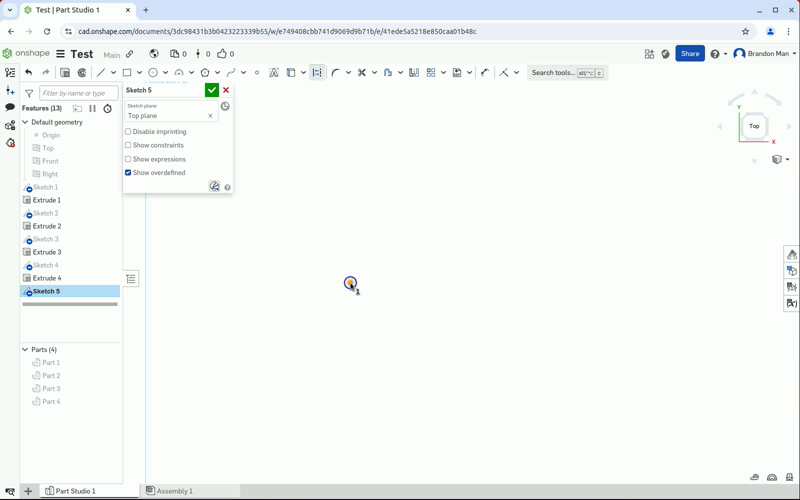
scroll(-6)
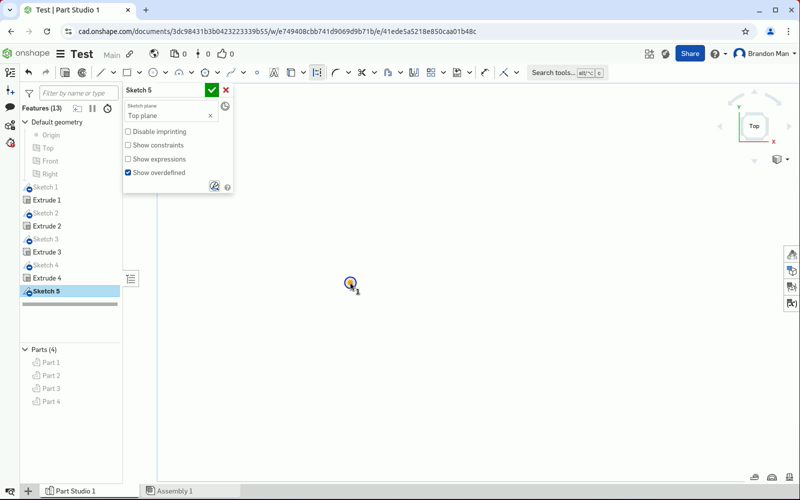
scroll(-6)
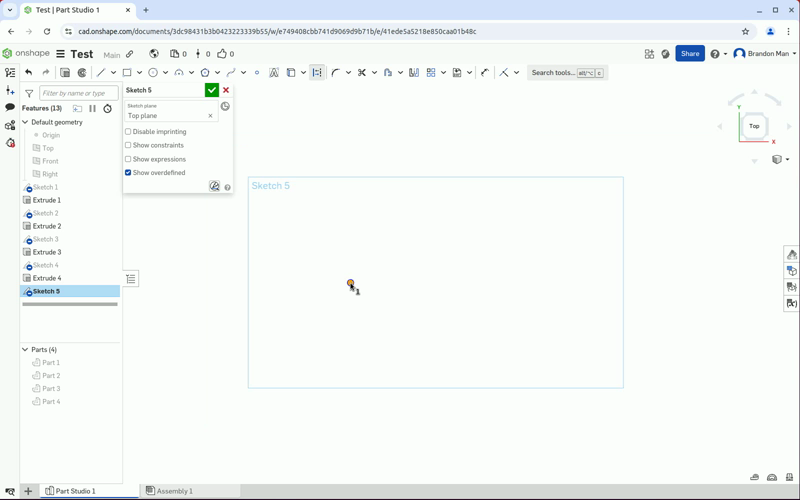
scroll(-6)
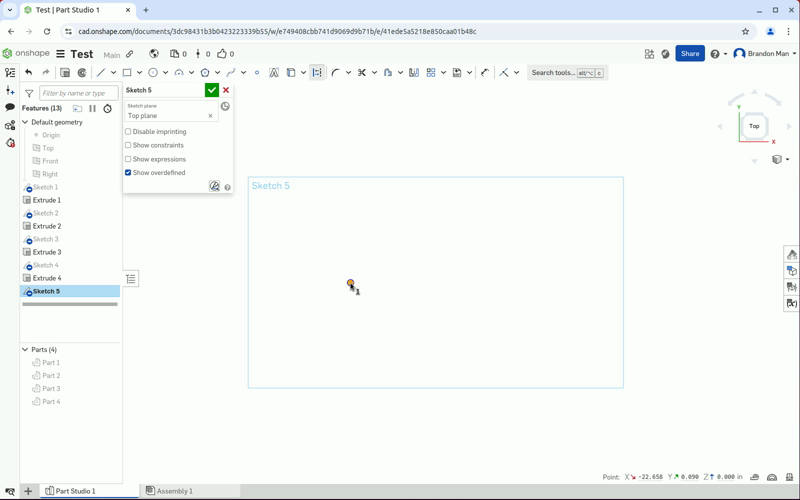
scroll(-6)
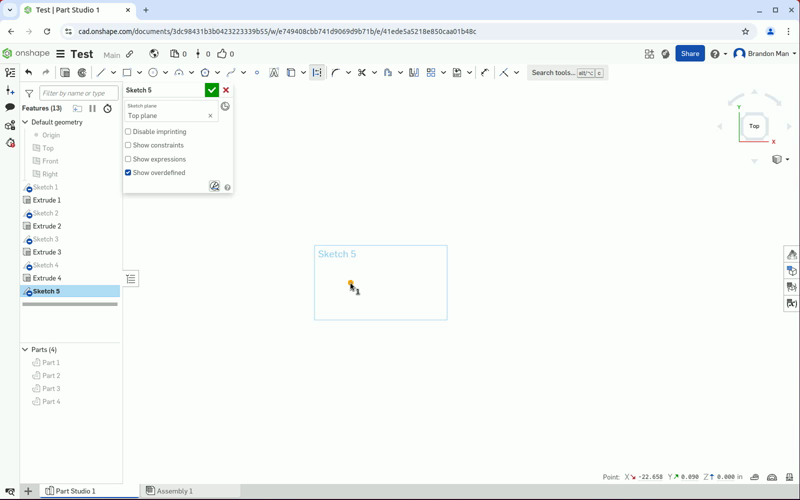
mouse_move(73, 352)
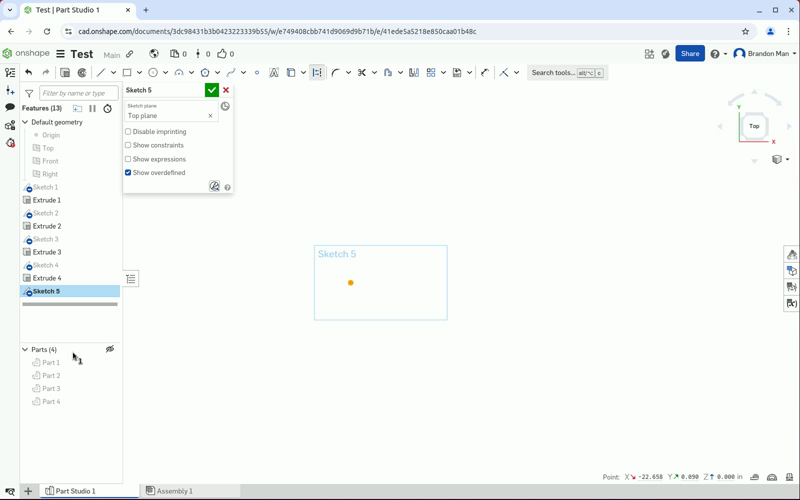
key(shift+y)
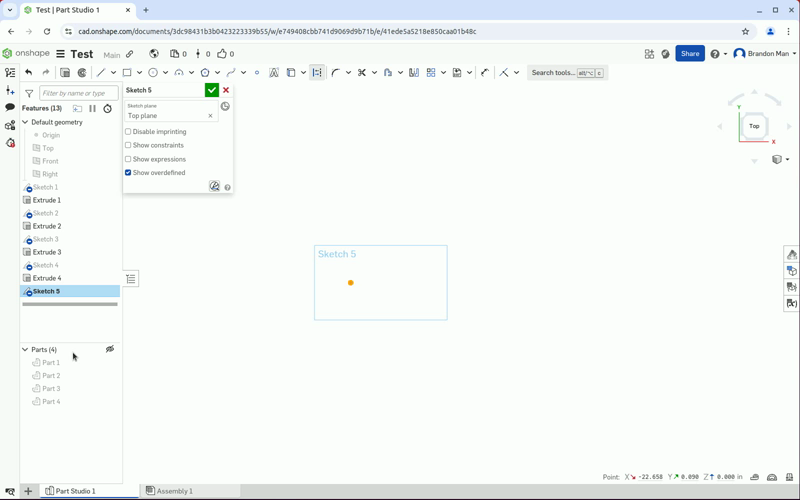
key(shift+e)
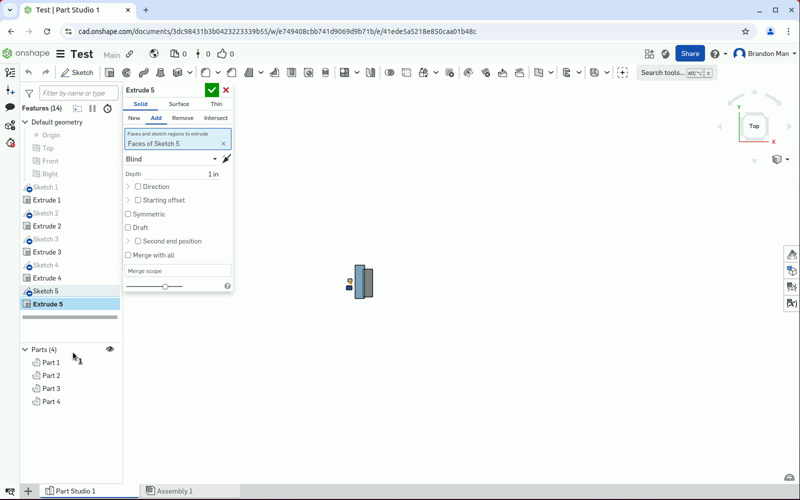
mouse_move(143, 106)
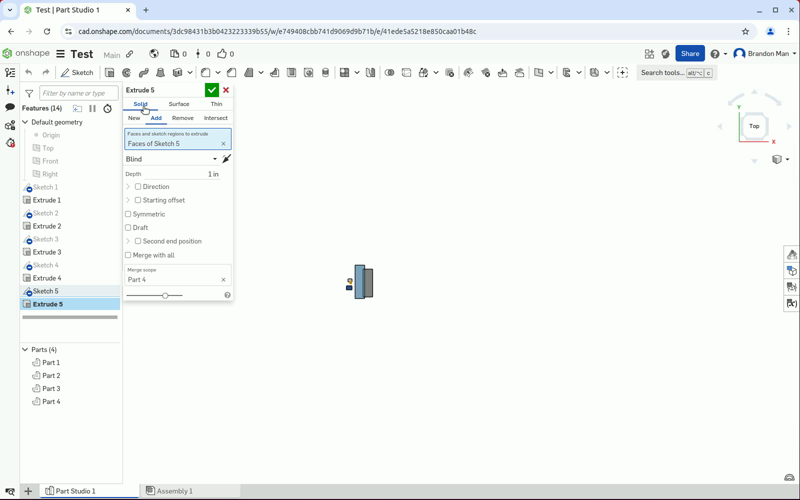
click(143, 106)
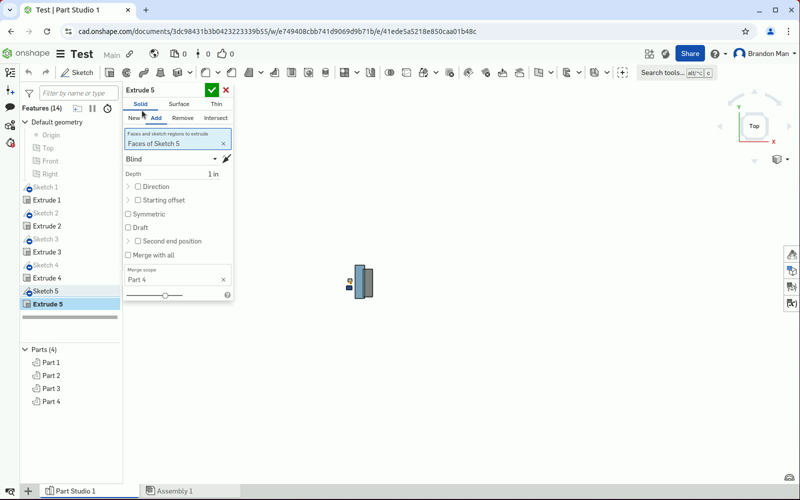
mouse_move(137, 120)
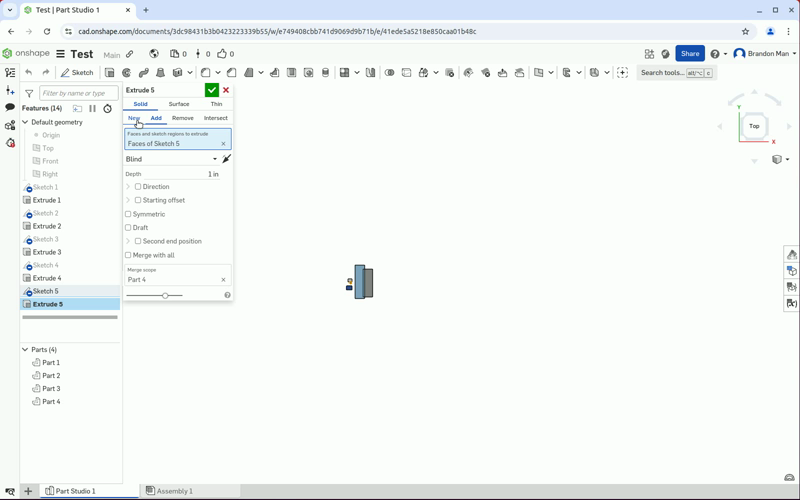
click(137, 120)
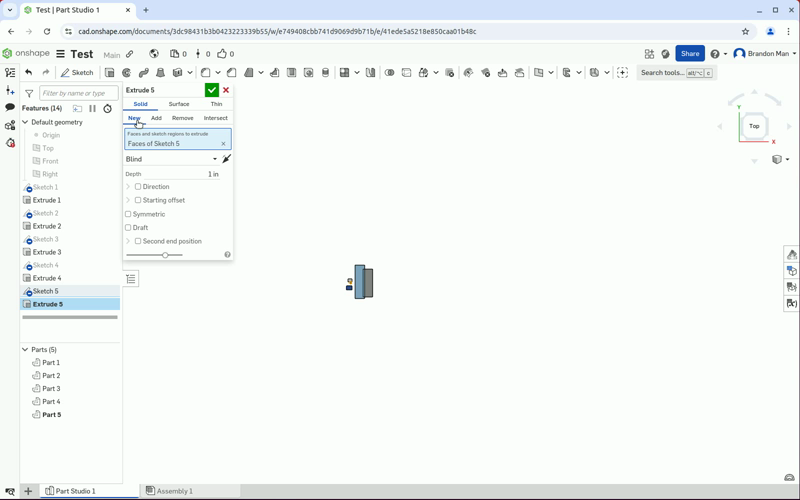
key(tab, 4)
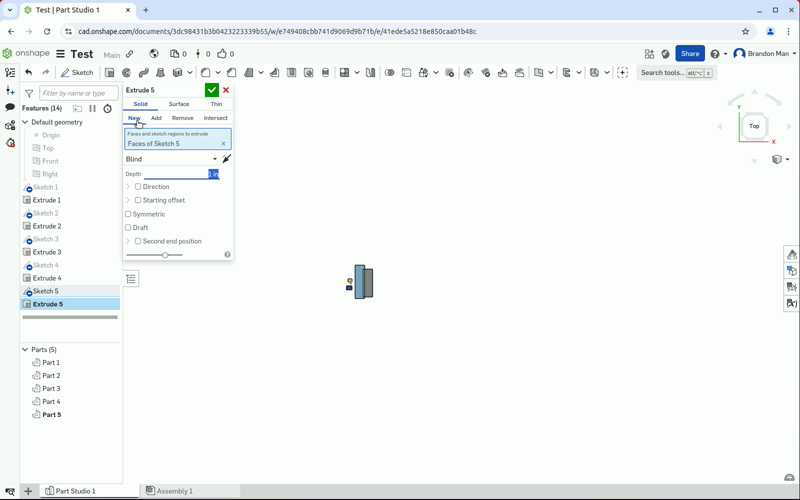
text(-0.241)
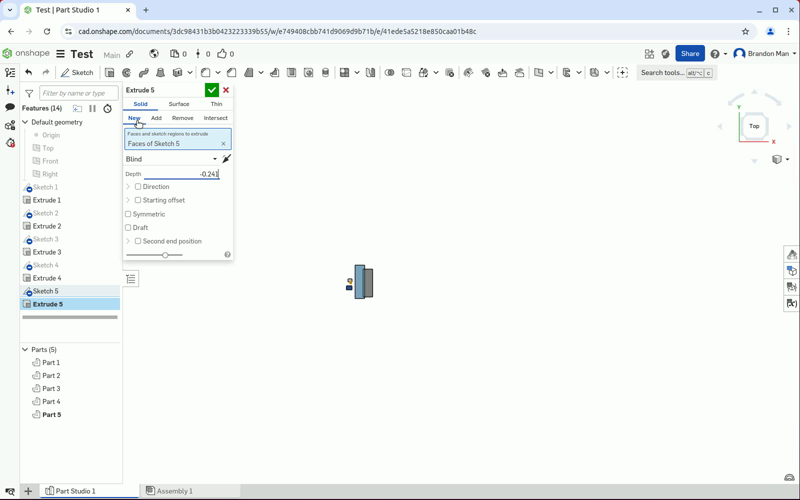
key(enter)
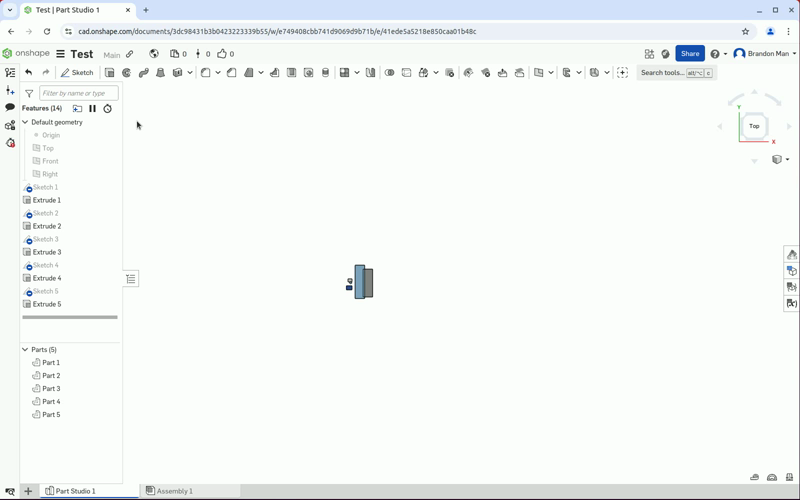
key(shift+h)
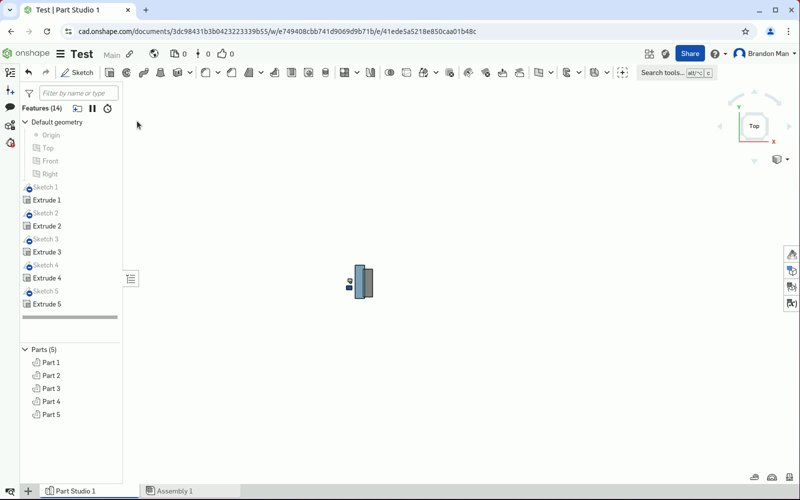
key(shift+h)
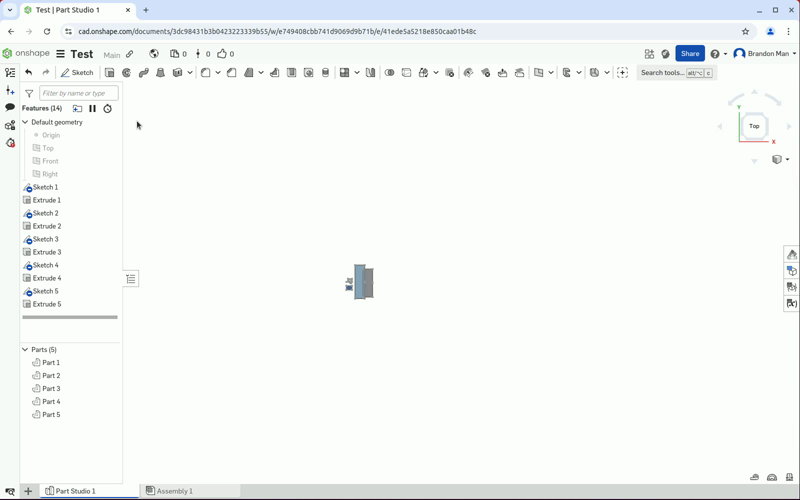
key(shift+7)
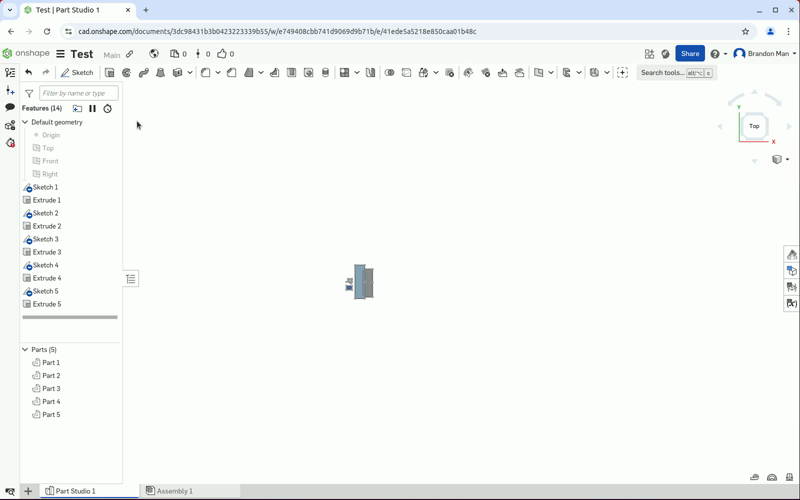
key(up, 3)
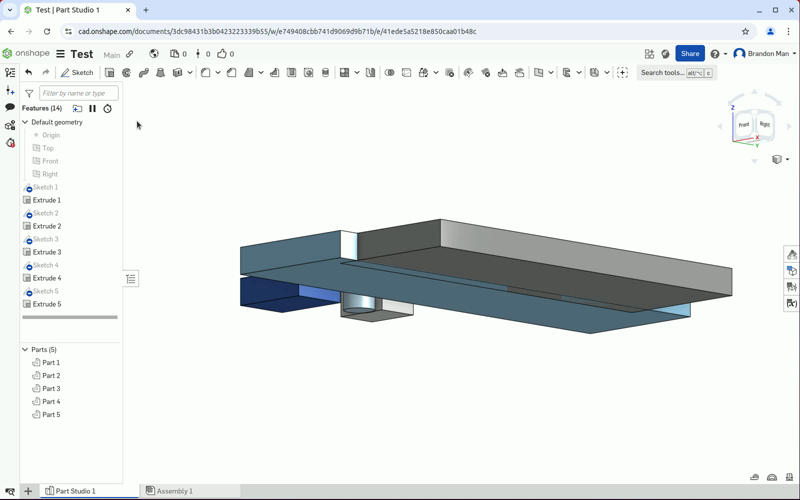
key(left, 3)
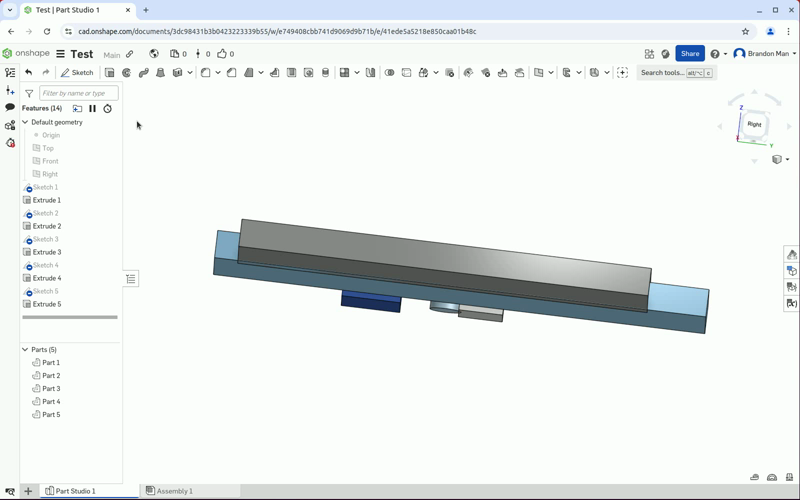
key(right, 3)
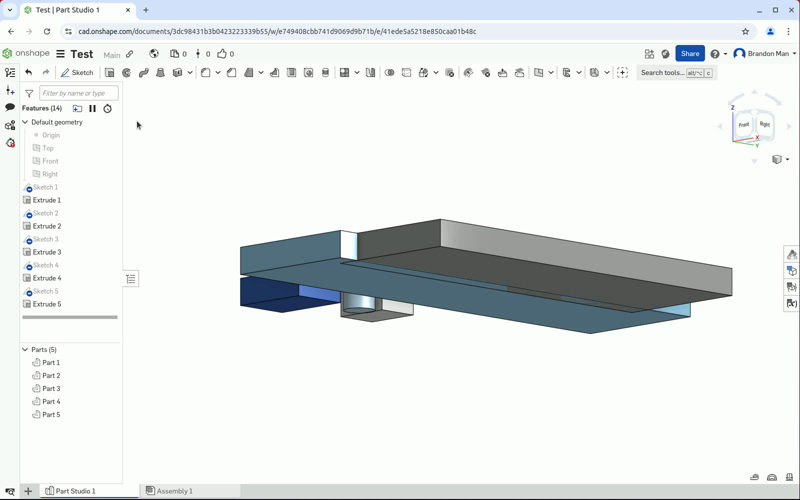
key(down, 3)
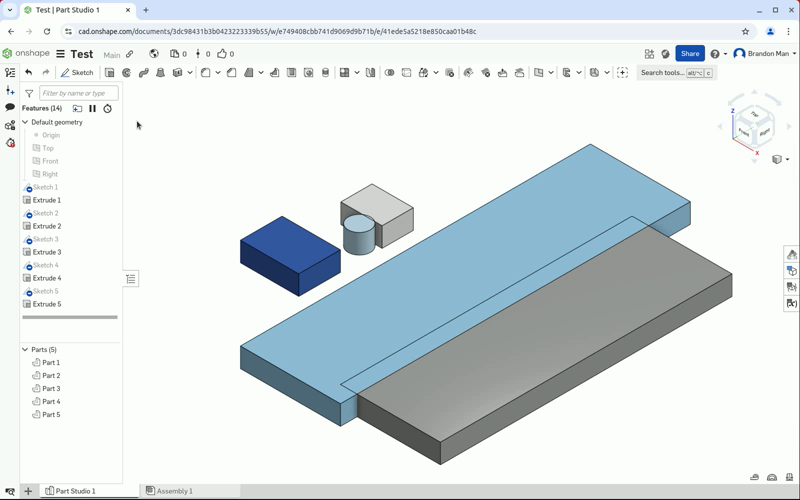
mouse_move(73, 189)
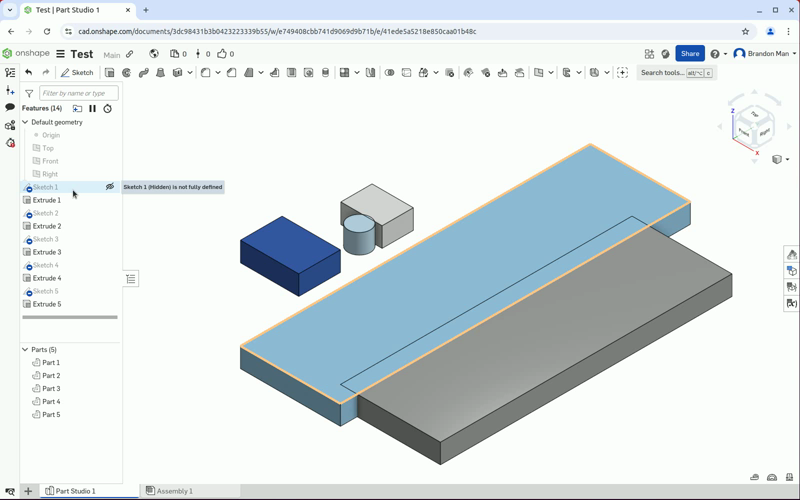
click(73, 189)